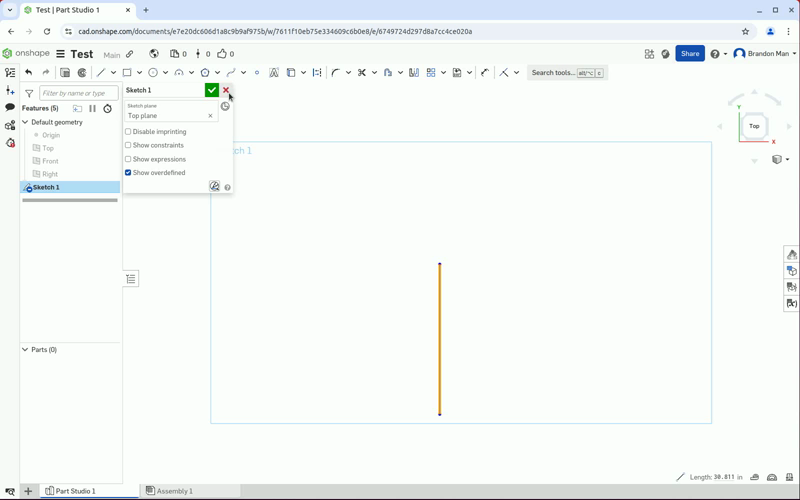
key(shift+h)
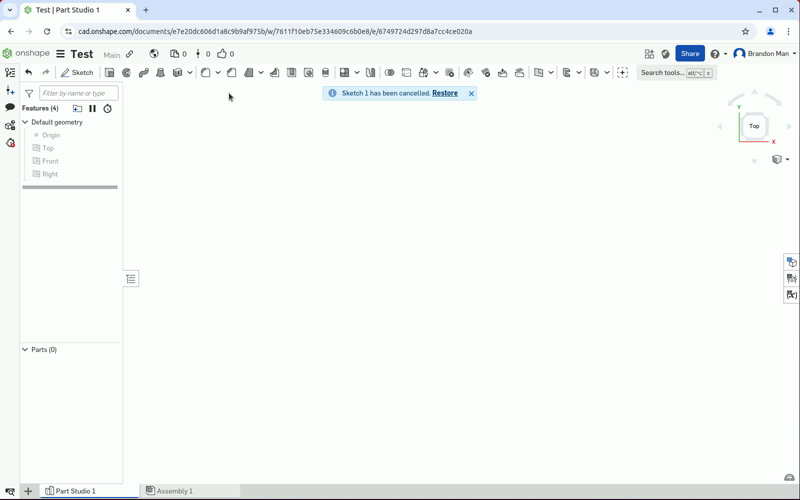
mouse_move(73, 352)
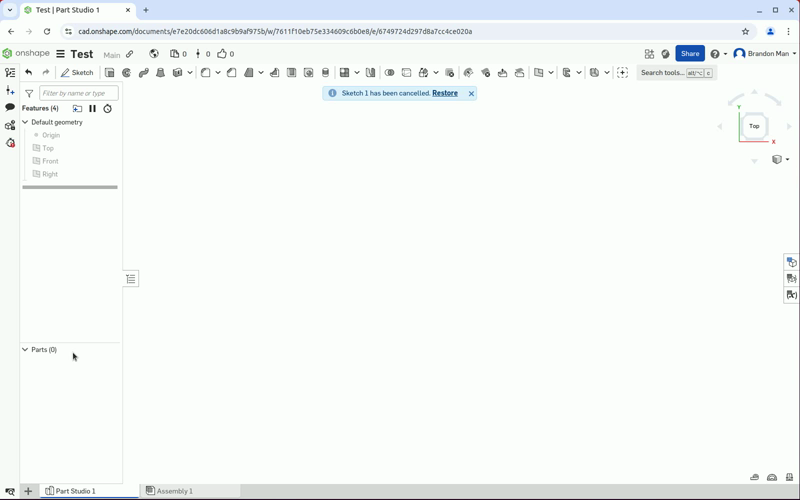
key(y)
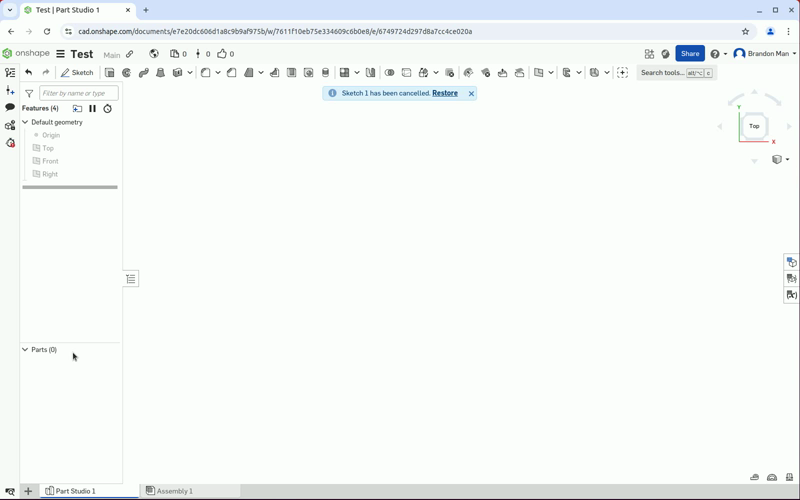
key(shift+p)
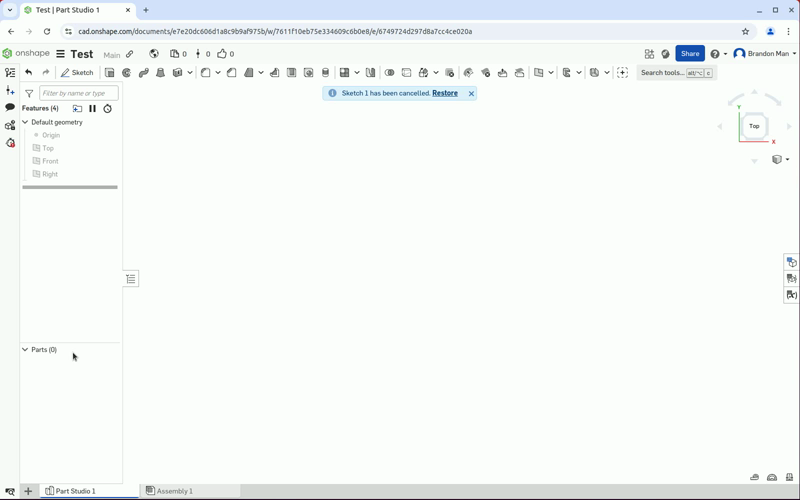
key(space)
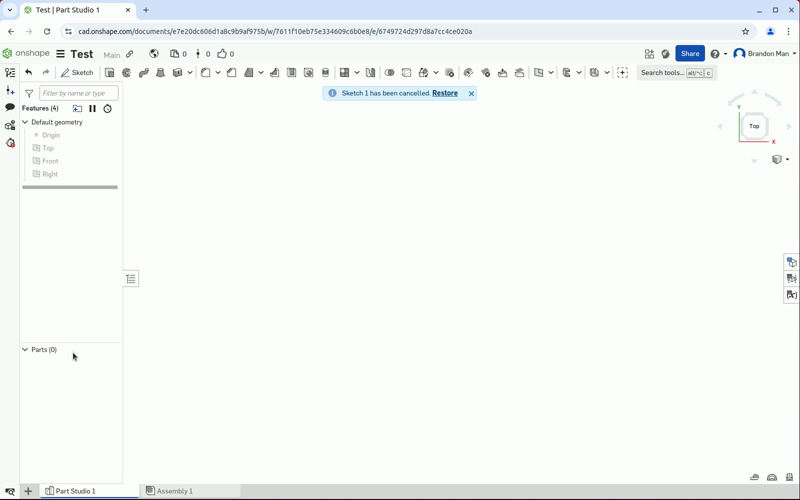
key_down(shift)
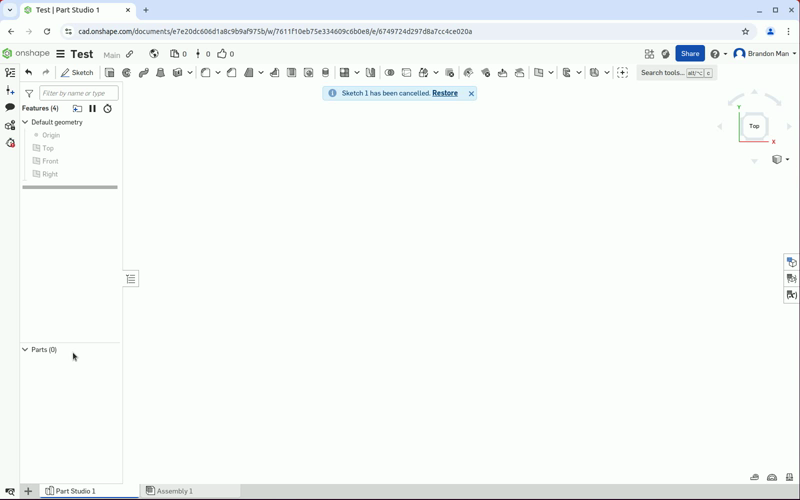
key(up)
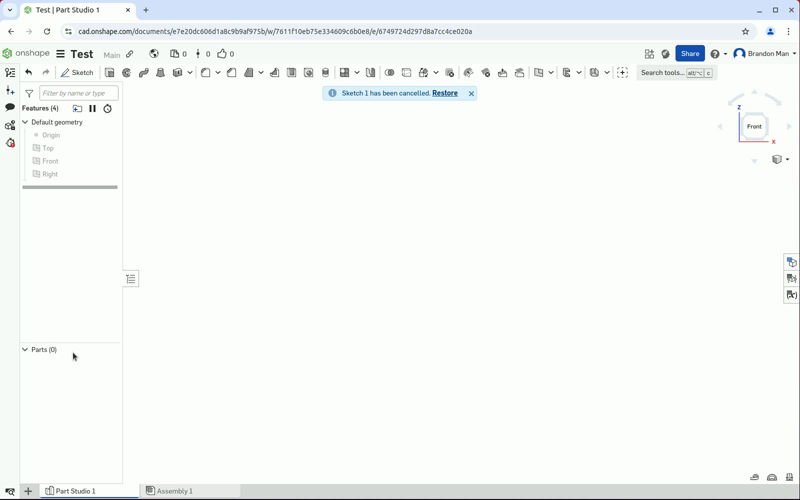
key_up(shift)
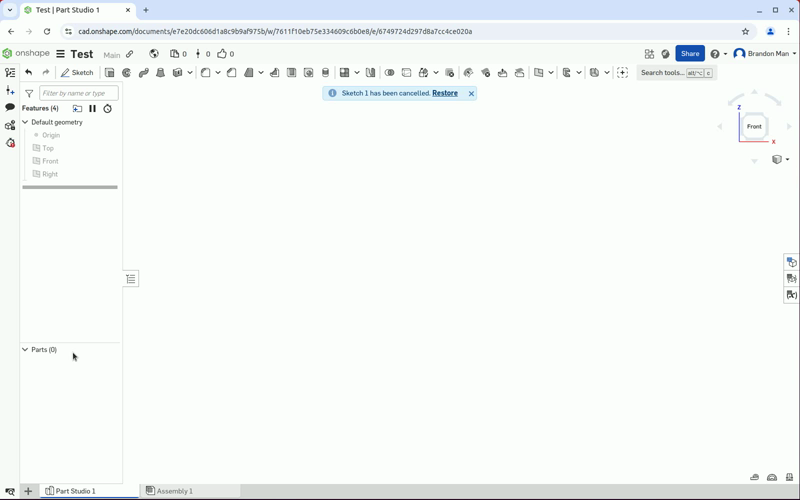
mouse_move(73, 352)
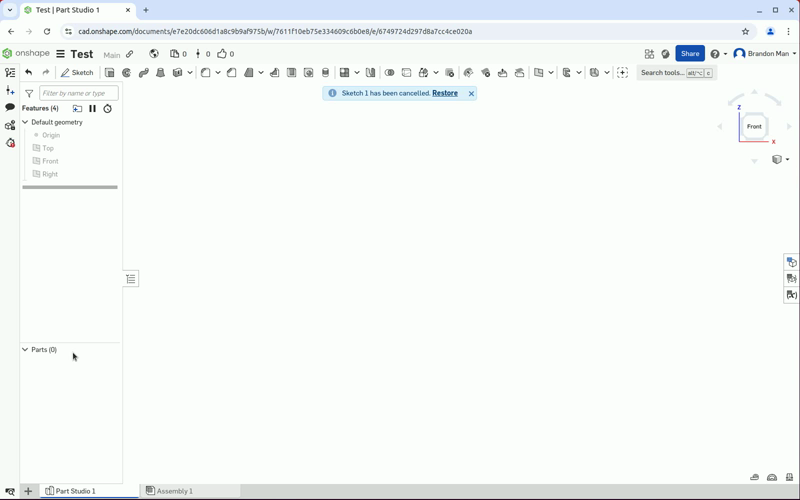
key(shift+y)
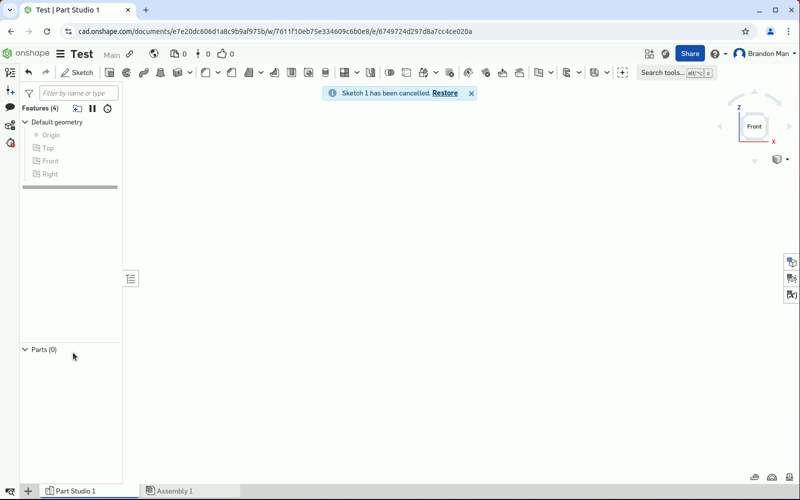
key(shift+s)
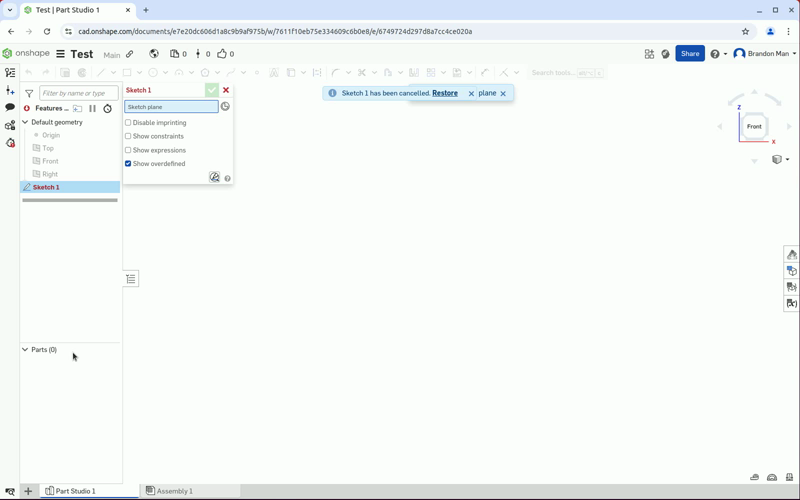
mouse_move(73, 163)
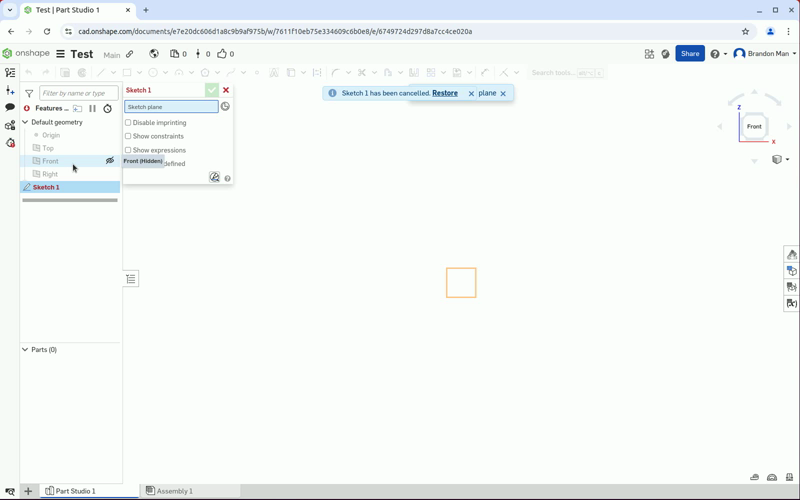
click(73, 163)
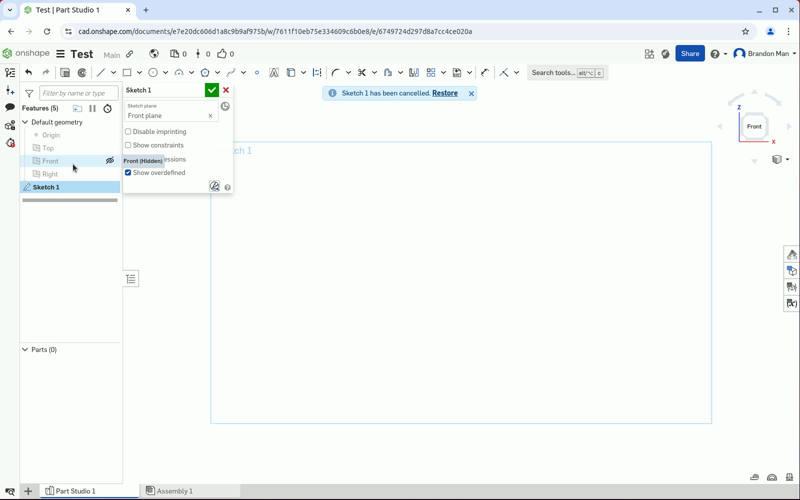
mouse_move(73, 352)
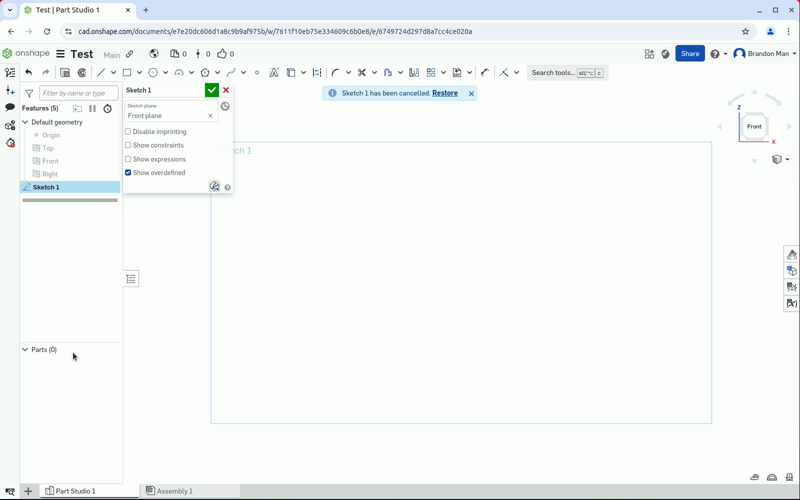
key(y)
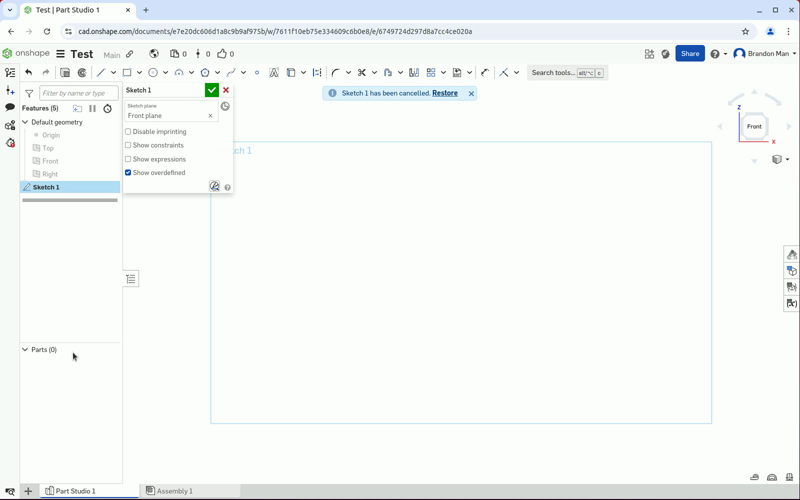
key(c)
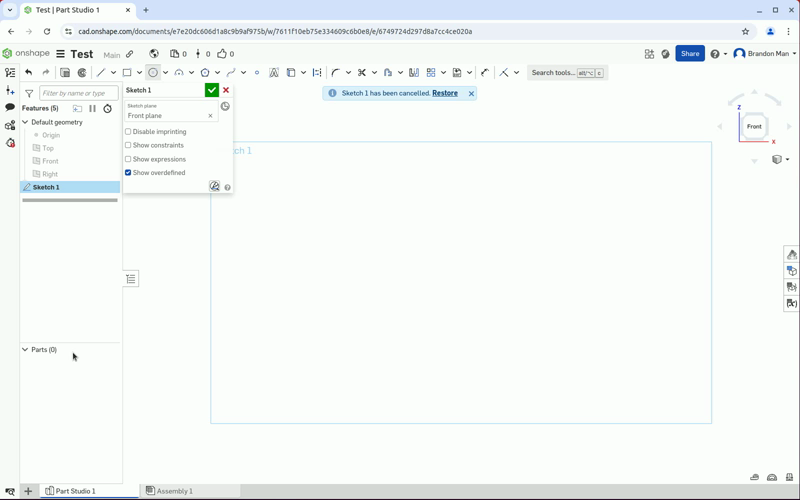
key_down(shift)
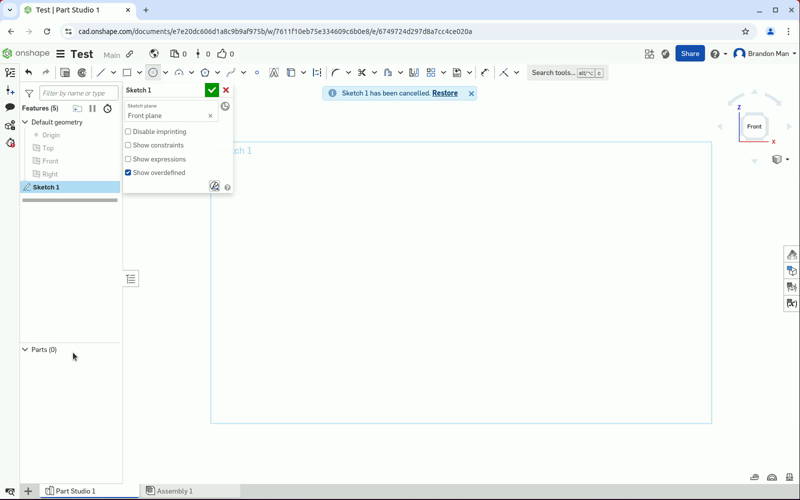
mouse_move(461, 178)
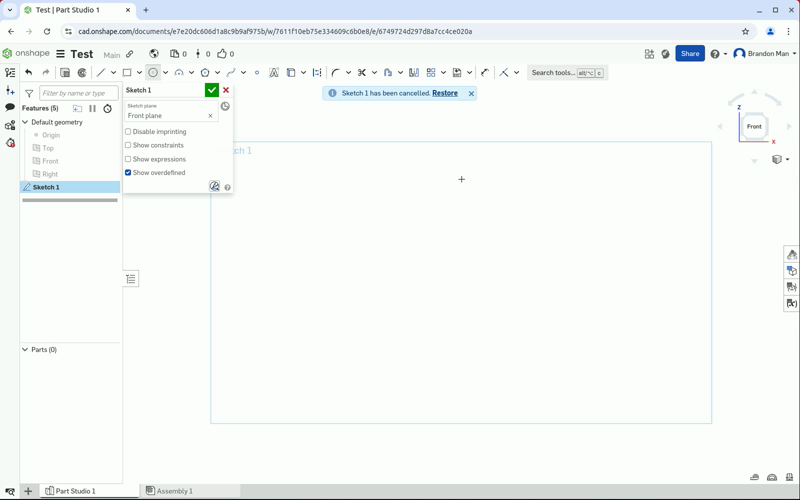
click(461, 178)
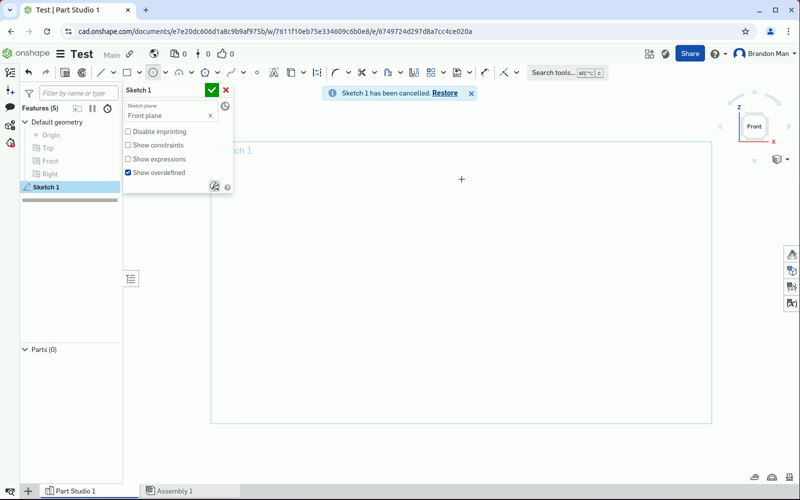
key_up(shift)
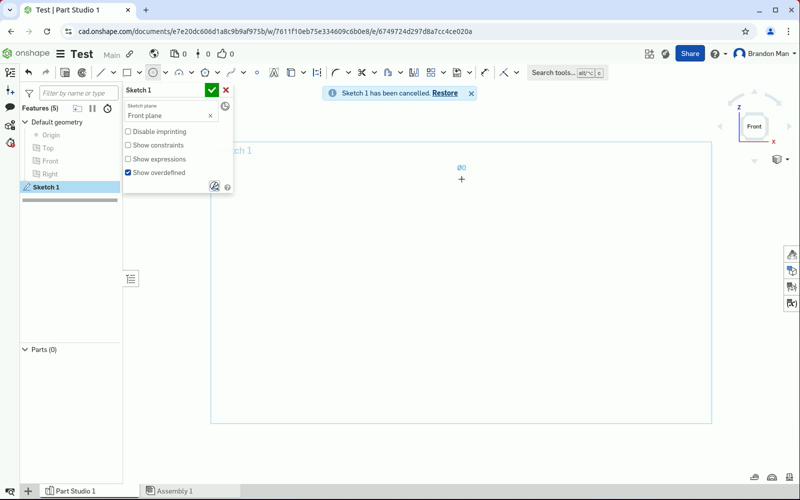
mouse_move(471, 178)
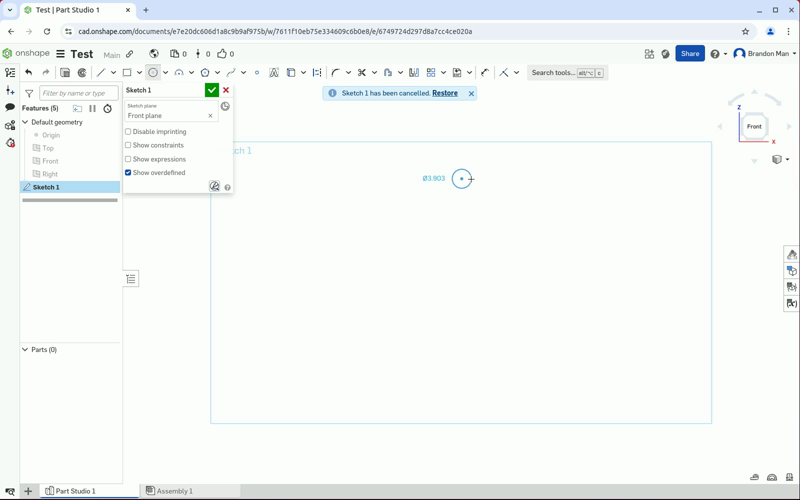
click(471, 178)
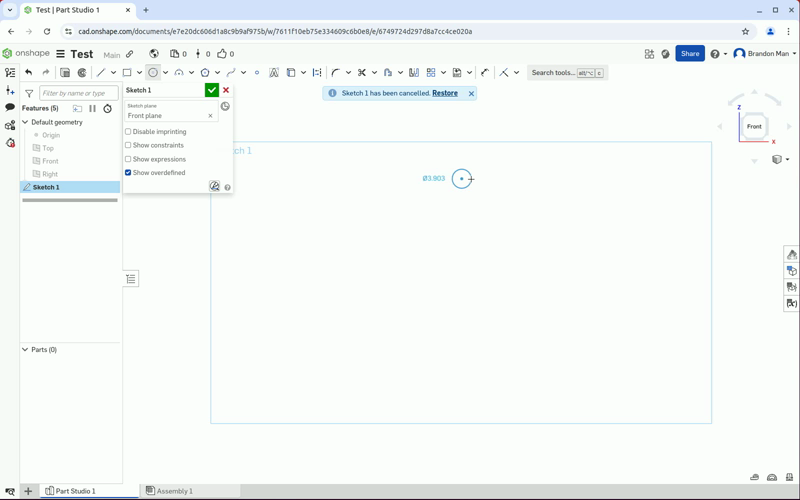
key(esc)
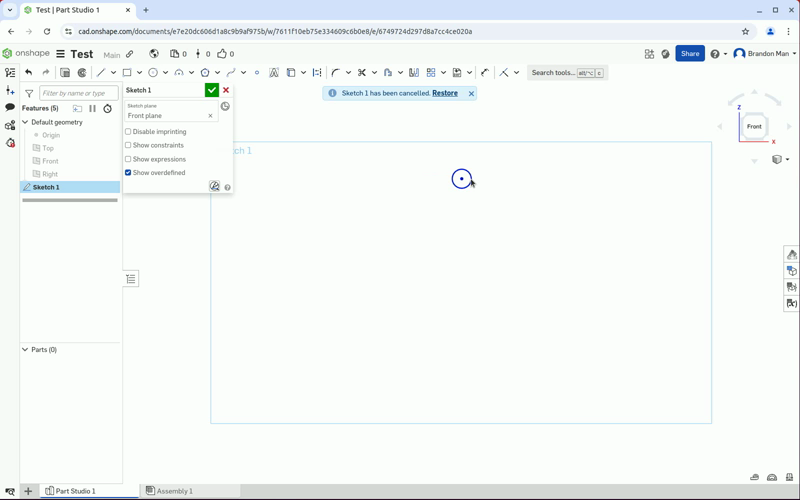
key(c)
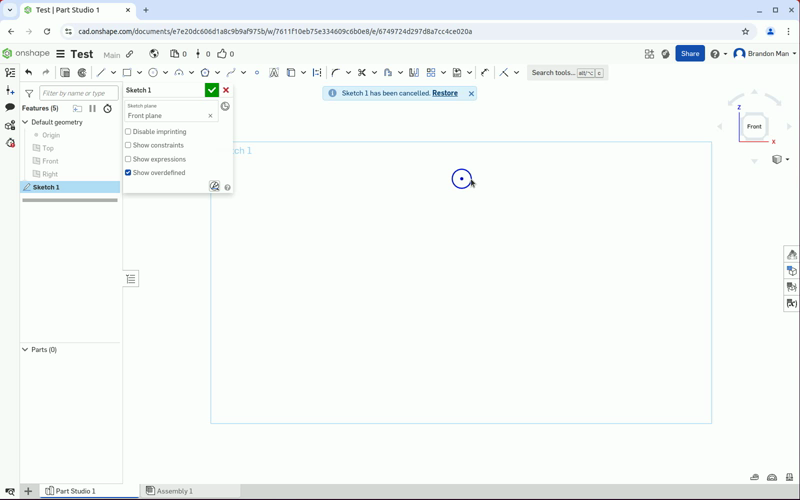
key_down(shift)
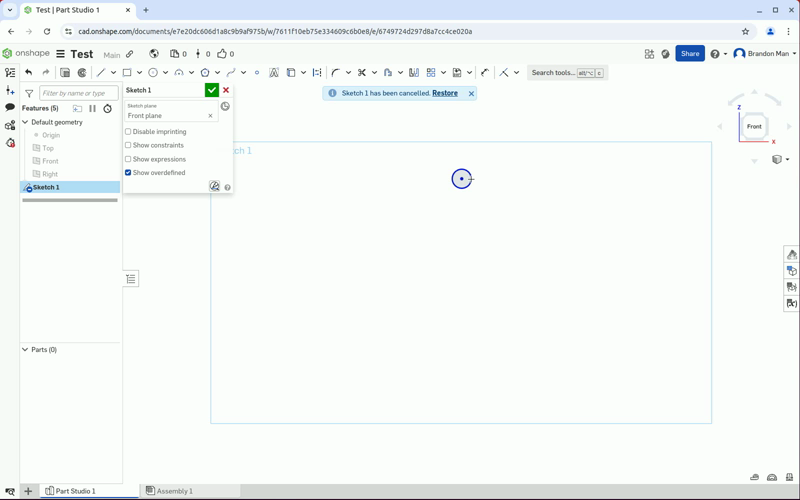
mouse_move(461, 178)
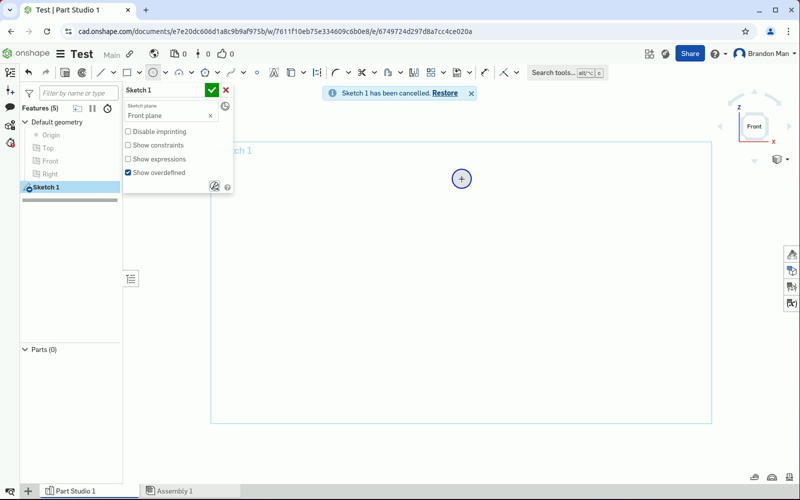
click(461, 178)
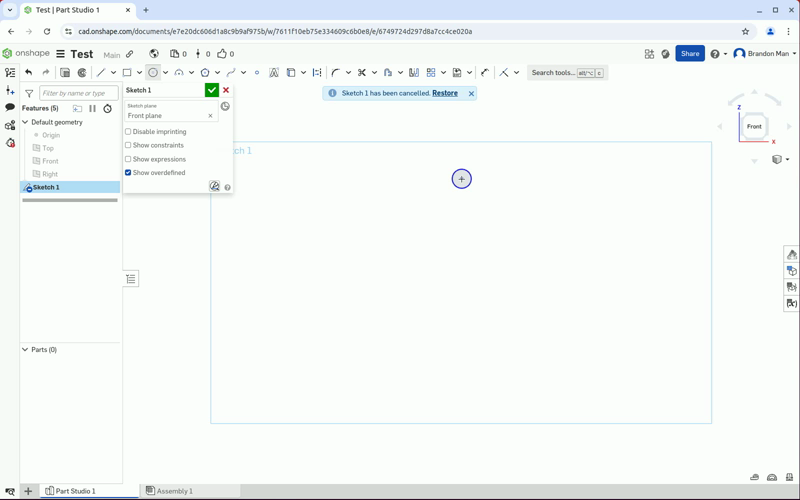
key_up(shift)
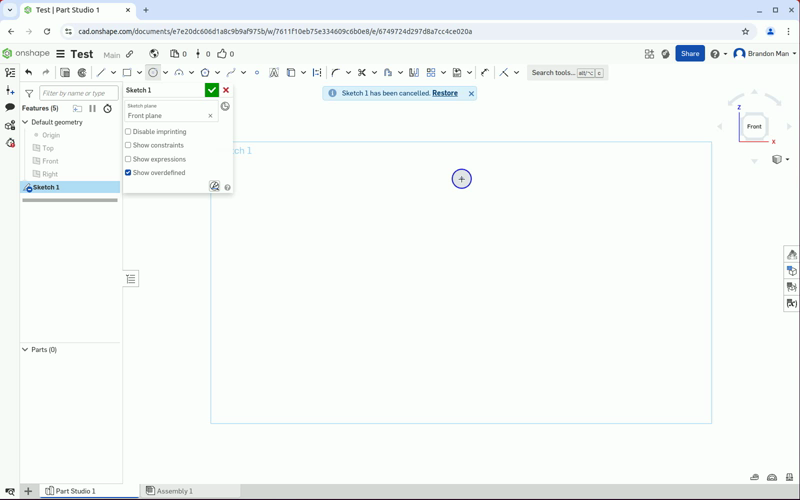
mouse_move(464, 178)
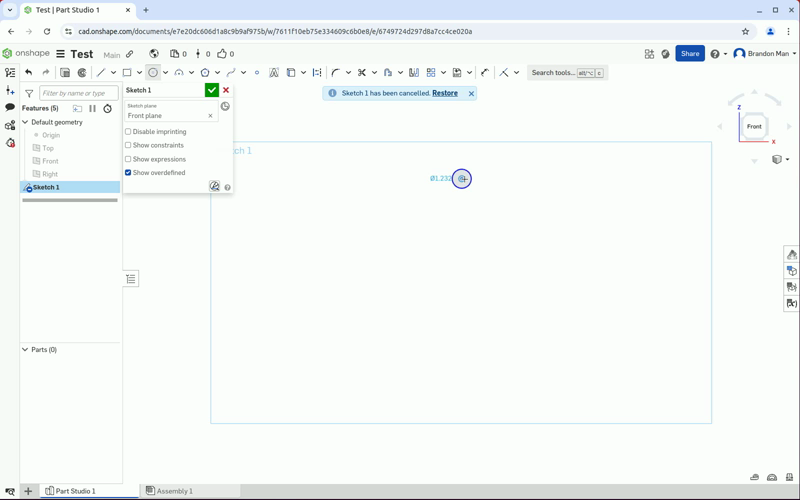
scroll(6)
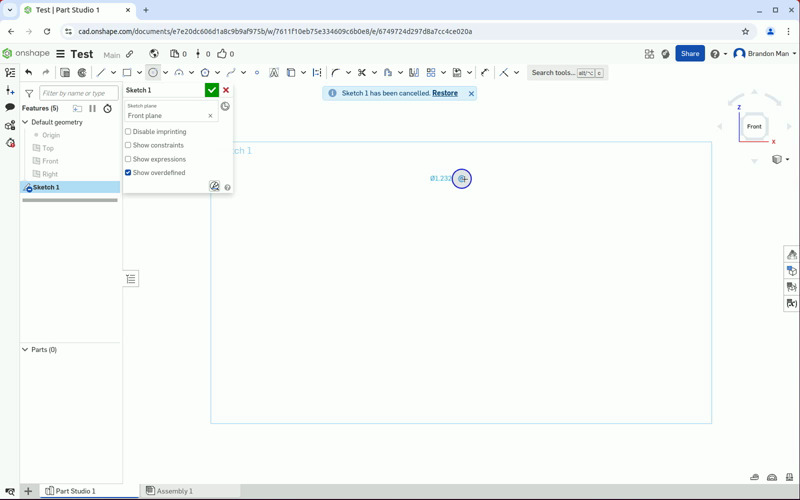
scroll(6)
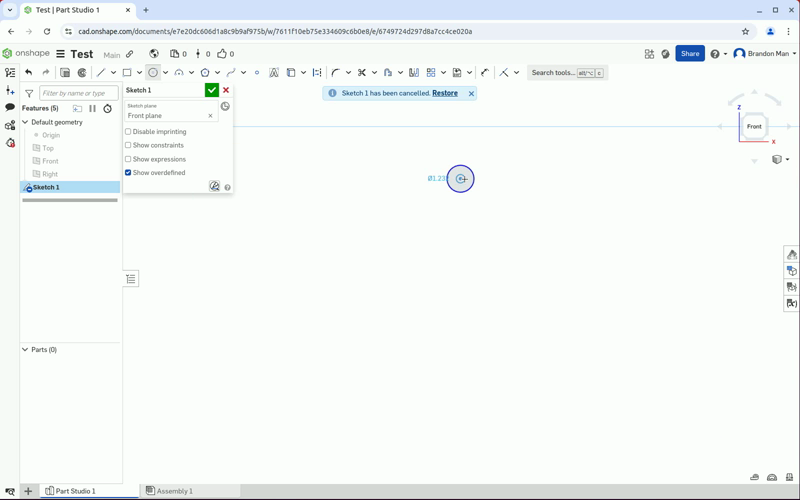
scroll(6)
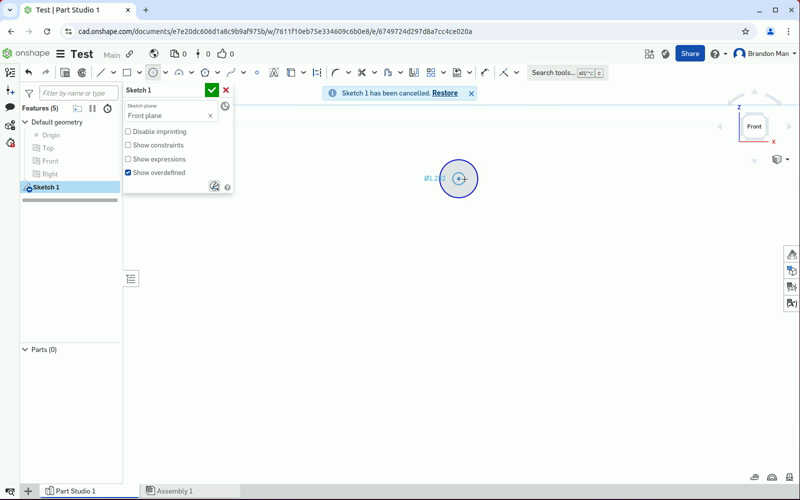
scroll(6)
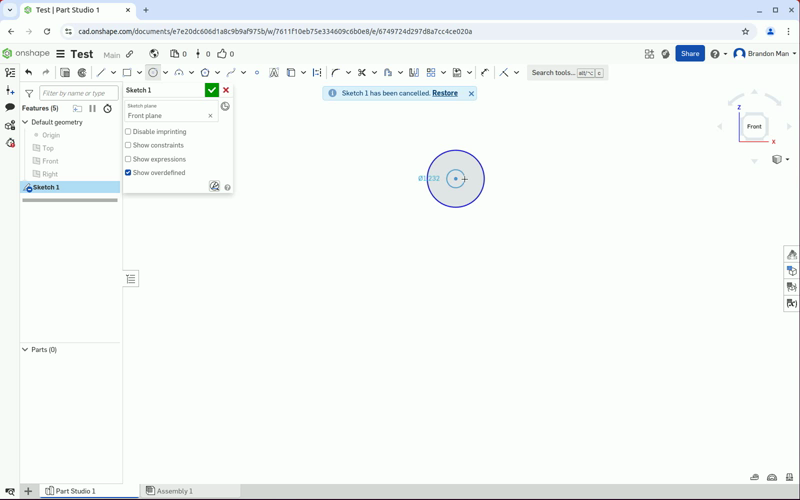
scroll(6)
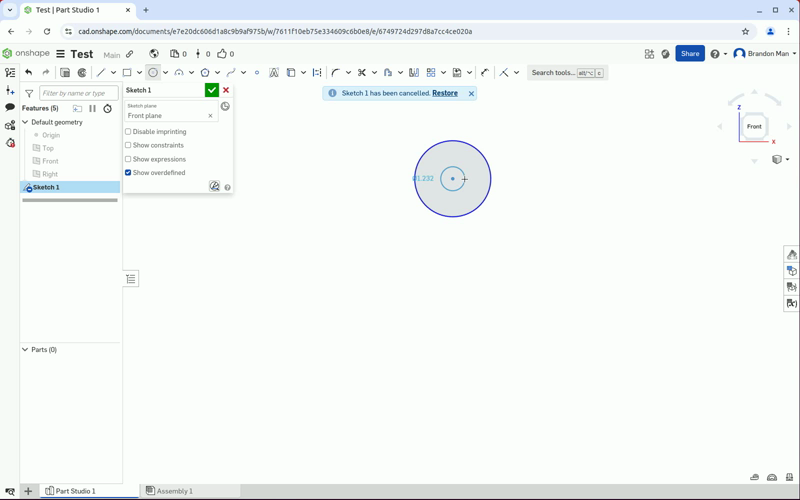
scroll(6)
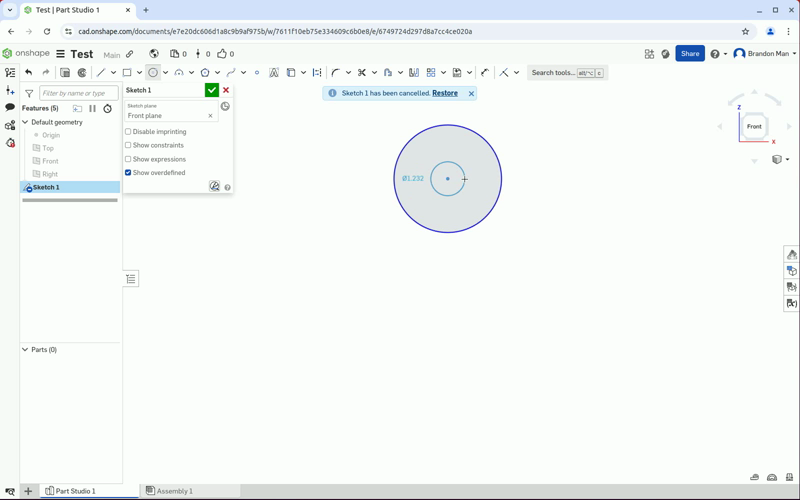
scroll(6)
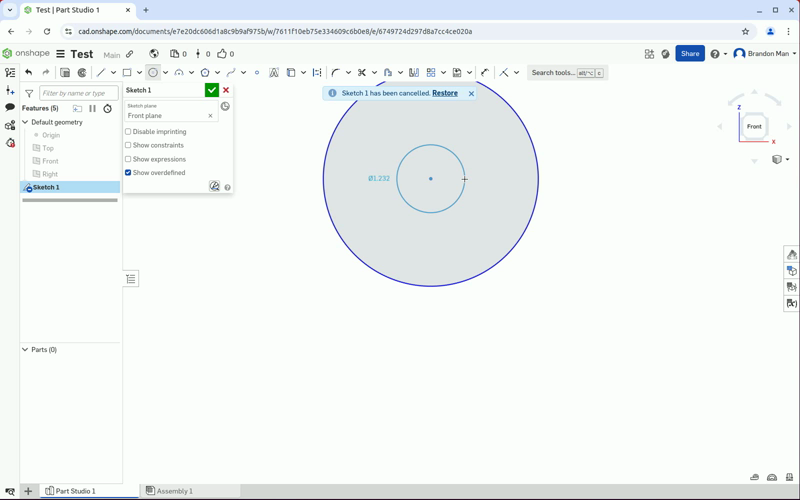
click(464, 178)
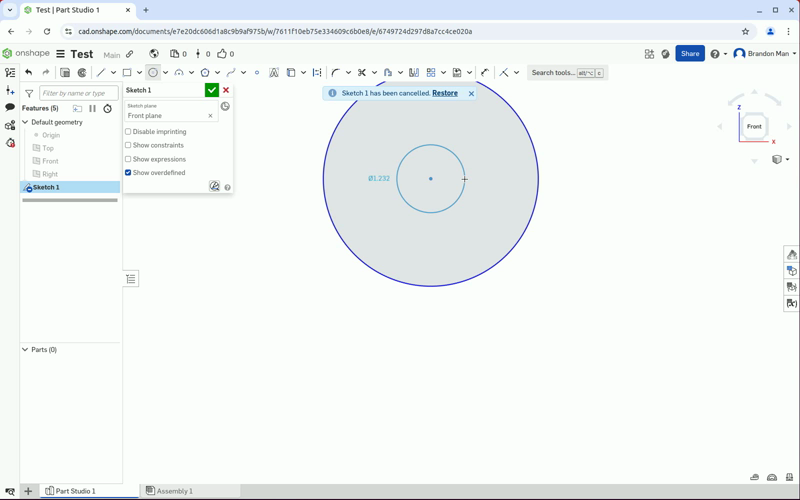
scroll(-6)
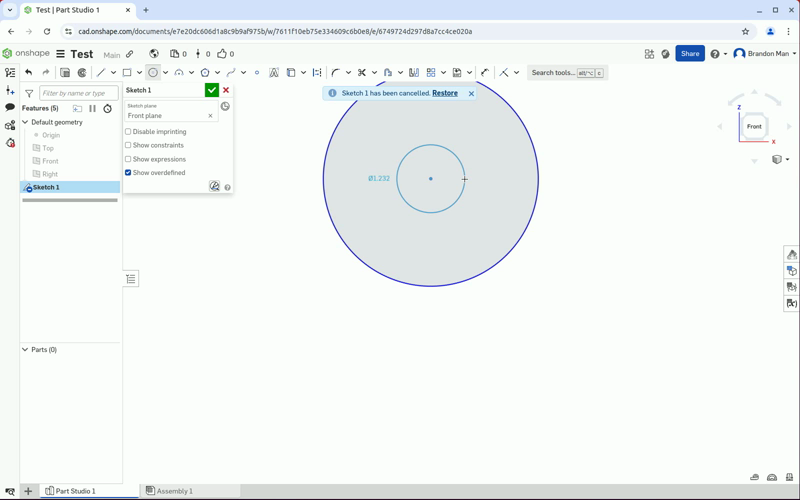
scroll(-6)
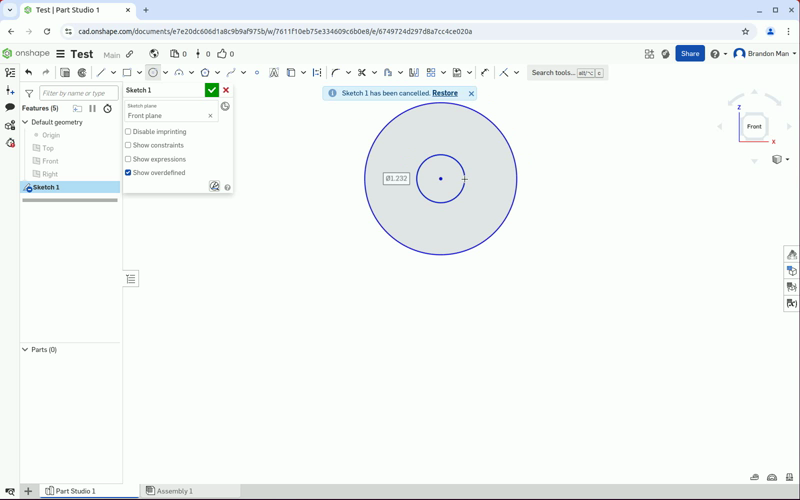
scroll(-6)
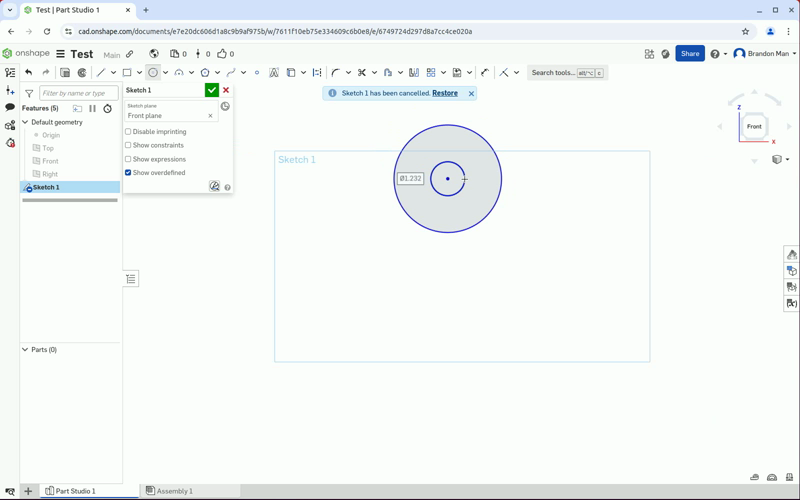
scroll(-6)
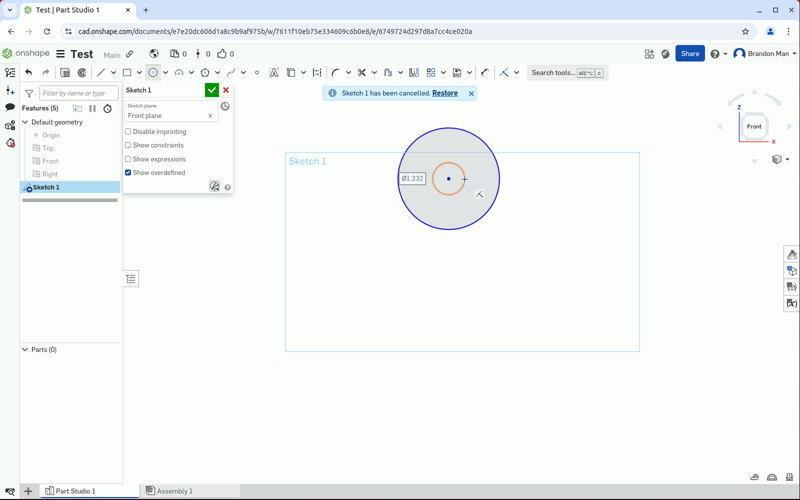
scroll(-6)
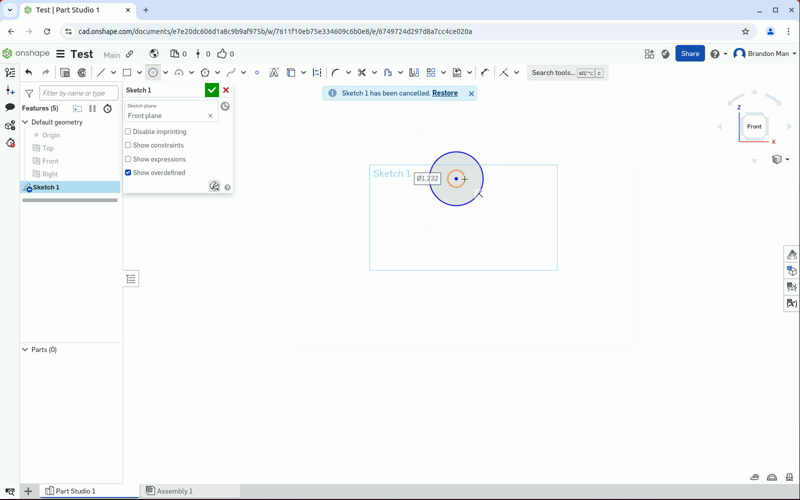
scroll(-6)
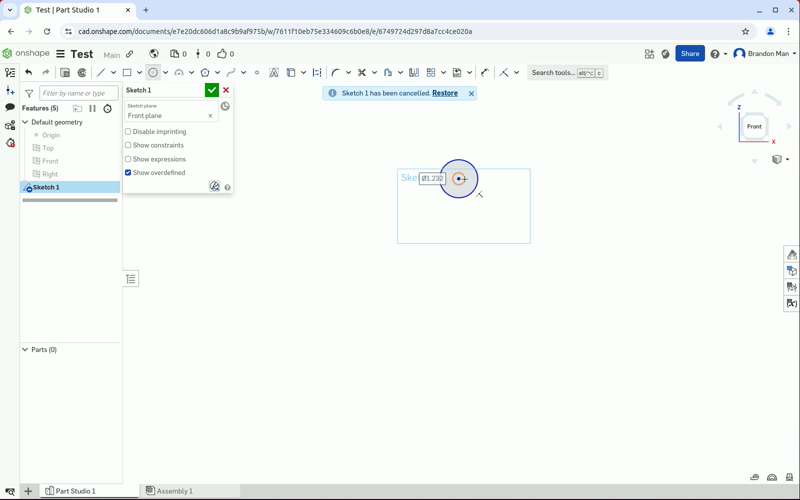
scroll(-6)
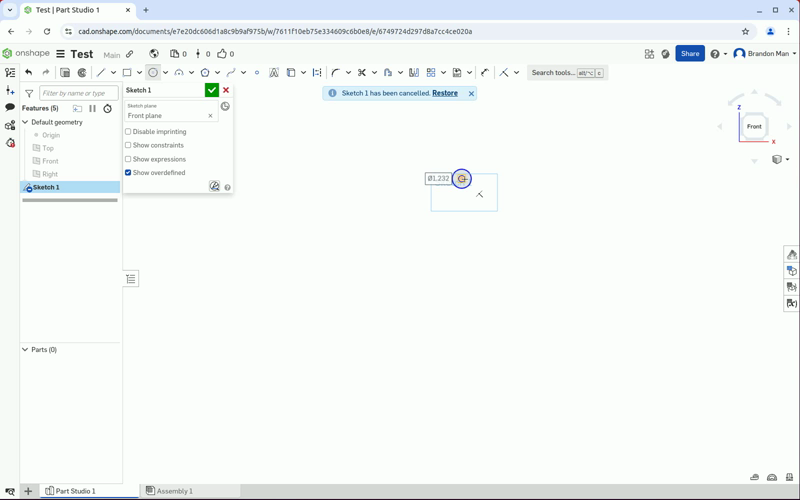
key(esc)
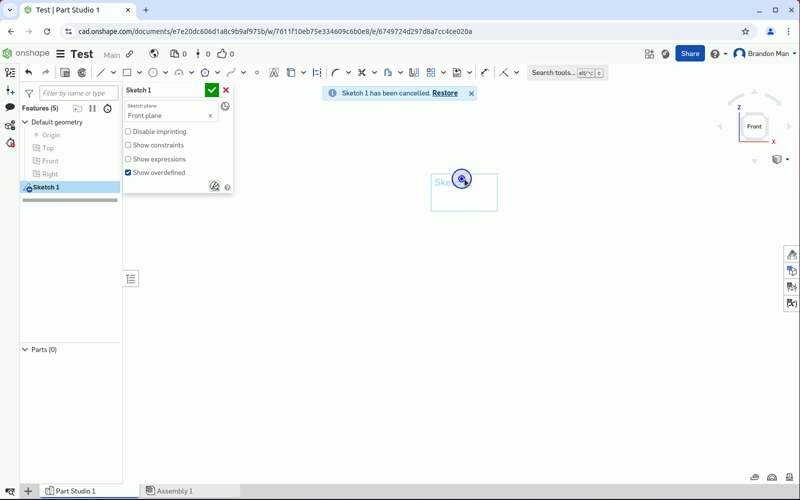
mouse_move(464, 175)
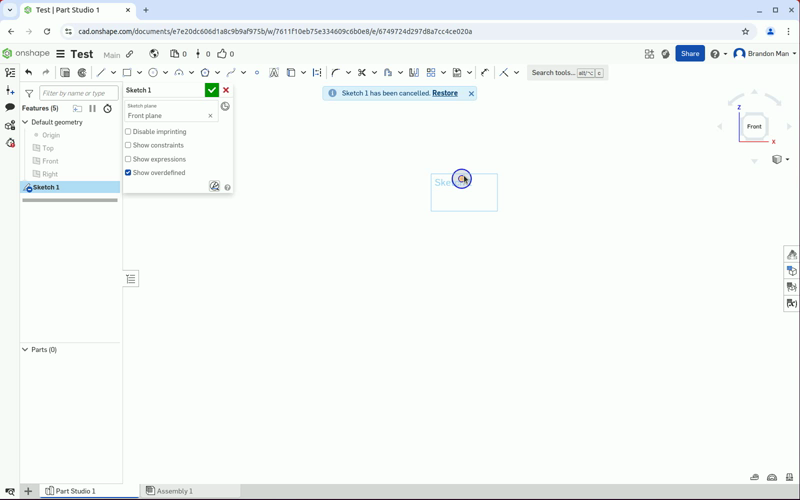
scroll(6)
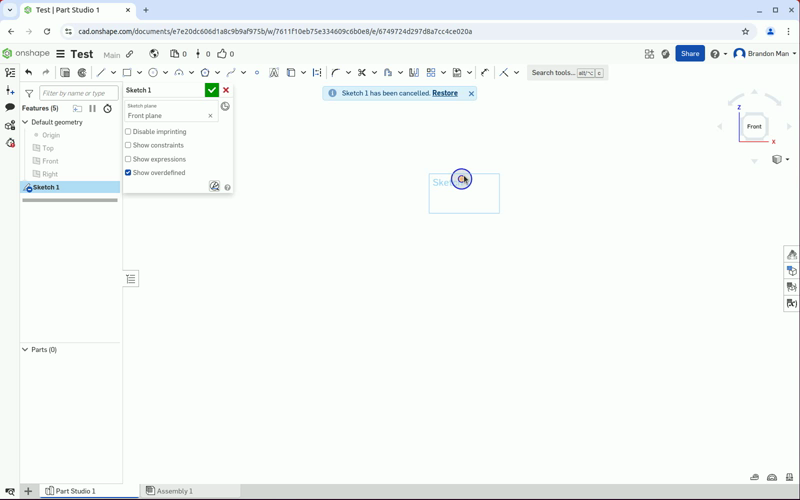
scroll(6)
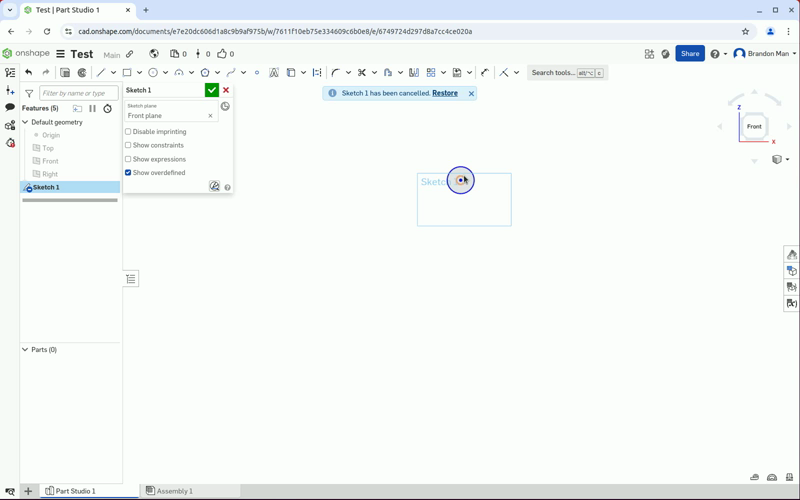
scroll(6)
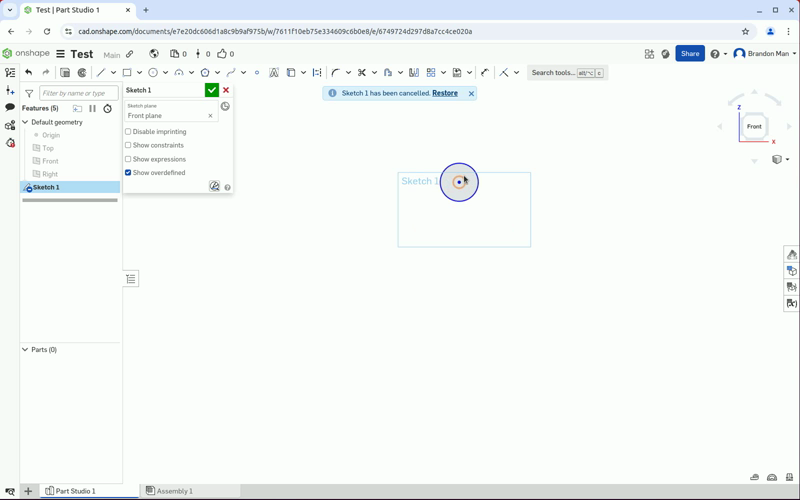
scroll(6)
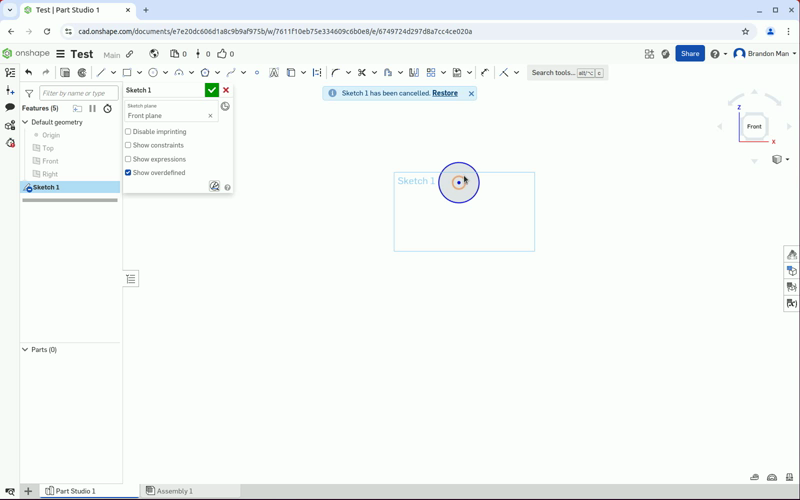
scroll(6)
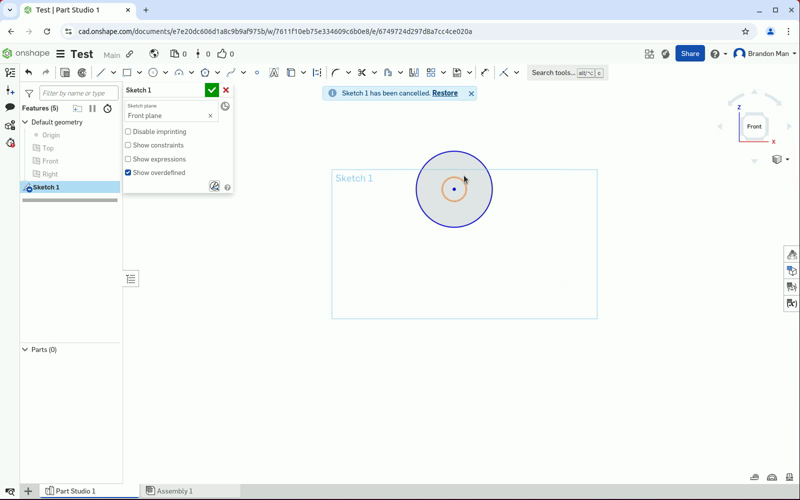
scroll(6)
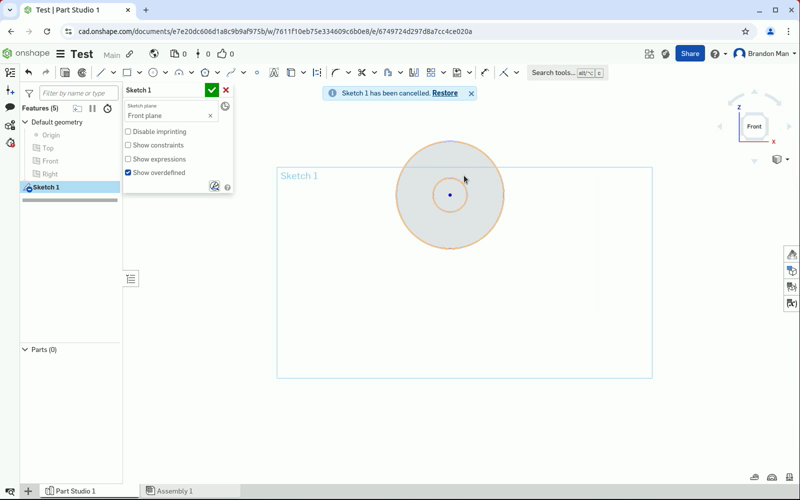
scroll(6)
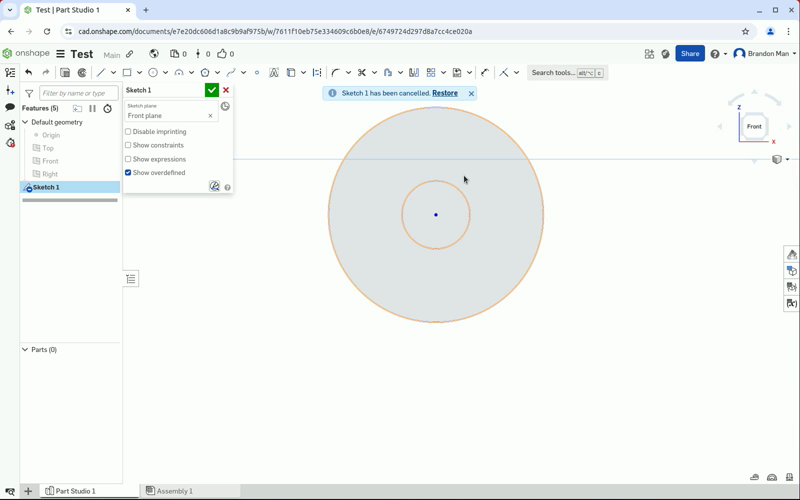
click(464, 175)
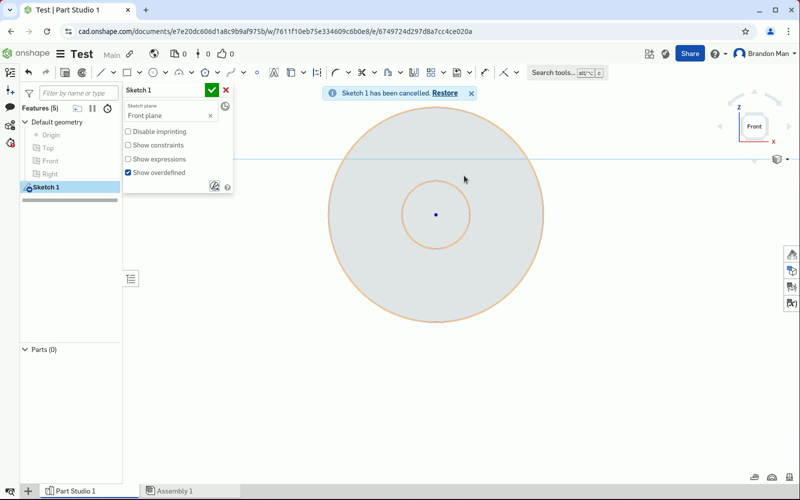
scroll(-6)
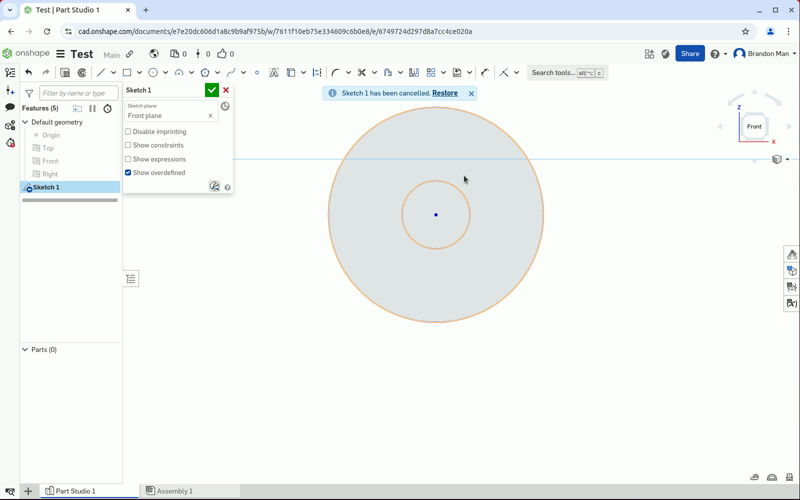
scroll(-6)
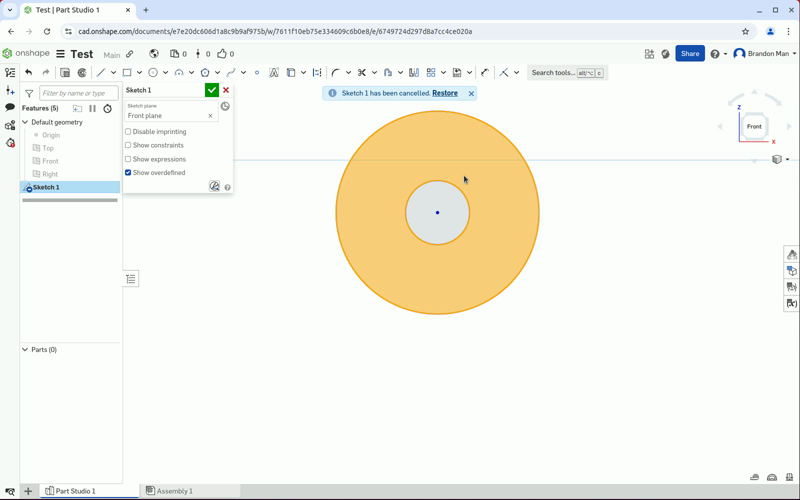
scroll(-6)
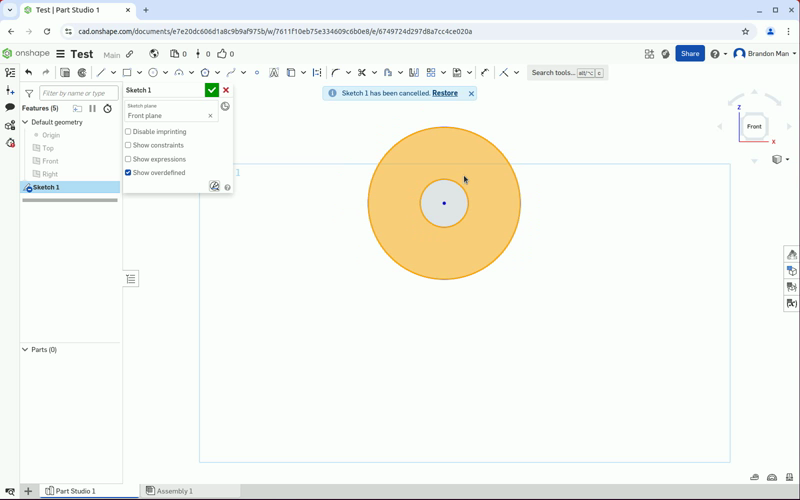
scroll(-6)
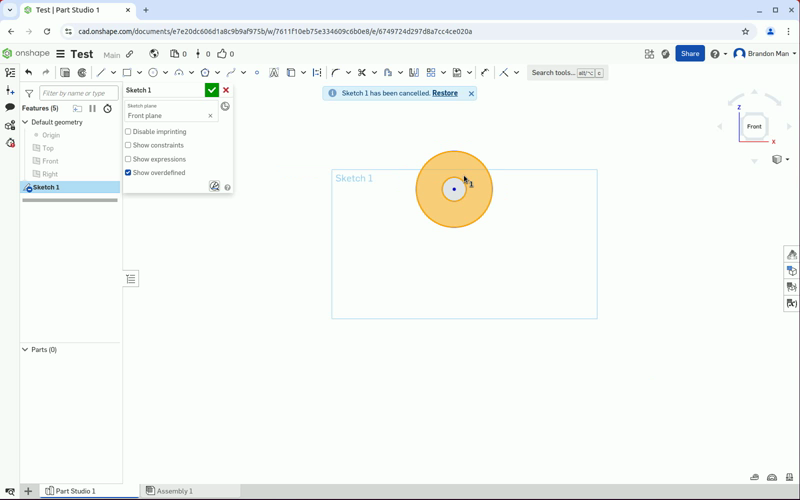
scroll(-6)
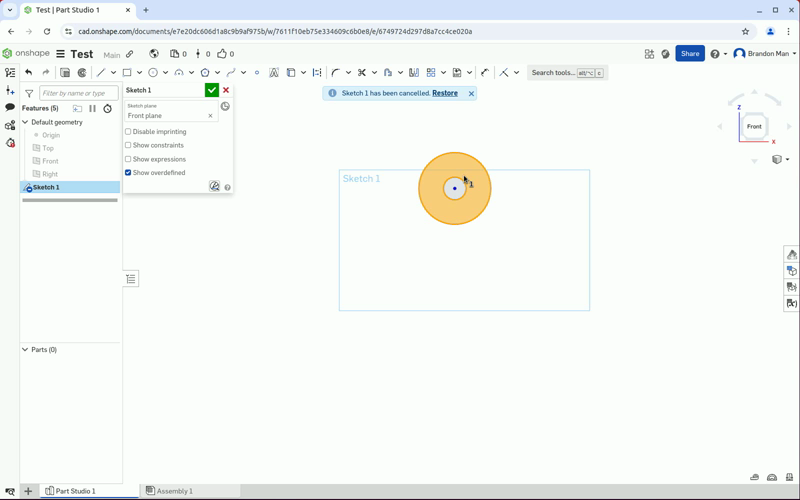
scroll(-6)
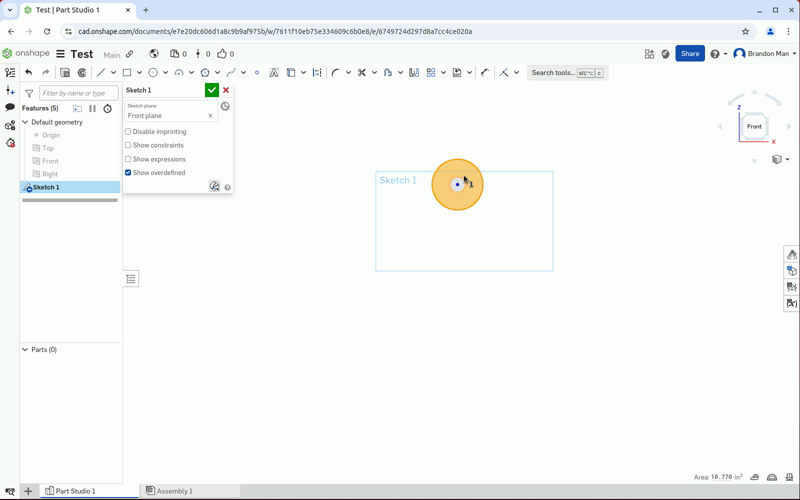
scroll(-6)
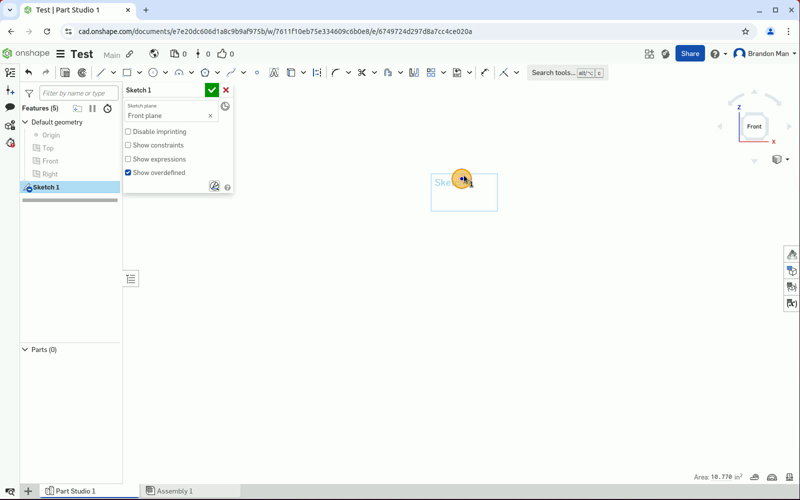
mouse_move(73, 352)
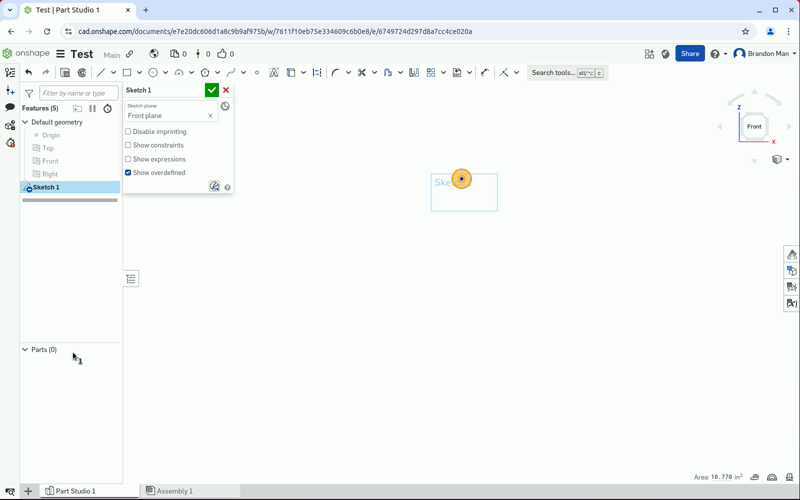
key(shift+y)
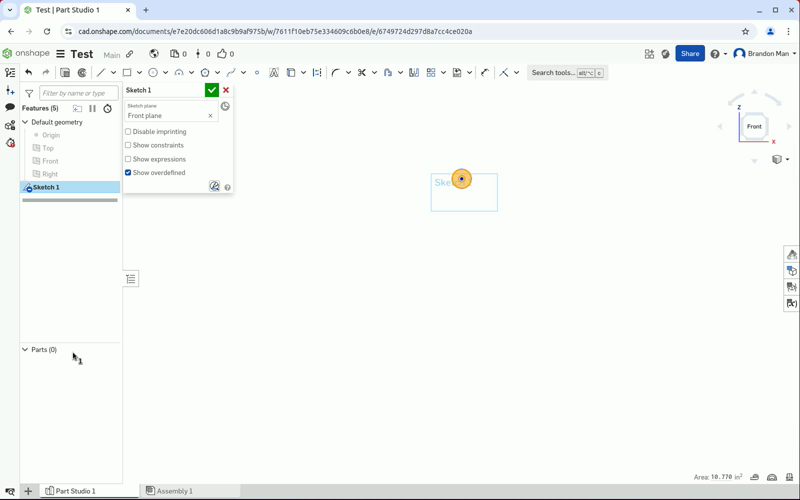
key(shift+e)
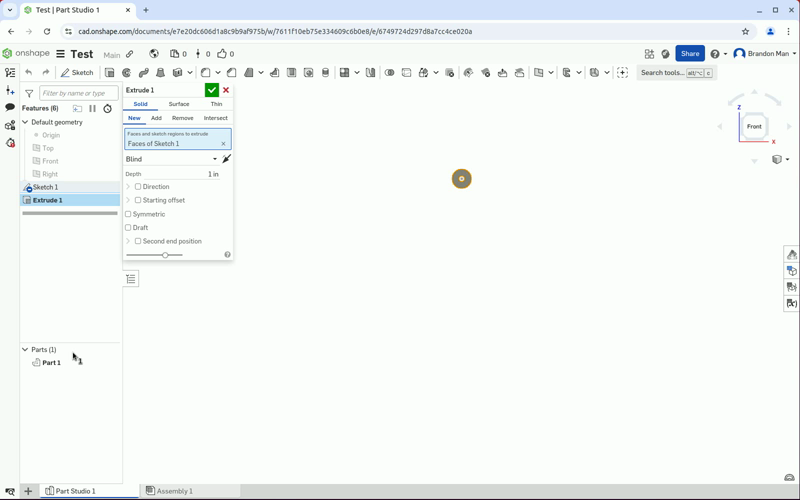
mouse_move(143, 106)
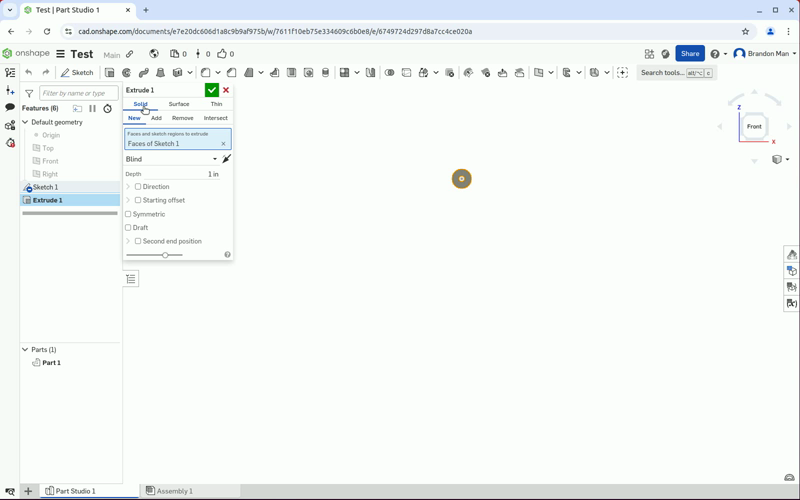
click(143, 106)
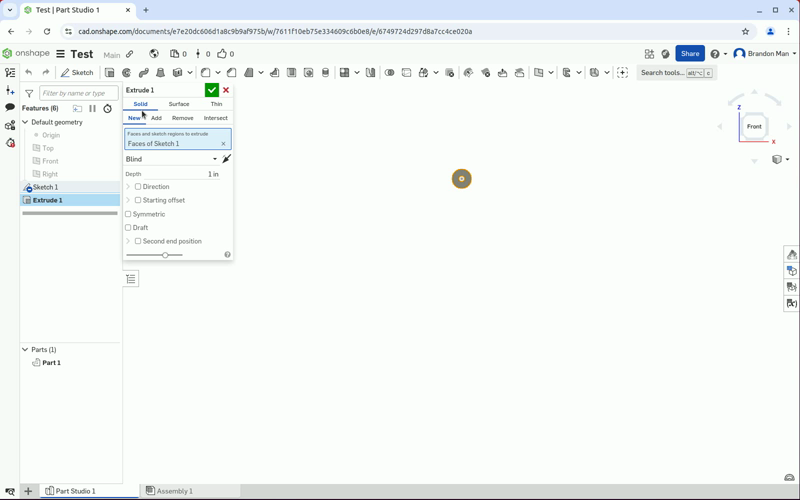
mouse_move(137, 120)
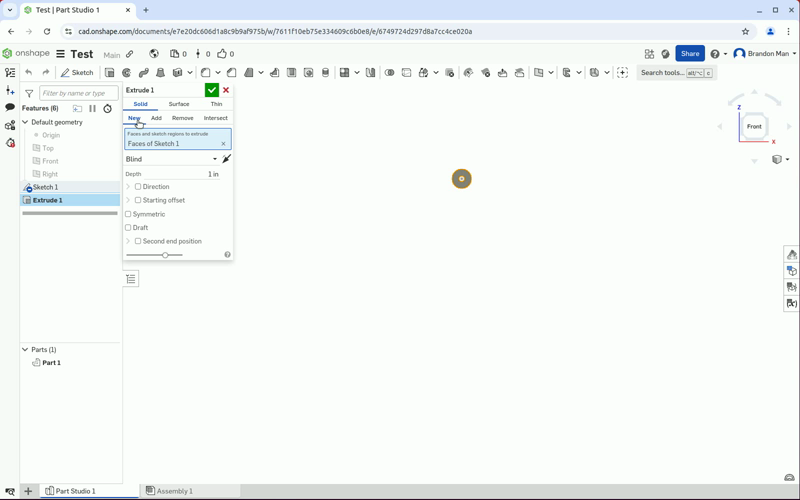
click(137, 120)
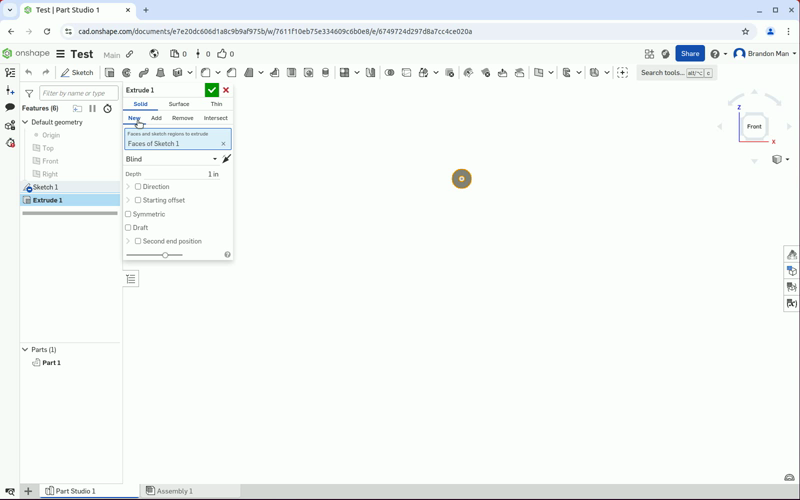
key(tab, 4)
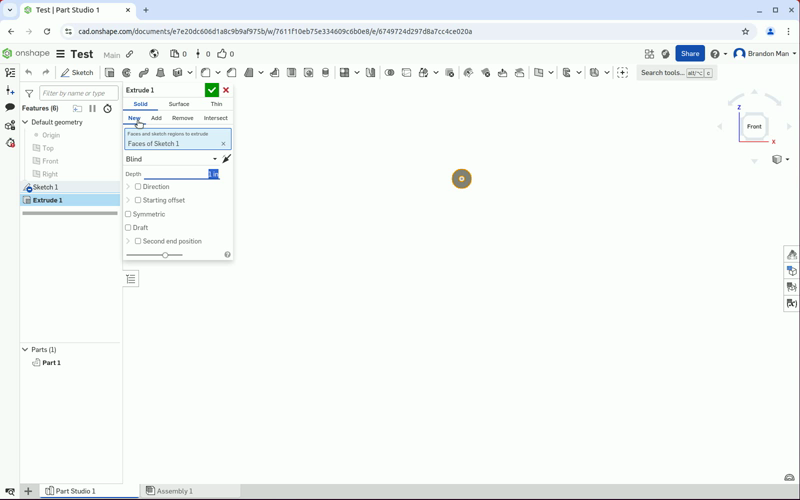
text(0.481)
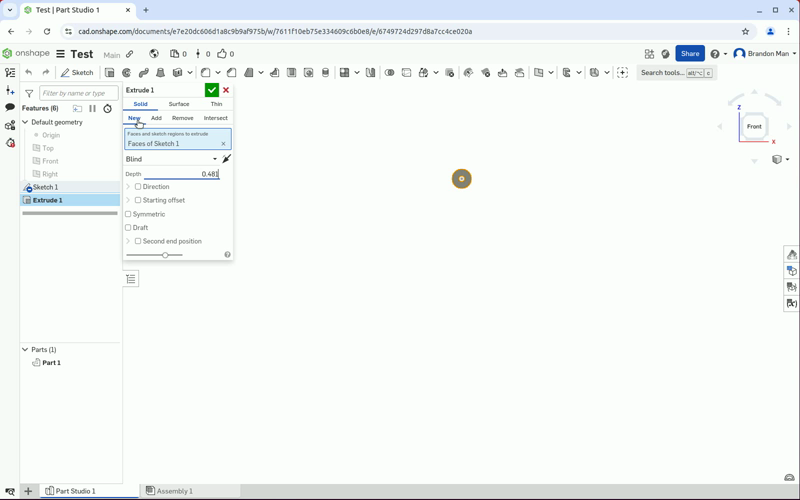
key(enter)
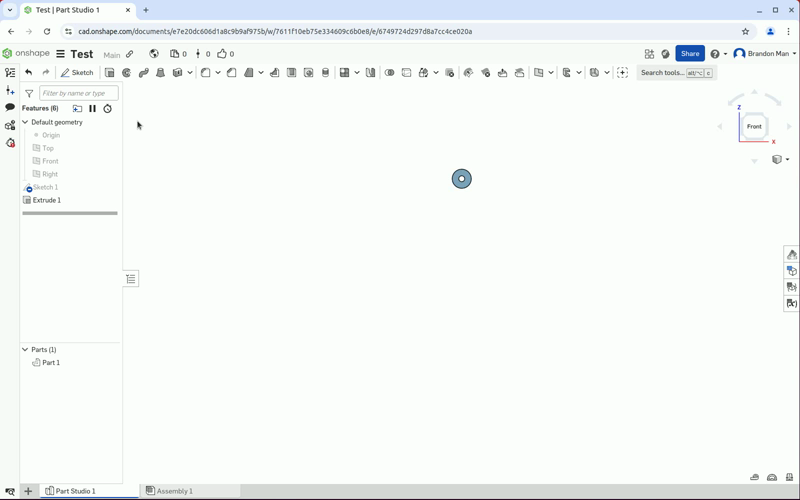
key(shift+h)
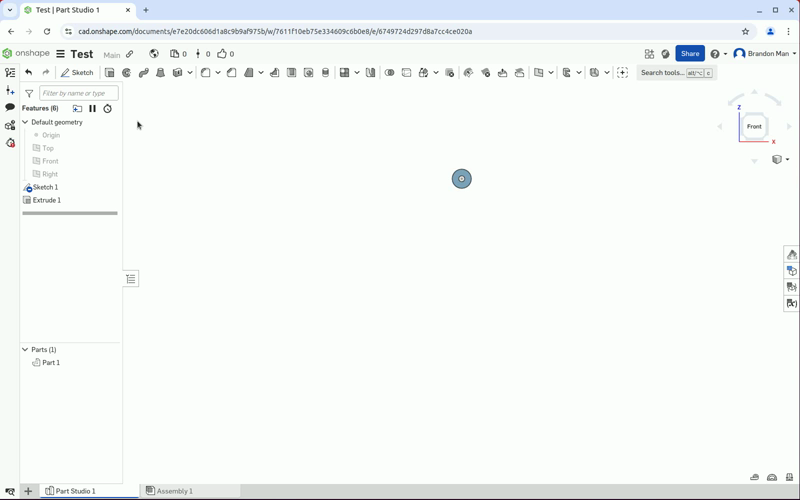
key(shift+h)
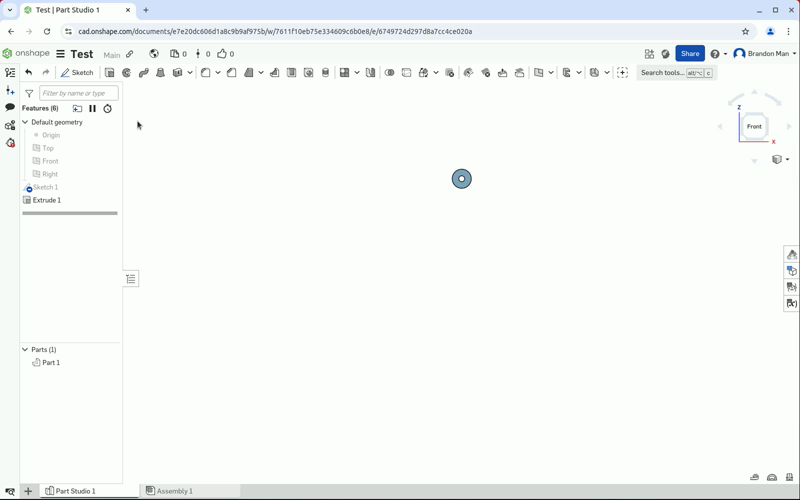
mouse_move(73, 189)
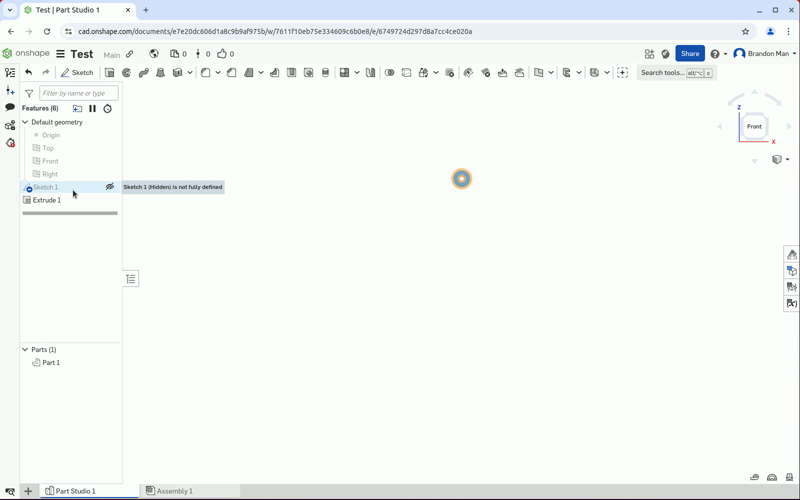
click(73, 189)
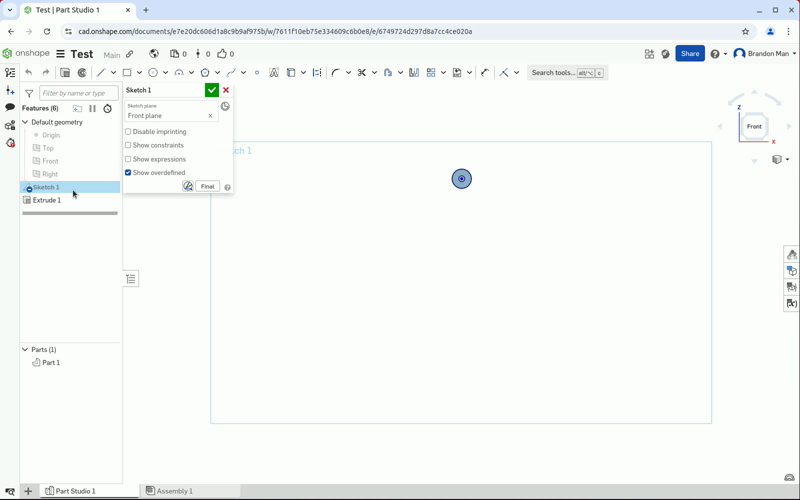
mouse_move(229, 92)
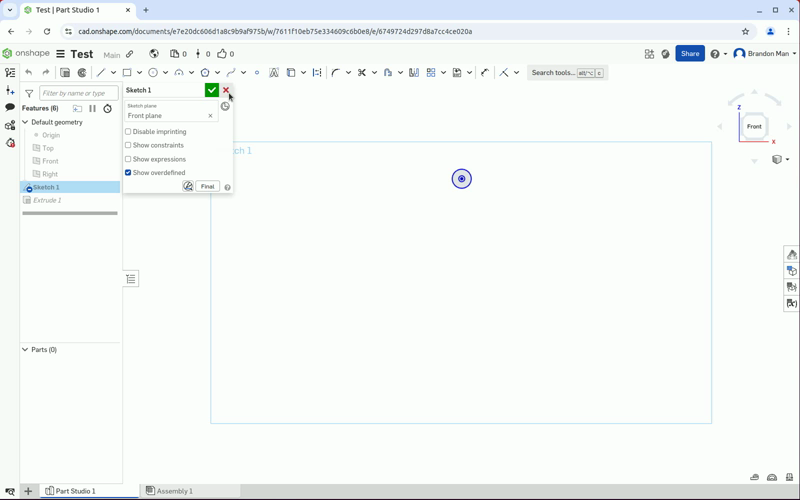
click(229, 92)
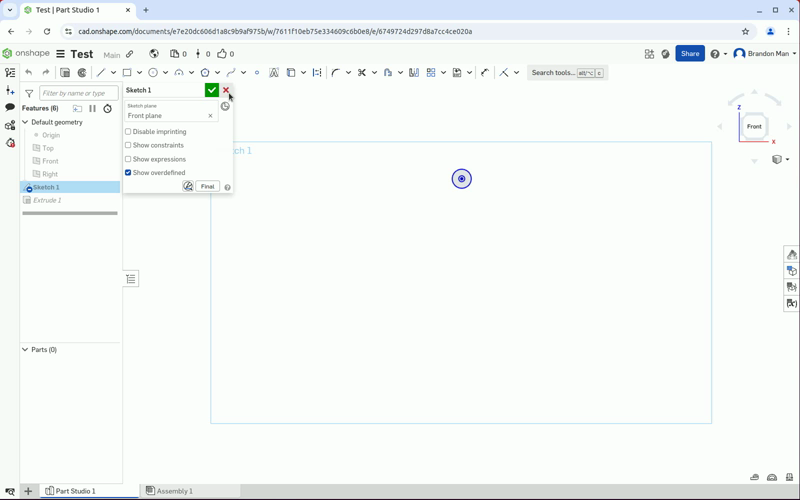
key(shift+s)
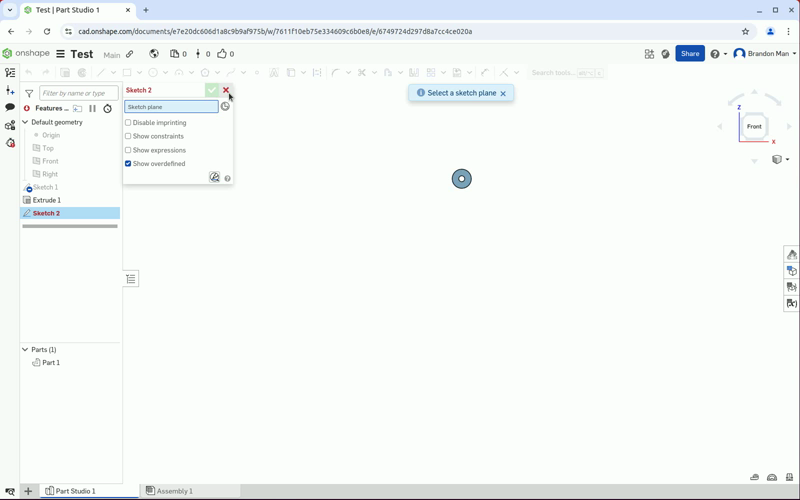
mouse_move(73, 163)
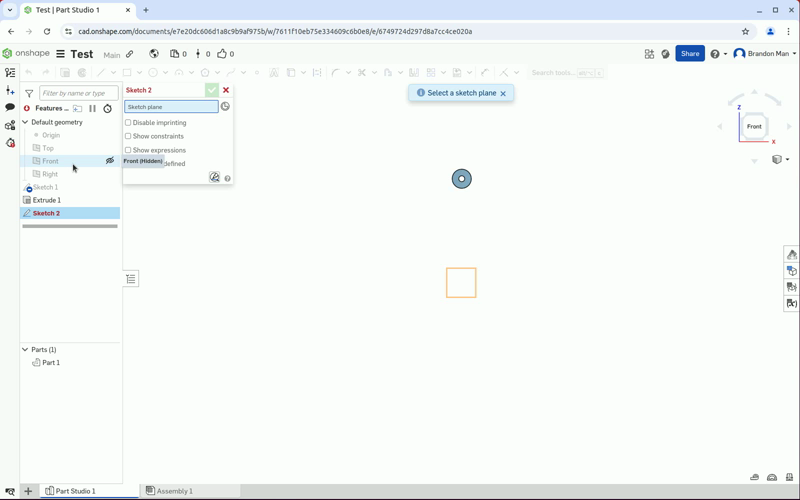
click(73, 163)
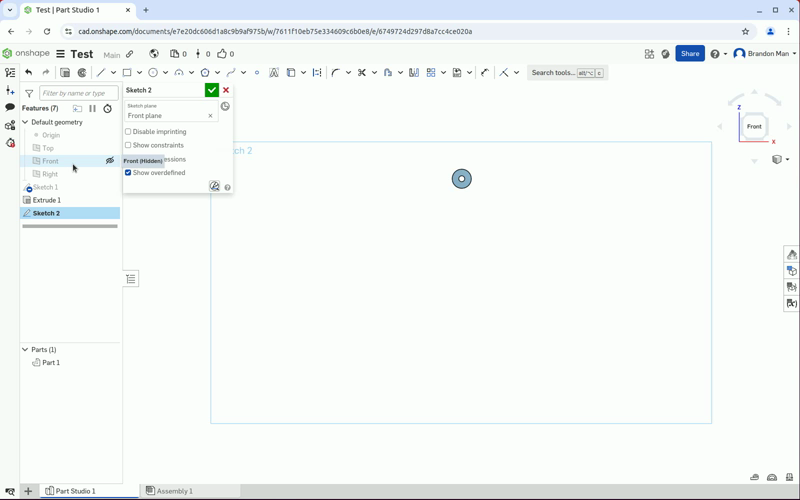
mouse_move(73, 352)
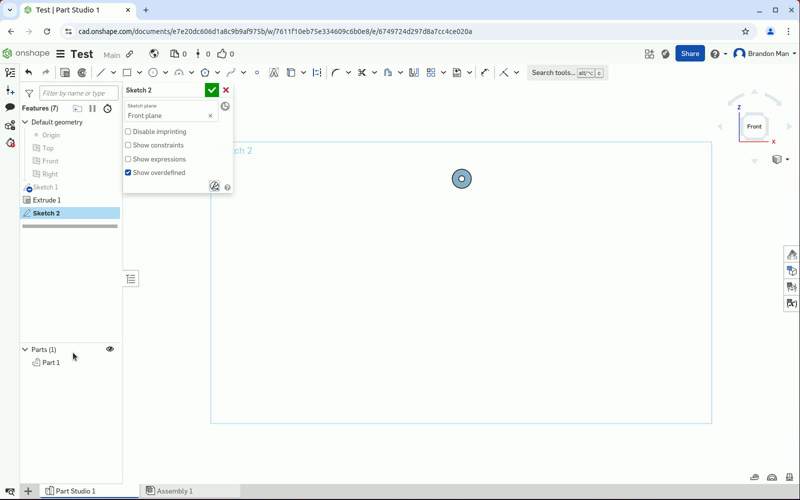
key(y)
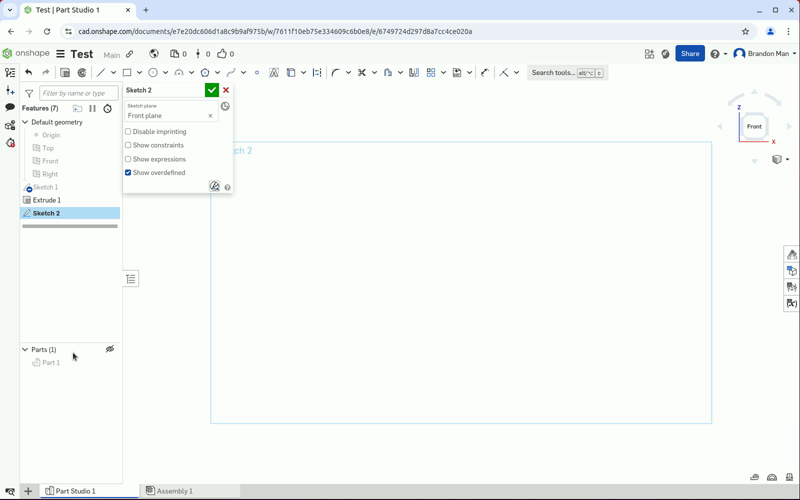
key(c)
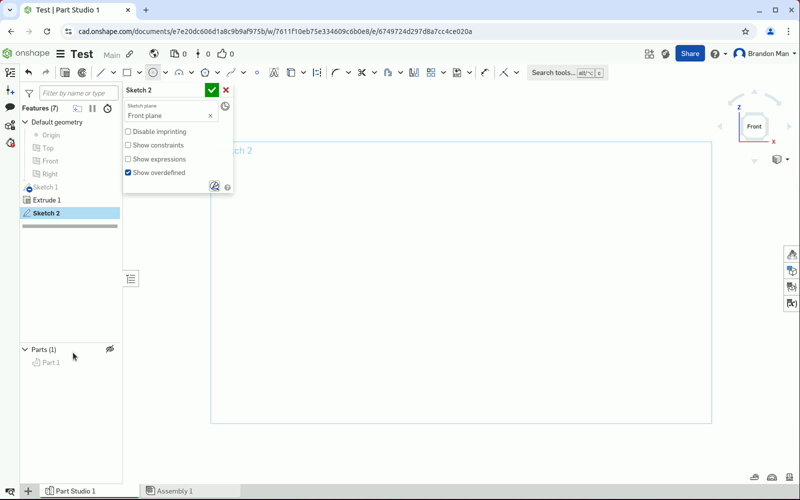
key_down(shift)
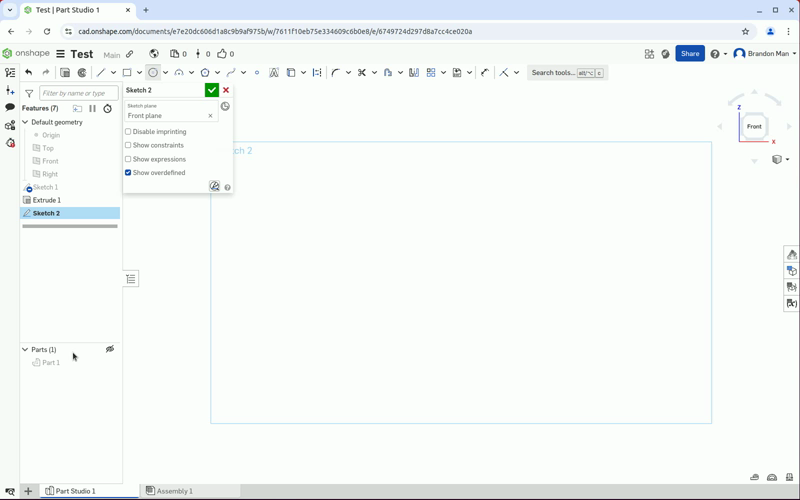
mouse_move(461, 282)
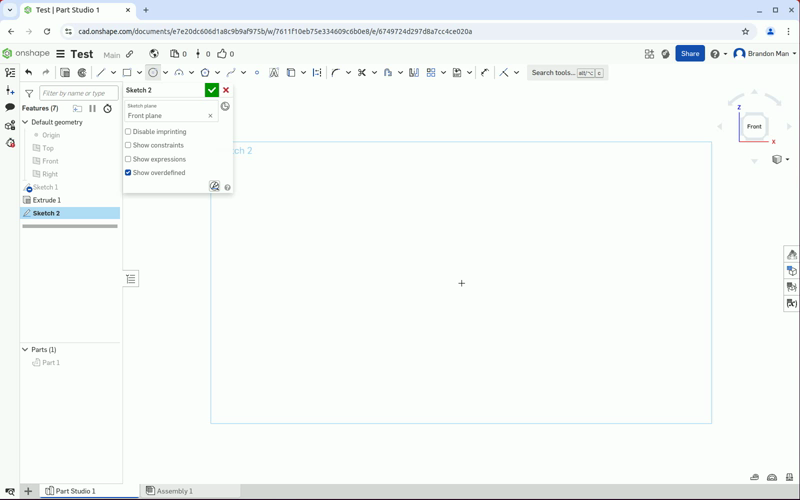
click(461, 282)
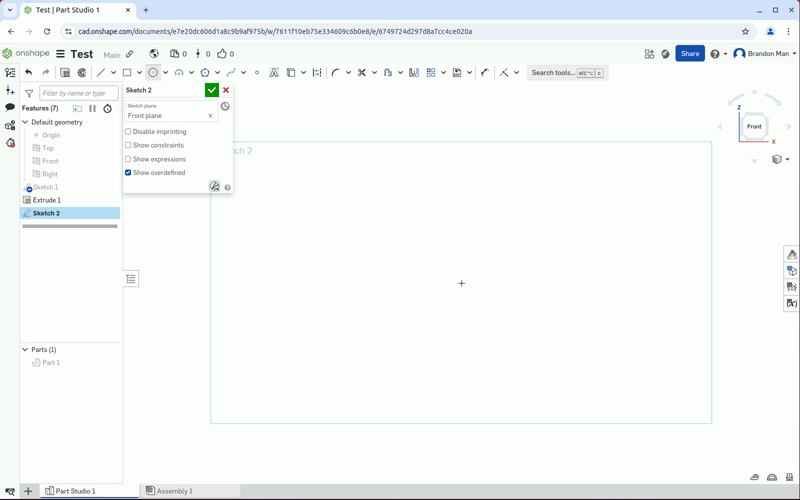
key_up(shift)
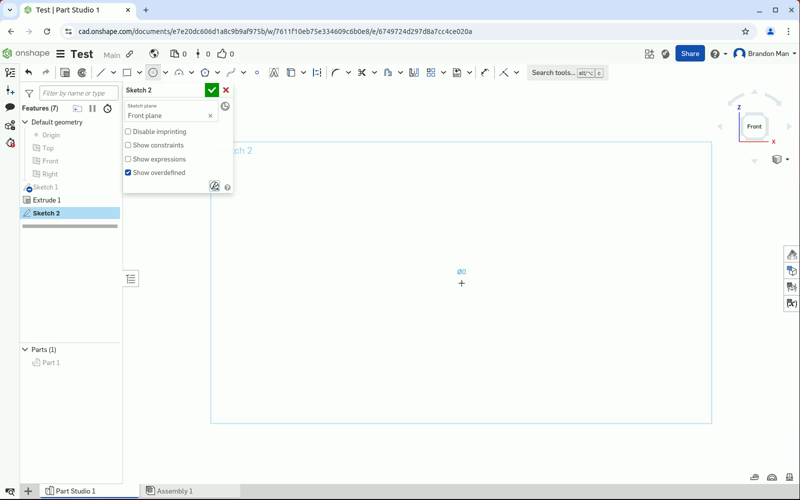
mouse_move(471, 282)
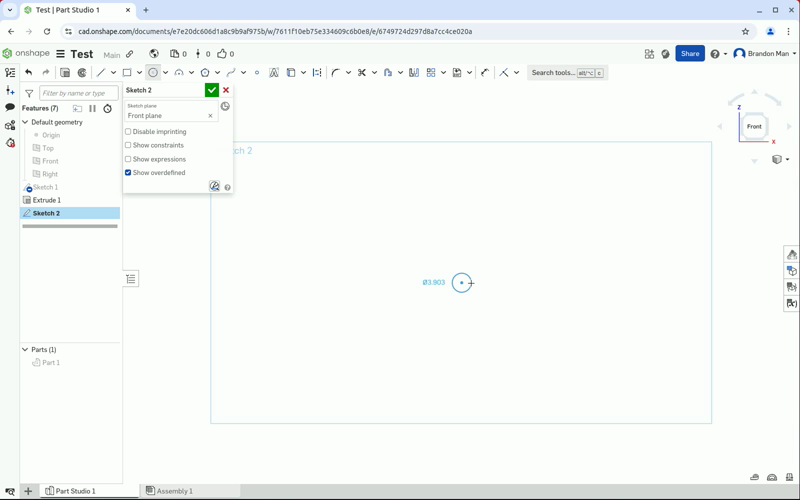
click(471, 282)
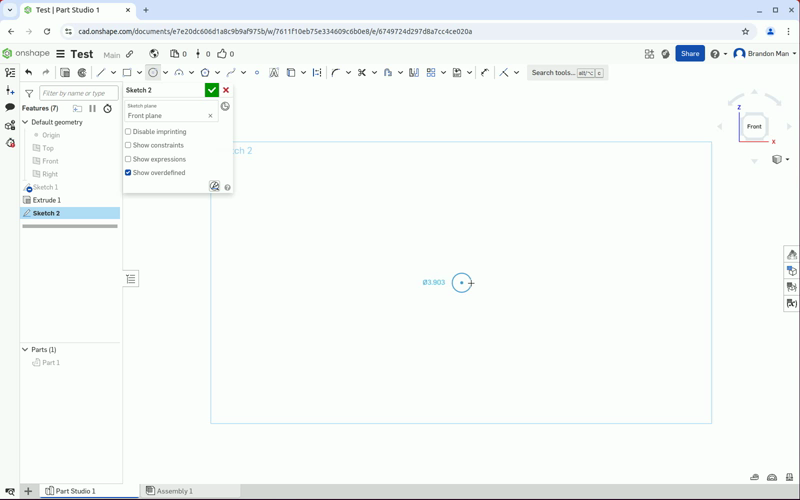
key(esc)
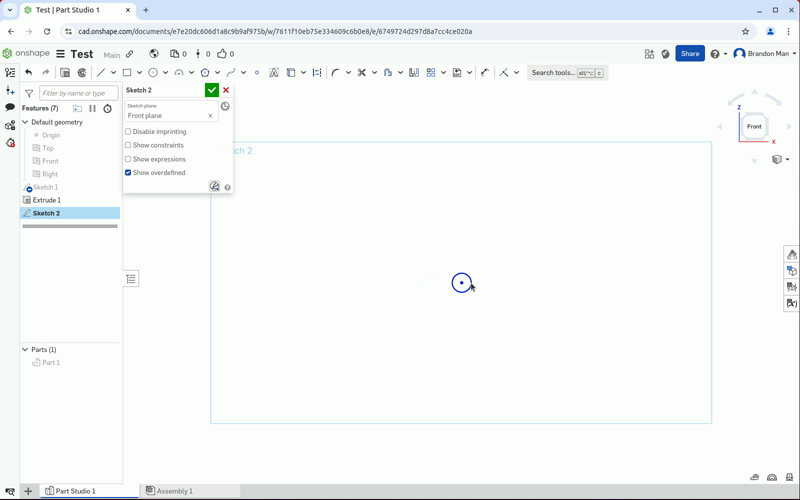
key(c)
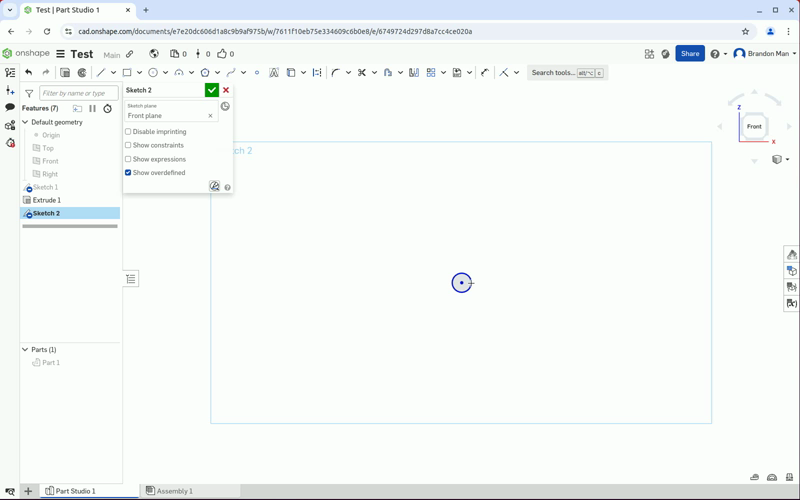
key_down(shift)
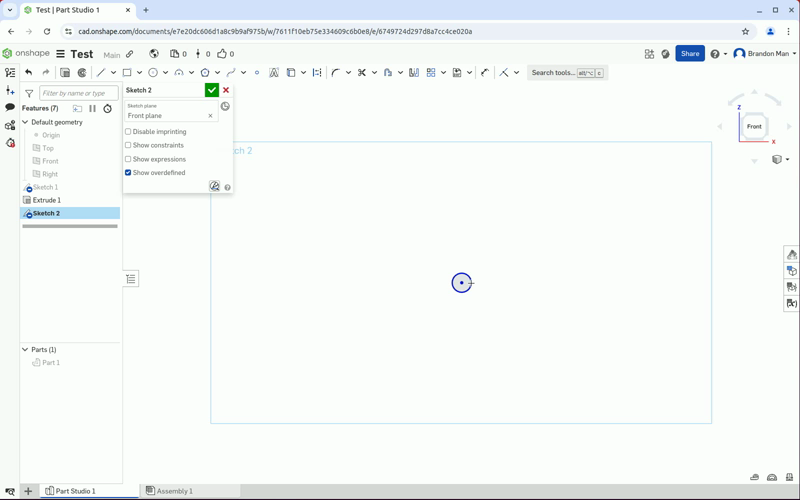
mouse_move(461, 282)
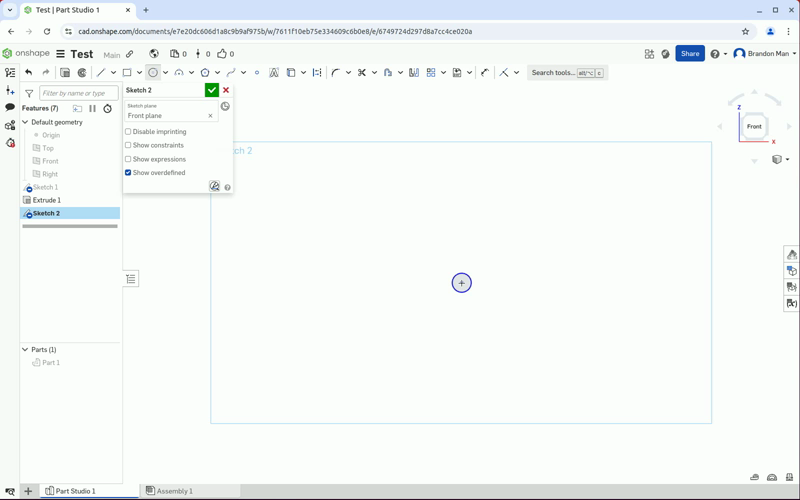
click(461, 282)
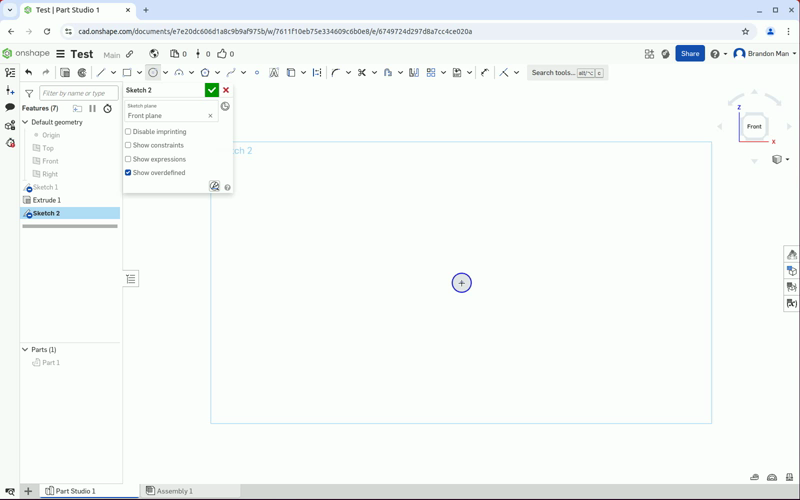
key_up(shift)
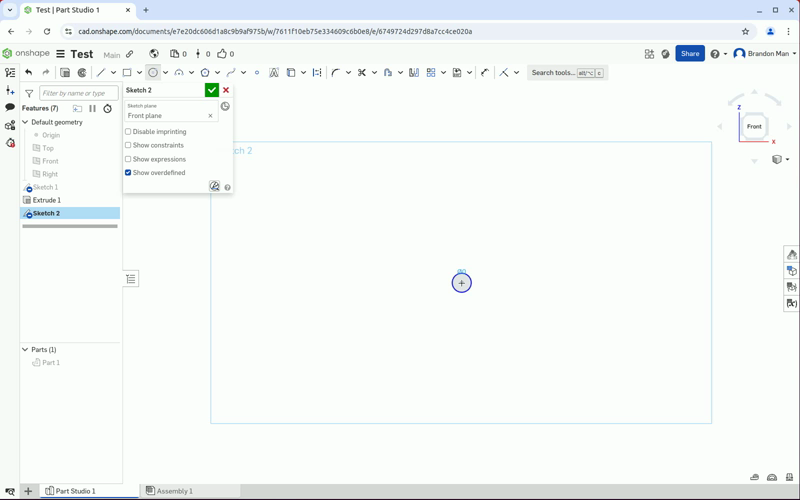
mouse_move(464, 282)
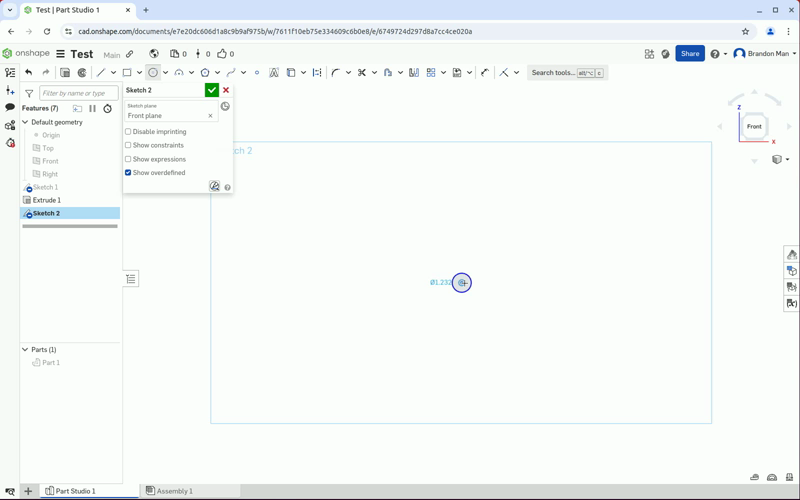
scroll(6)
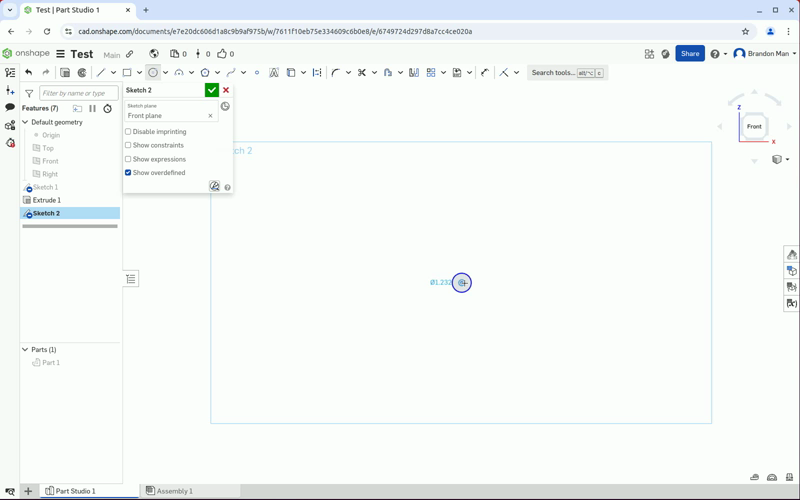
scroll(6)
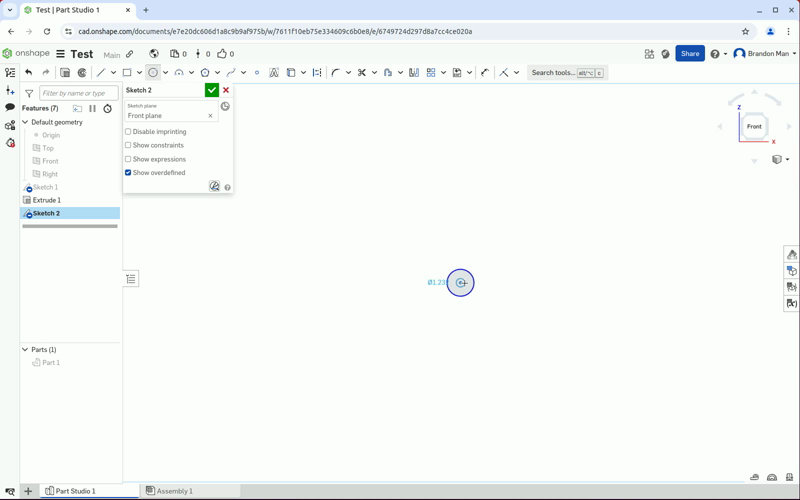
scroll(6)
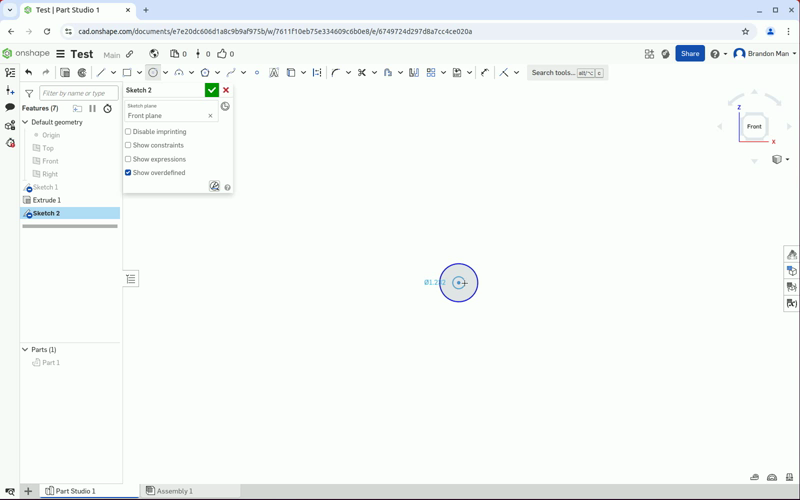
scroll(6)
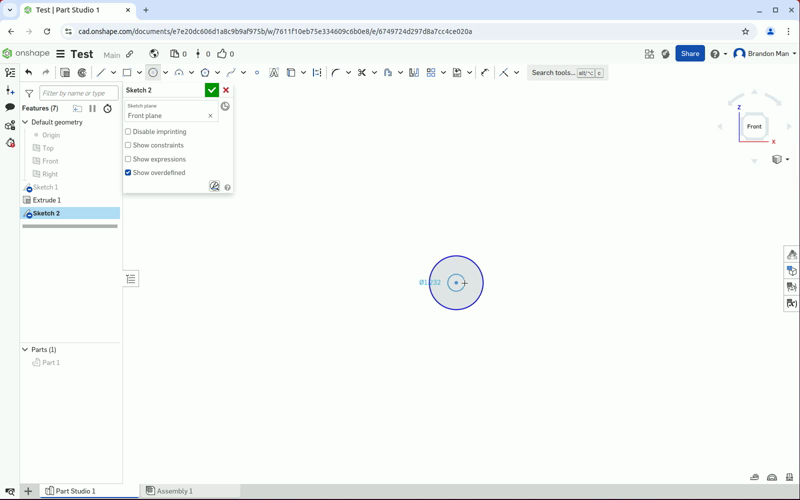
scroll(6)
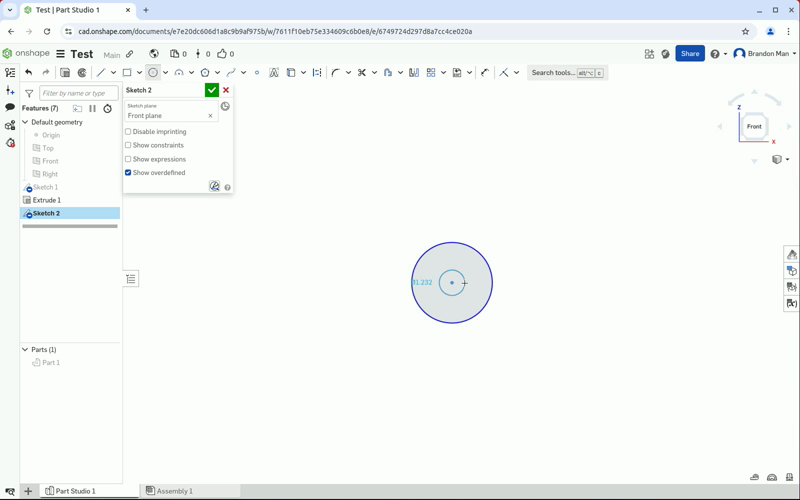
scroll(6)
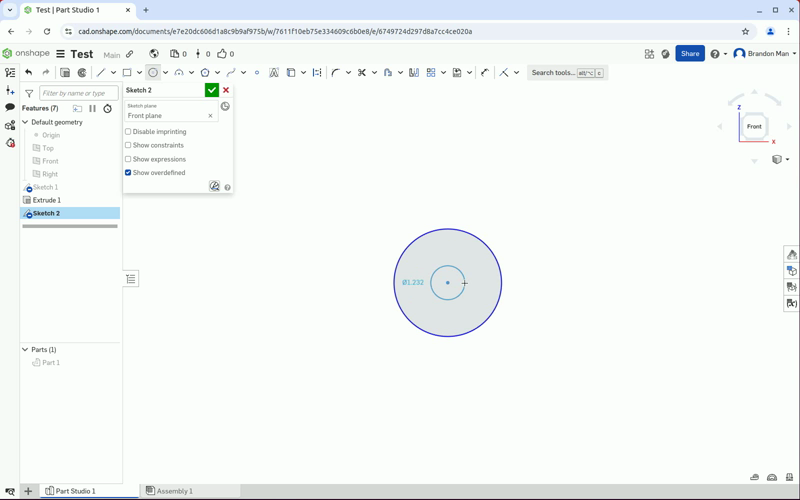
scroll(6)
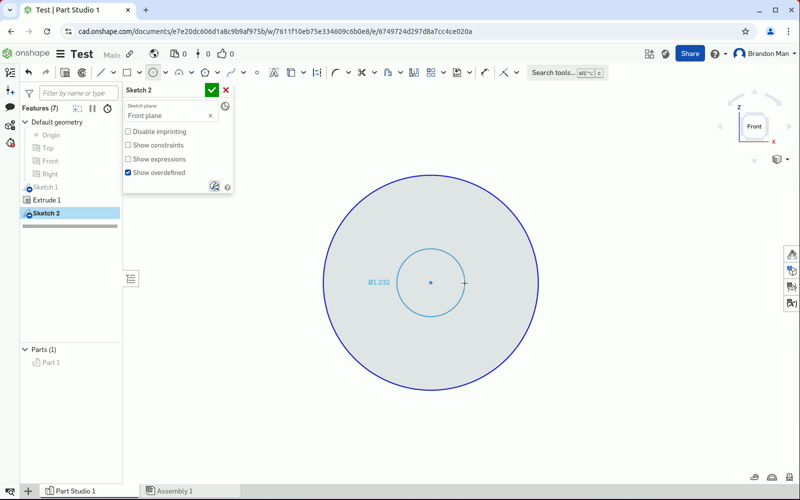
click(464, 282)
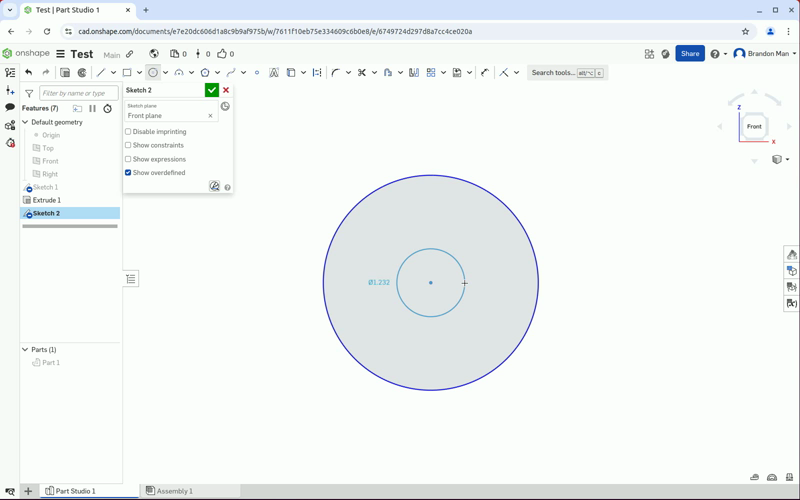
scroll(-6)
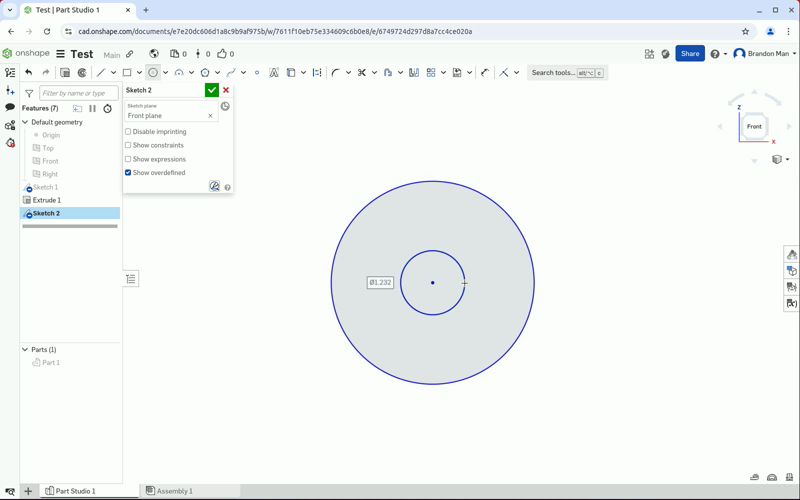
scroll(-6)
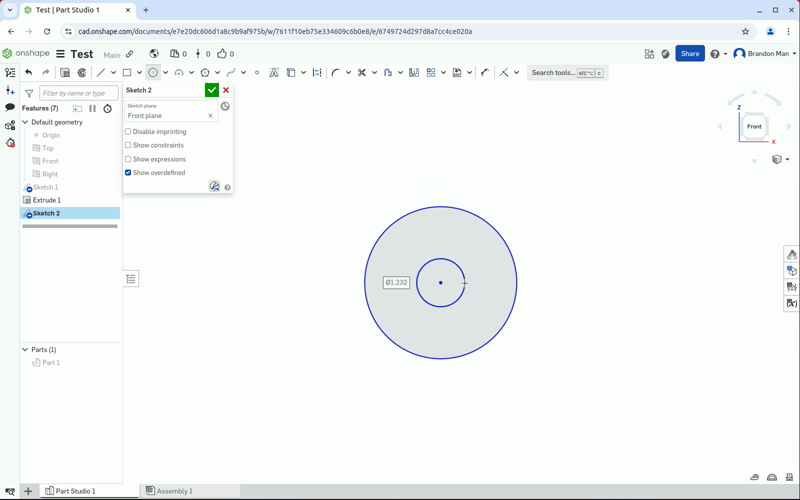
scroll(-6)
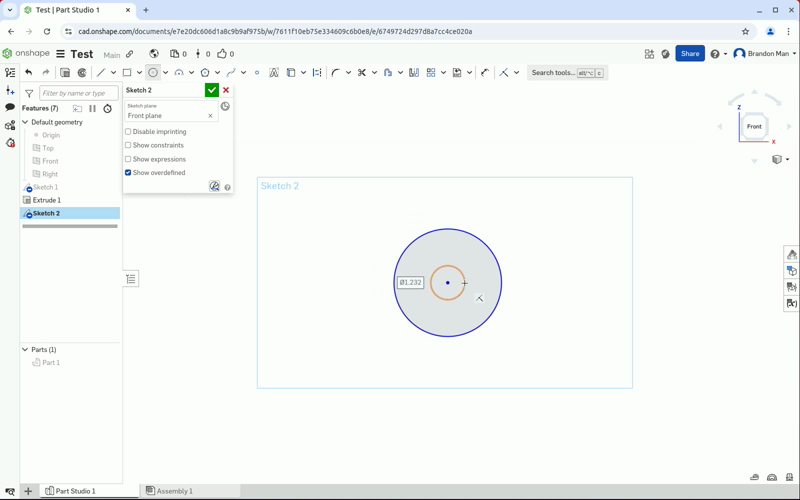
scroll(-6)
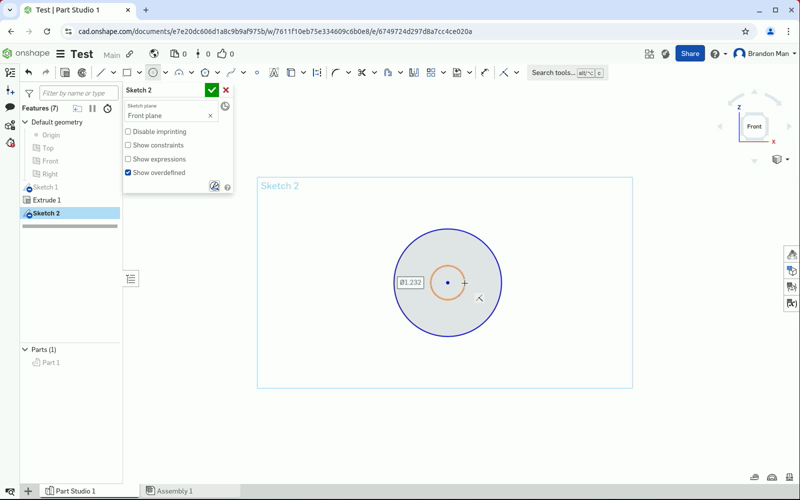
scroll(-6)
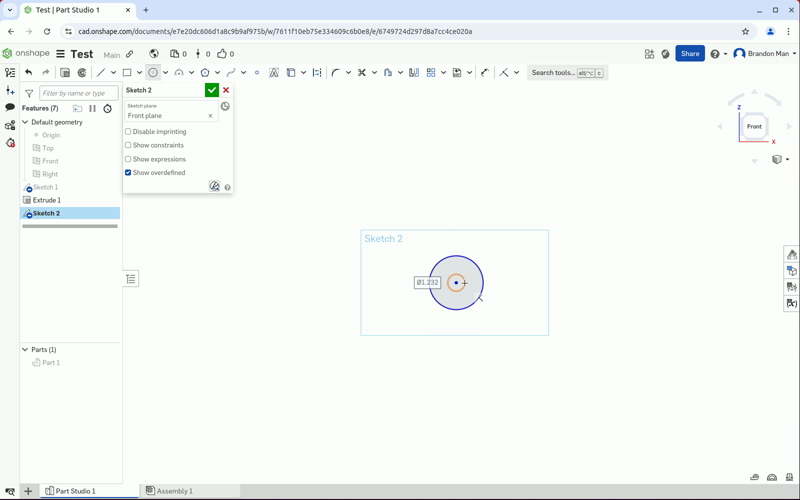
scroll(-6)
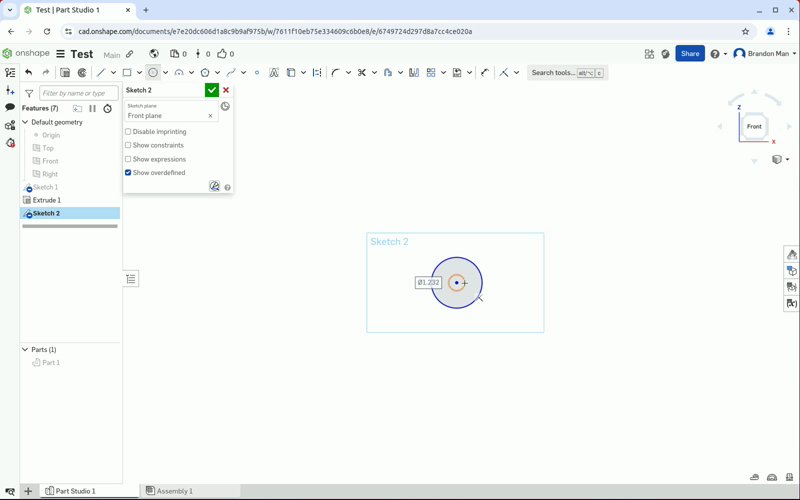
scroll(-6)
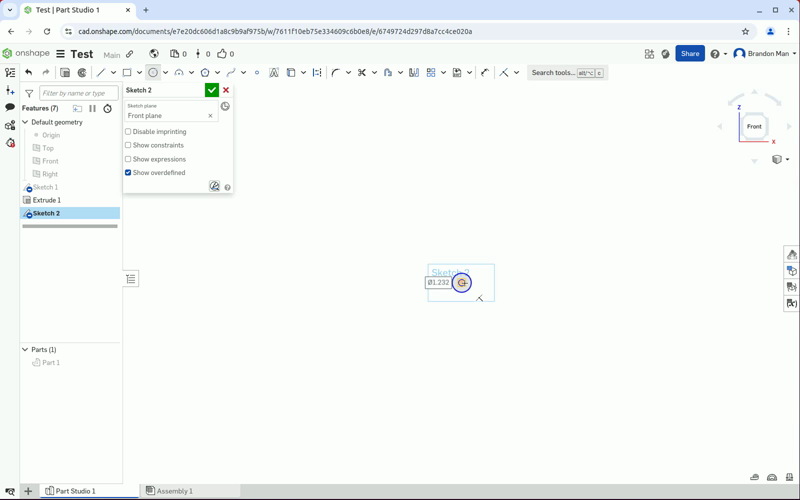
key(esc)
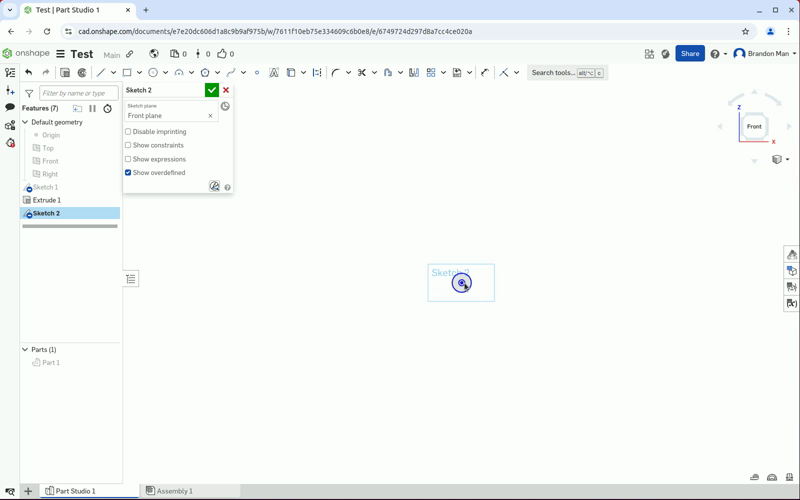
mouse_move(465, 277)
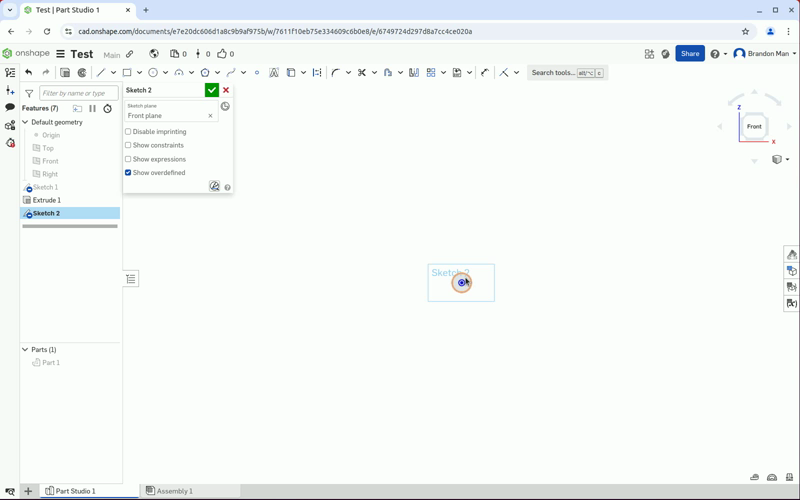
scroll(6)
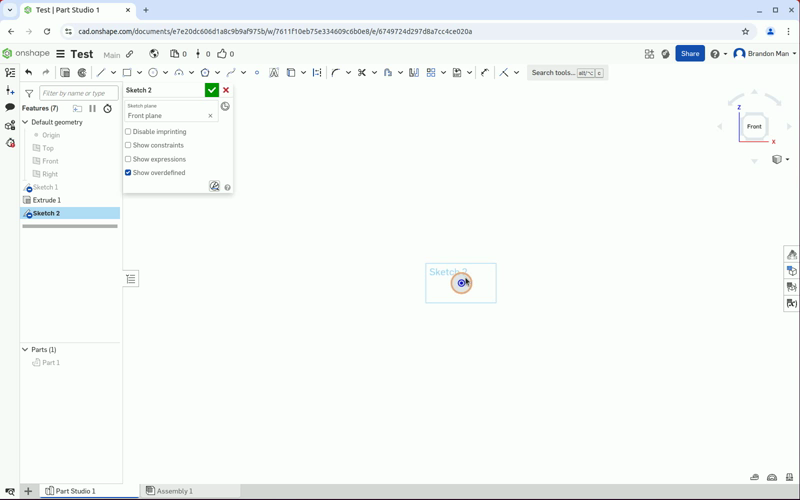
scroll(6)
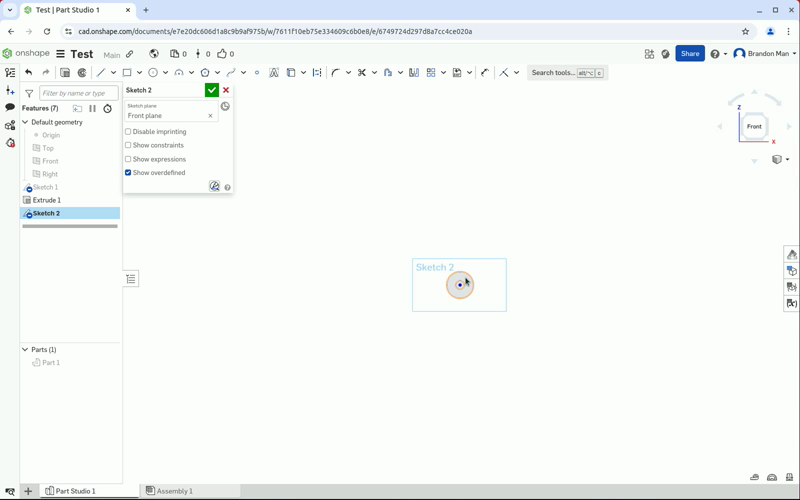
scroll(6)
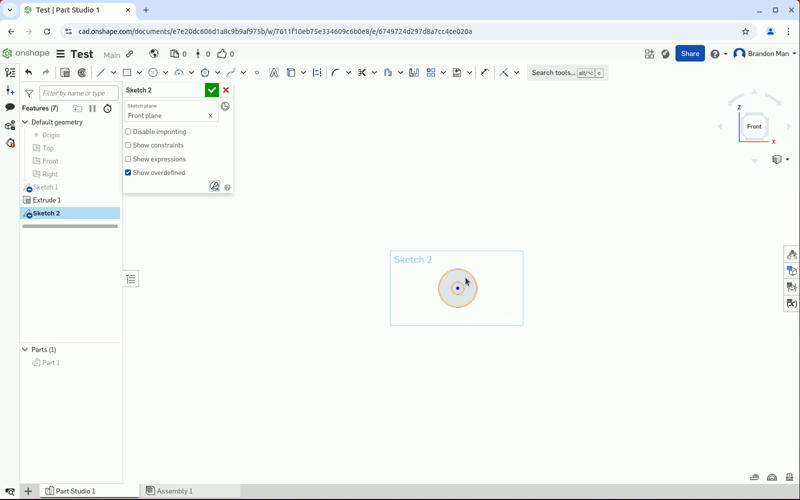
scroll(6)
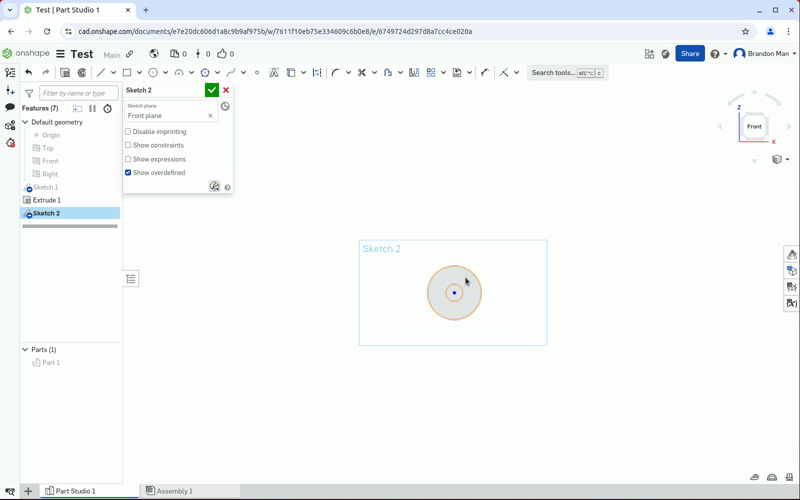
scroll(6)
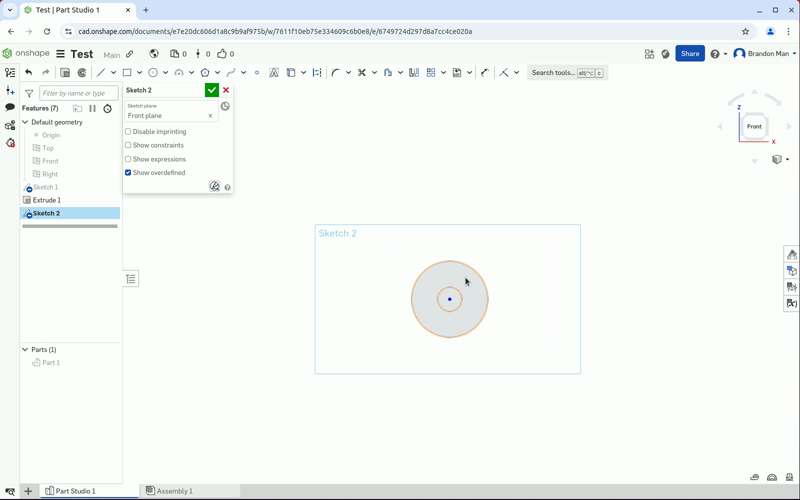
scroll(6)
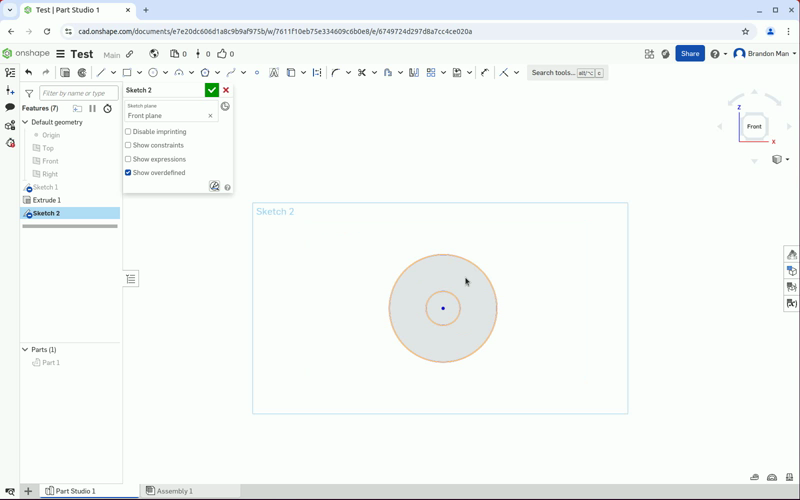
scroll(6)
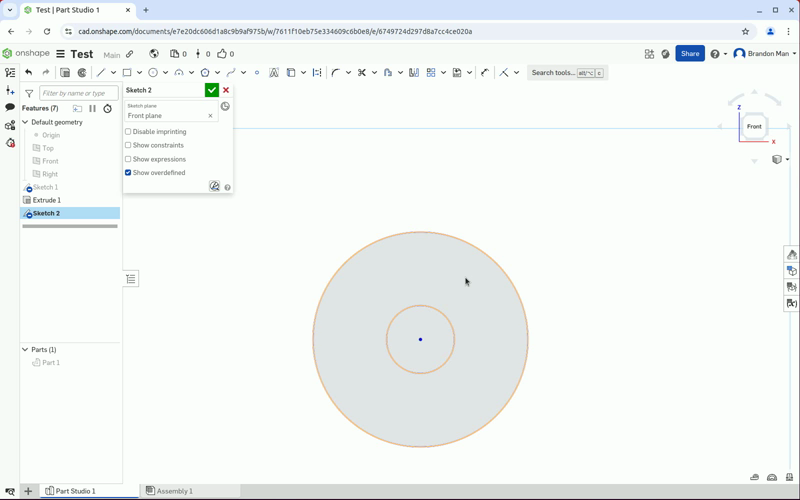
click(465, 277)
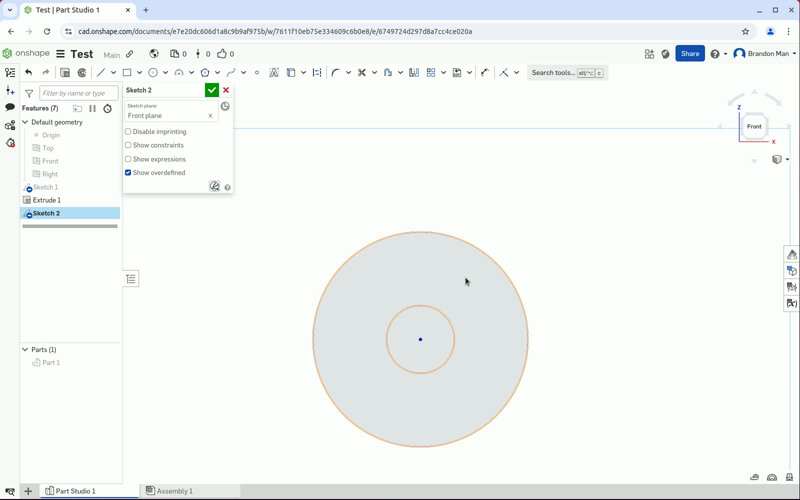
scroll(-6)
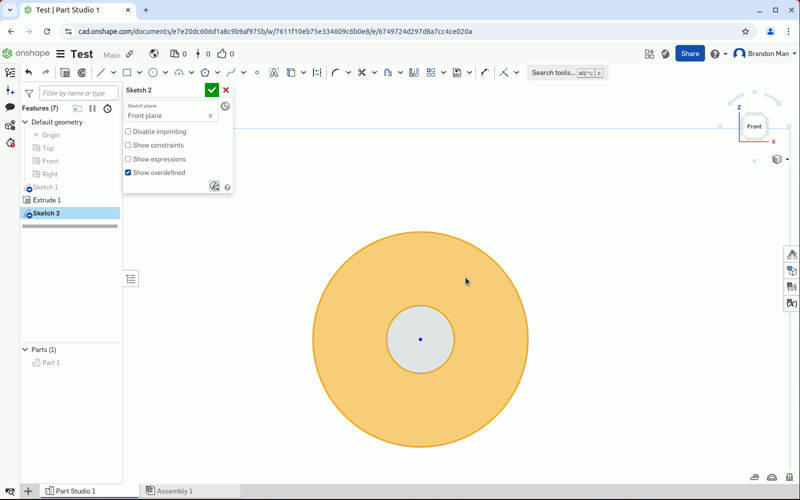
scroll(-6)
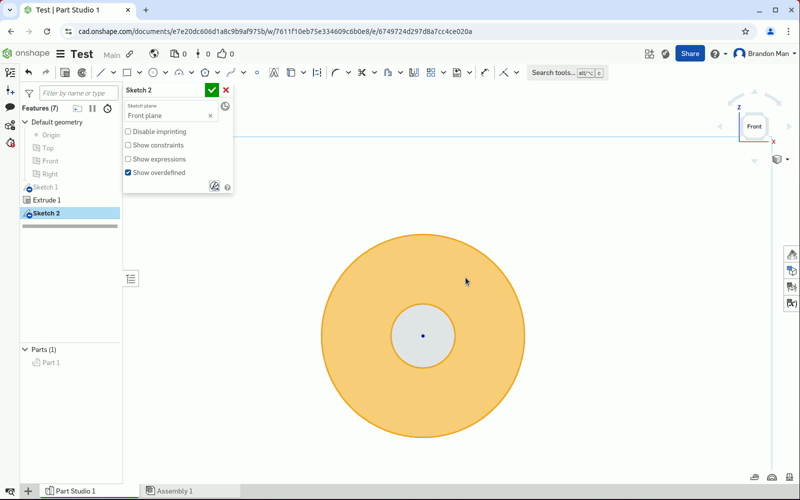
scroll(-6)
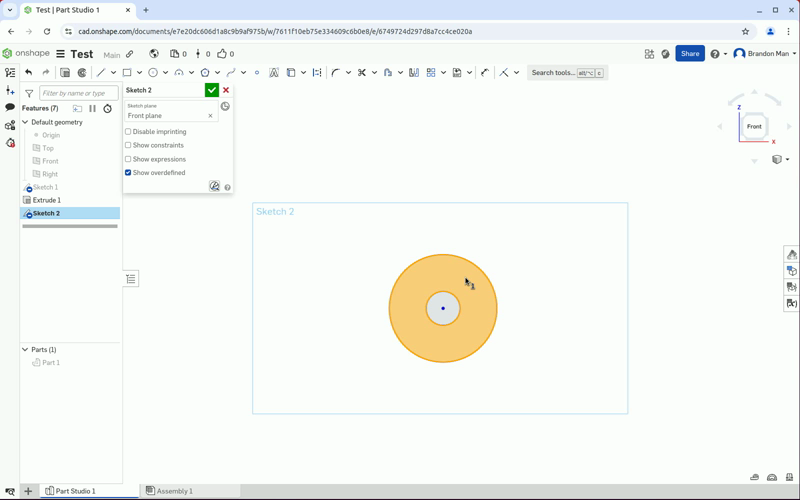
scroll(-6)
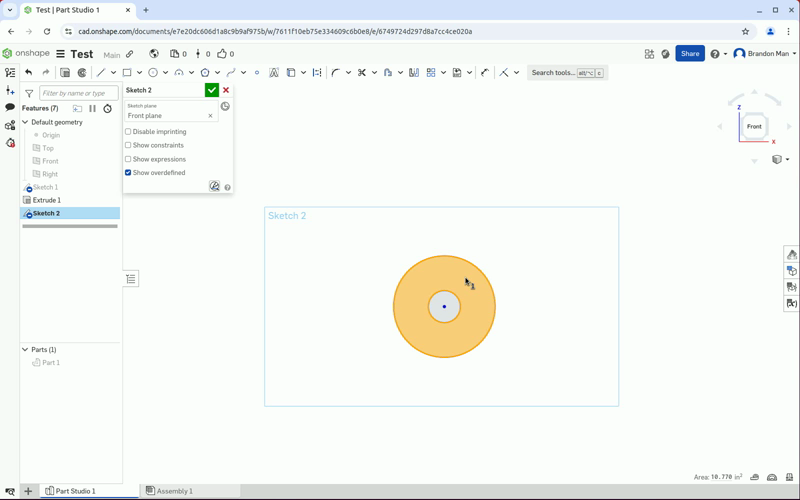
scroll(-6)
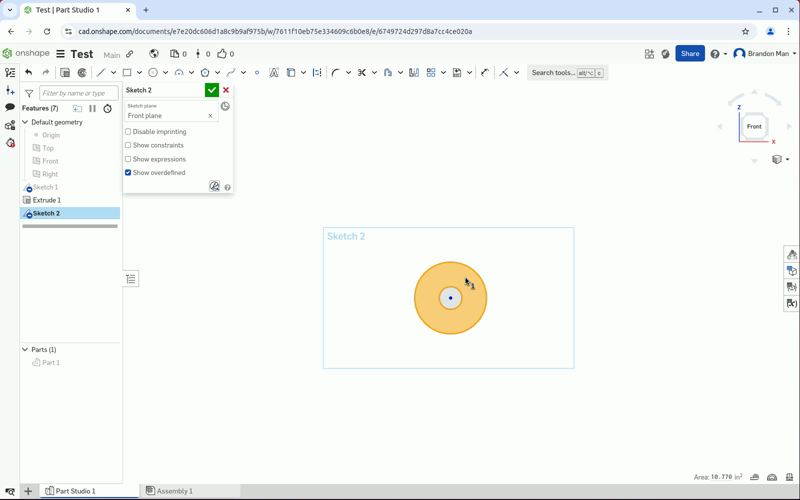
scroll(-6)
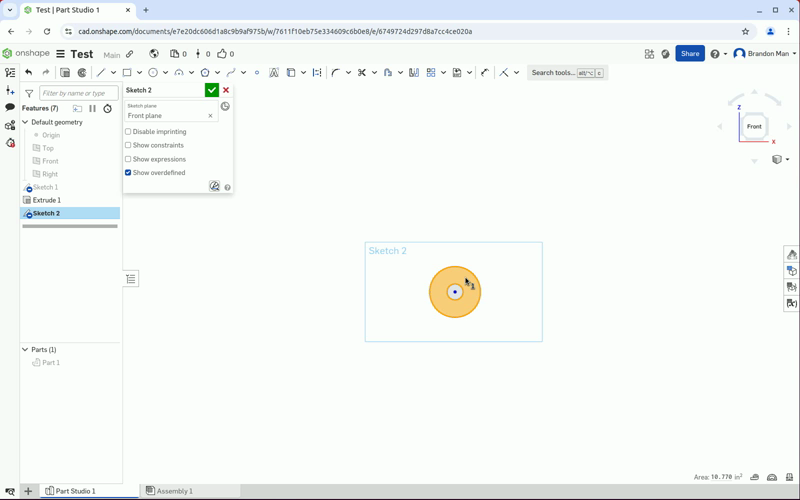
scroll(-6)
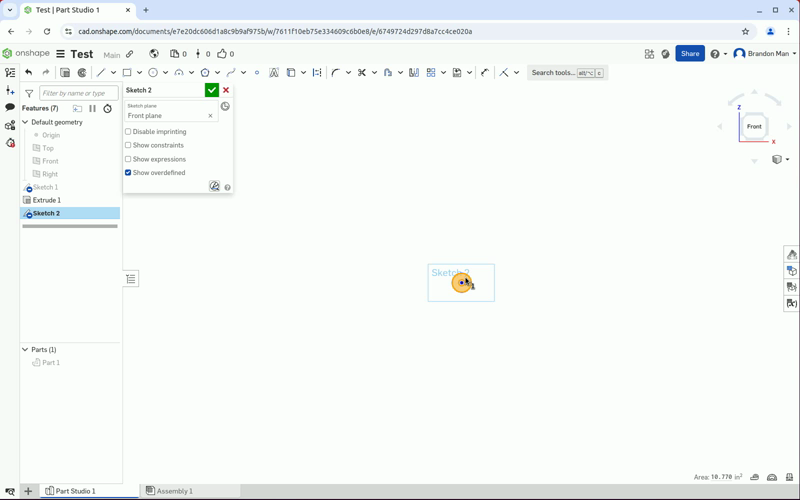
mouse_move(73, 352)
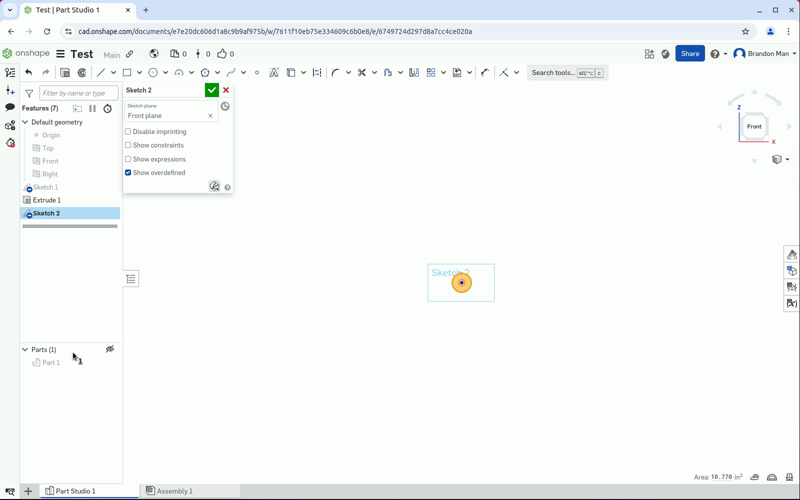
key(shift+y)
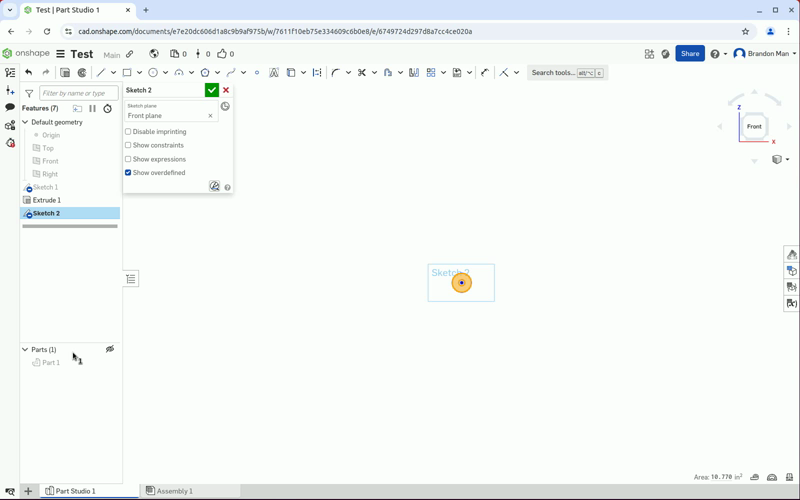
key(shift+e)
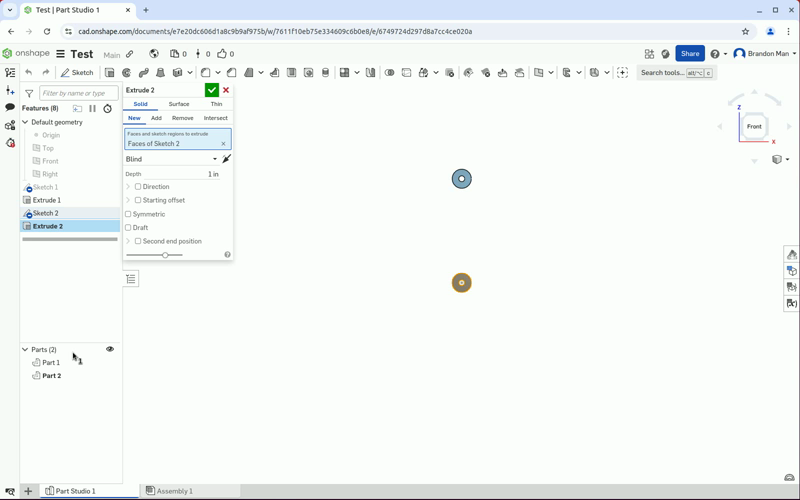
mouse_move(143, 106)
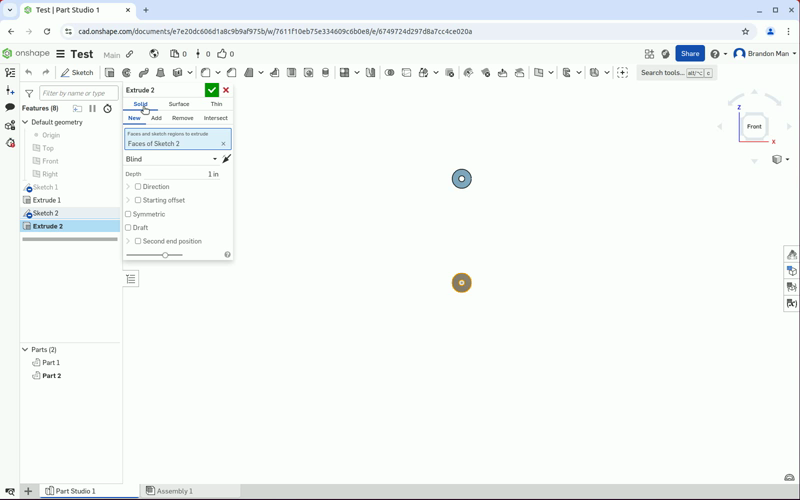
click(143, 106)
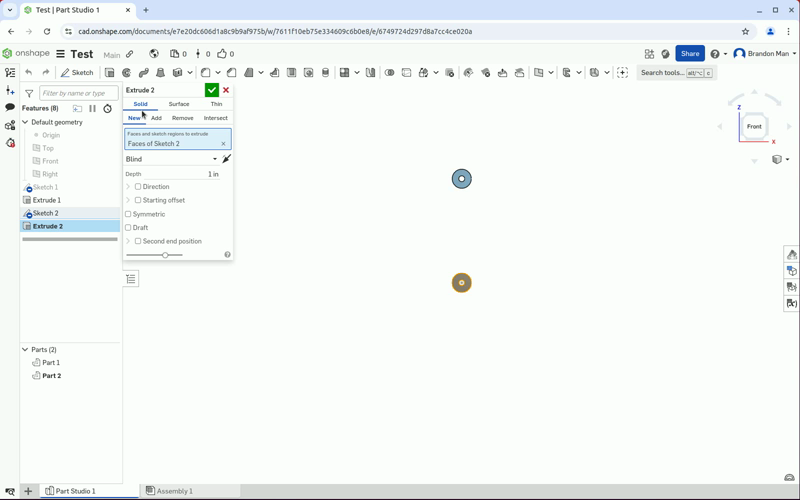
mouse_move(137, 120)
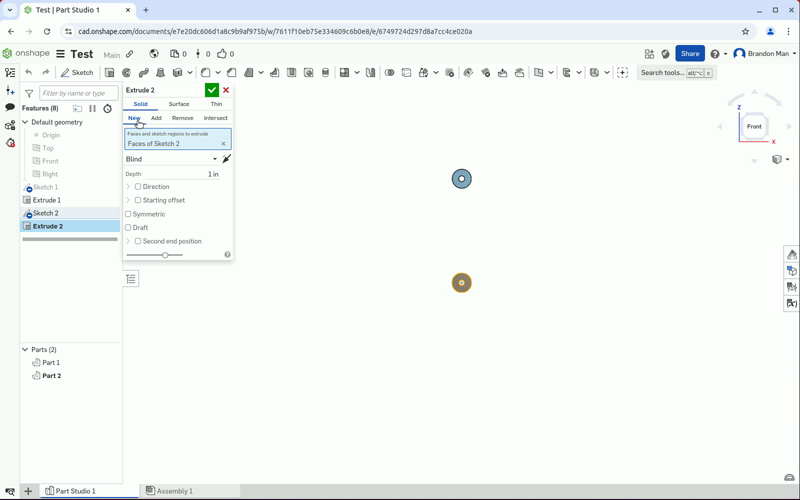
click(137, 120)
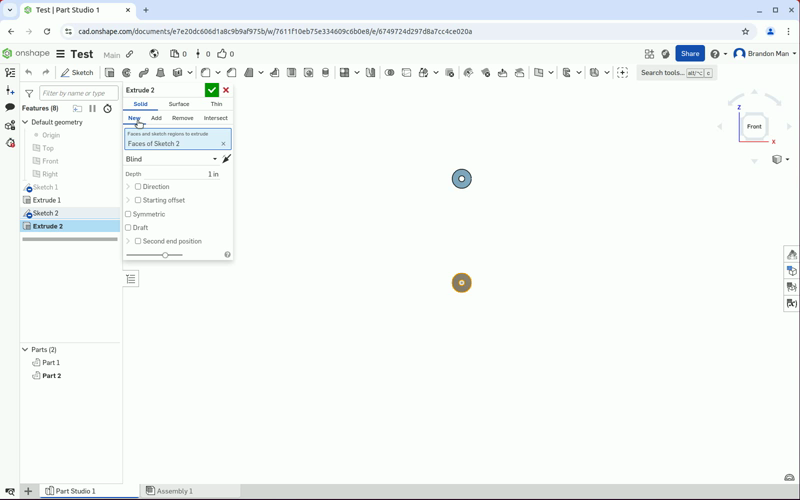
key(tab, 4)
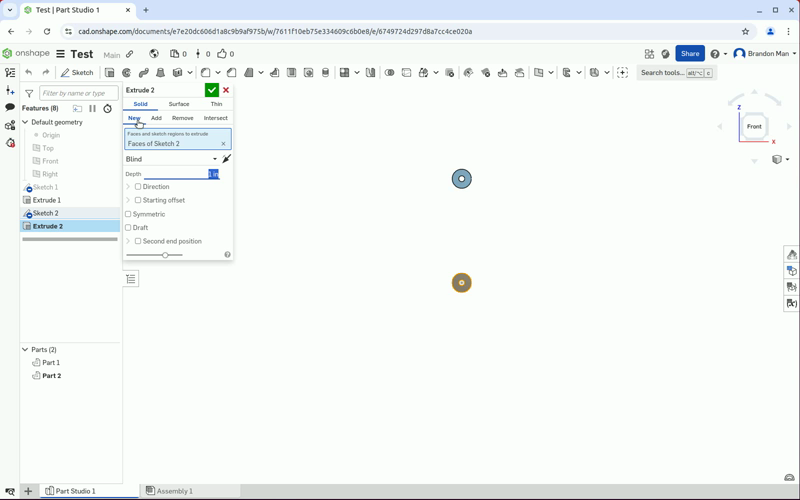
text(0.481)
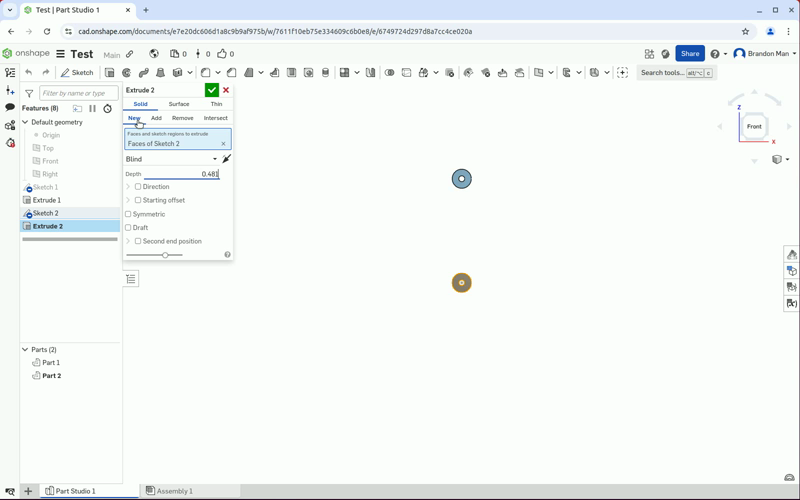
key(enter)
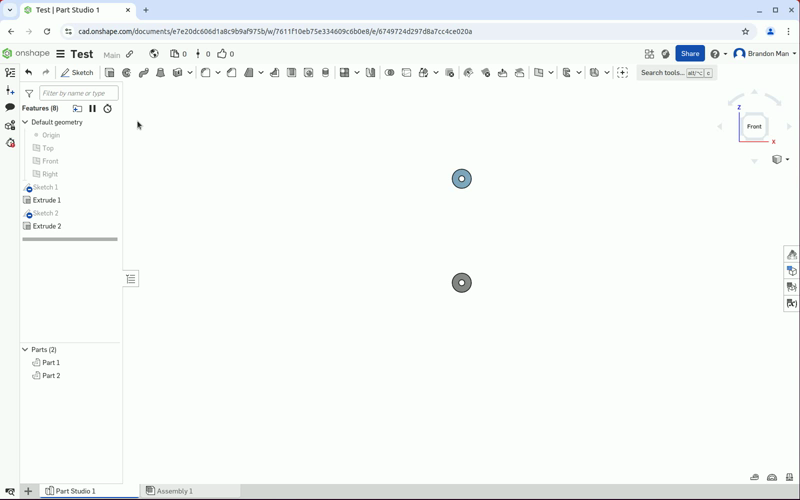
key(shift+h)
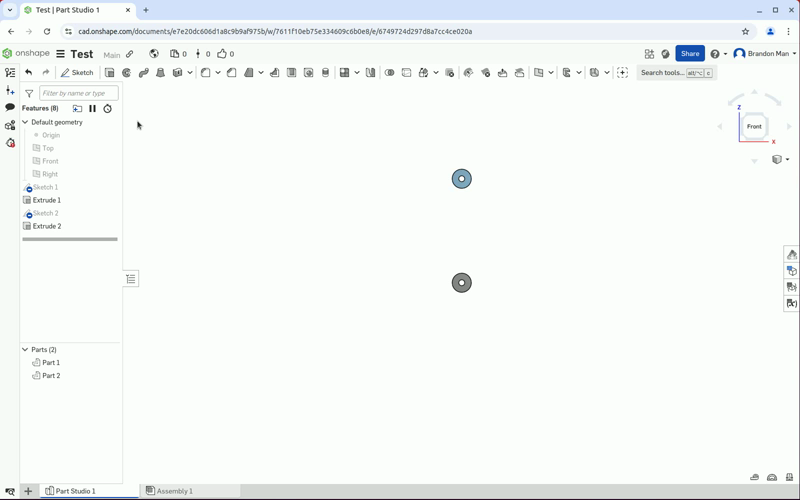
key(shift+h)
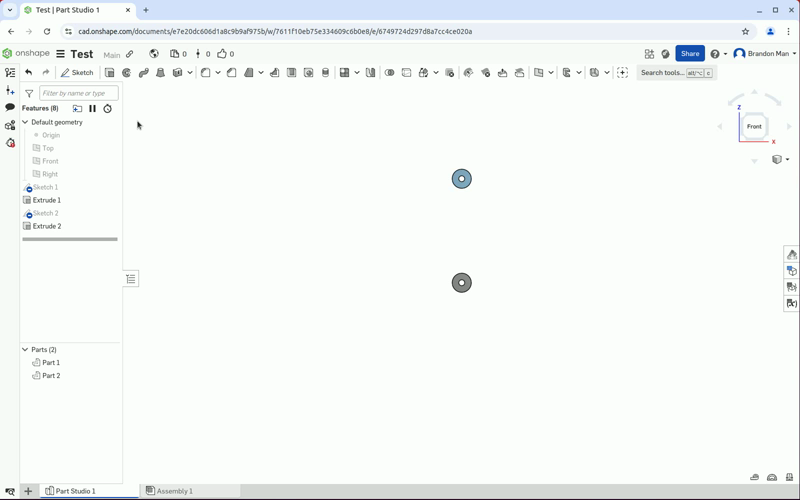
mouse_move(73, 189)
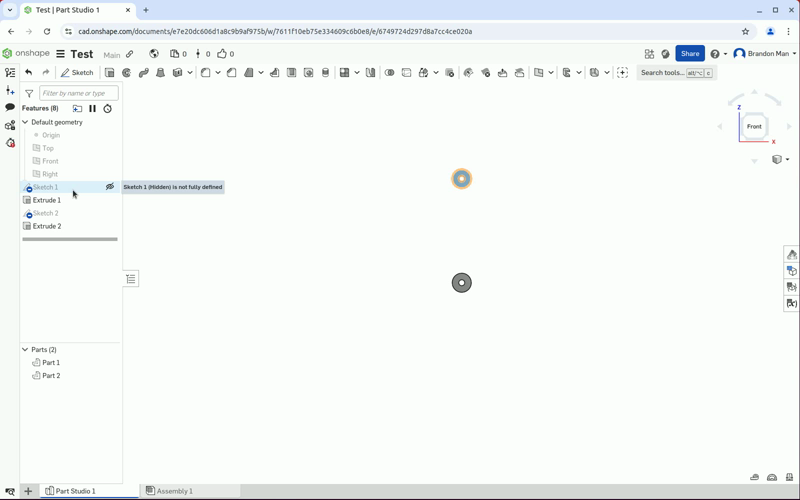
click(73, 189)
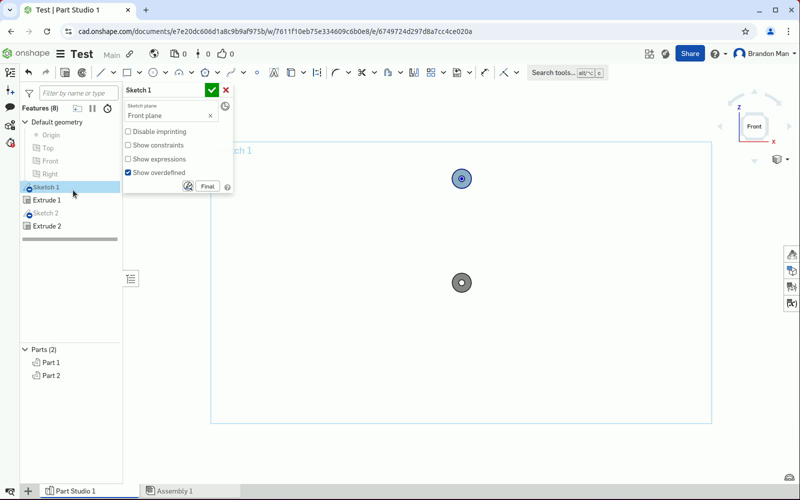
mouse_move(229, 92)
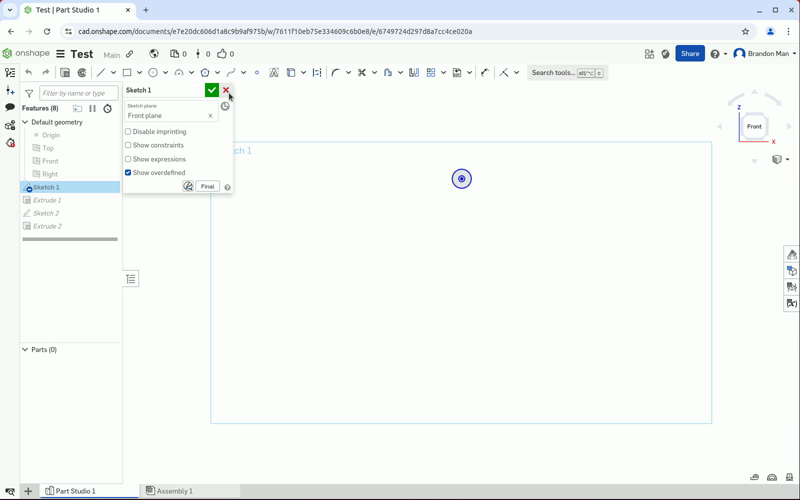
click(229, 92)
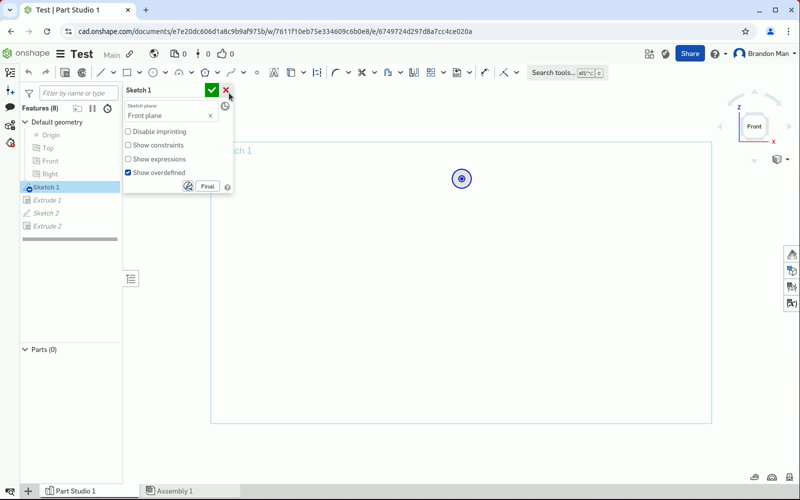
key(shift+s)
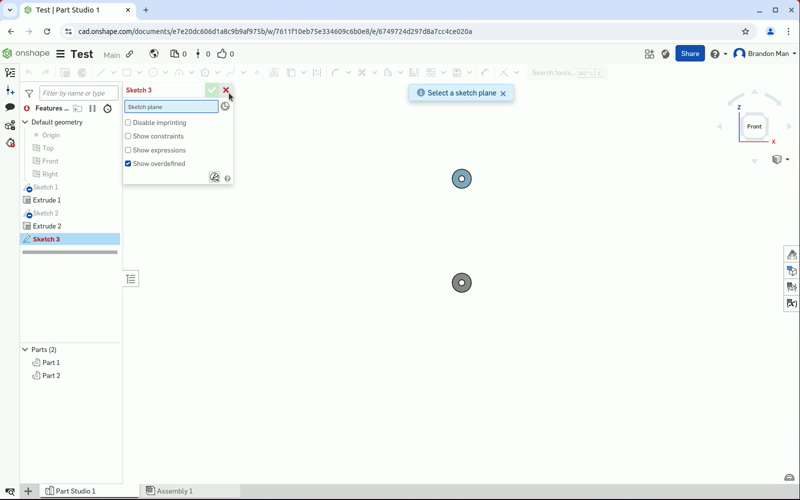
mouse_move(73, 163)
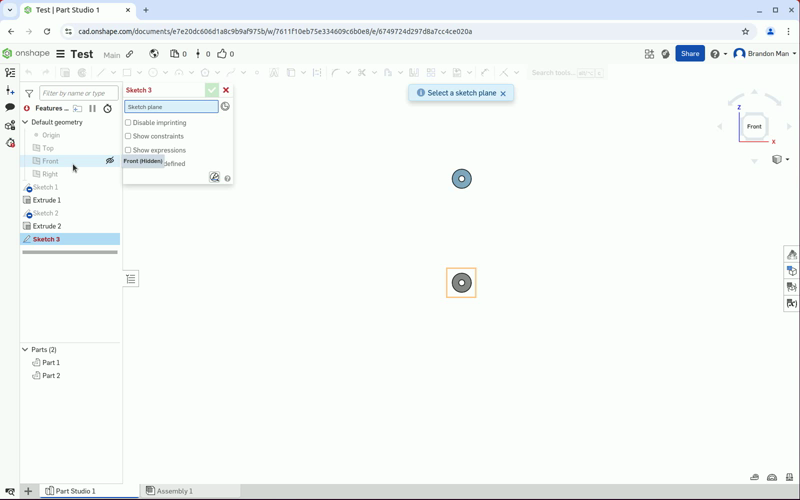
click(73, 163)
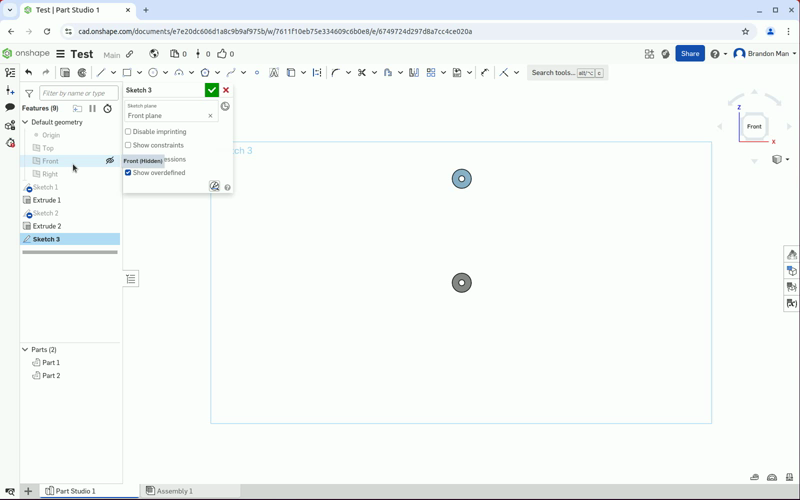
mouse_move(73, 352)
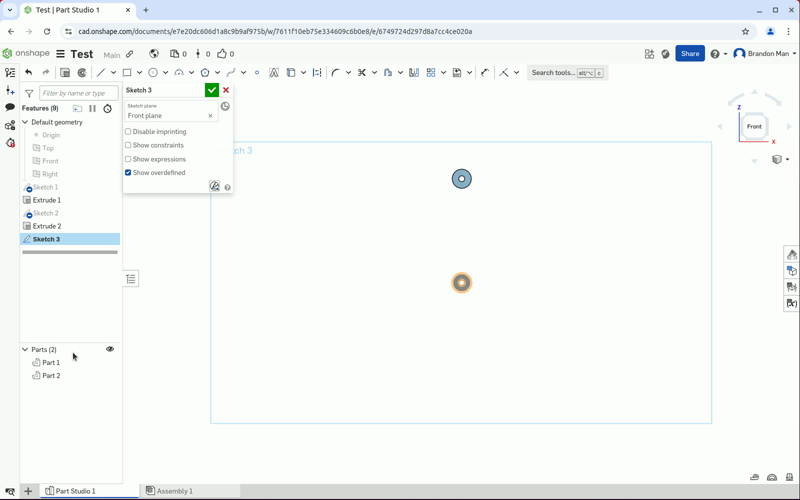
key(y)
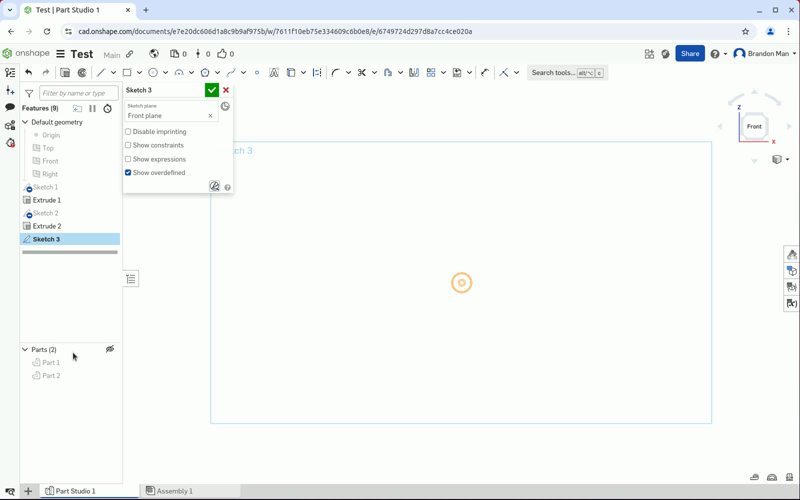
key(c)
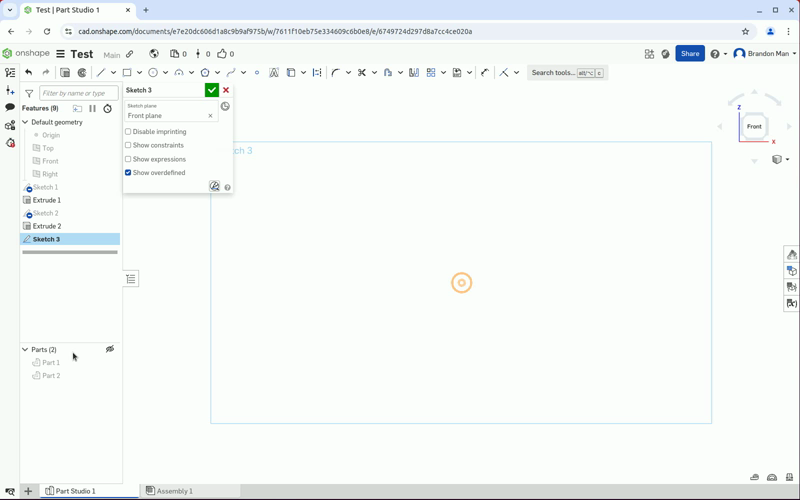
key_down(shift)
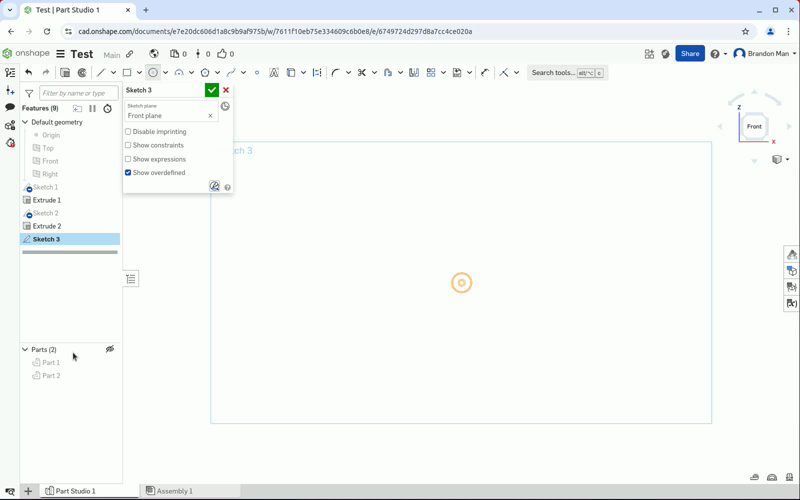
mouse_move(501, 282)
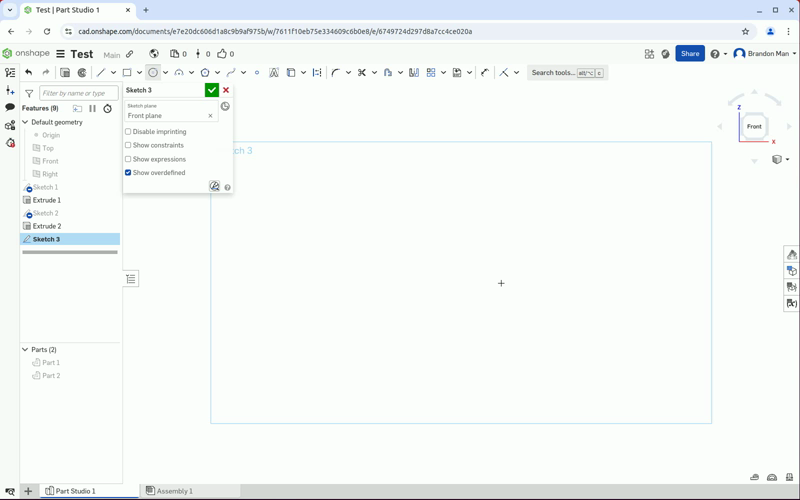
click(501, 282)
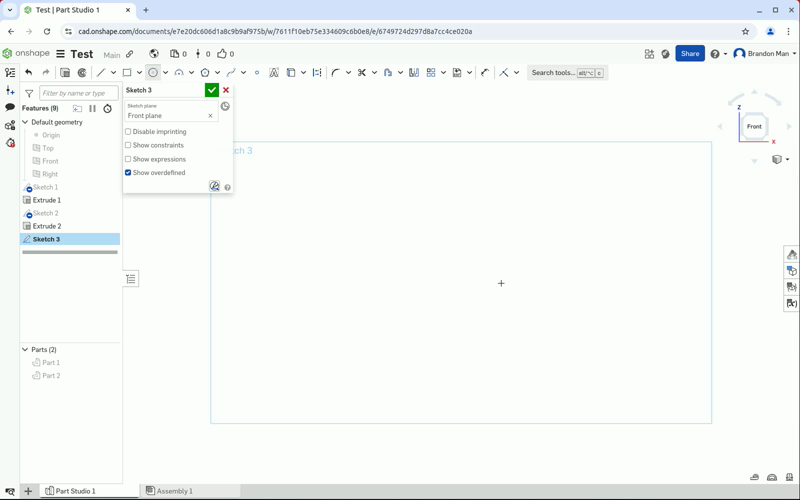
key_up(shift)
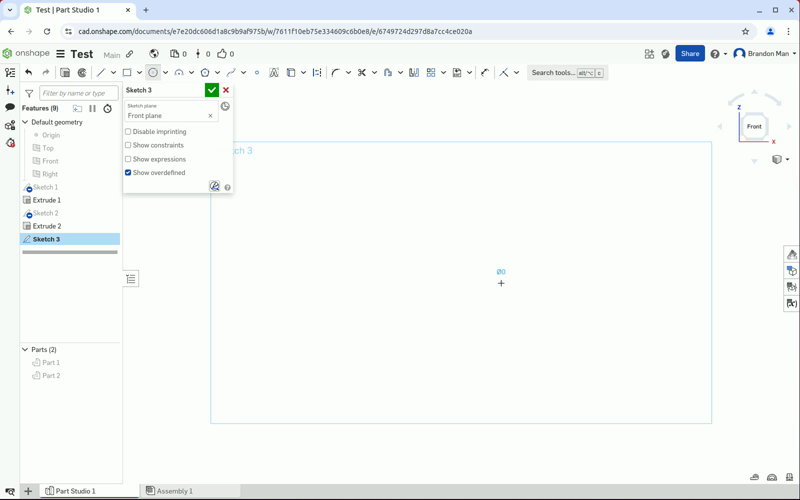
mouse_move(508, 282)
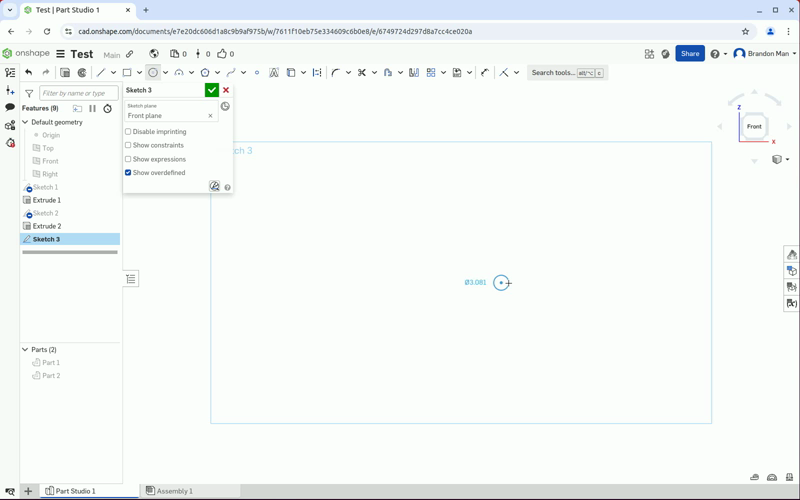
click(508, 282)
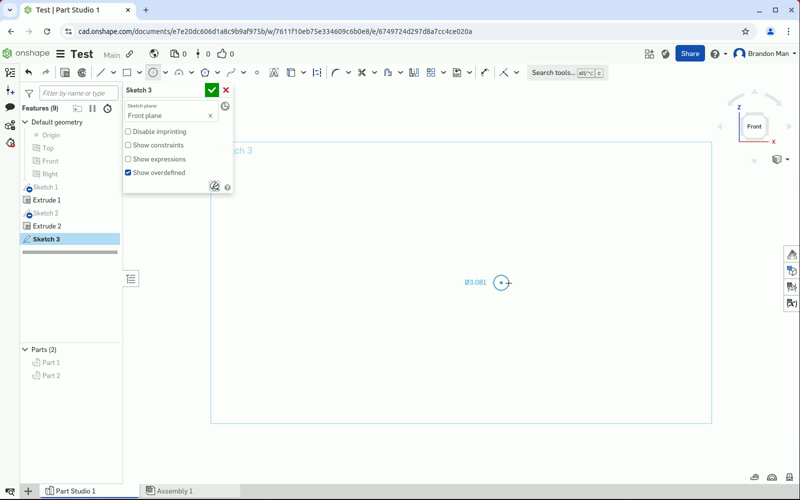
key(esc)
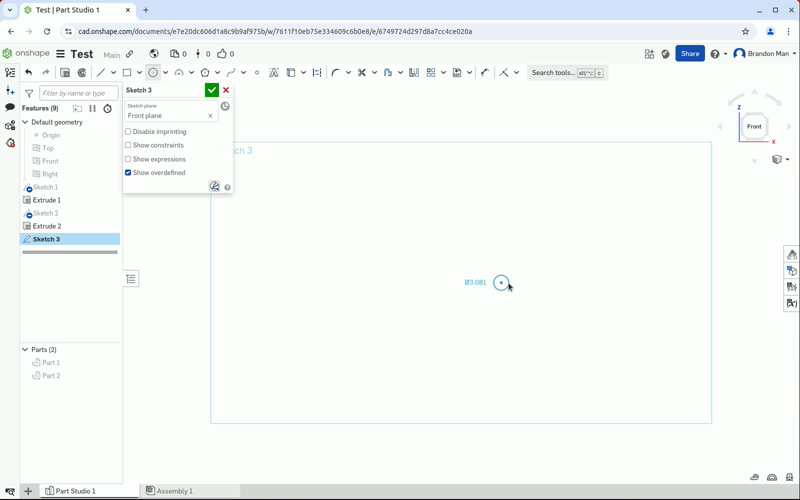
key(c)
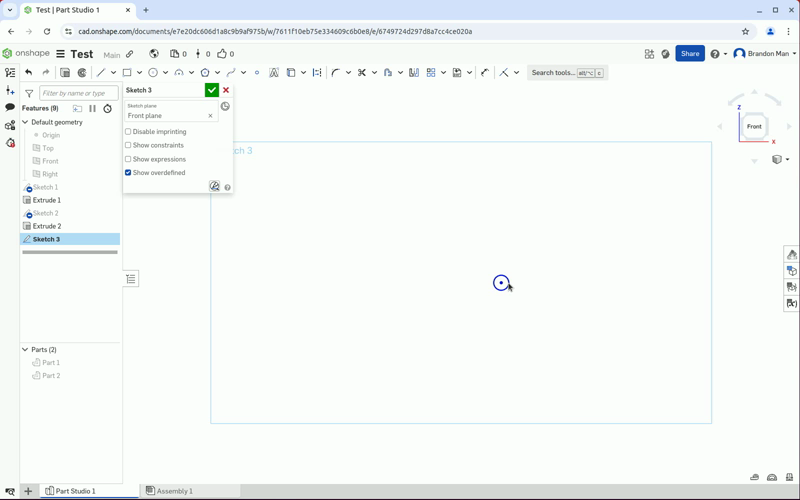
key_down(shift)
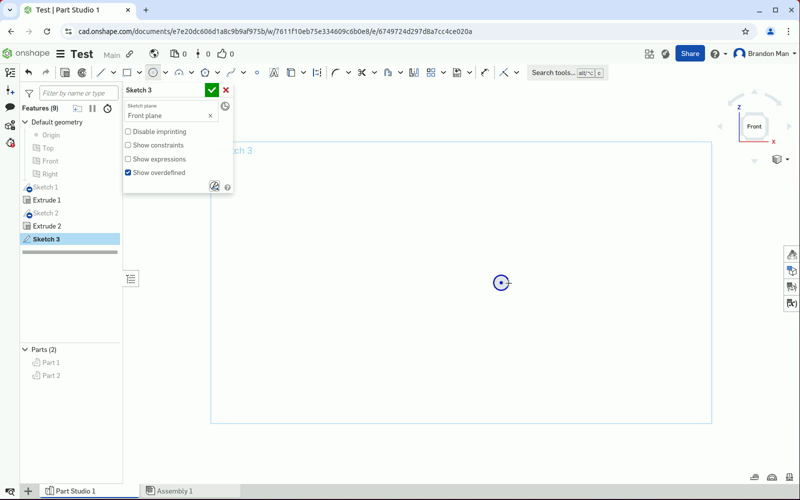
mouse_move(501, 282)
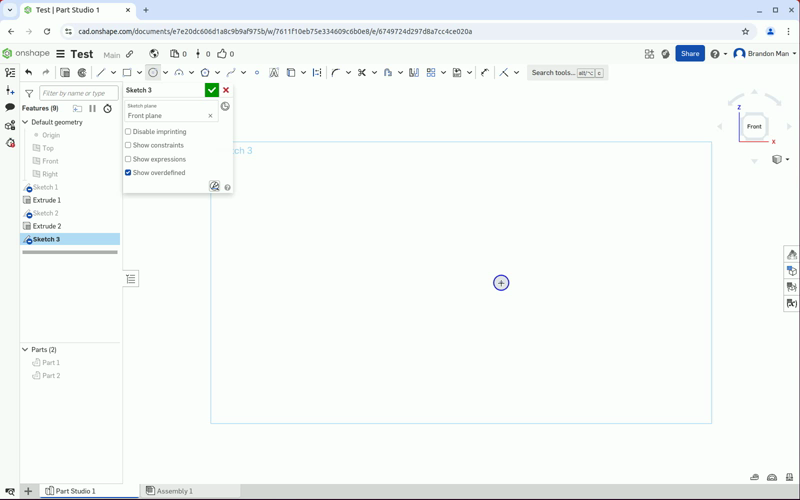
click(501, 282)
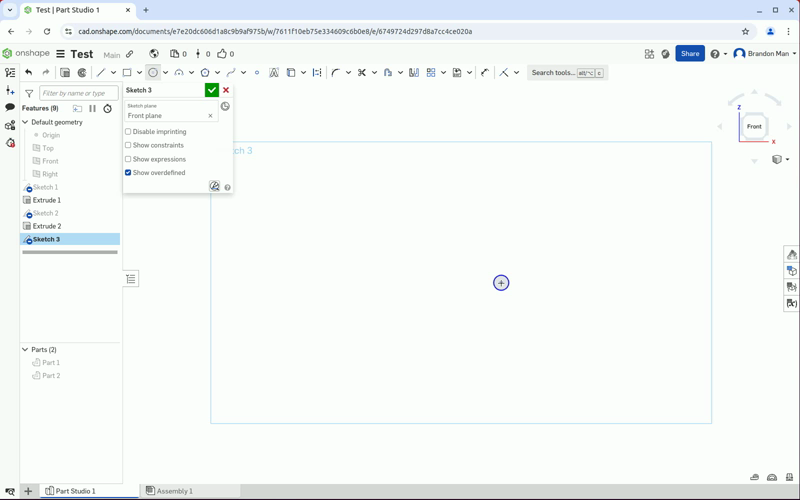
key_up(shift)
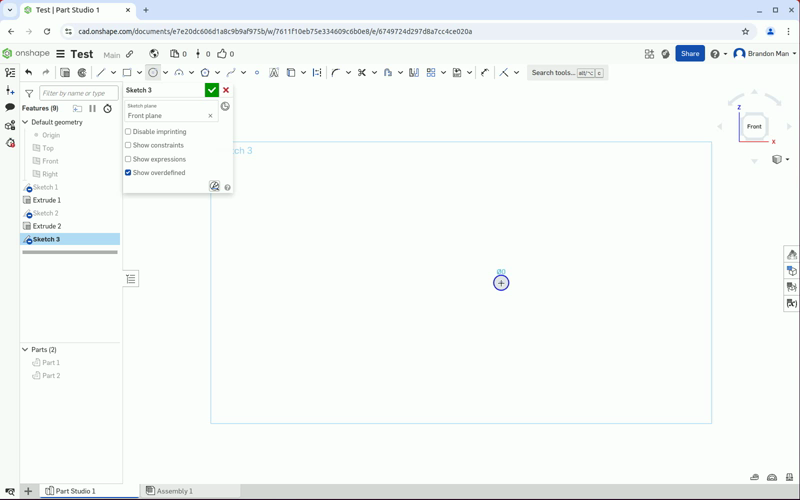
mouse_move(504, 282)
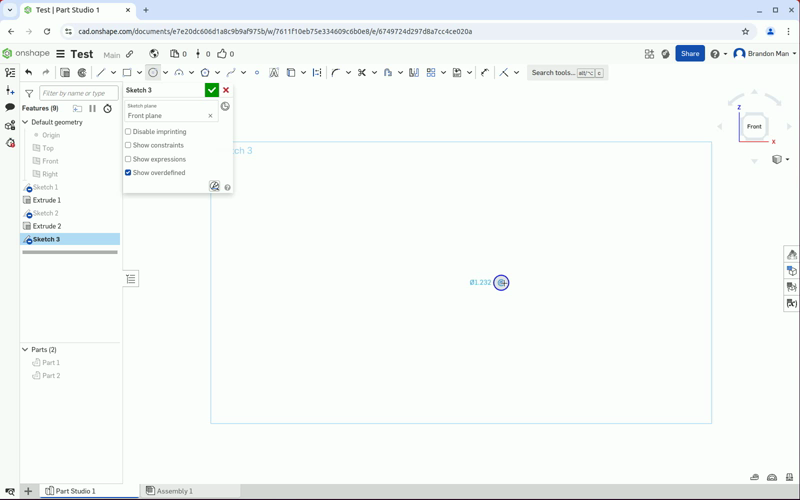
scroll(6)
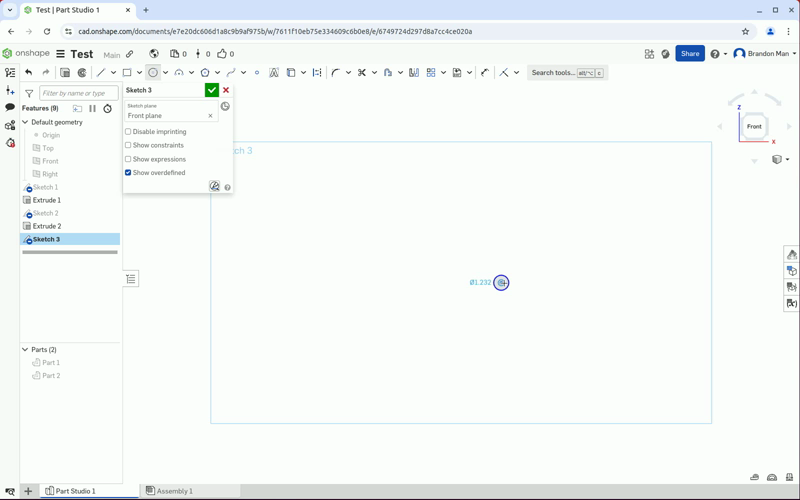
scroll(6)
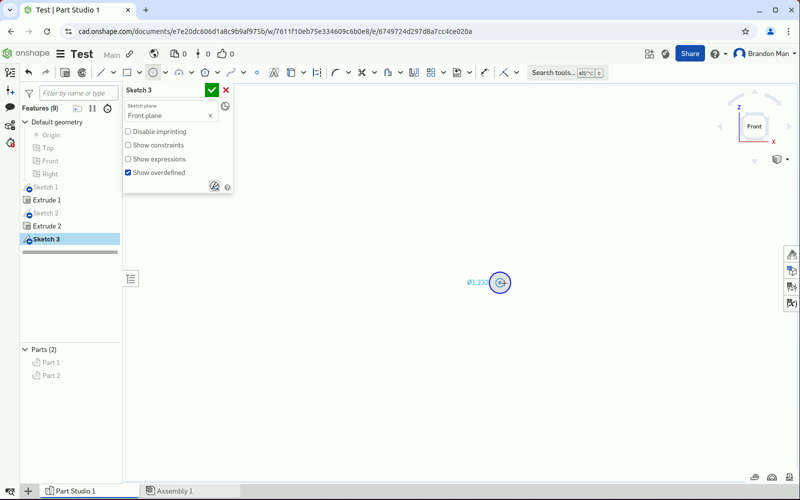
scroll(6)
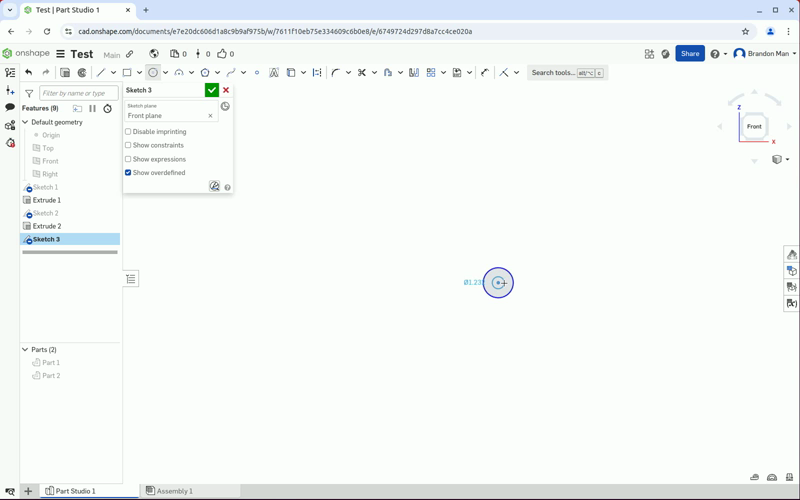
scroll(6)
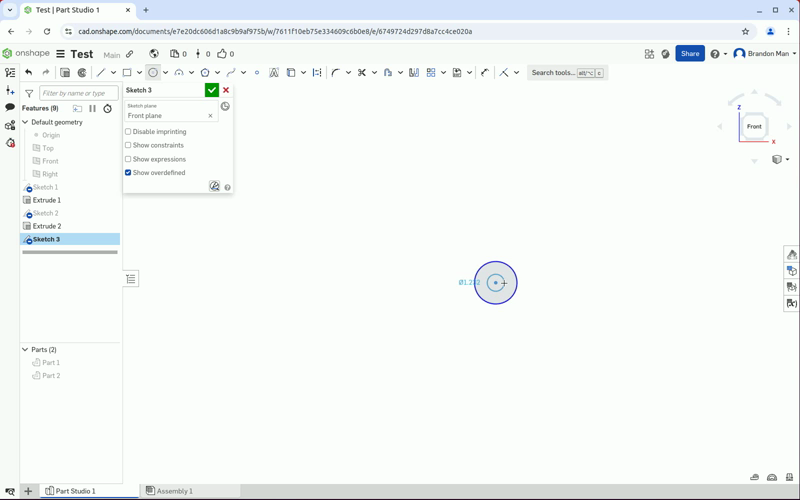
scroll(6)
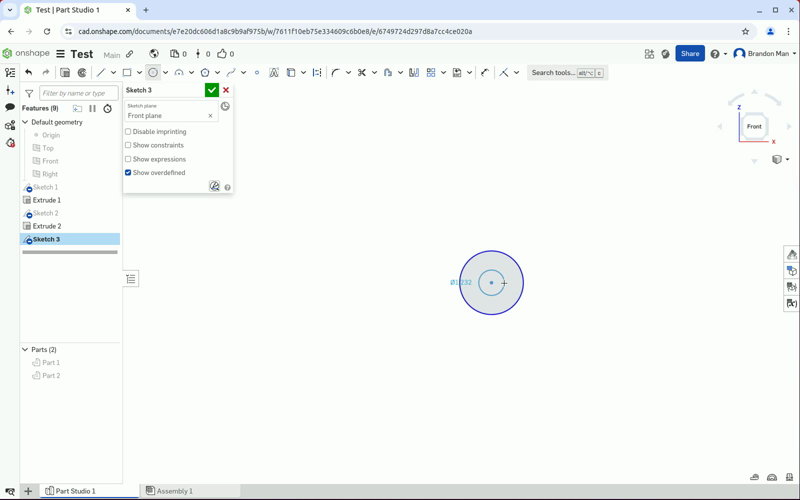
scroll(6)
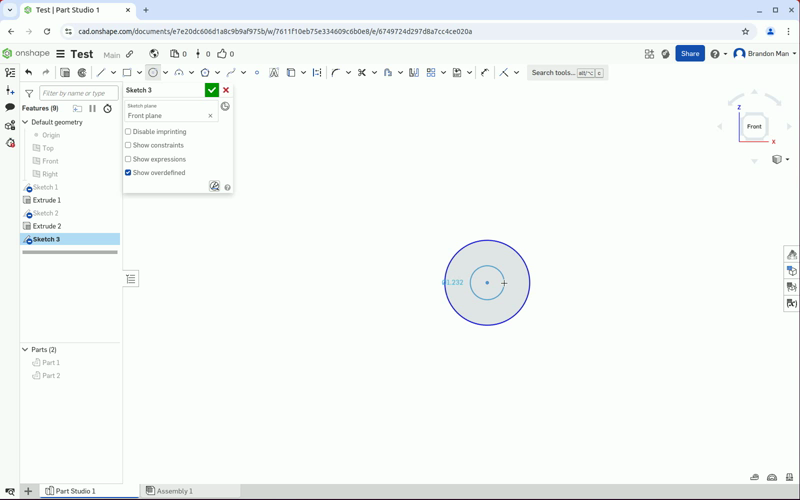
scroll(6)
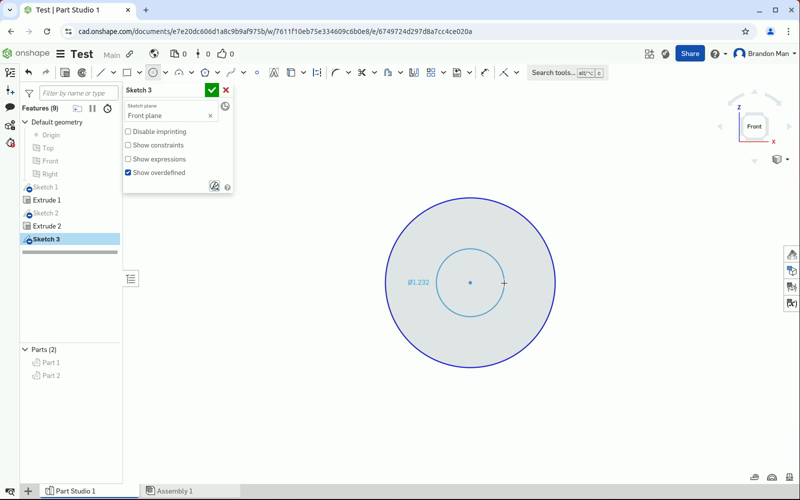
click(504, 282)
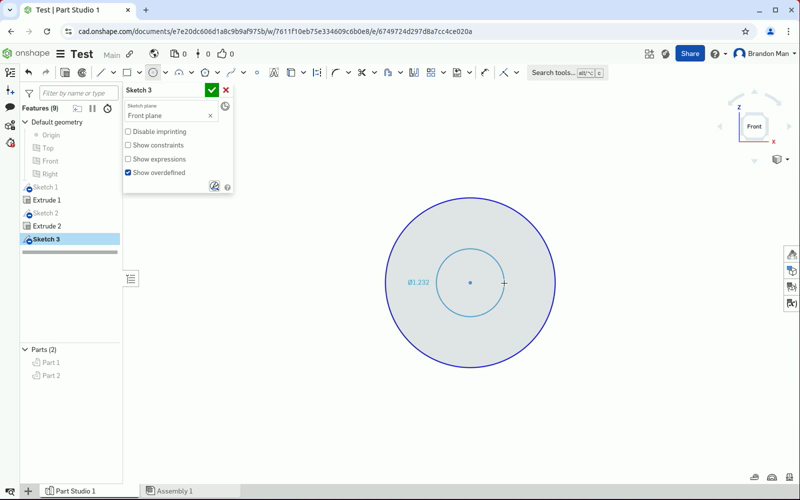
scroll(-6)
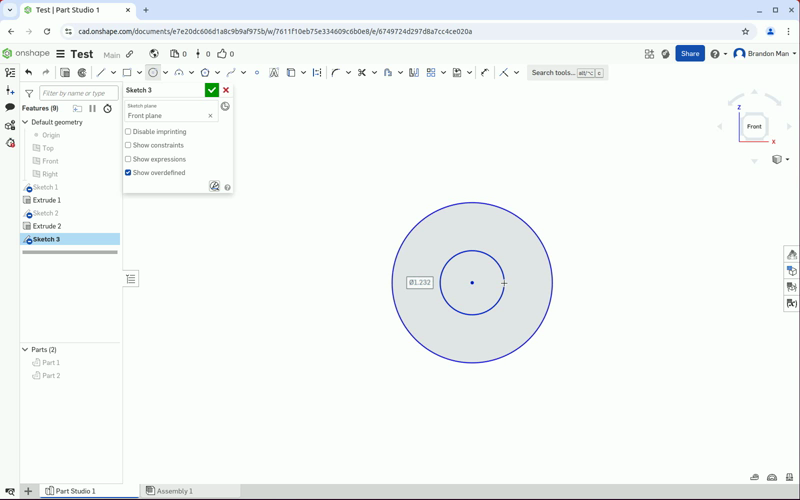
scroll(-6)
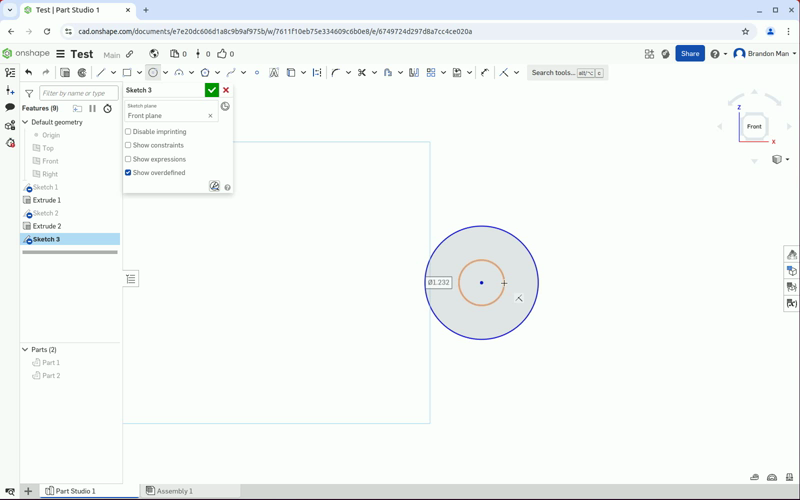
scroll(-6)
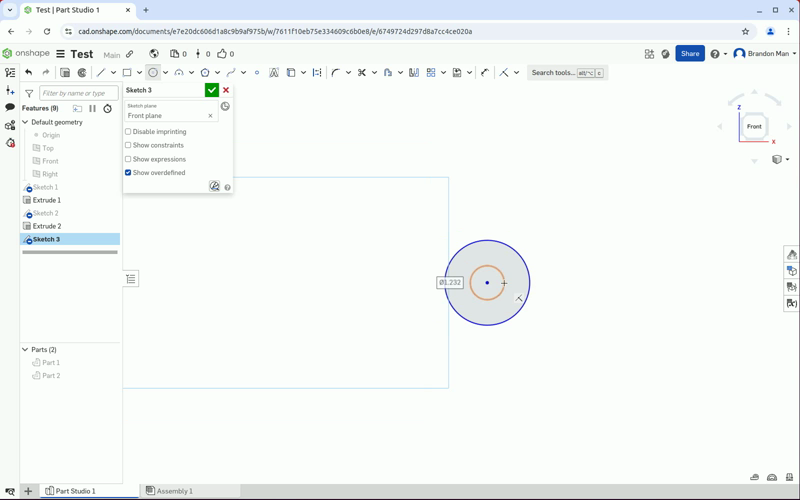
scroll(-6)
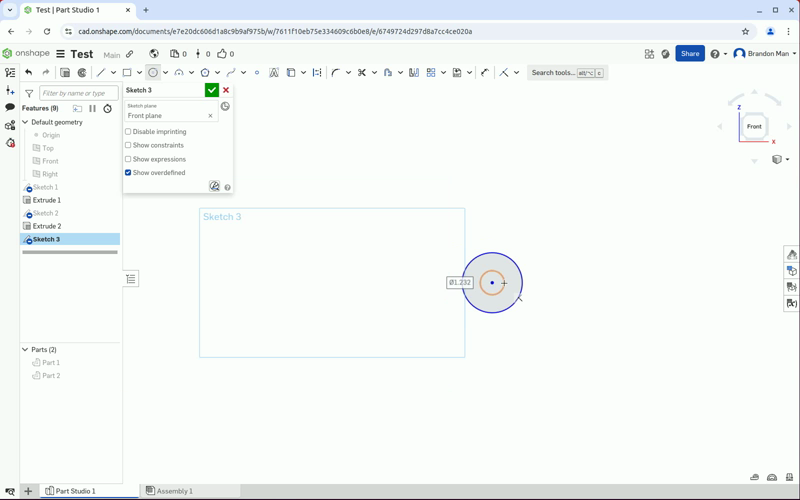
scroll(-6)
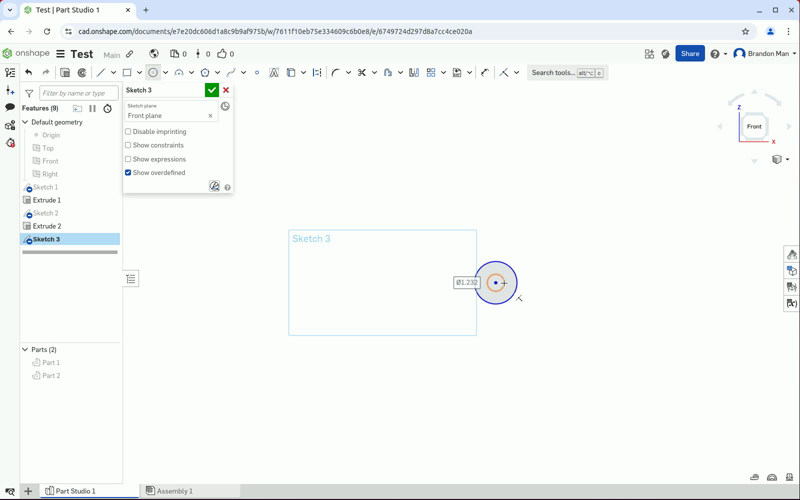
scroll(-6)
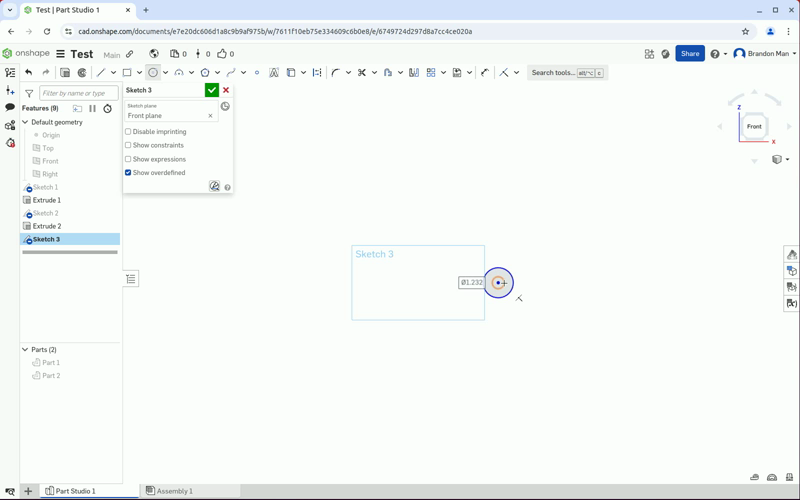
scroll(-6)
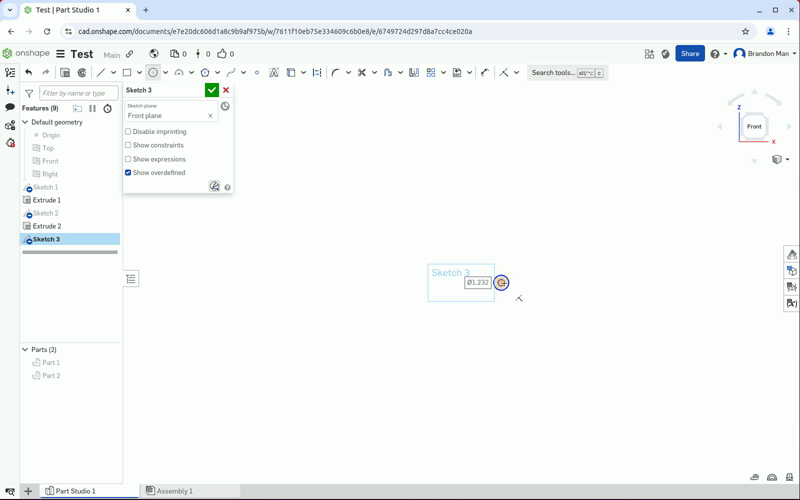
key(esc)
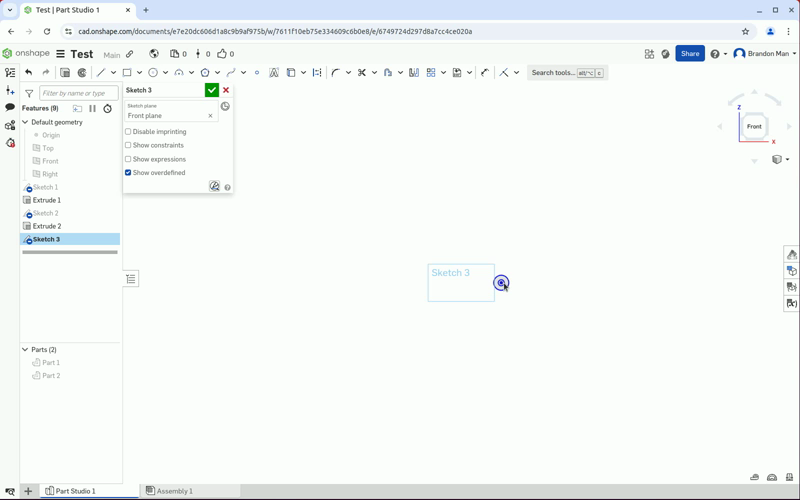
mouse_move(501, 289)
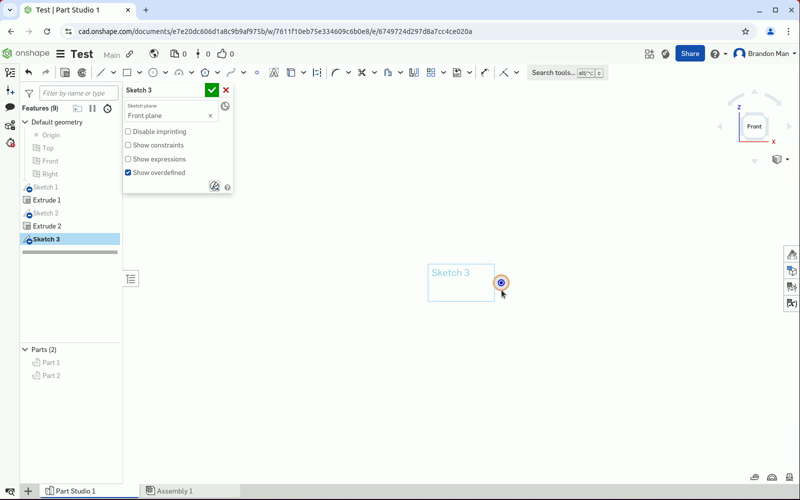
scroll(6)
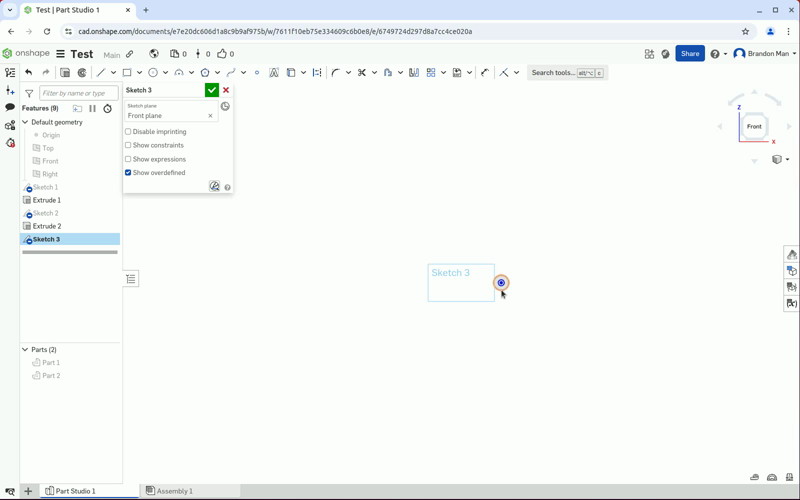
scroll(6)
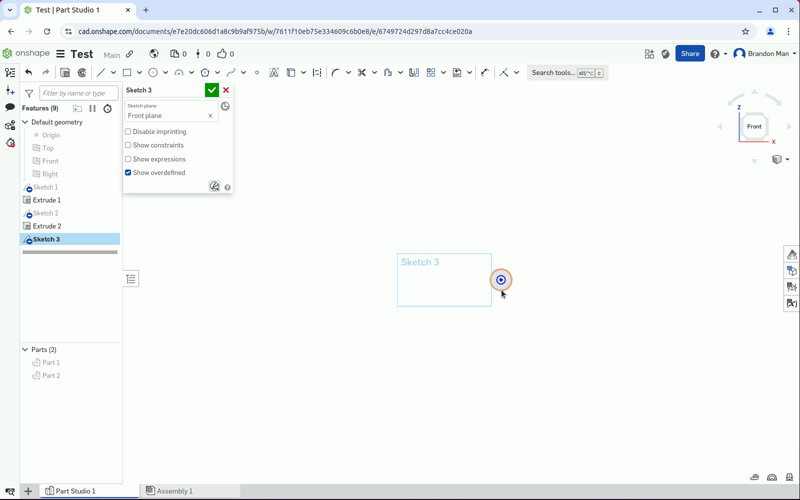
scroll(6)
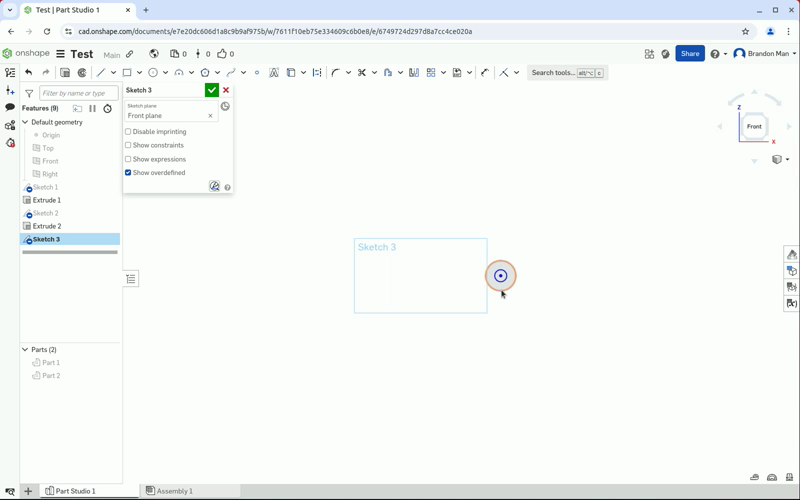
scroll(6)
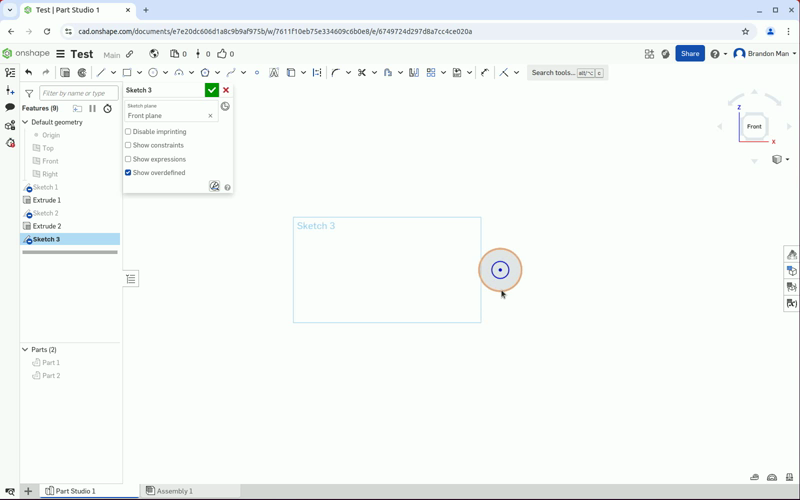
scroll(6)
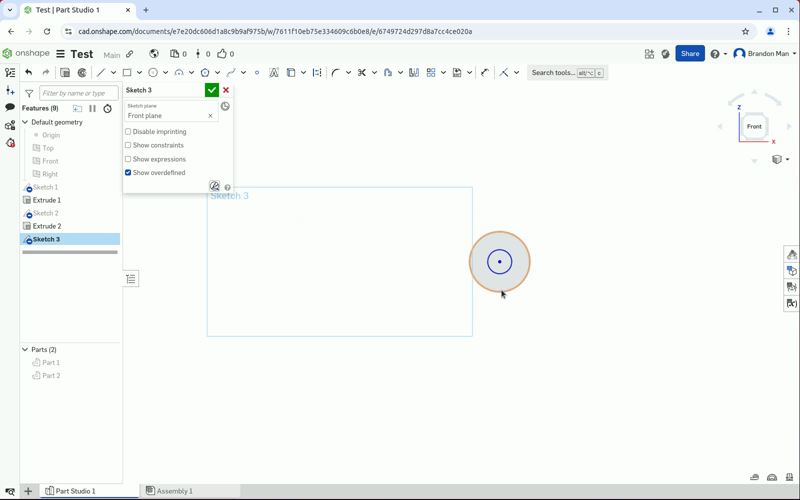
scroll(6)
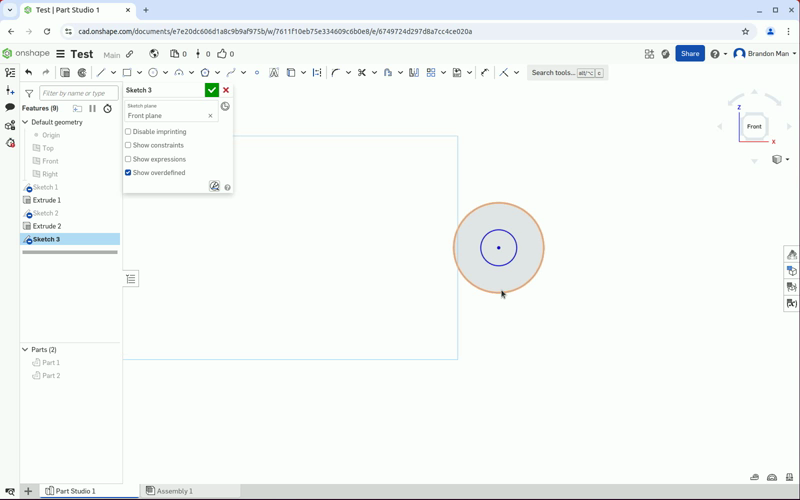
scroll(6)
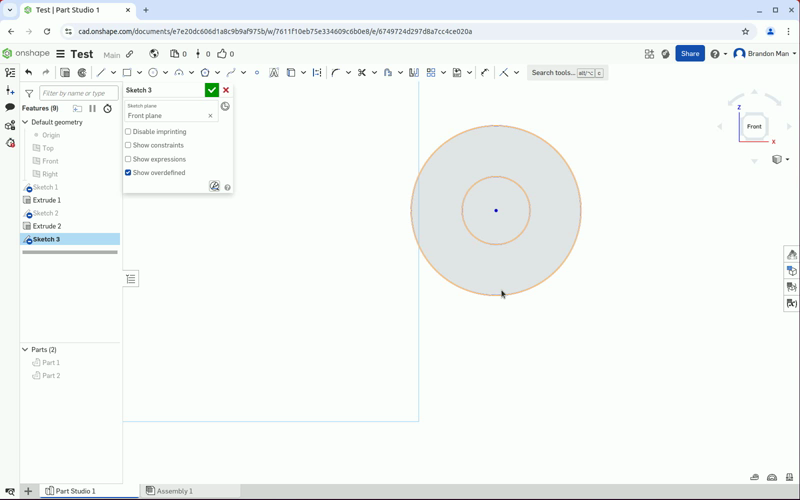
click(501, 289)
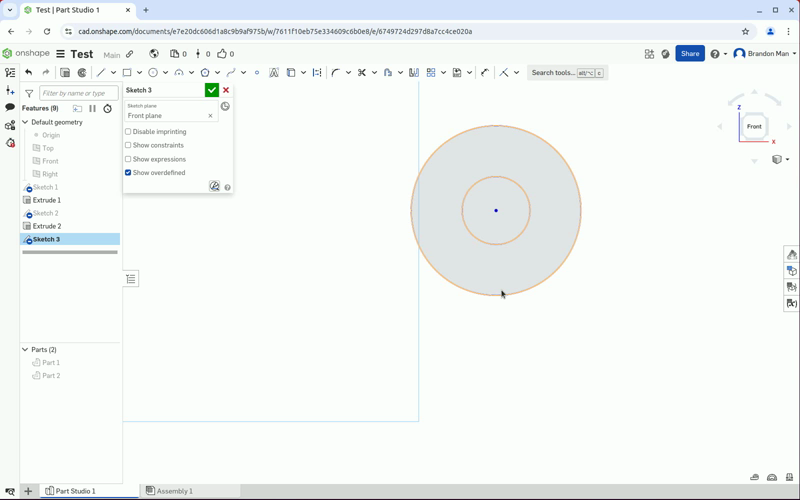
scroll(-6)
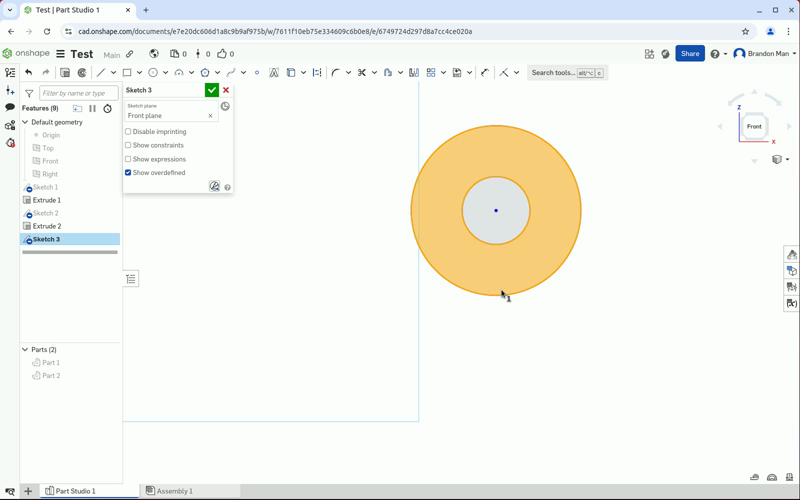
scroll(-6)
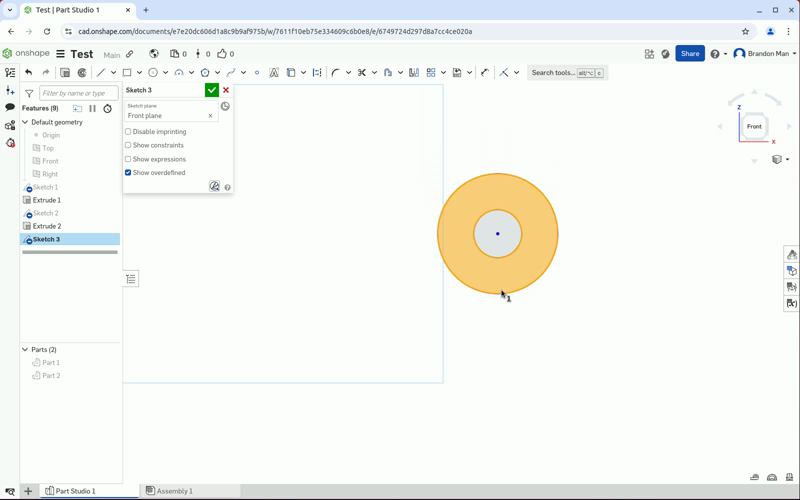
scroll(-6)
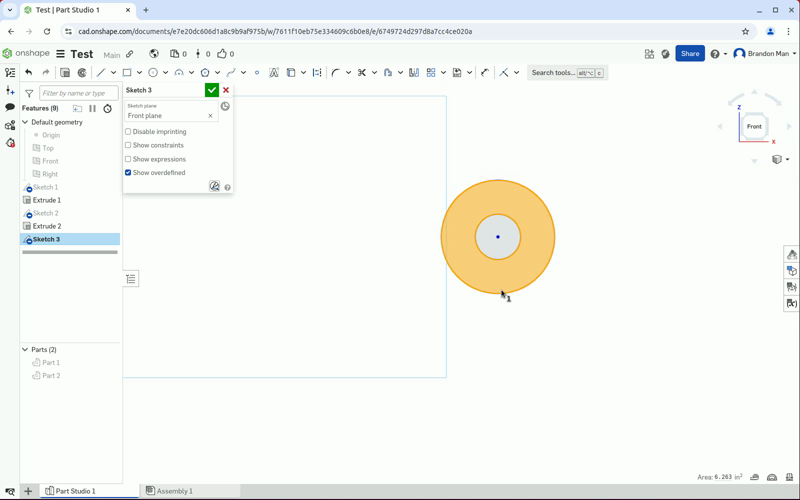
scroll(-6)
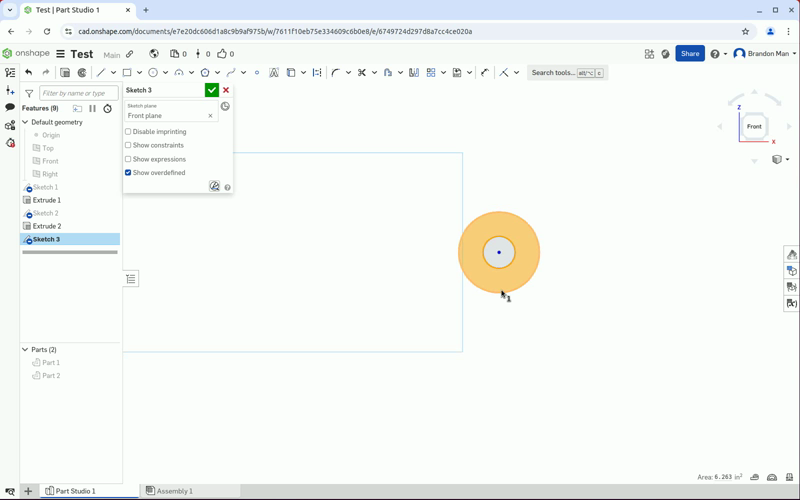
scroll(-6)
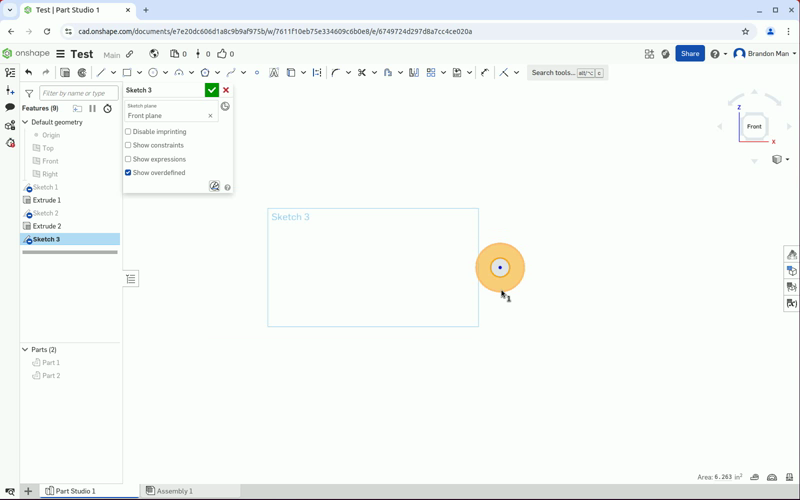
scroll(-6)
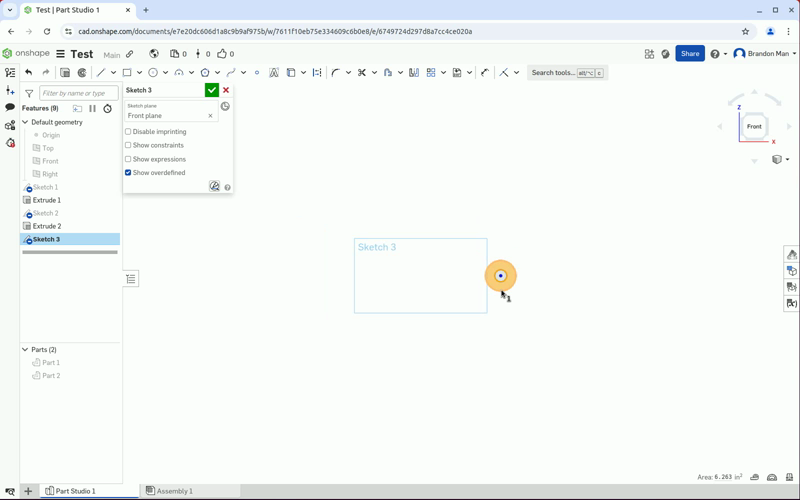
scroll(-6)
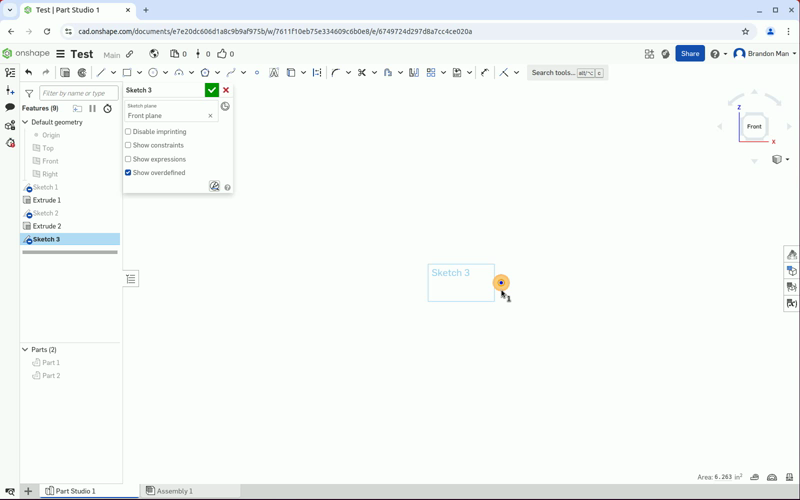
mouse_move(73, 352)
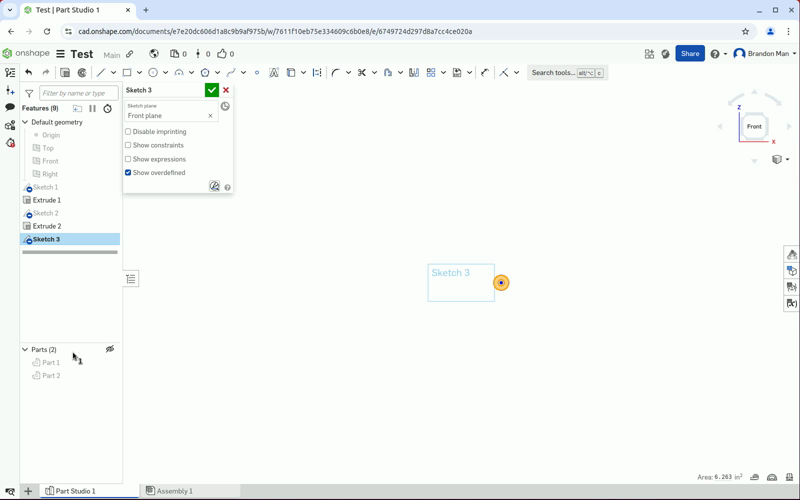
key(shift+y)
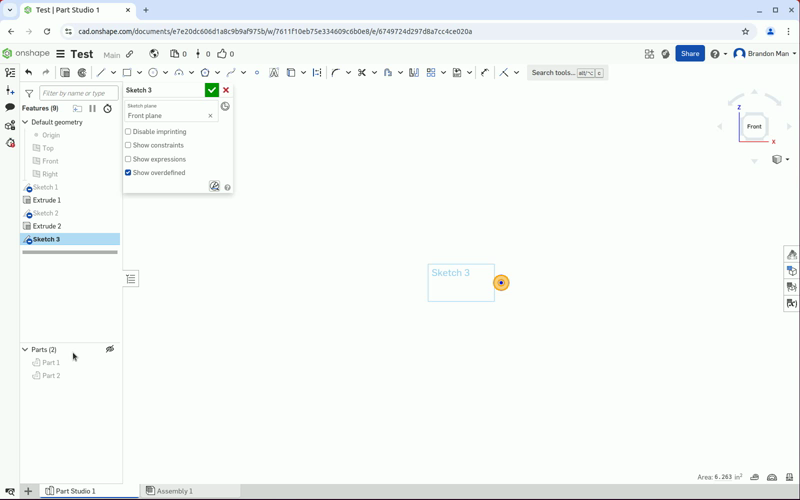
key(shift+e)
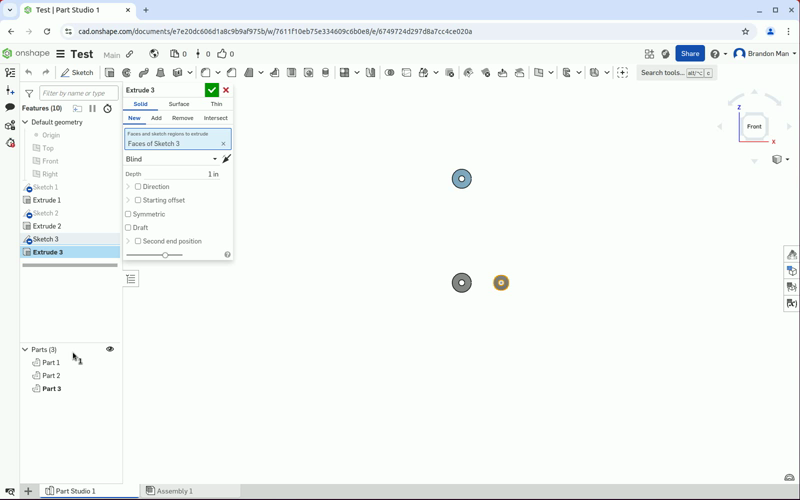
mouse_move(143, 106)
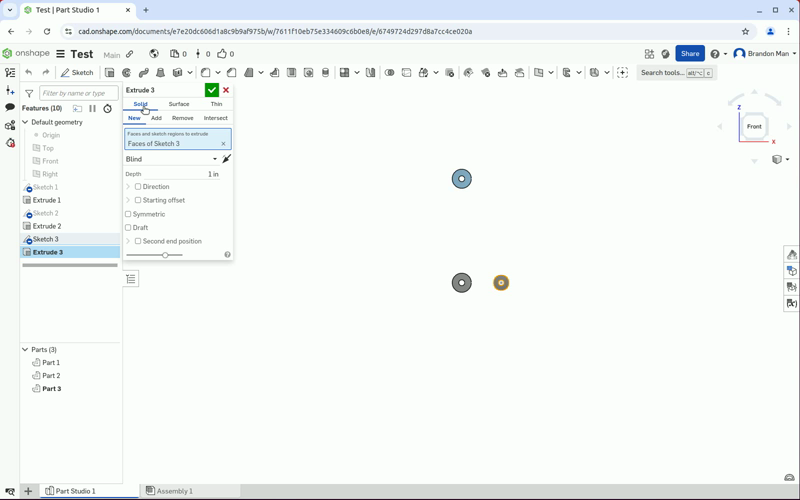
click(143, 106)
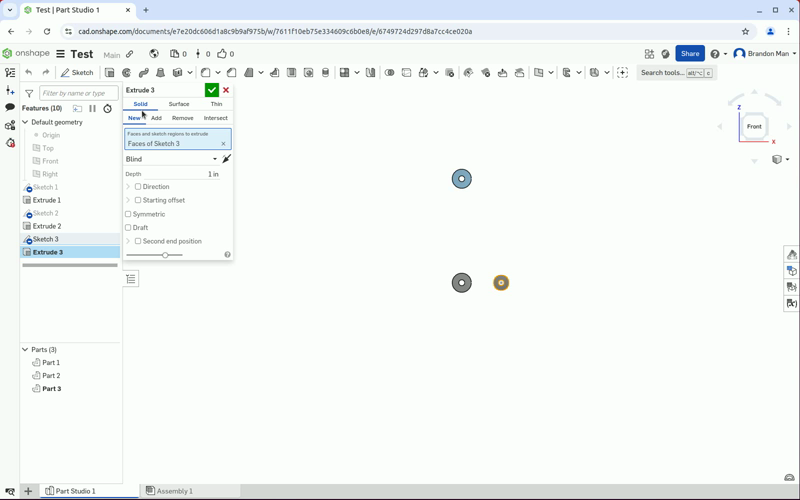
mouse_move(137, 120)
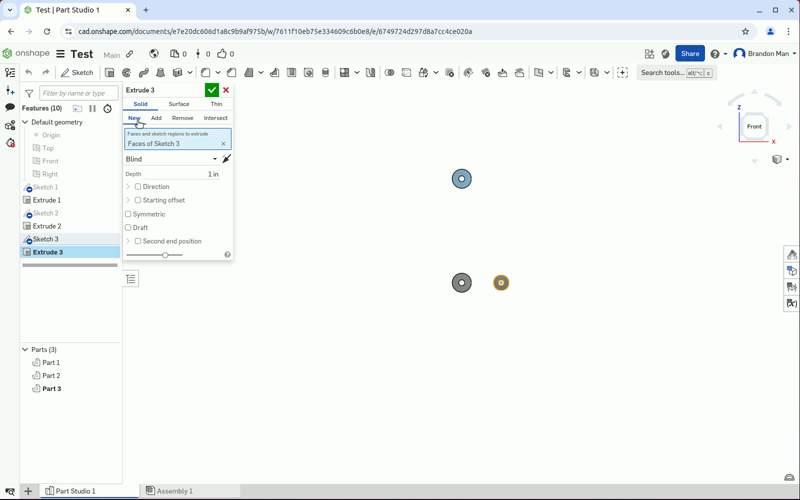
click(137, 120)
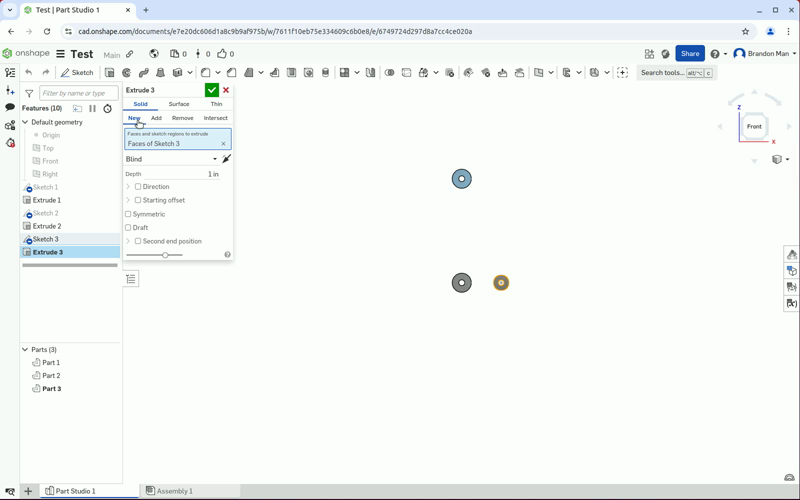
key(tab, 4)
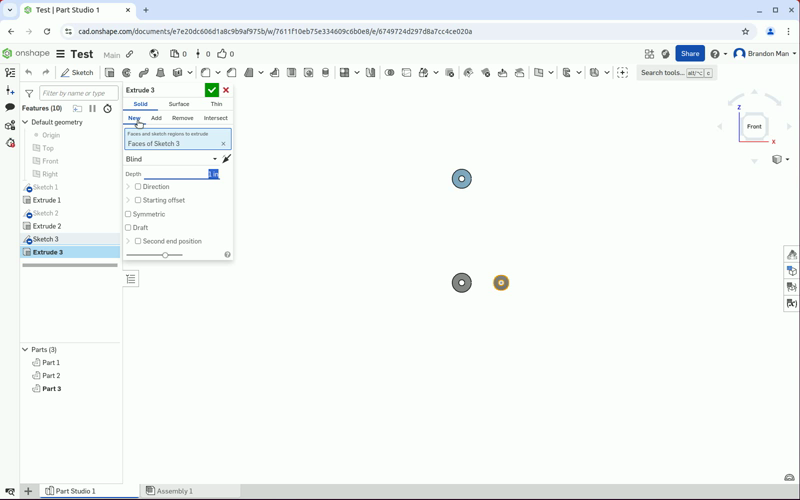
text(0.481)
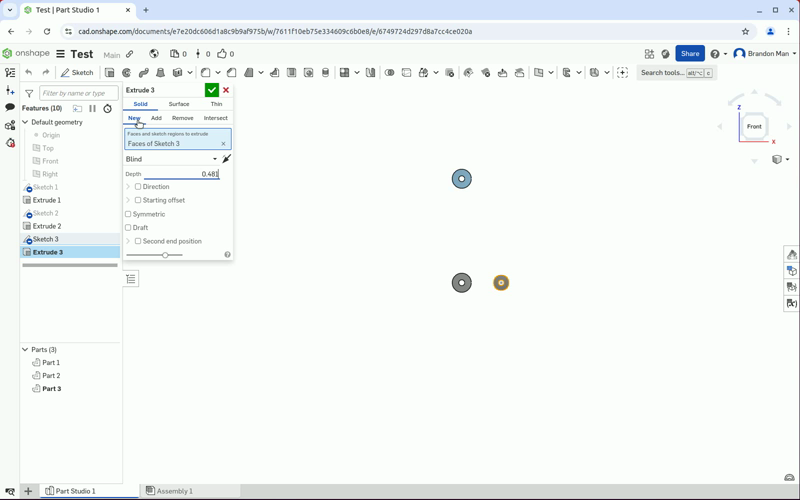
key(enter)
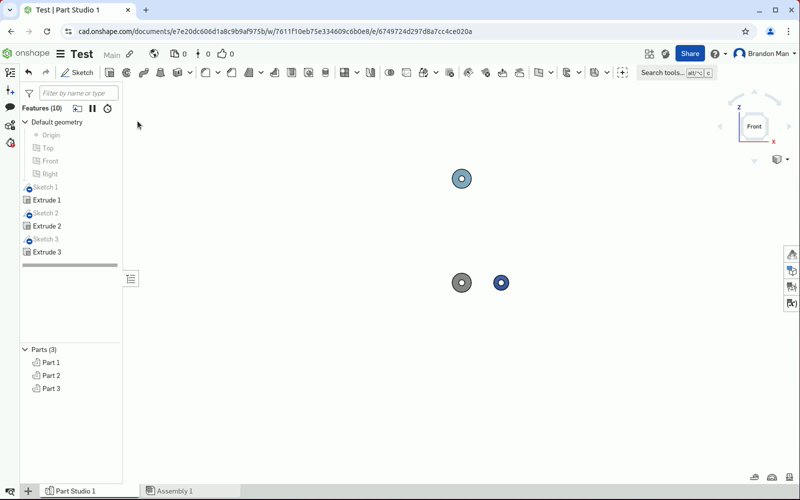
key(shift+h)
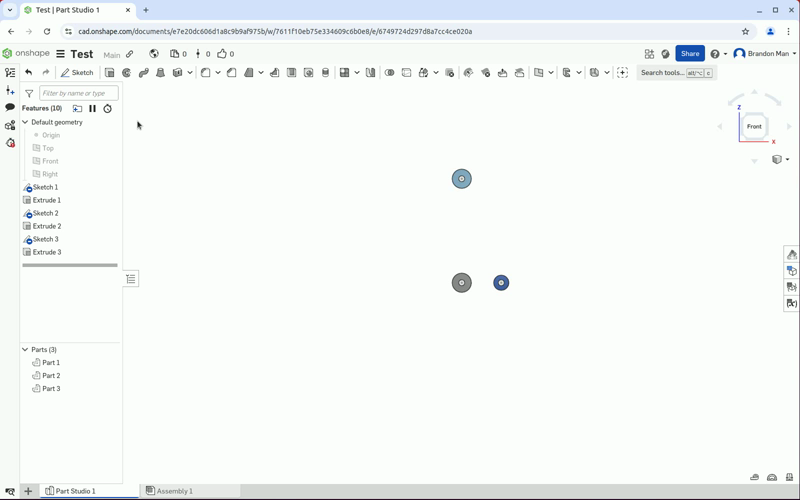
key(shift+h)
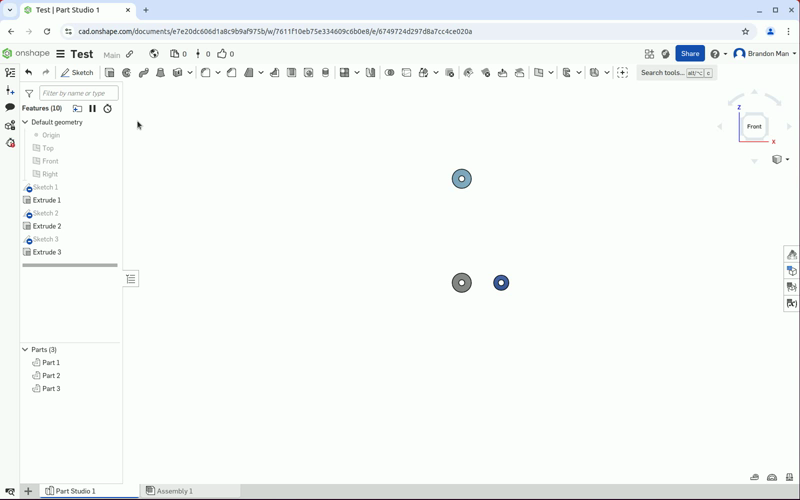
mouse_move(73, 189)
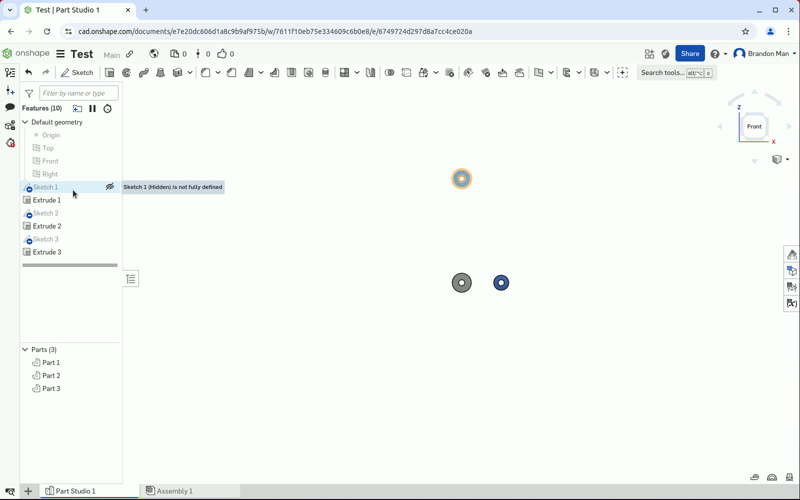
click(73, 189)
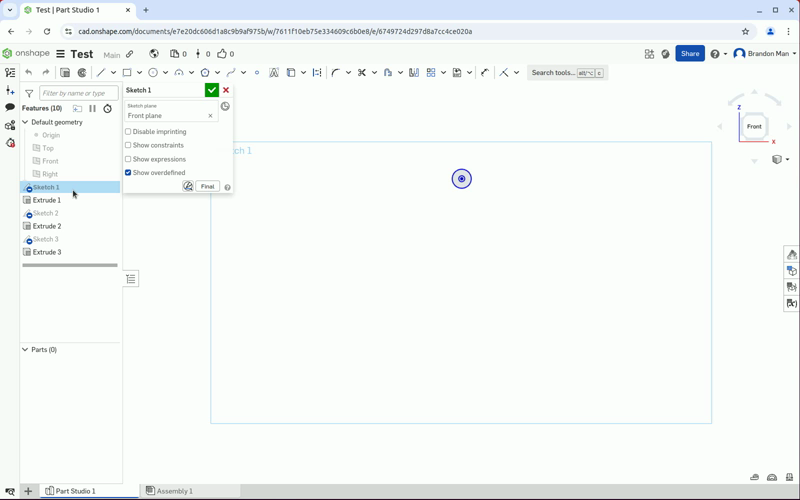
mouse_move(229, 92)
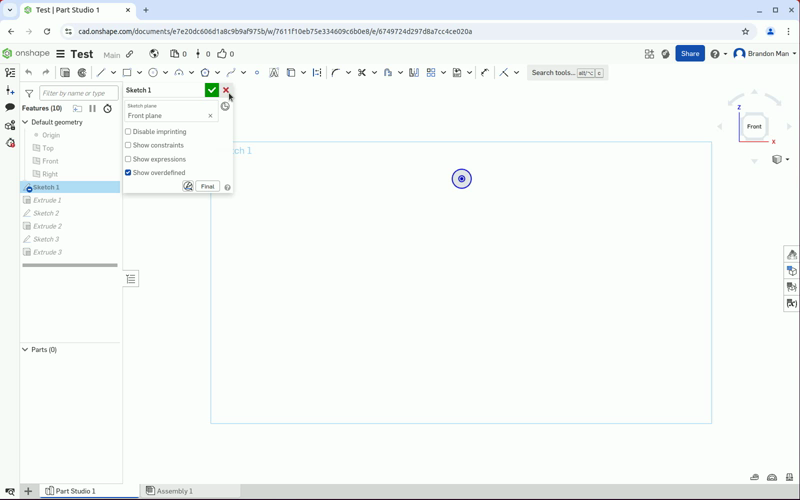
click(229, 92)
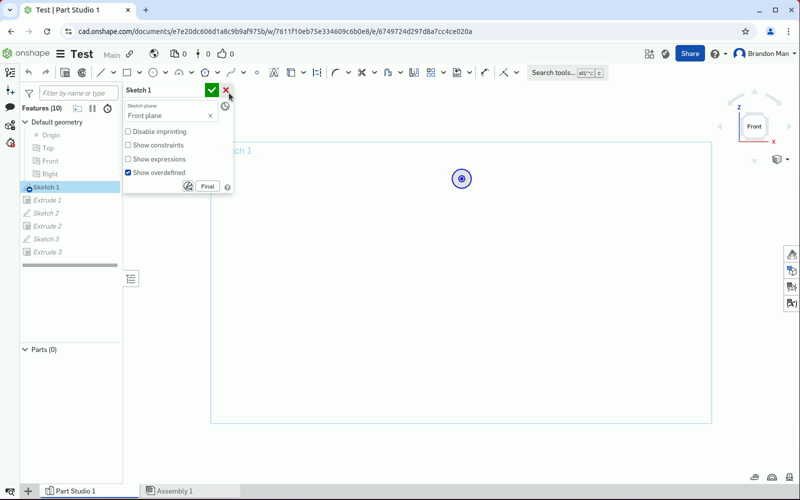
key(shift+s)
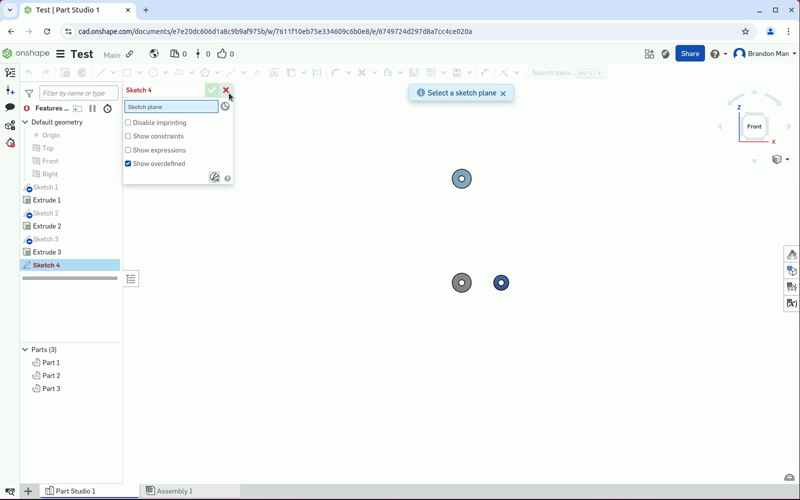
mouse_move(73, 163)
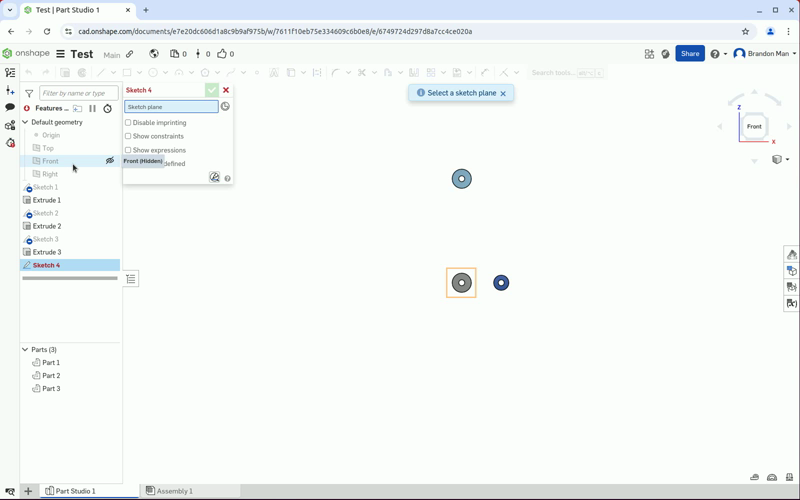
click(73, 163)
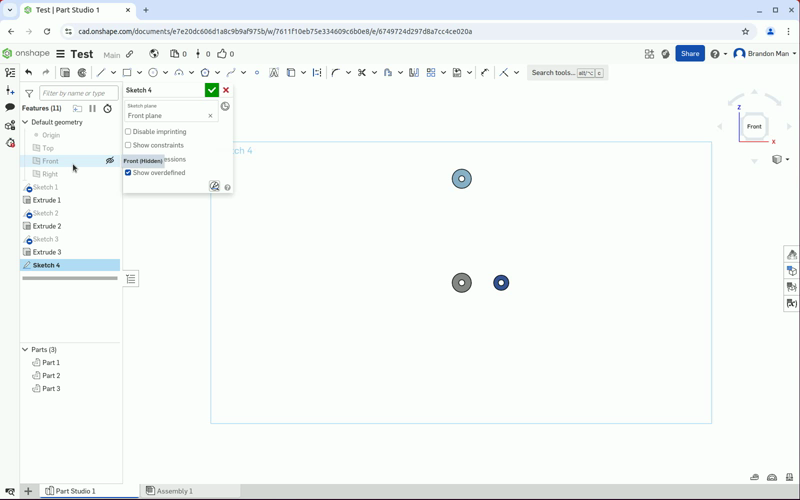
mouse_move(73, 352)
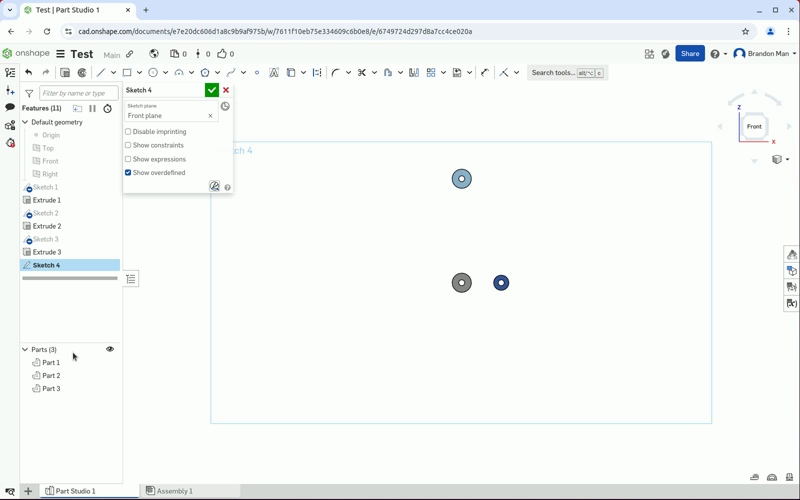
key(y)
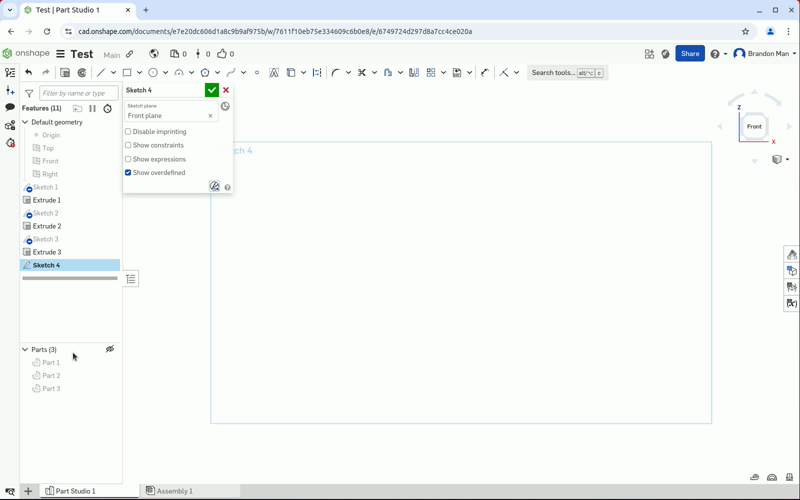
key(a)
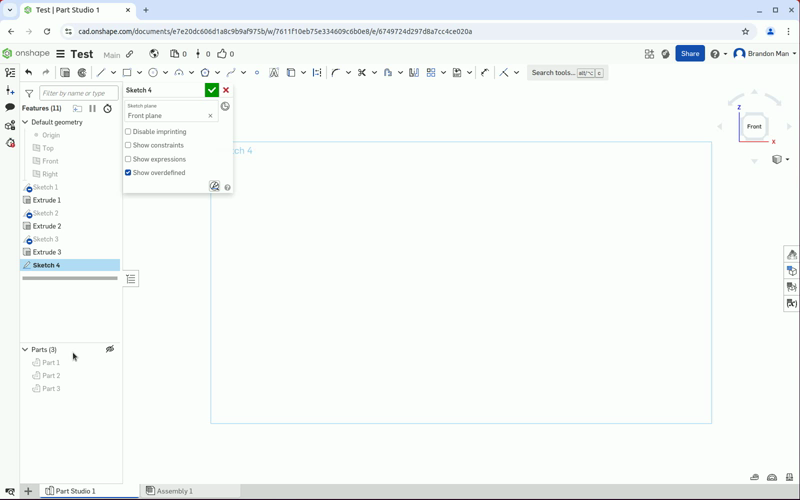
key_down(shift)
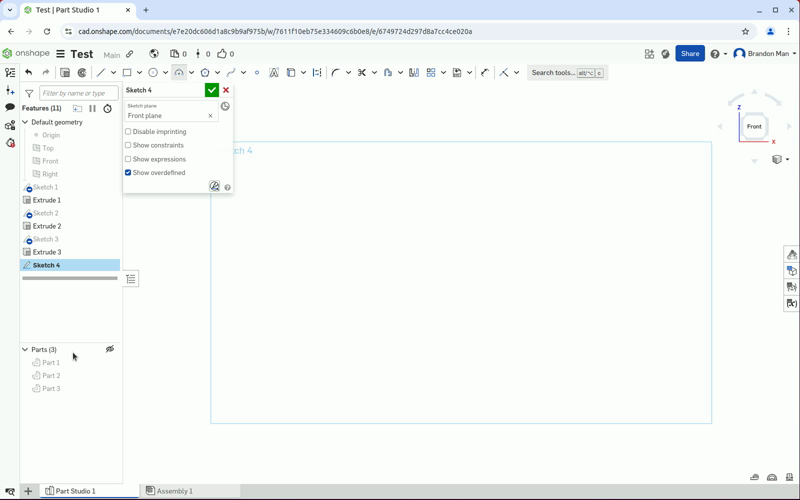
mouse_move(446, 223)
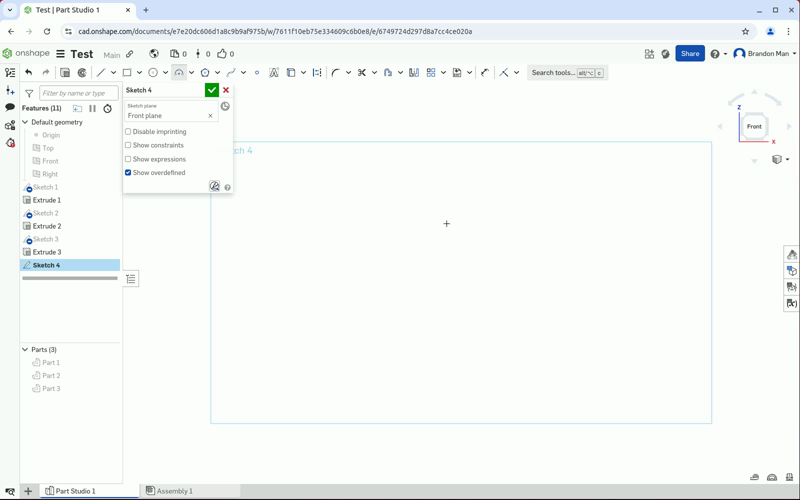
click(446, 223)
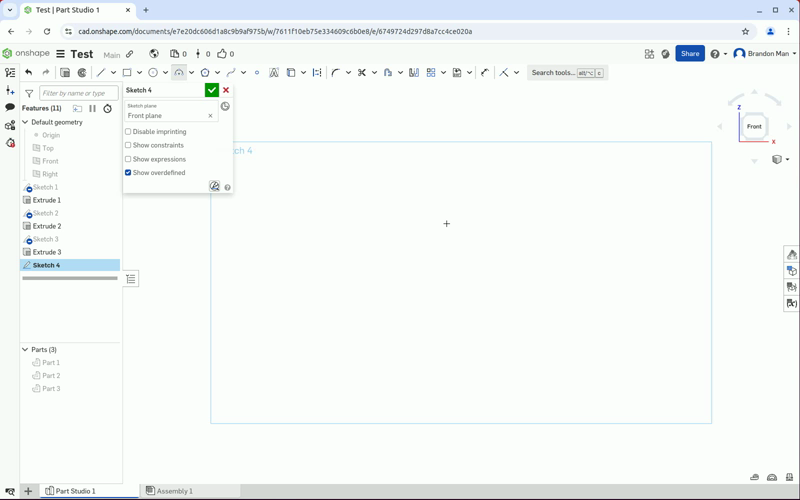
key_up(shift)
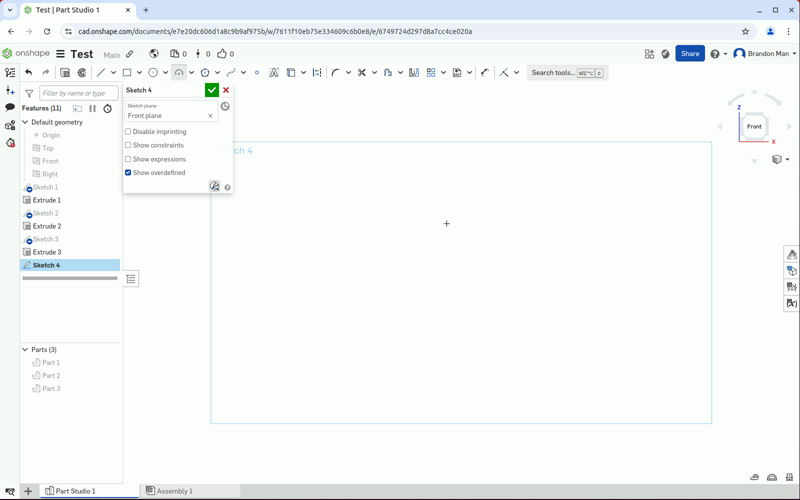
key_down(shift)
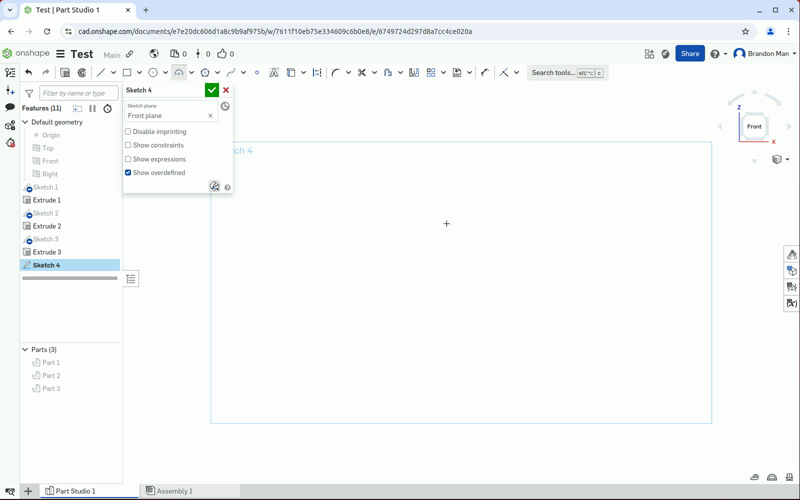
mouse_move(476, 223)
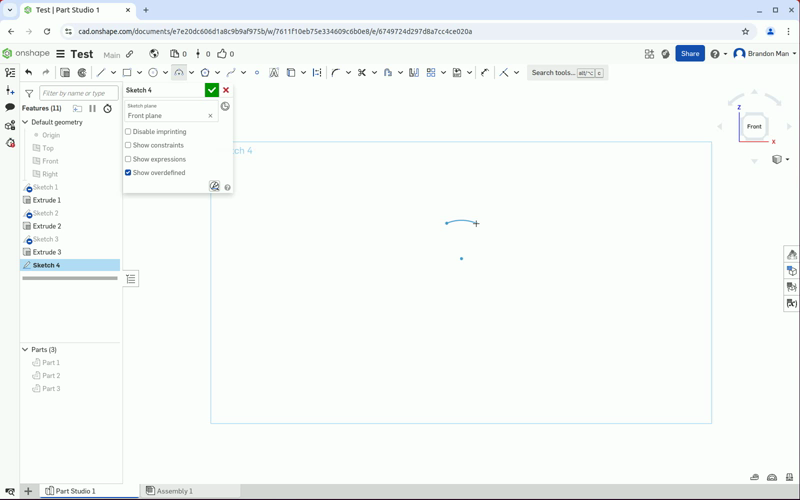
click(476, 223)
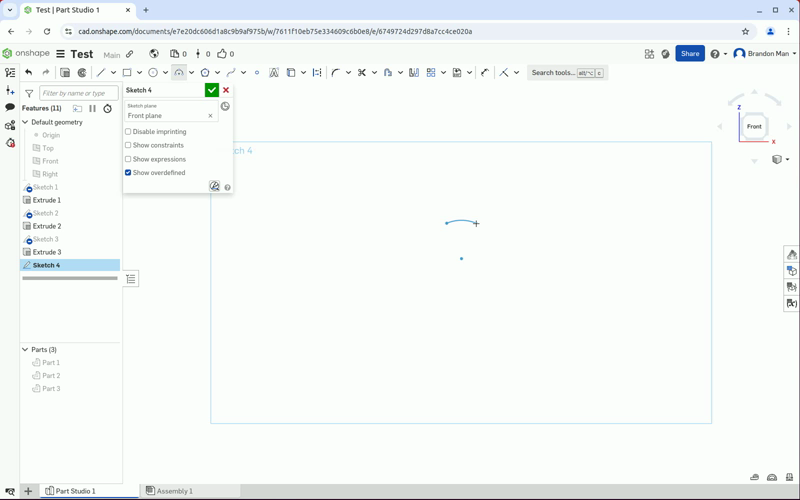
mouse_move(461, 210)
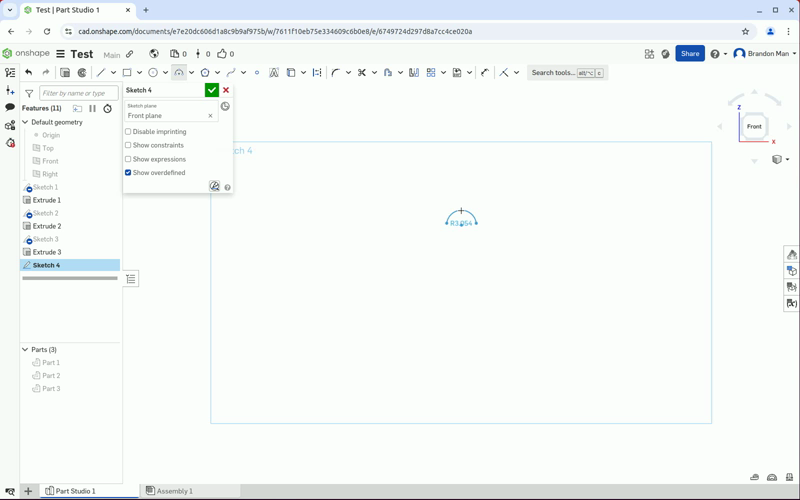
click(461, 210)
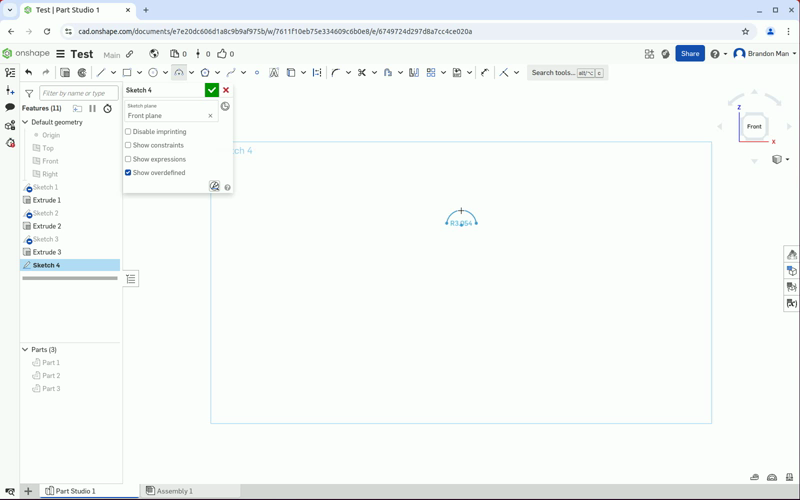
key_up(shift)
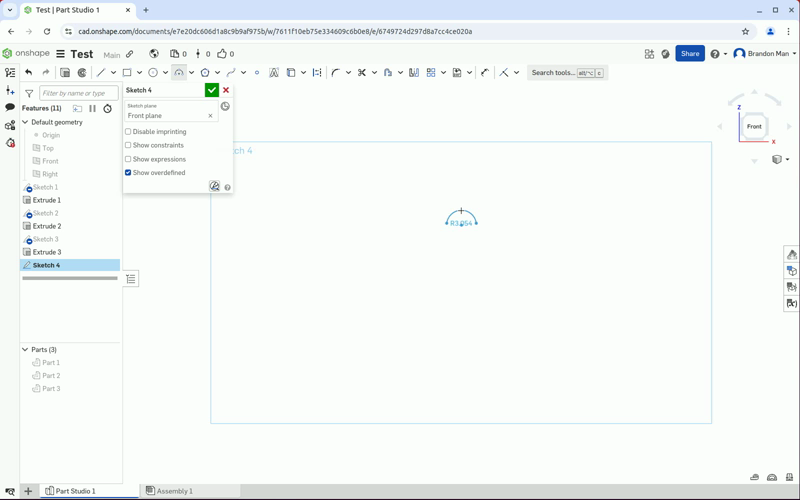
key(esc)
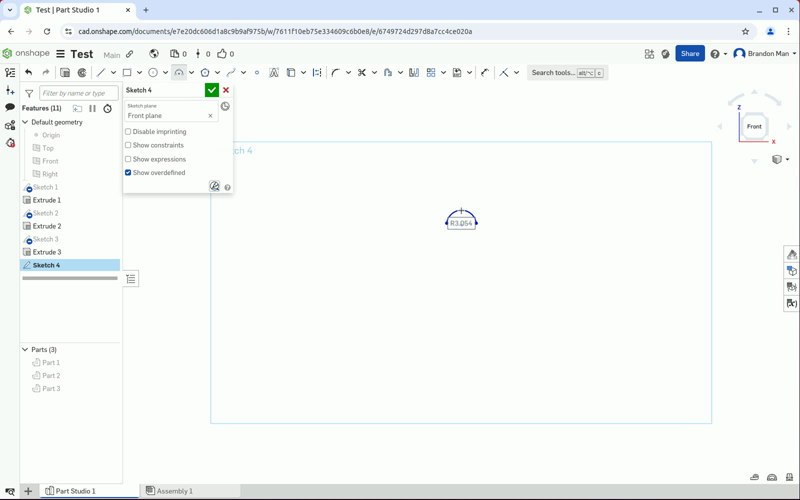
key(l)
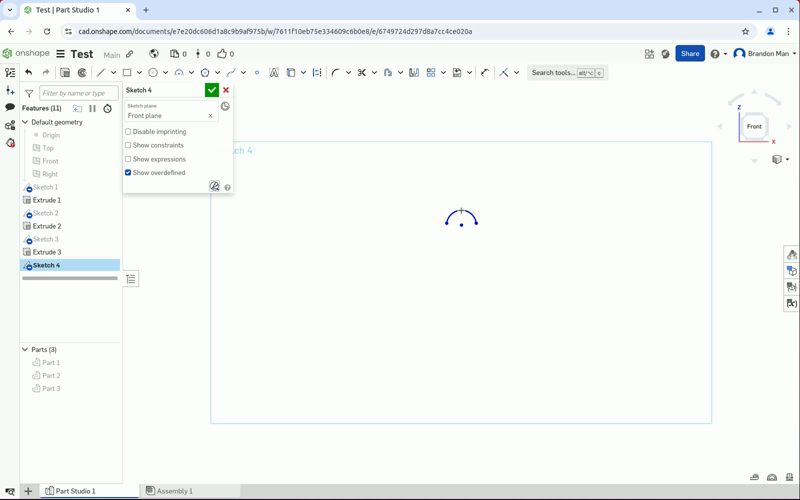
mouse_move(476, 223)
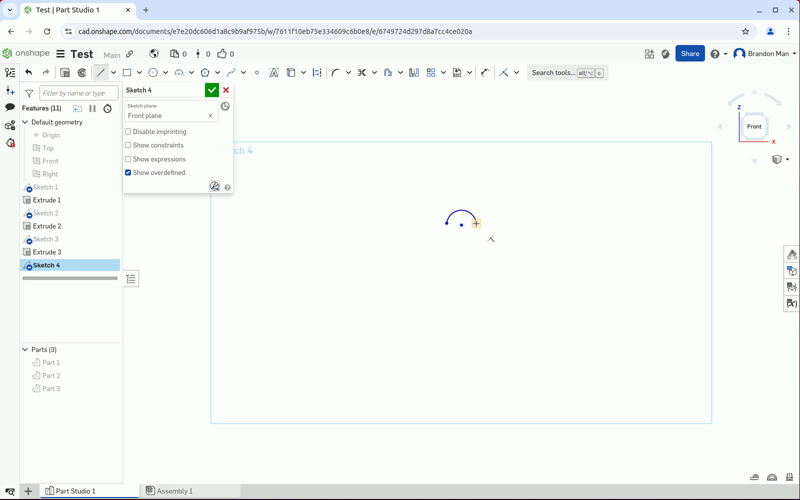
click(476, 223)
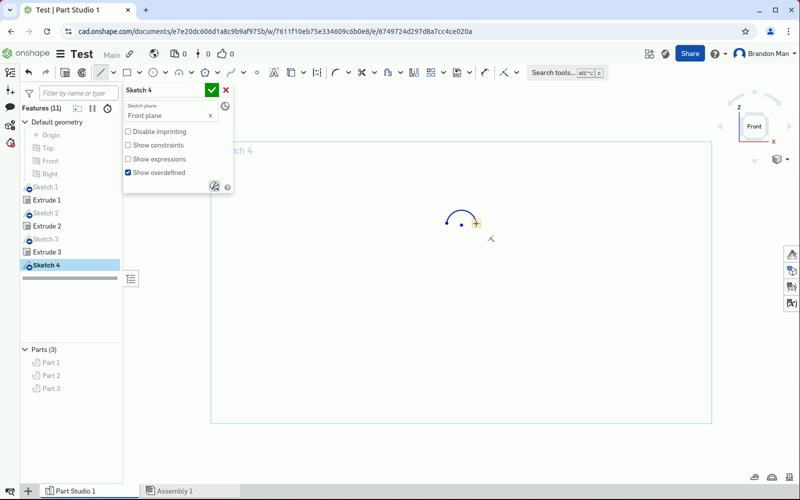
key_down(shift)
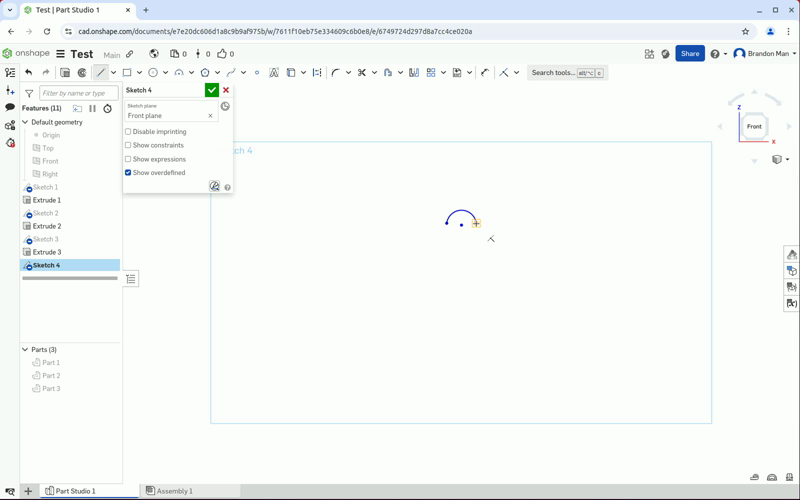
mouse_move(506, 223)
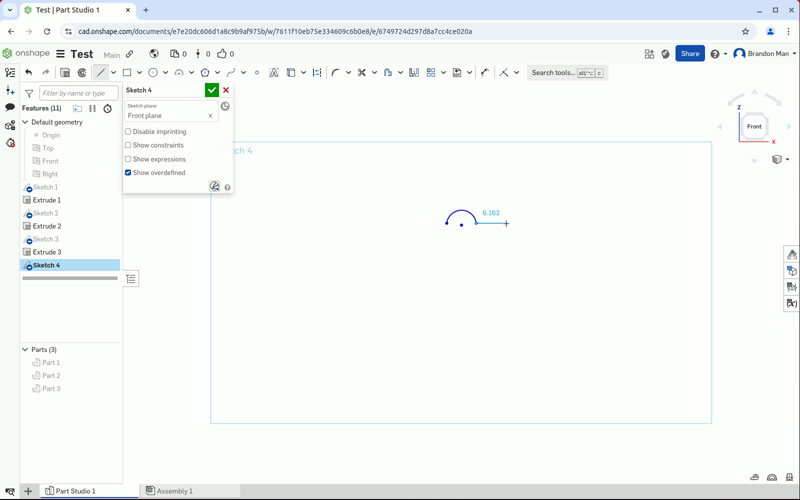
mouse_move(470, 176)
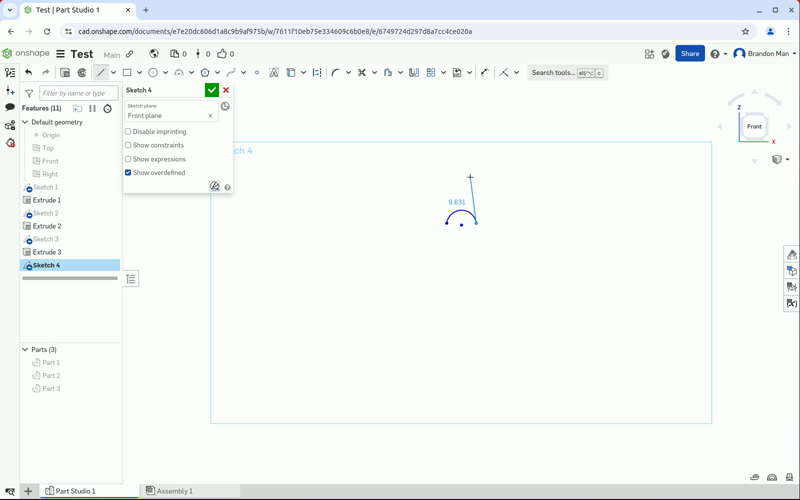
click(470, 176)
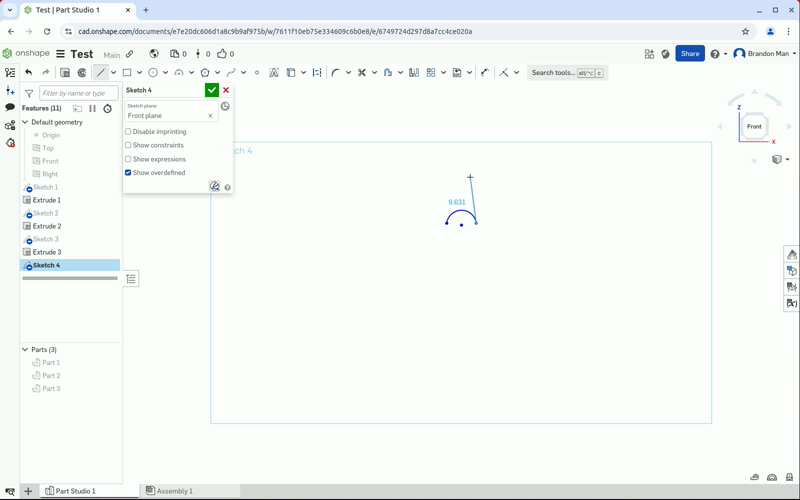
key_up(shift)
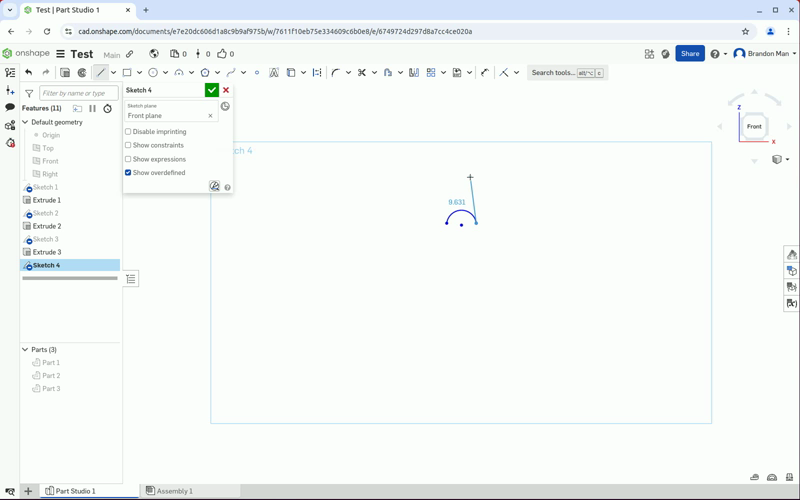
key(esc)
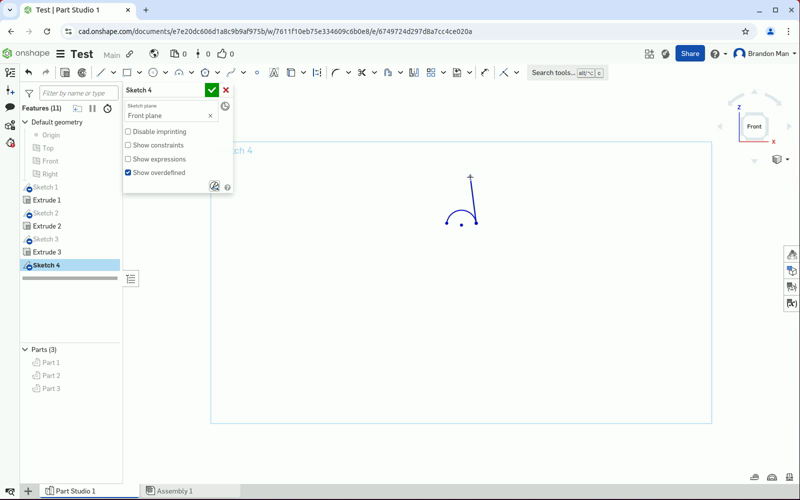
key(a)
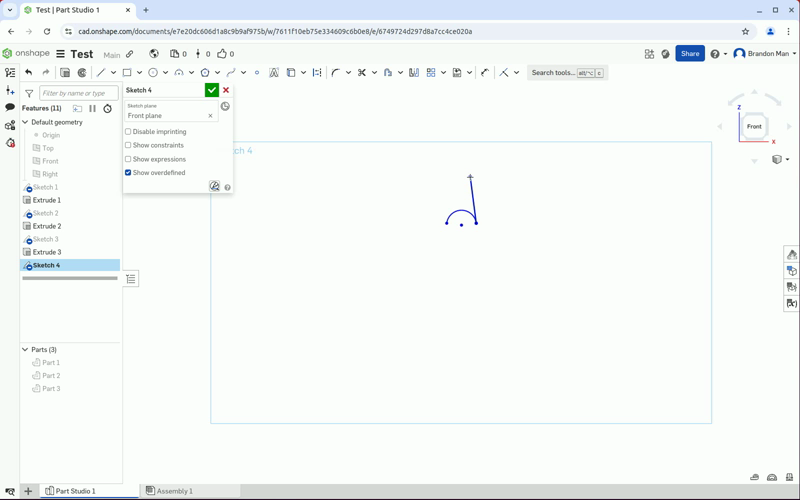
mouse_move(470, 176)
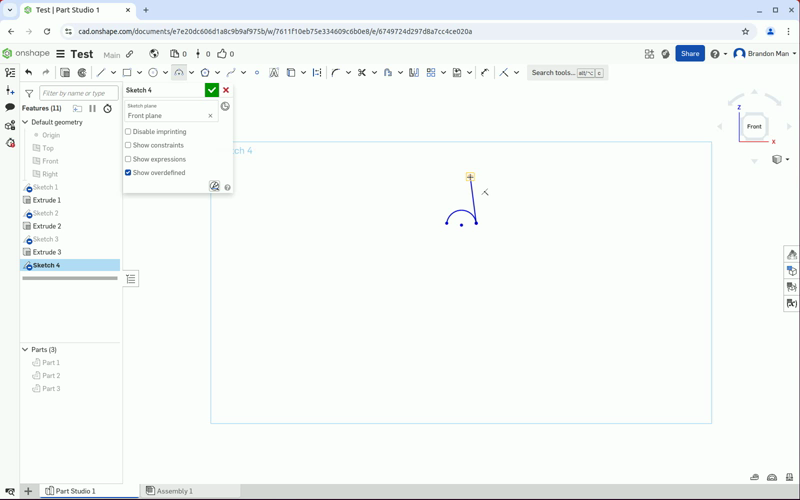
click(470, 176)
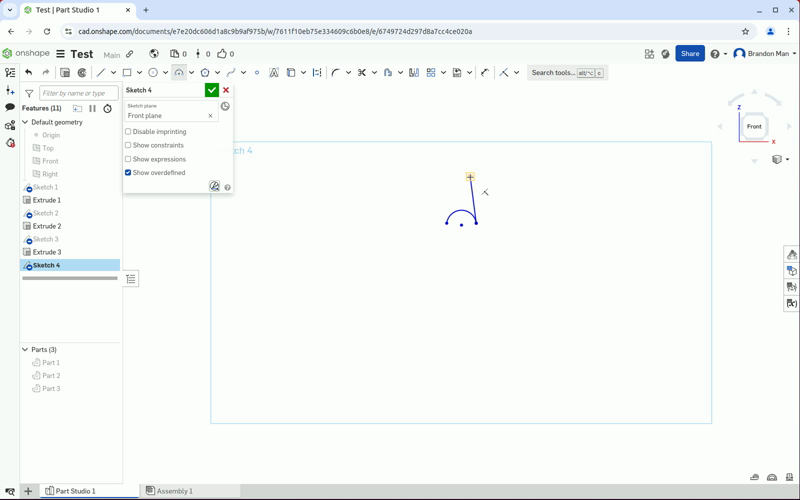
key_down(shift)
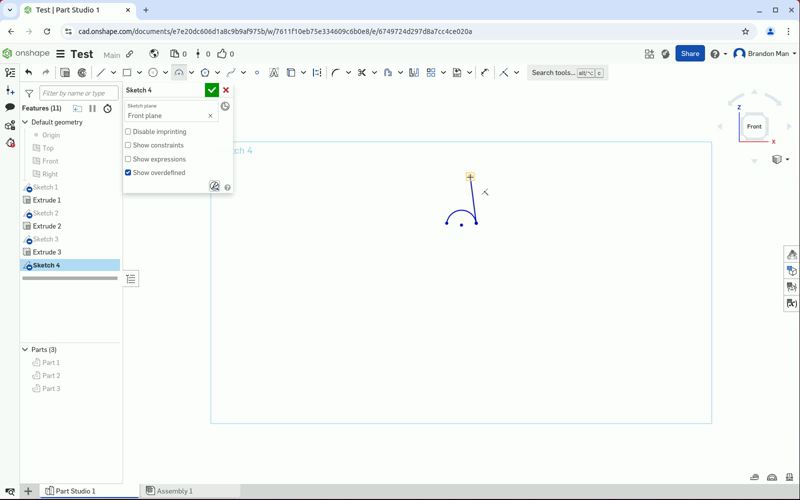
mouse_move(452, 176)
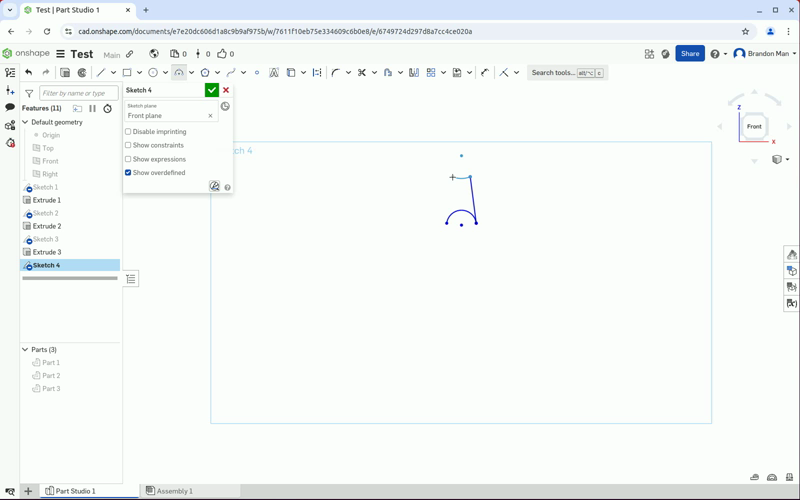
click(452, 176)
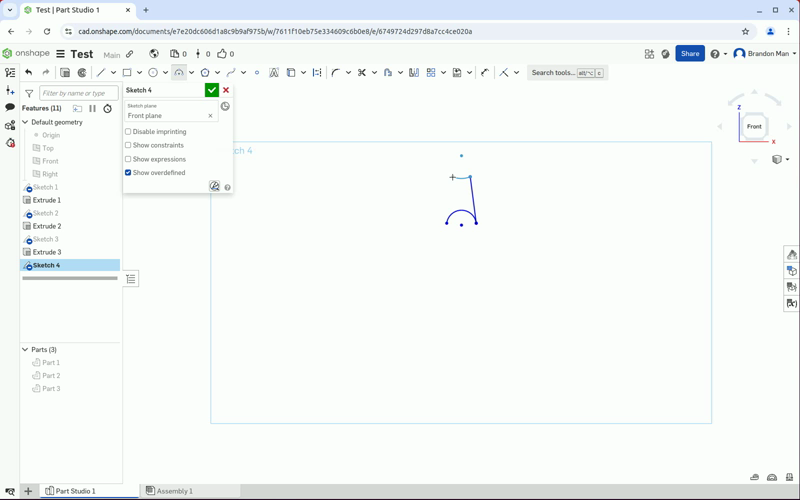
mouse_move(461, 186)
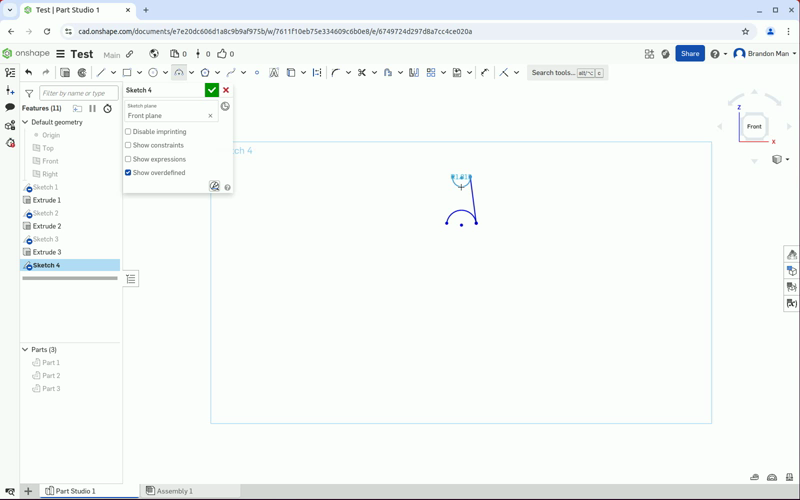
click(461, 186)
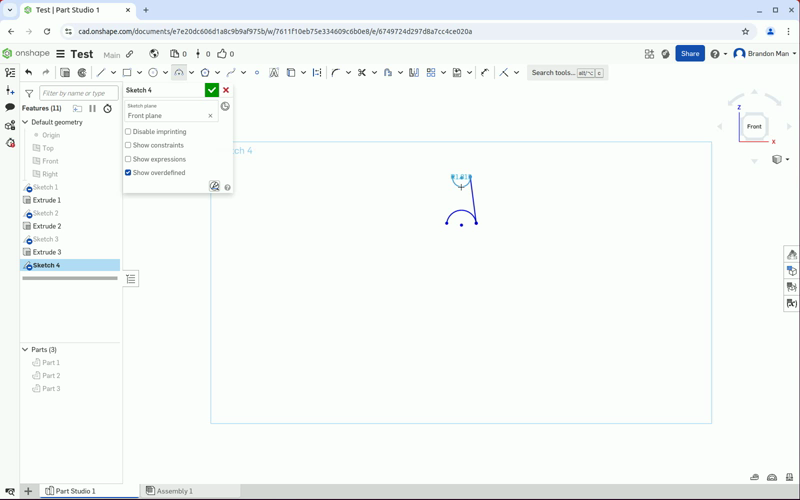
key_up(shift)
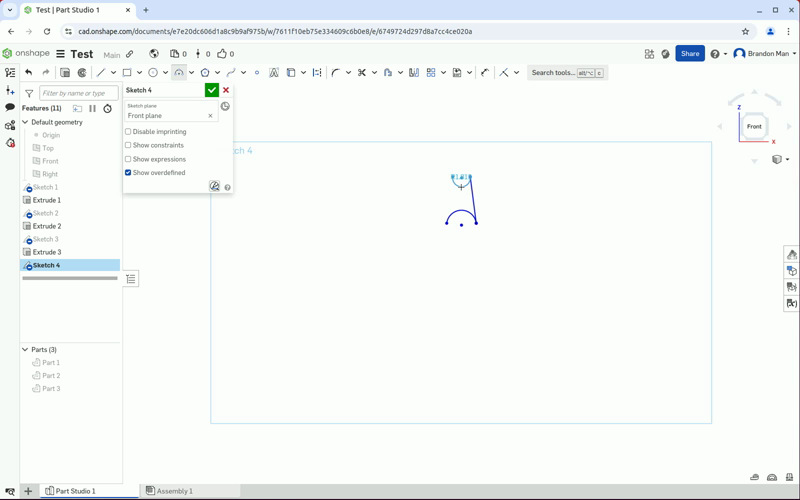
key(esc)
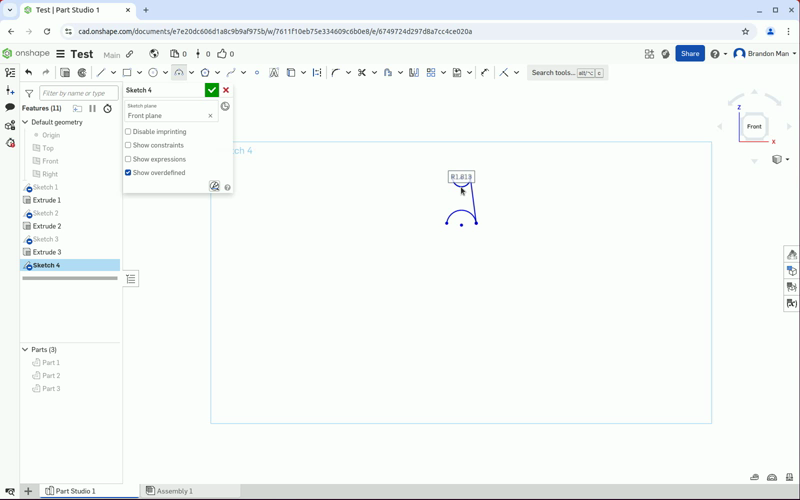
key(l)
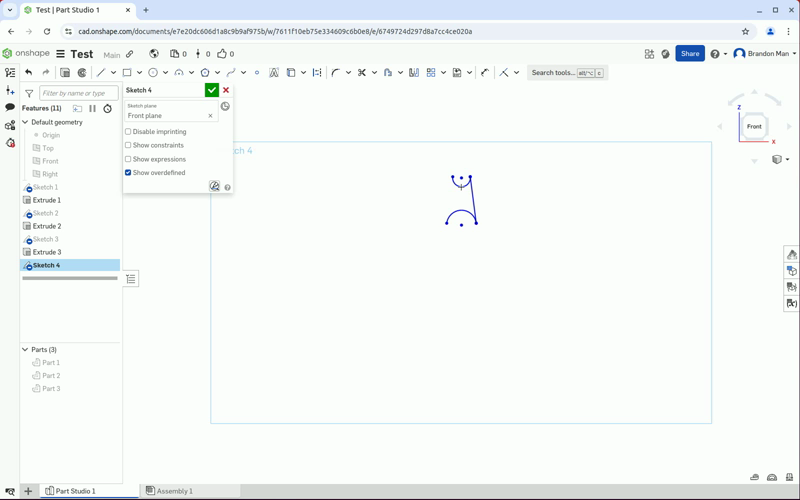
mouse_move(452, 176)
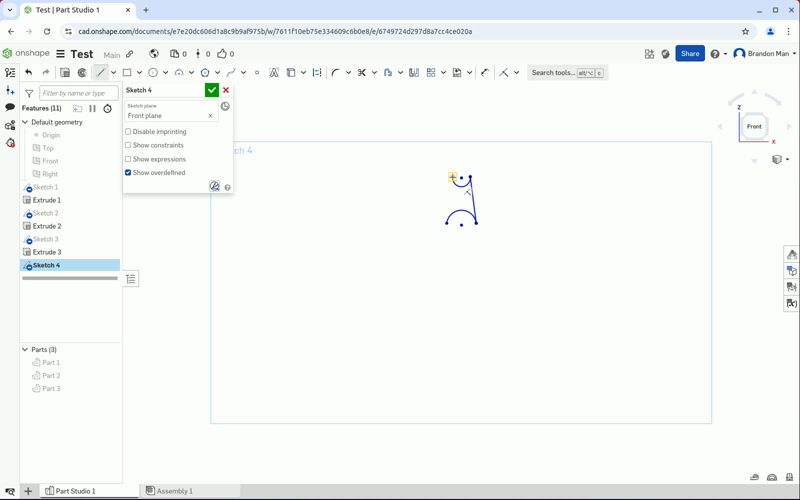
click(452, 176)
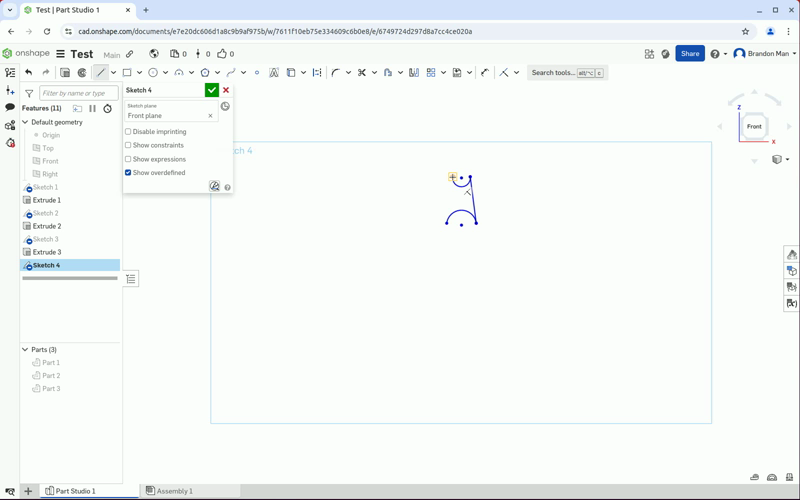
mouse_move(482, 176)
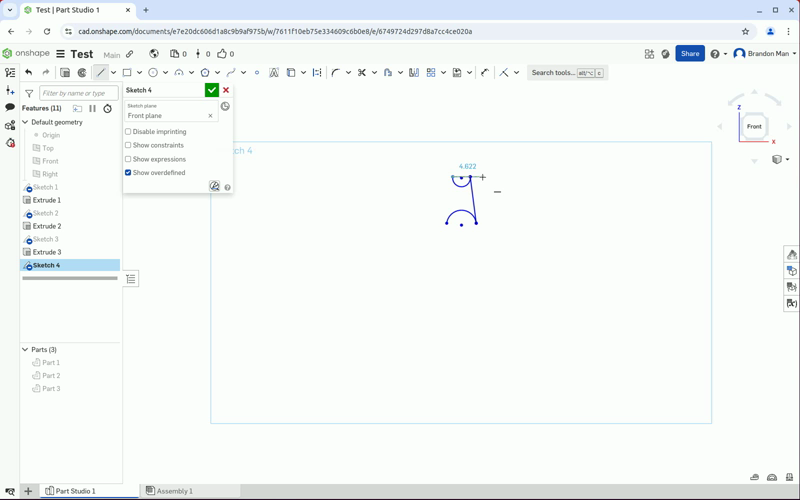
key_down(shift)
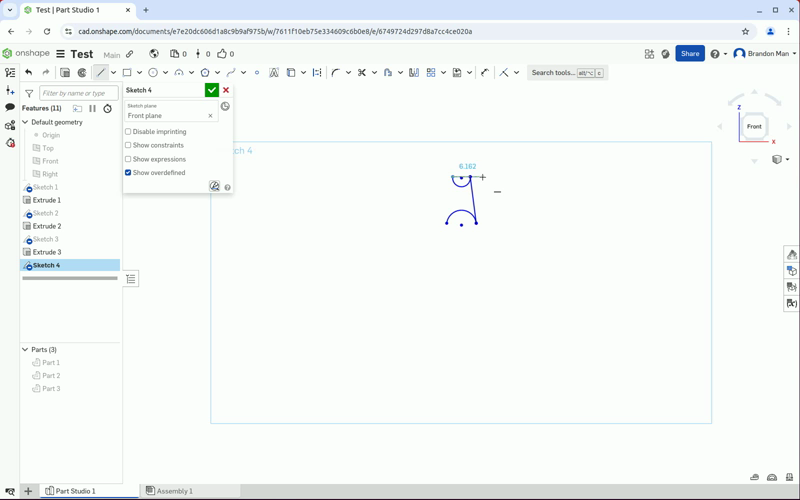
mouse_move(446, 223)
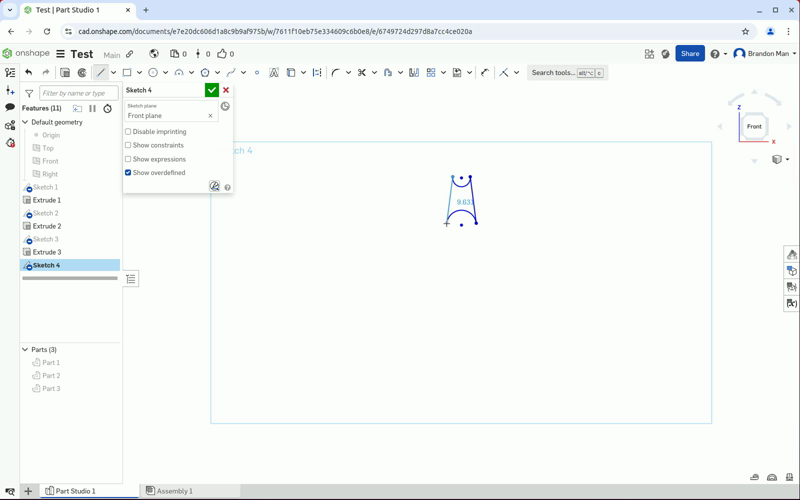
key_up(shift)
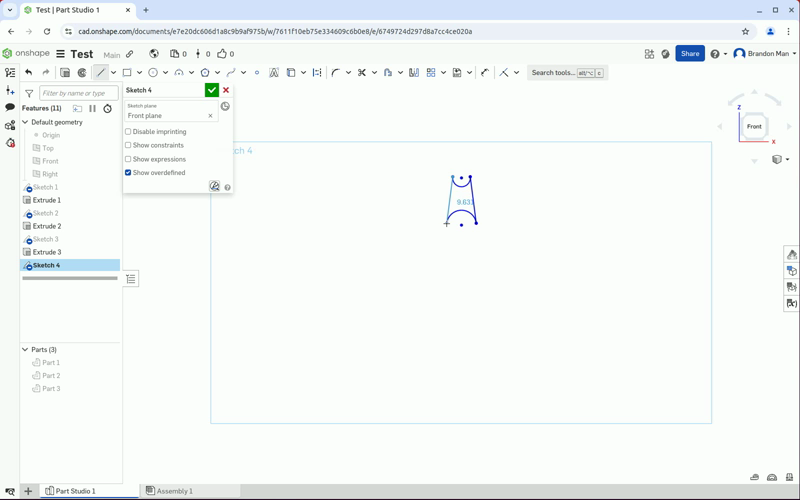
click(446, 223)
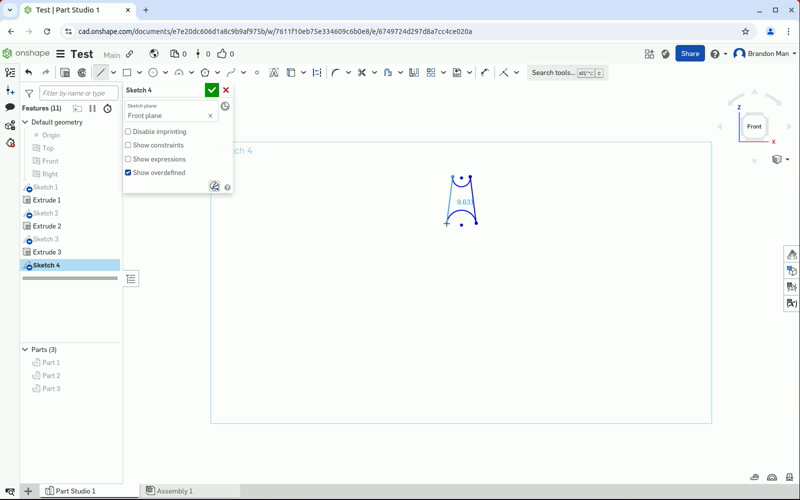
key(esc)
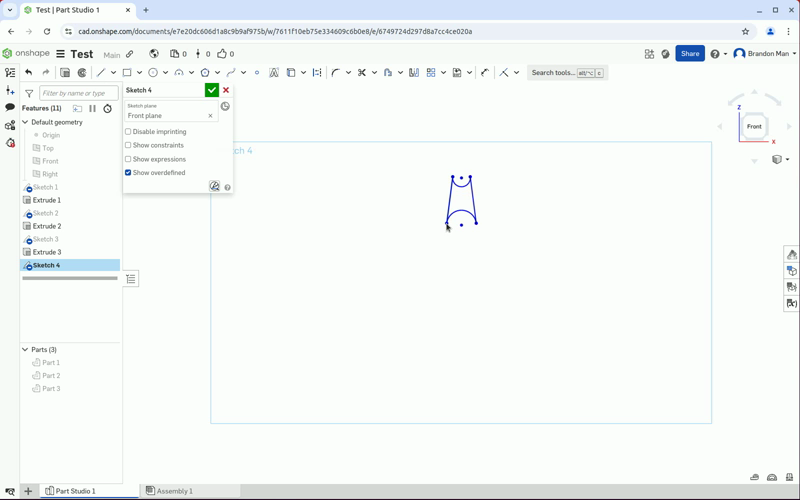
key(c)
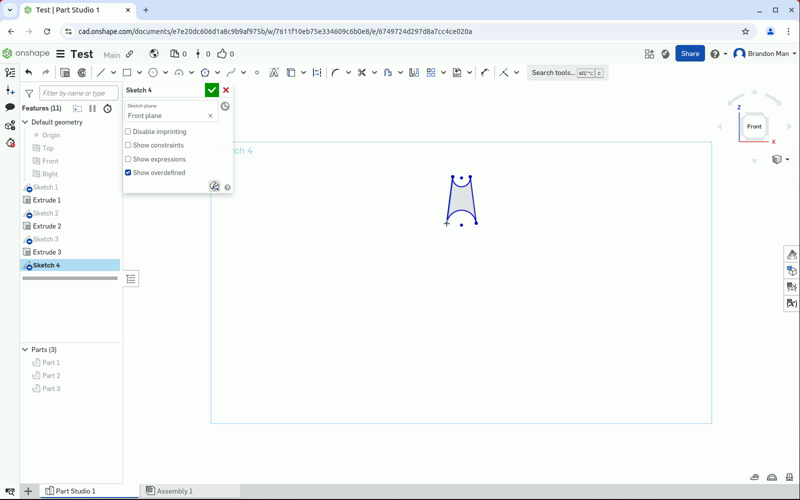
key_down(shift)
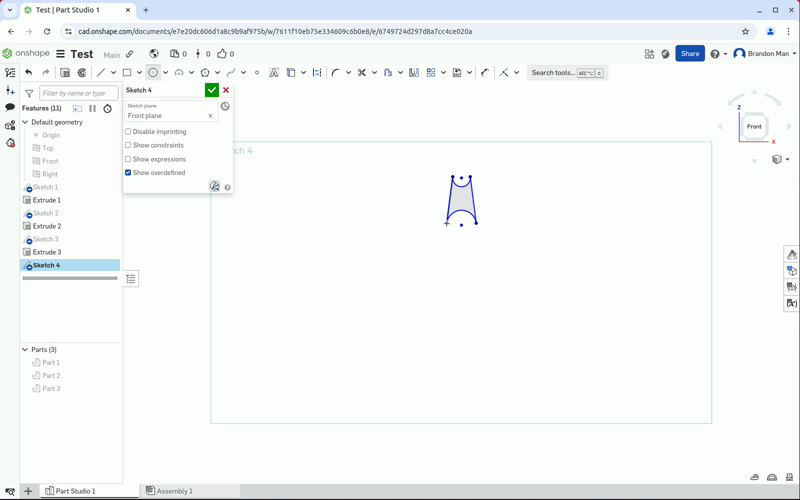
mouse_move(459, 191)
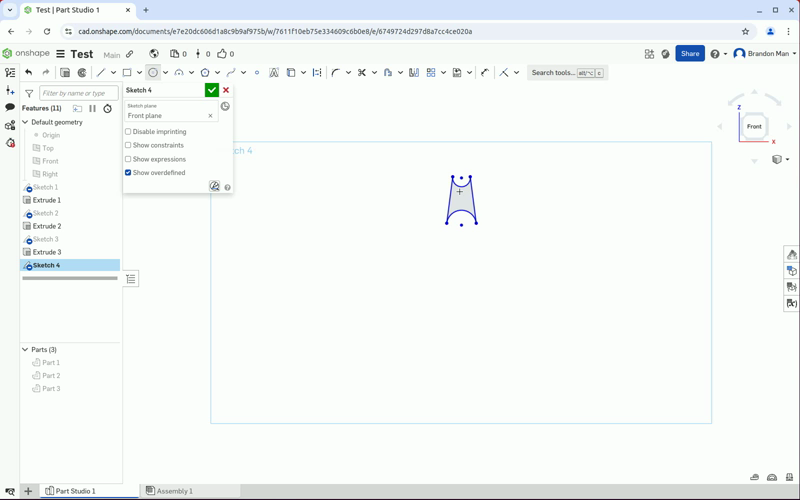
scroll(6)
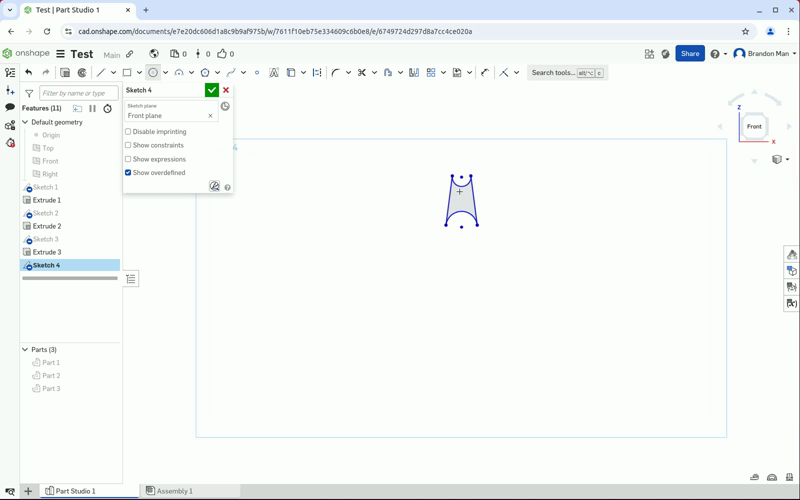
scroll(6)
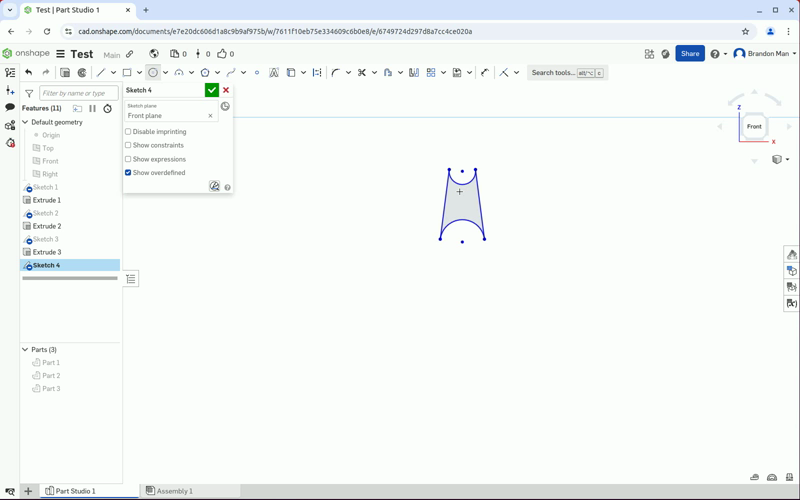
scroll(6)
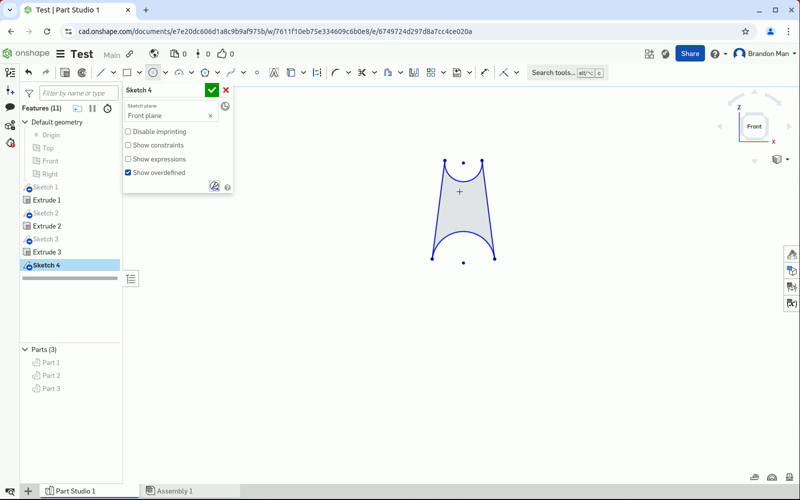
scroll(6)
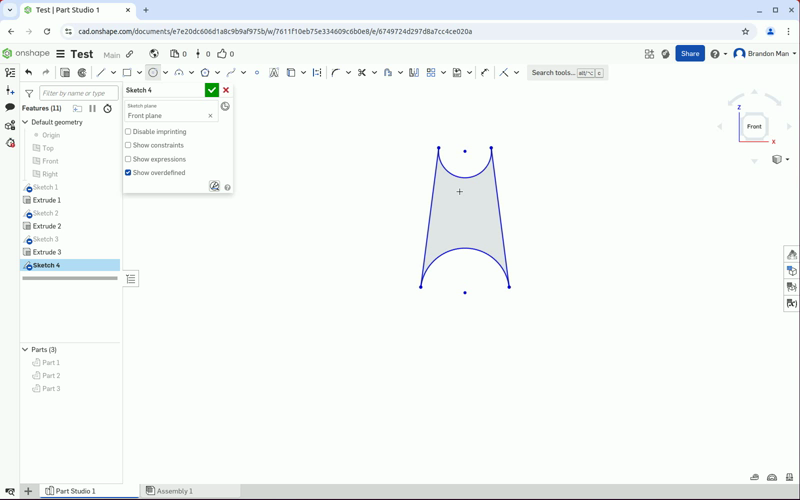
scroll(6)
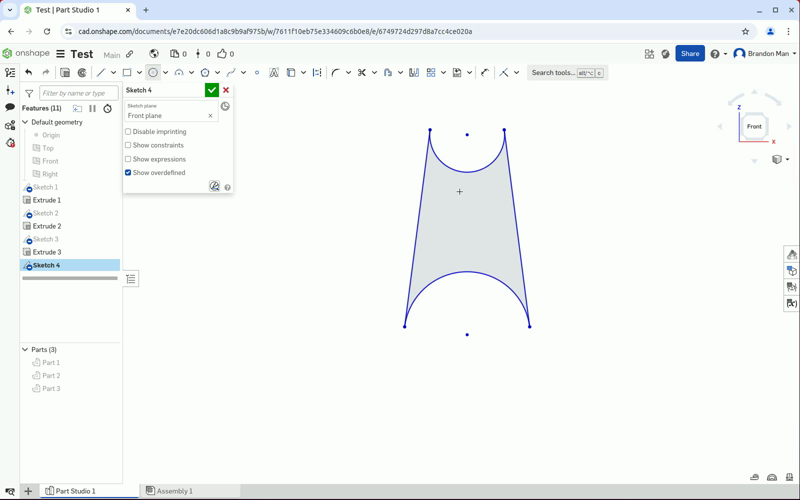
scroll(6)
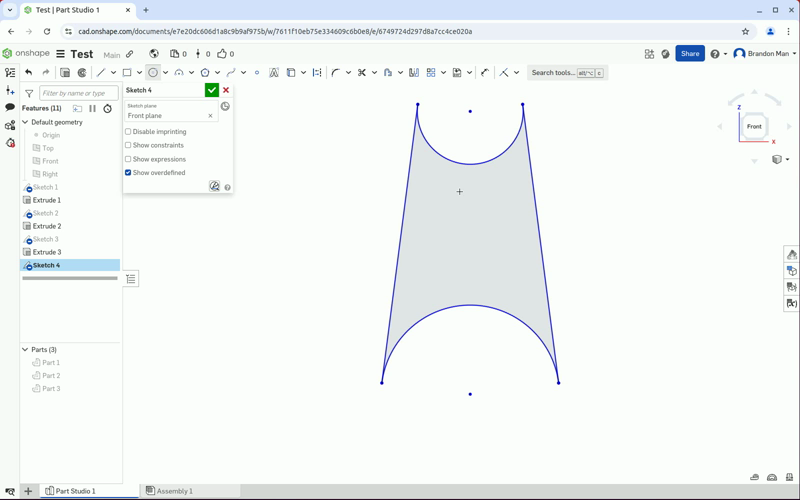
scroll(6)
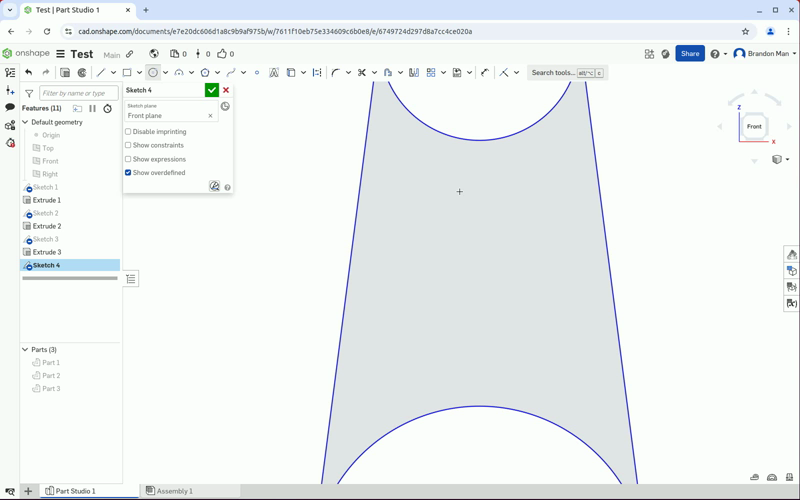
click(459, 191)
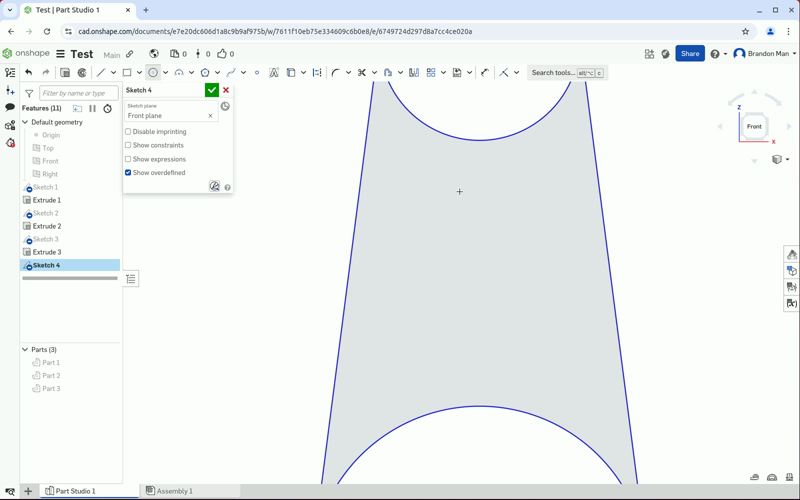
scroll(-6)
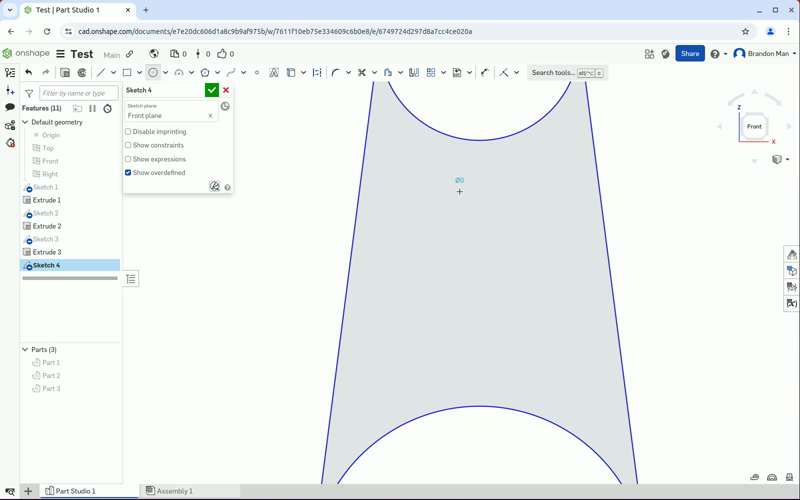
scroll(-6)
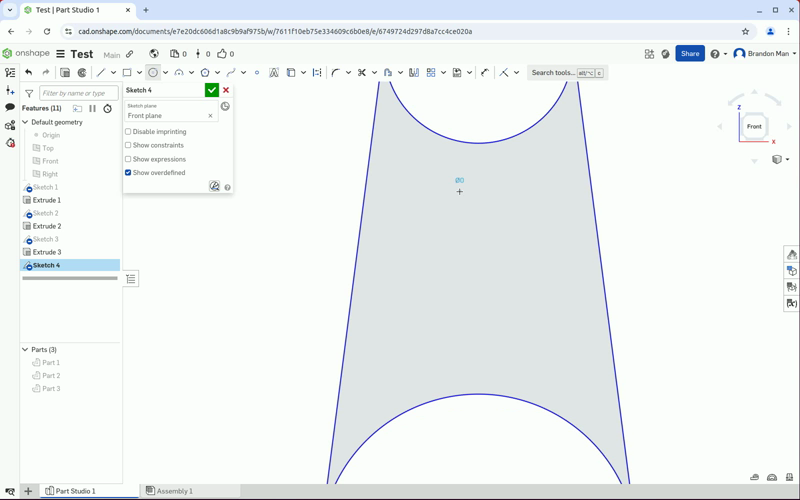
scroll(-6)
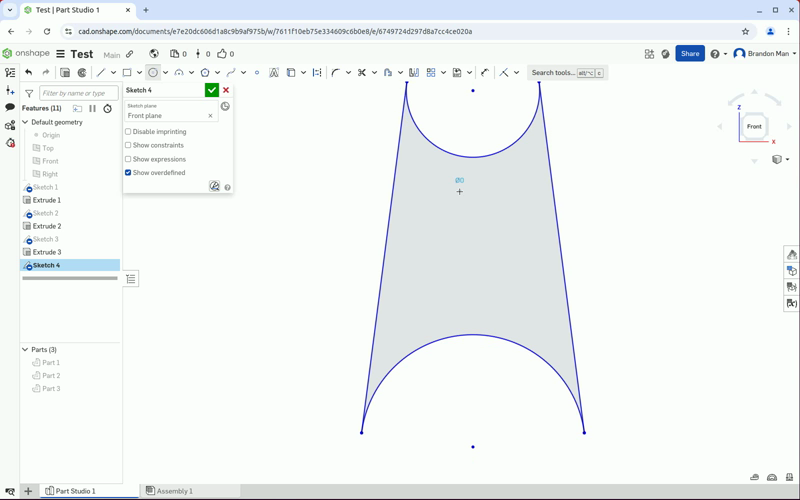
scroll(-6)
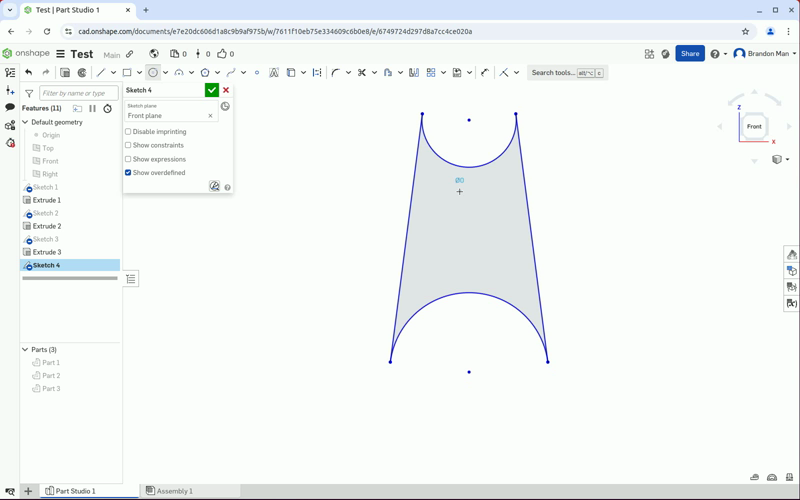
scroll(-6)
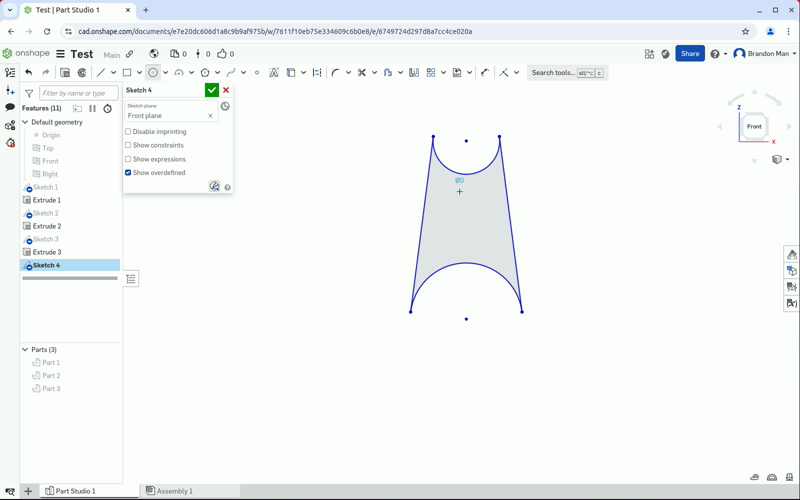
scroll(-6)
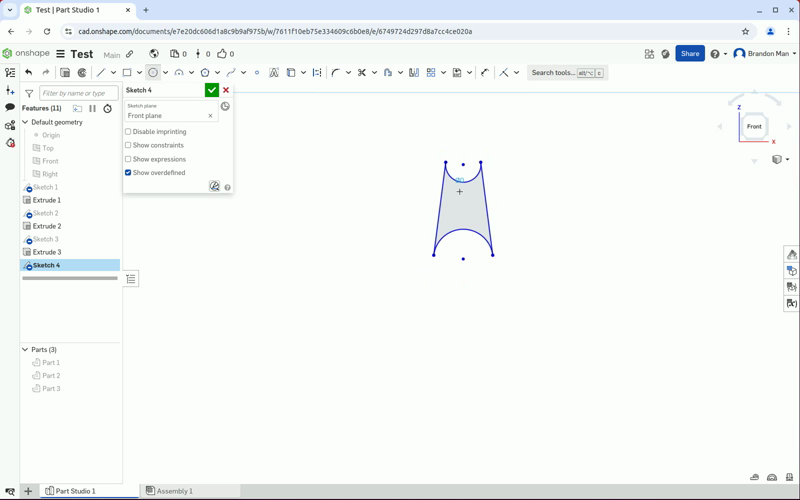
scroll(-6)
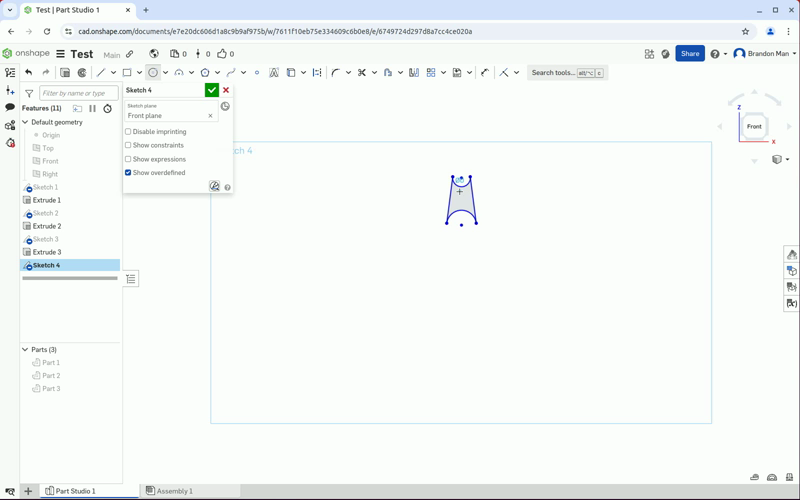
key_up(shift)
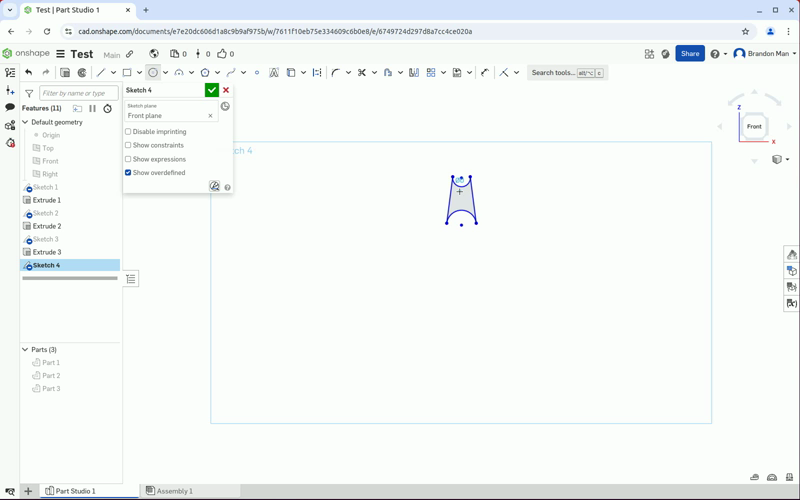
mouse_move(461, 191)
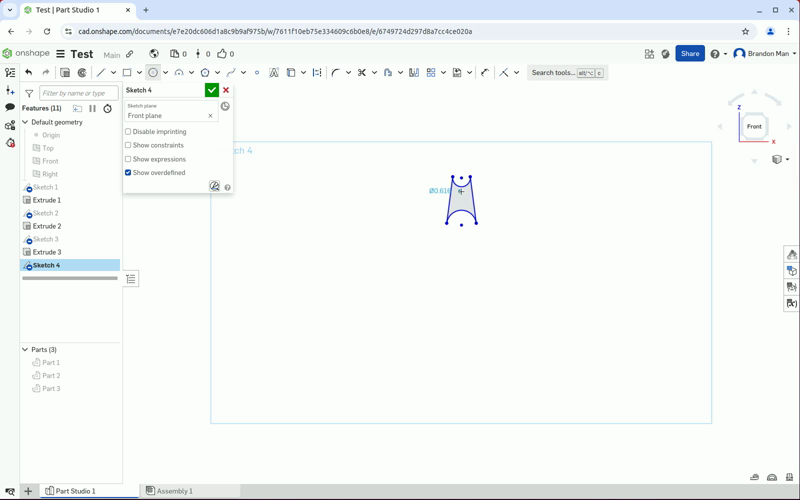
scroll(6)
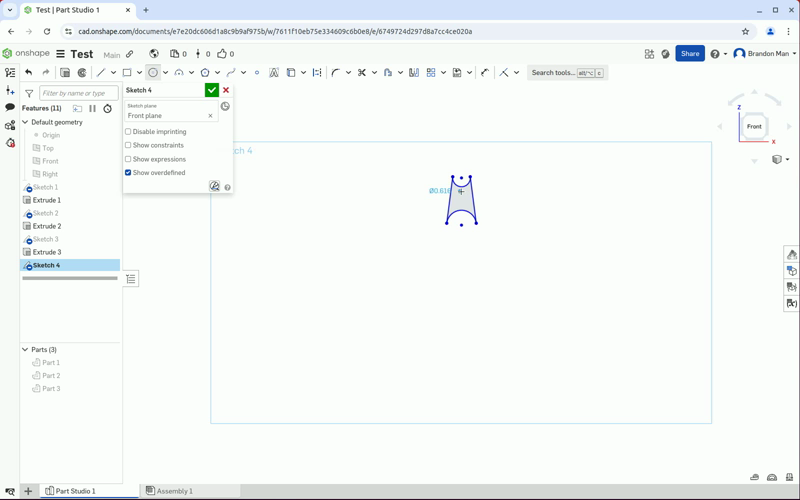
scroll(6)
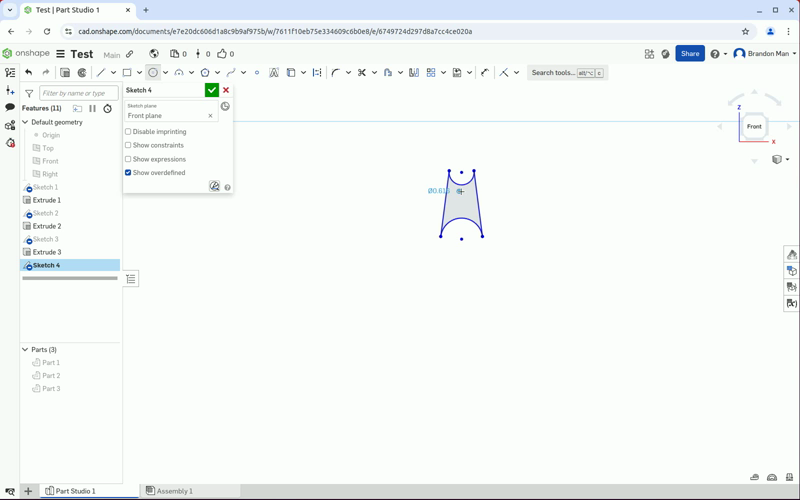
scroll(6)
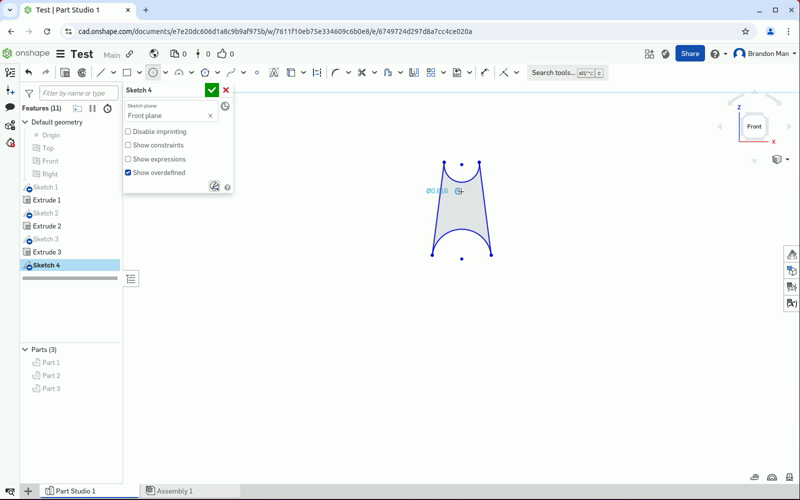
scroll(6)
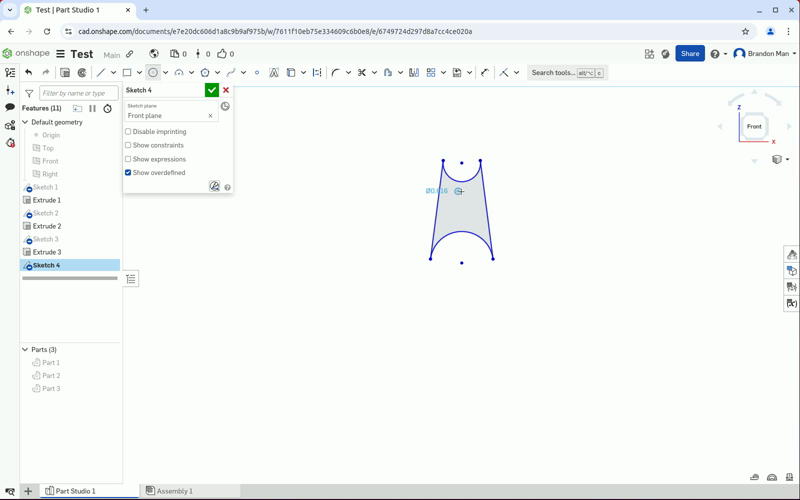
scroll(6)
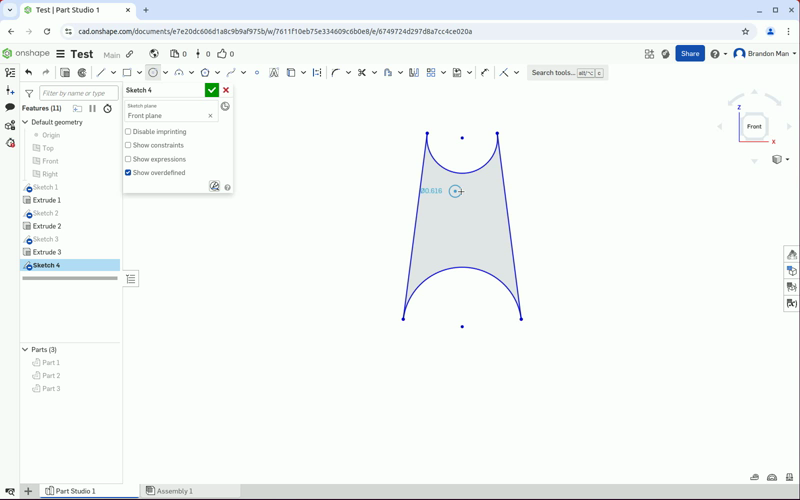
scroll(6)
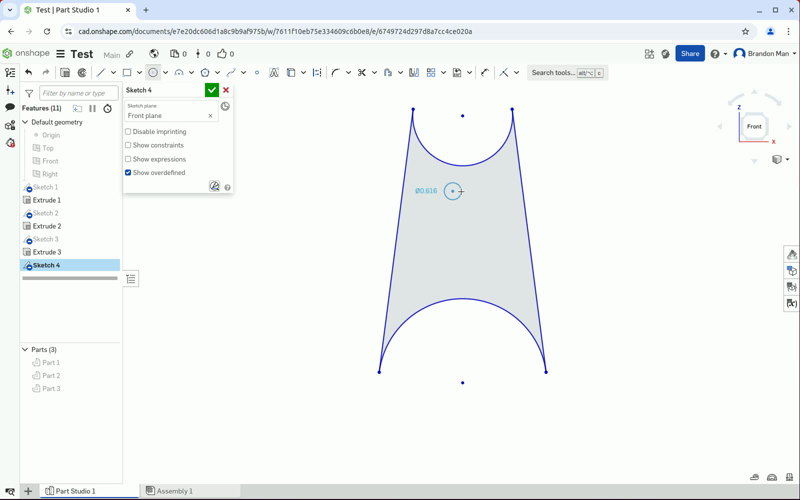
scroll(6)
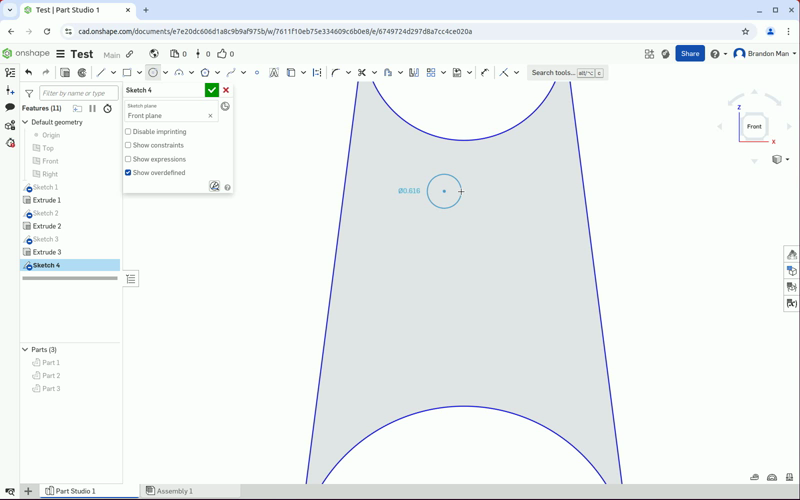
click(461, 191)
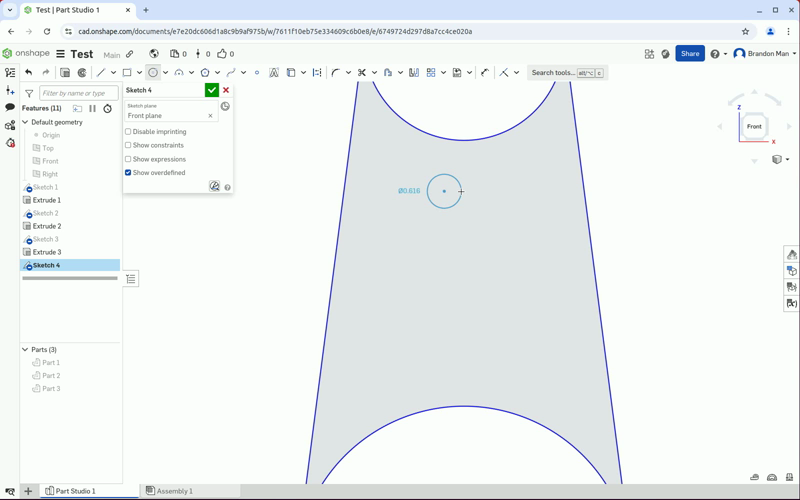
scroll(-6)
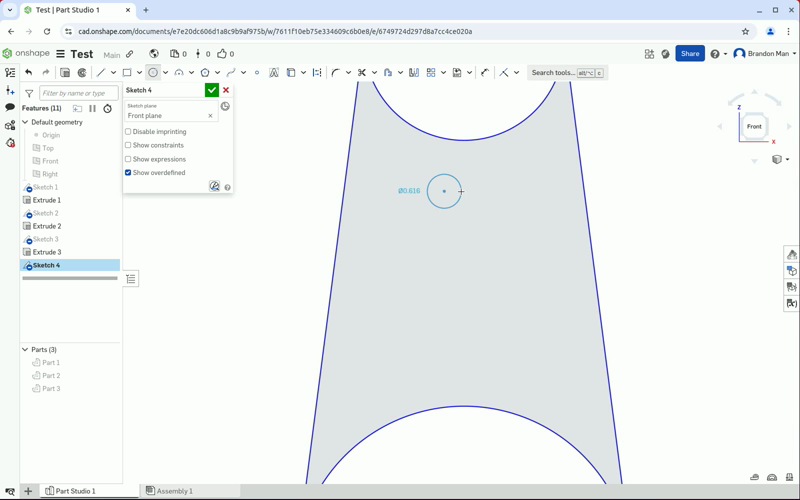
scroll(-6)
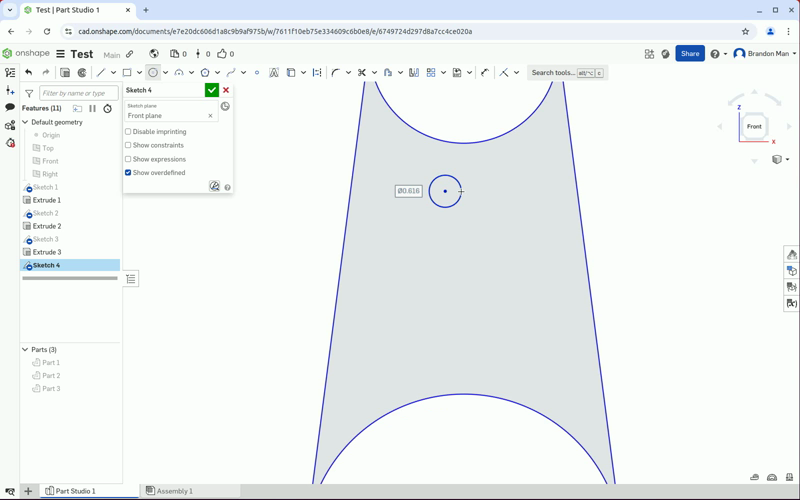
scroll(-6)
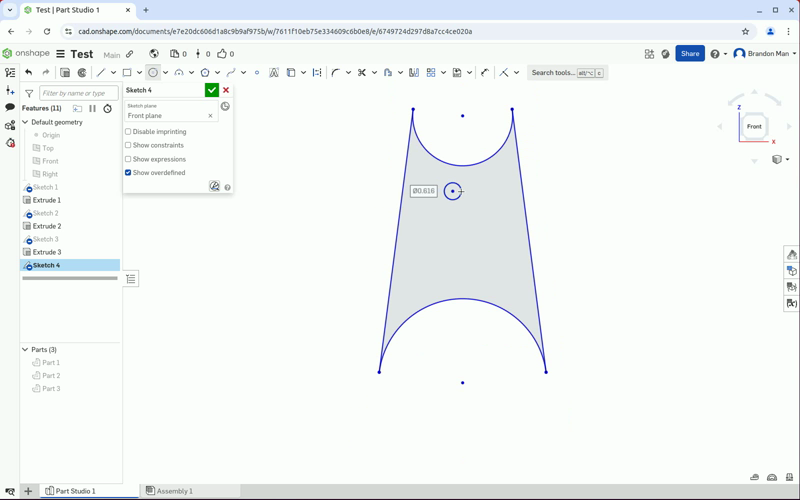
scroll(-6)
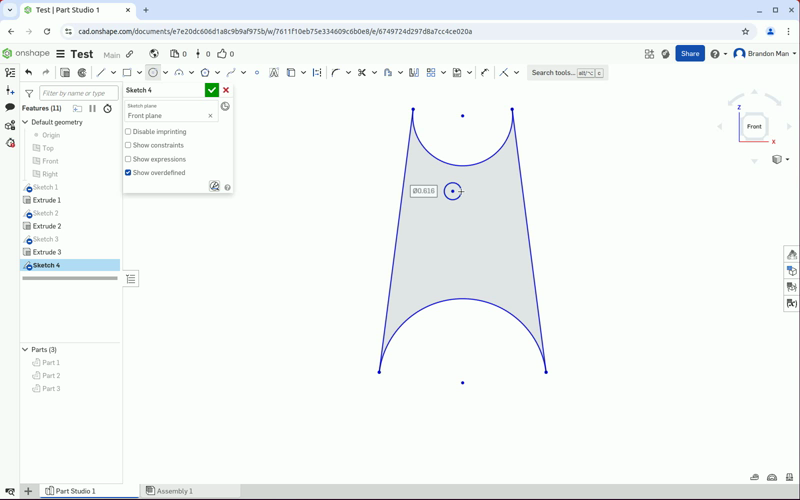
scroll(-6)
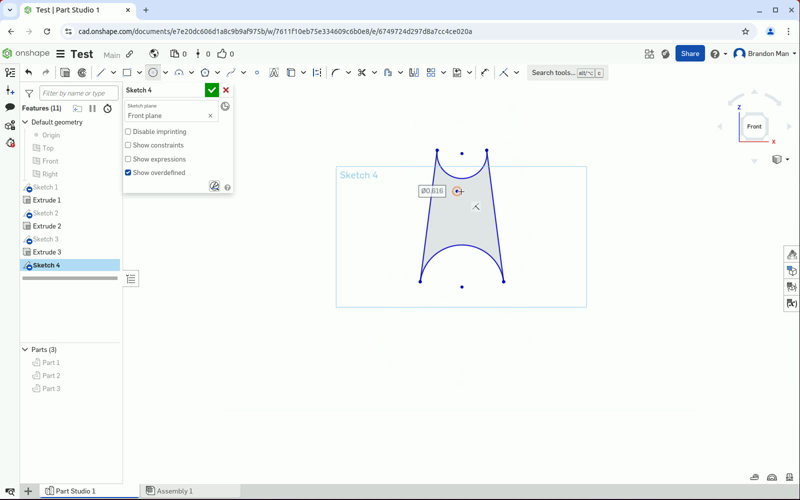
scroll(-6)
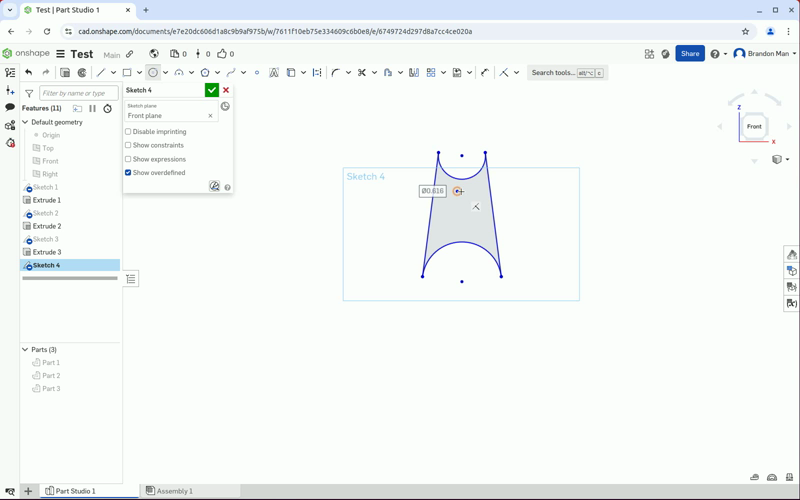
scroll(-6)
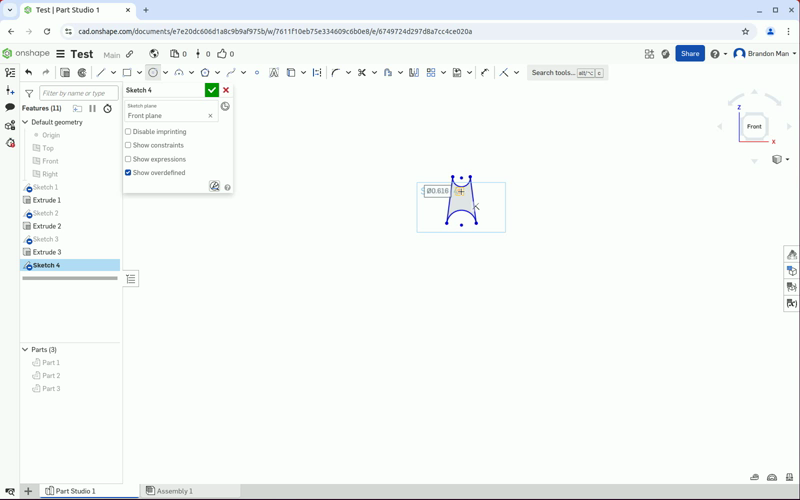
key(esc)
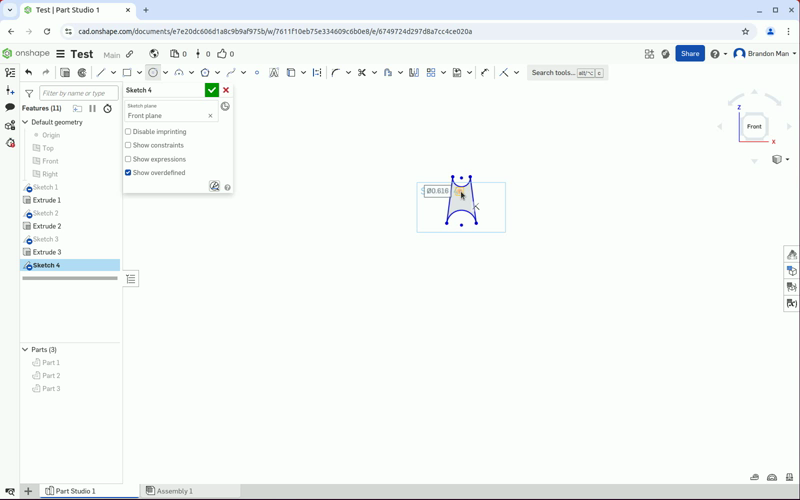
mouse_move(456, 189)
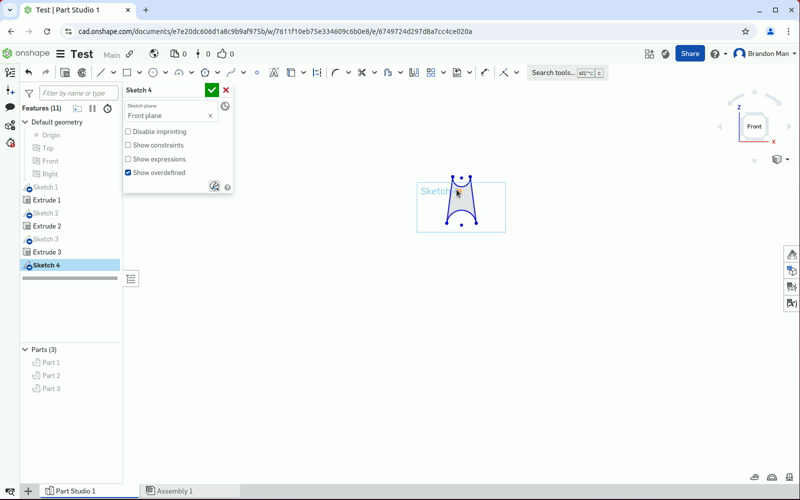
scroll(6)
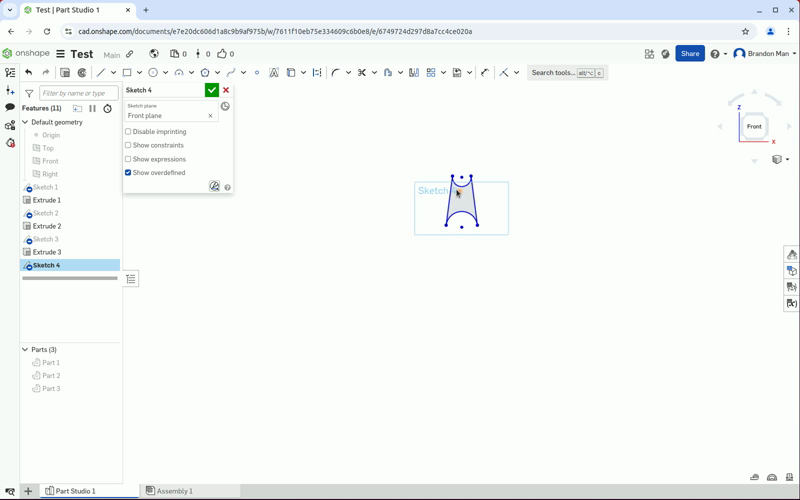
scroll(6)
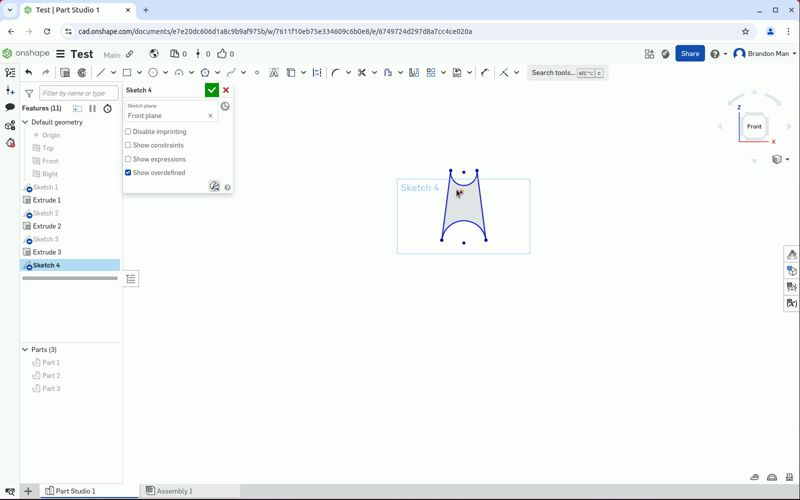
scroll(6)
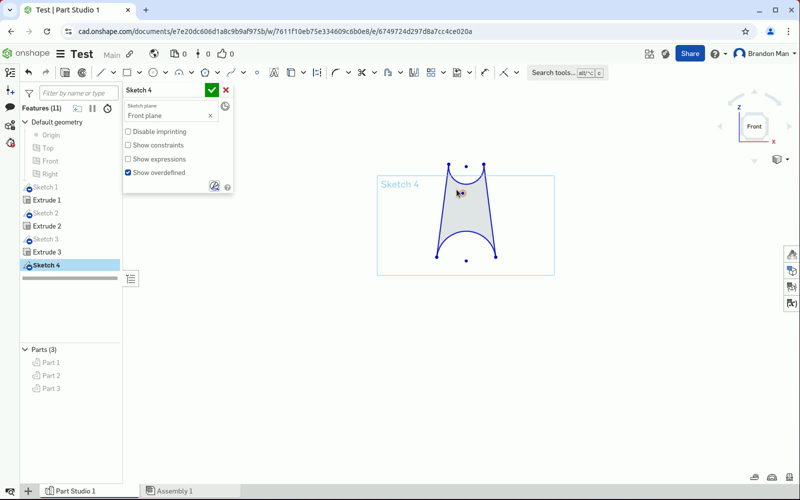
scroll(6)
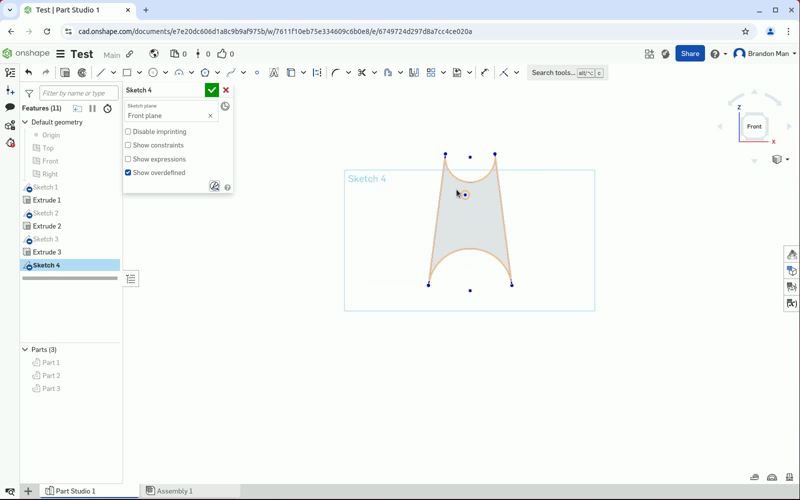
scroll(6)
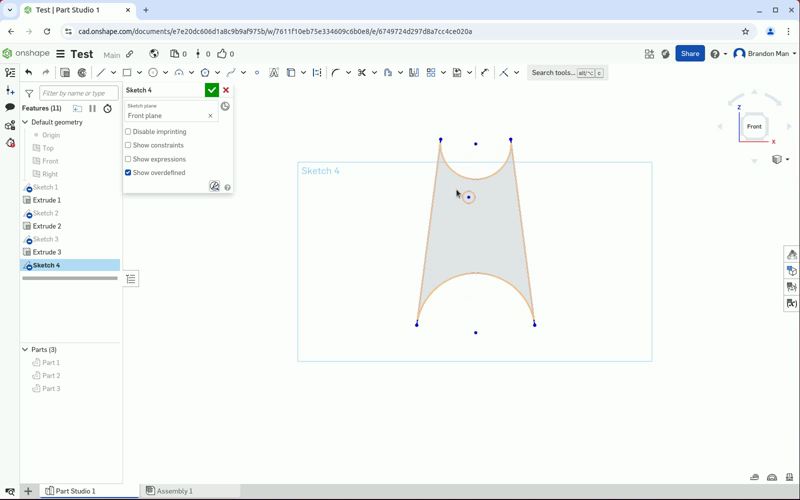
scroll(6)
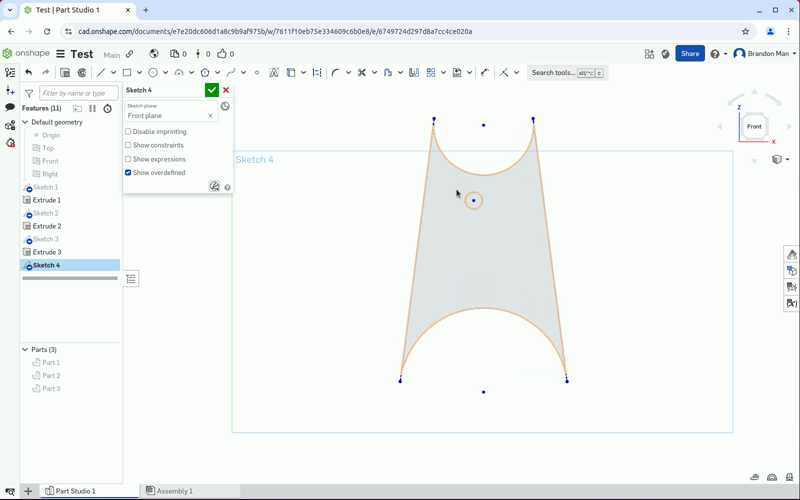
scroll(6)
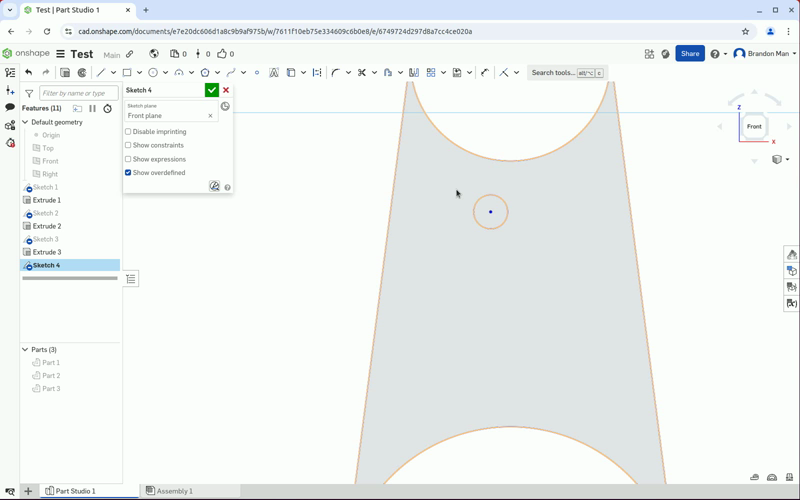
click(456, 189)
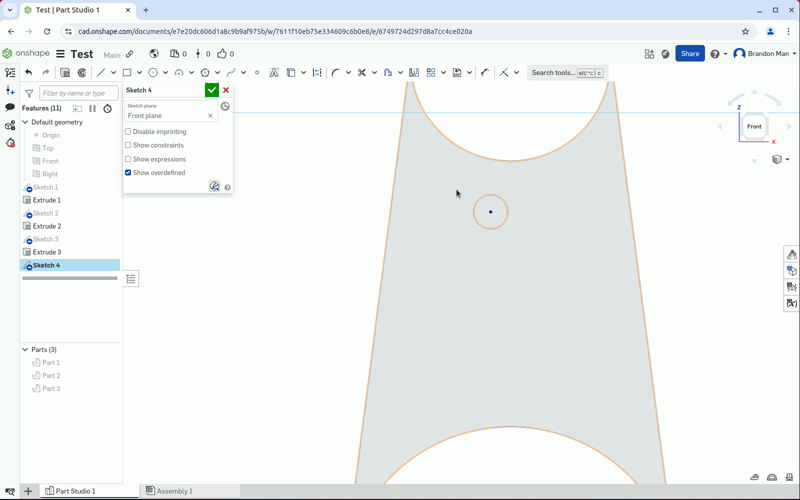
scroll(-6)
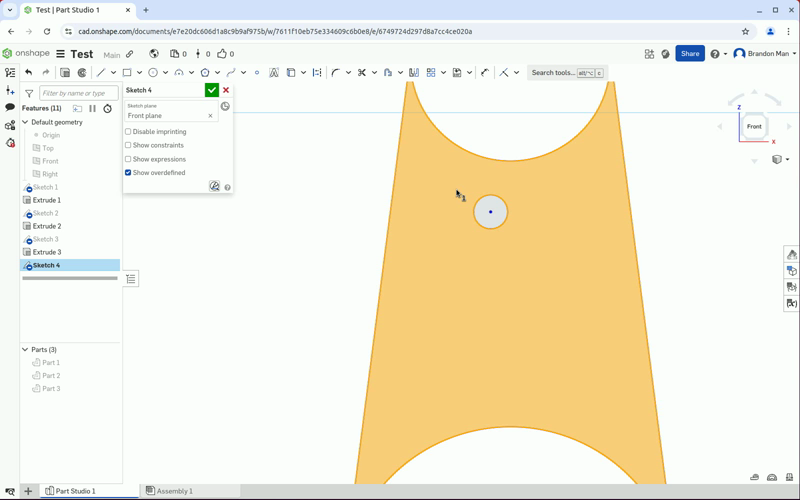
scroll(-6)
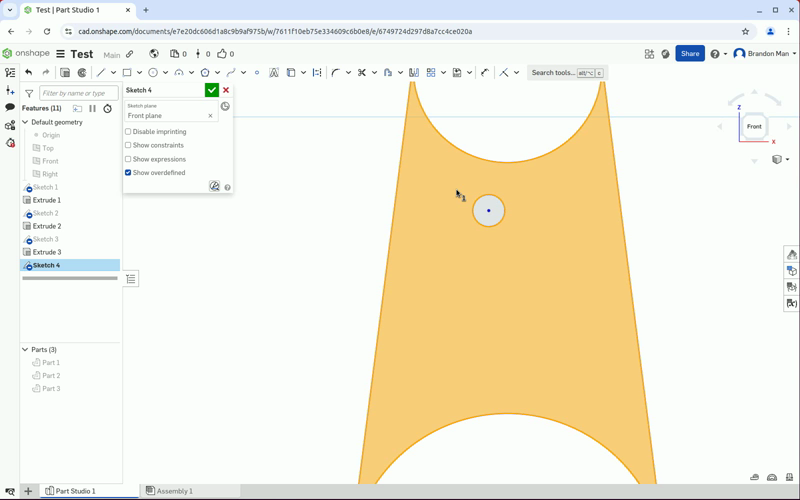
scroll(-6)
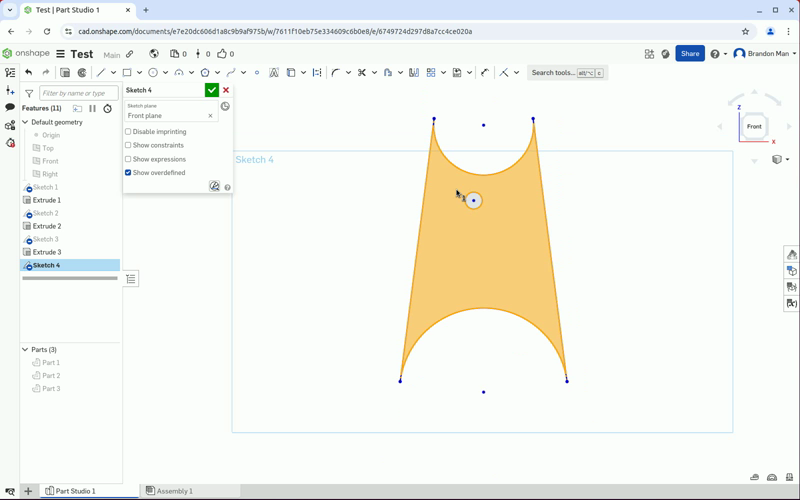
scroll(-6)
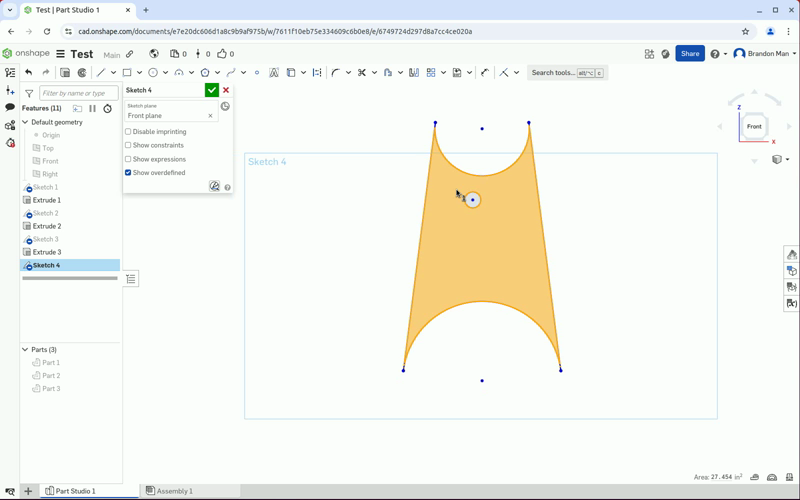
scroll(-6)
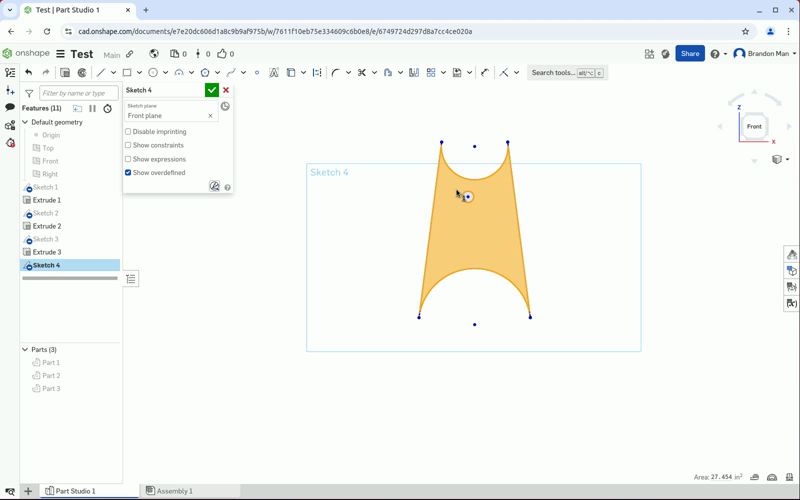
scroll(-6)
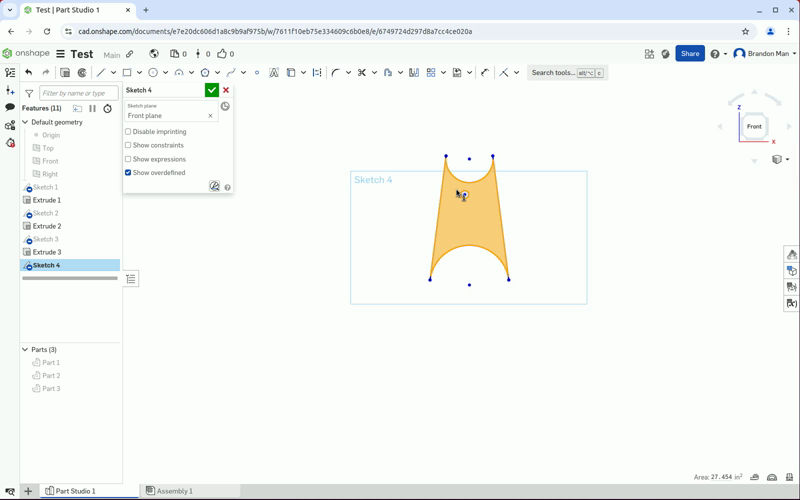
scroll(-6)
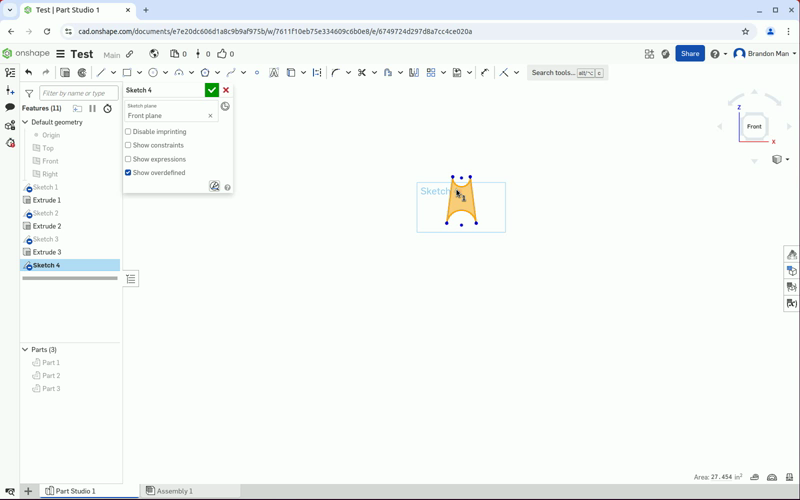
mouse_move(73, 352)
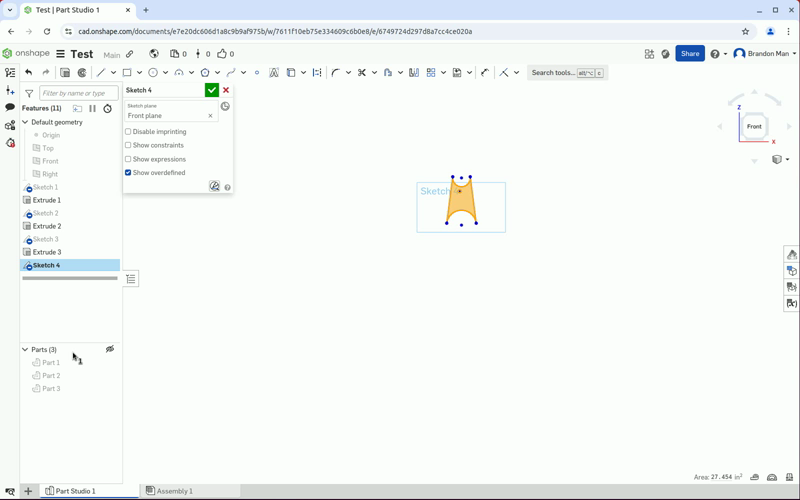
key(shift+y)
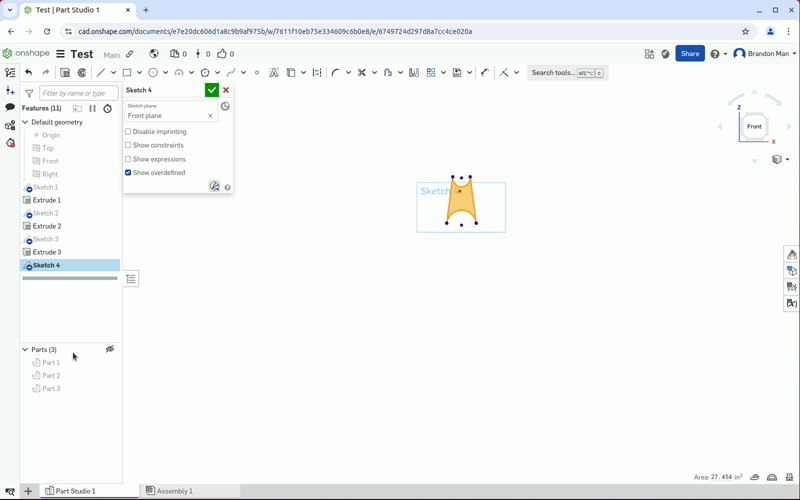
key(shift+e)
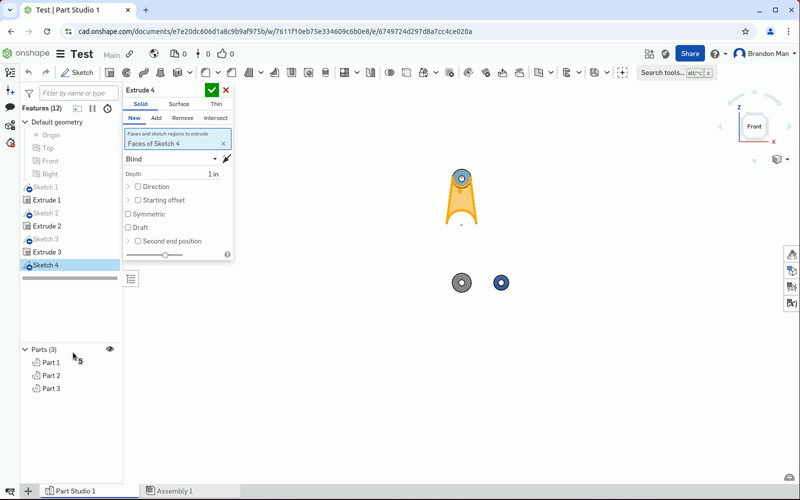
mouse_move(143, 106)
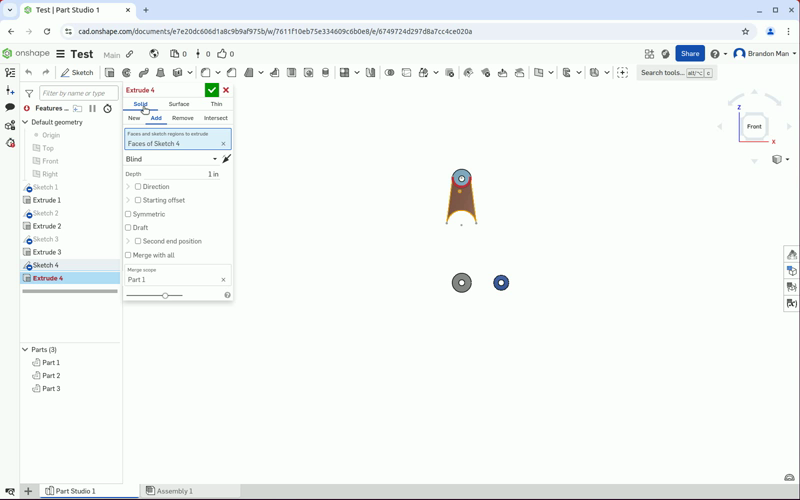
click(143, 106)
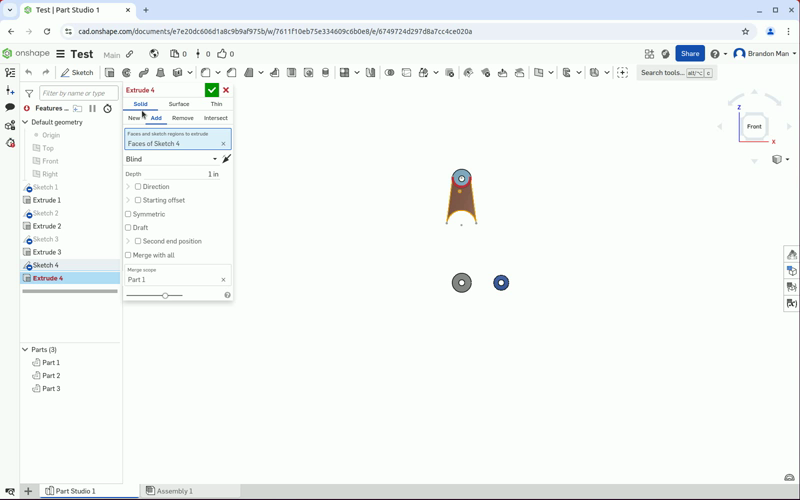
mouse_move(137, 120)
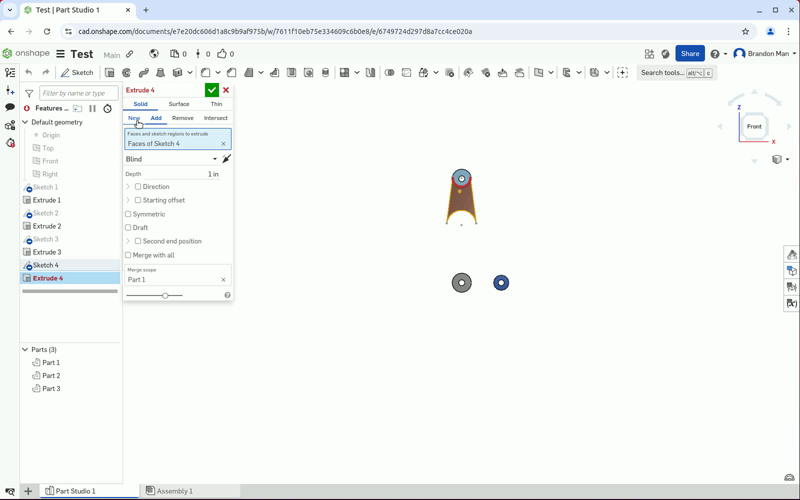
click(137, 120)
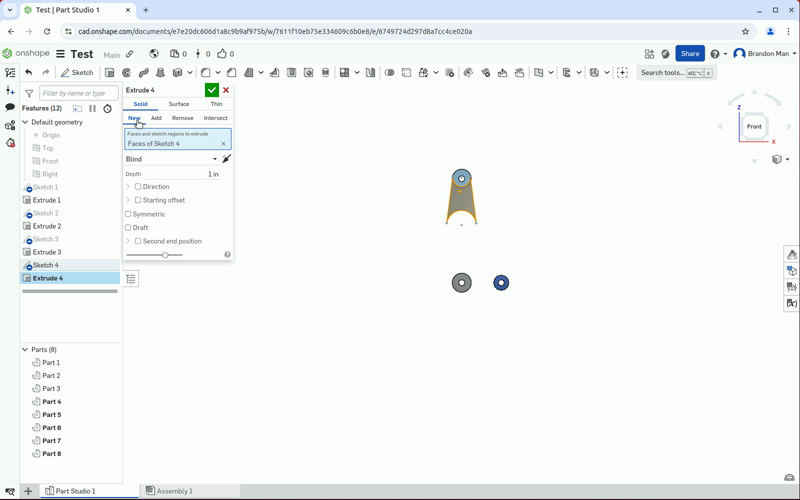
key(tab, 4)
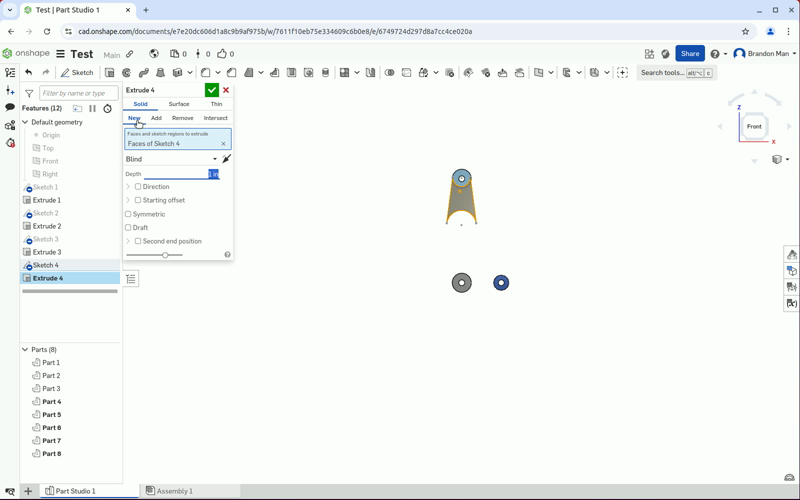
text(0.481)
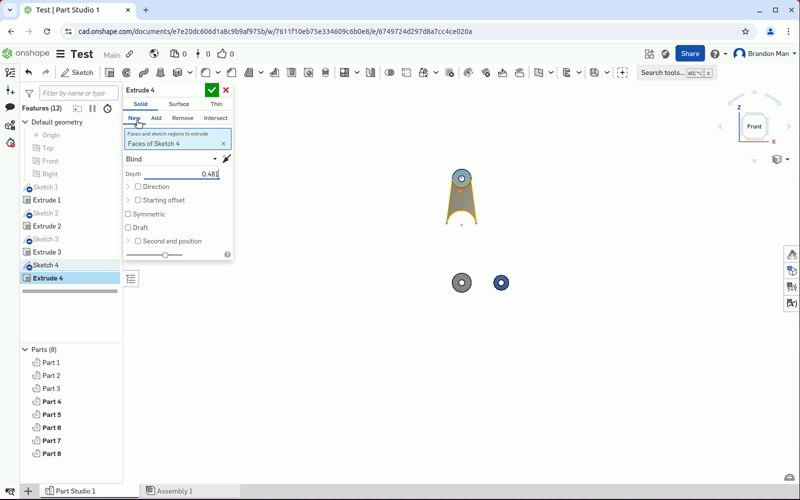
key(enter)
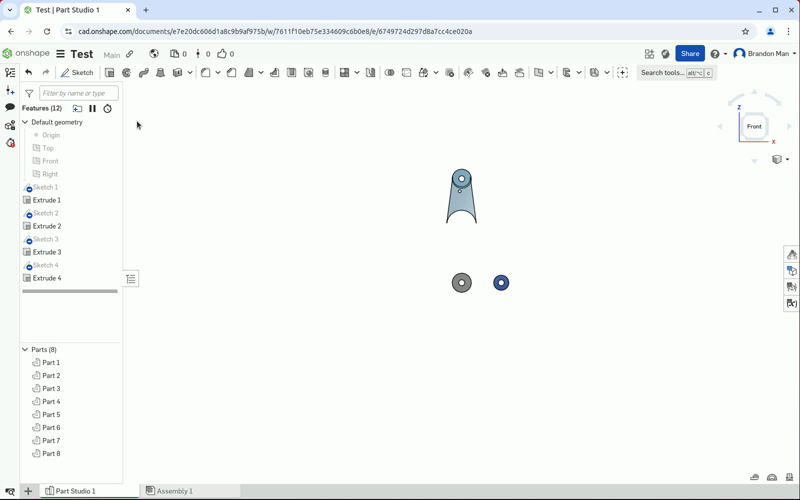
key(shift+h)
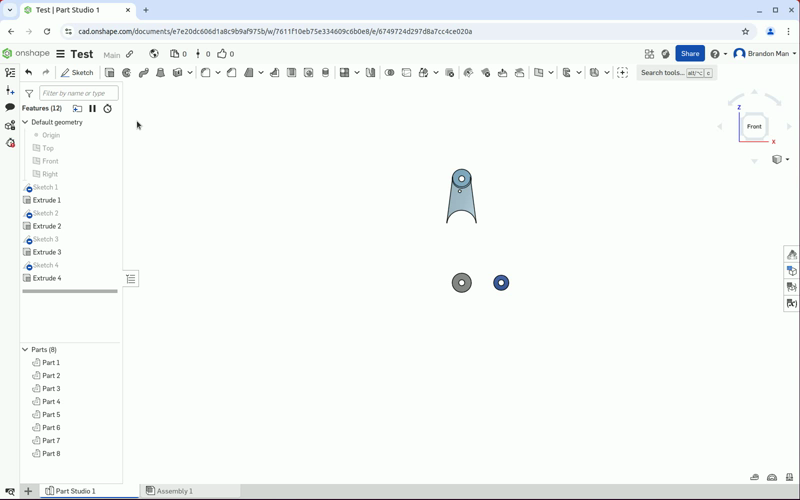
key(shift+h)
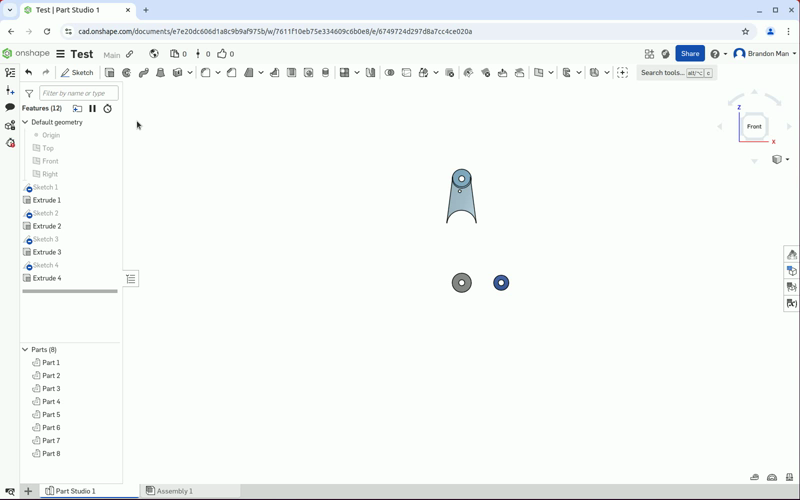
mouse_move(73, 189)
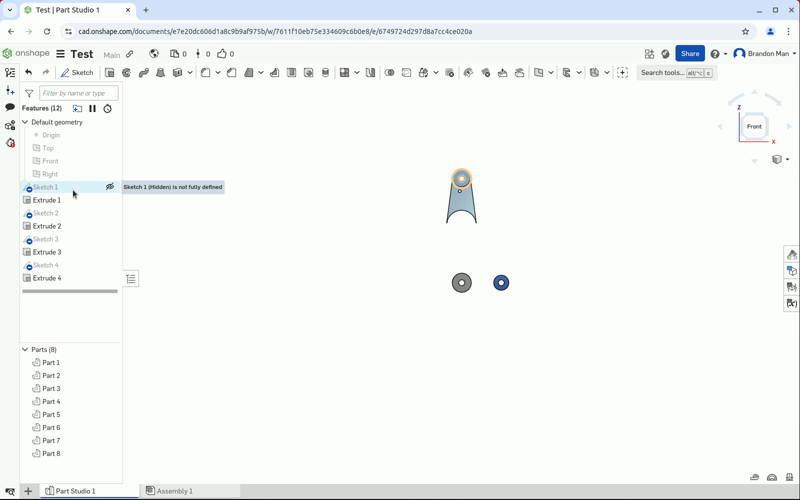
click(73, 189)
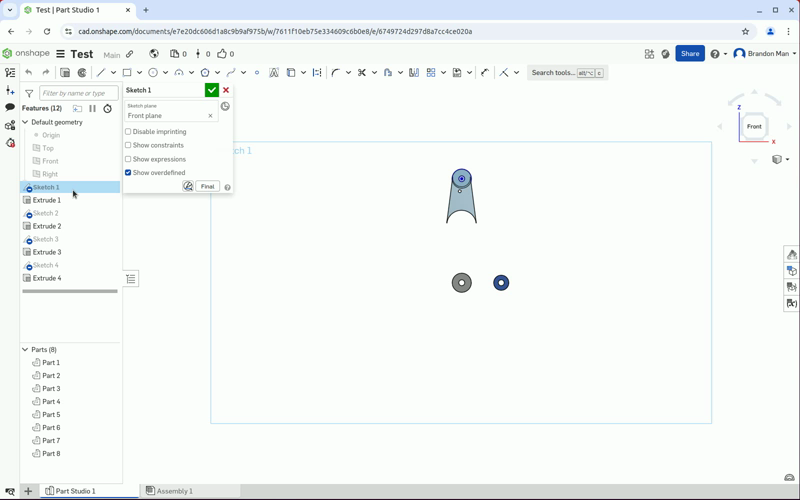
mouse_move(229, 92)
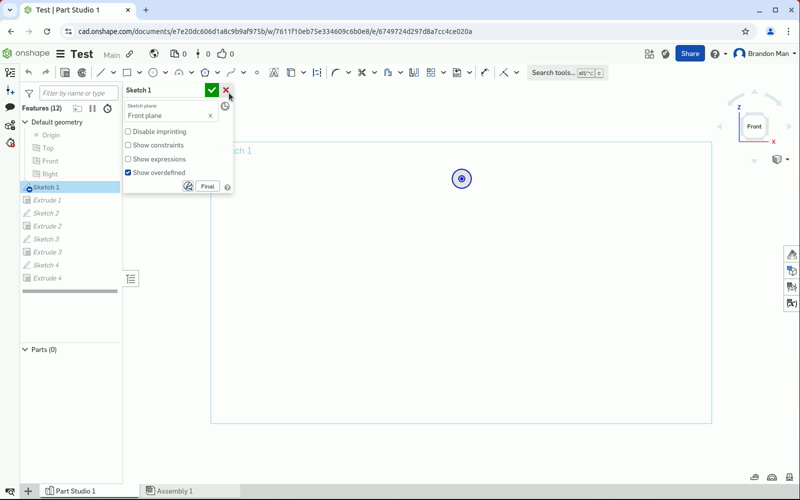
click(229, 92)
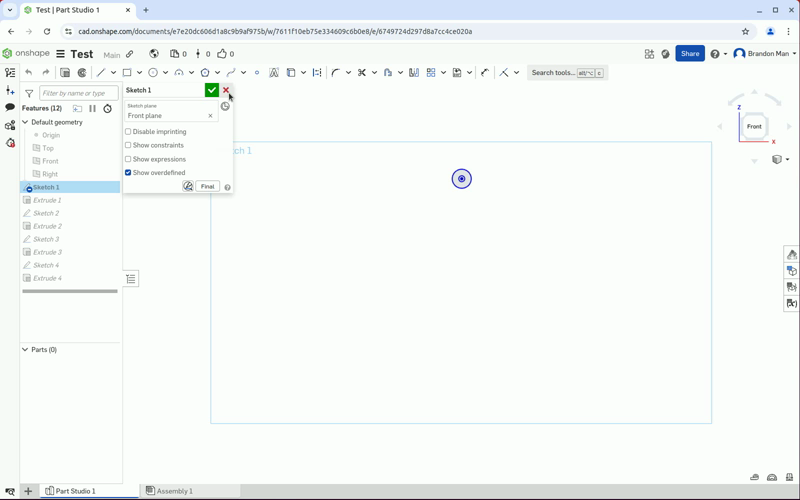
key(shift+s)
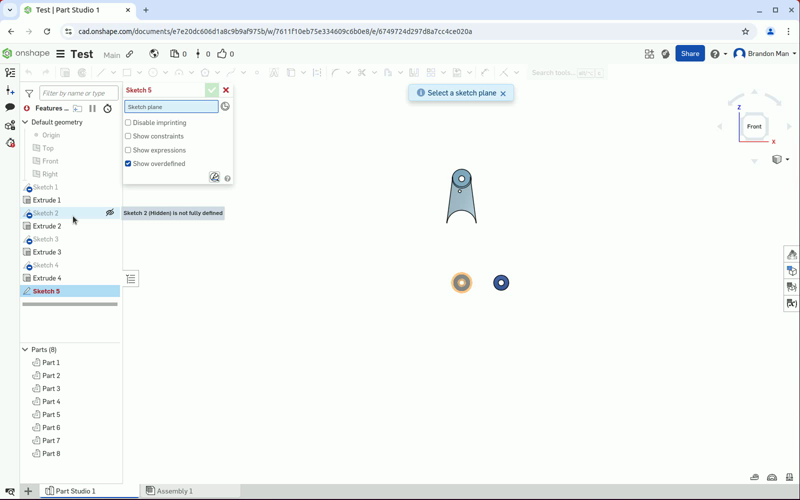
scroll(3)
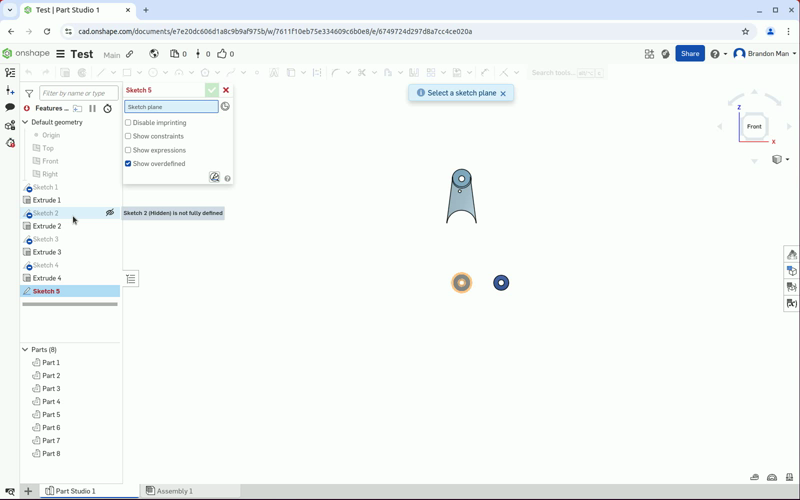
mouse_move(73, 163)
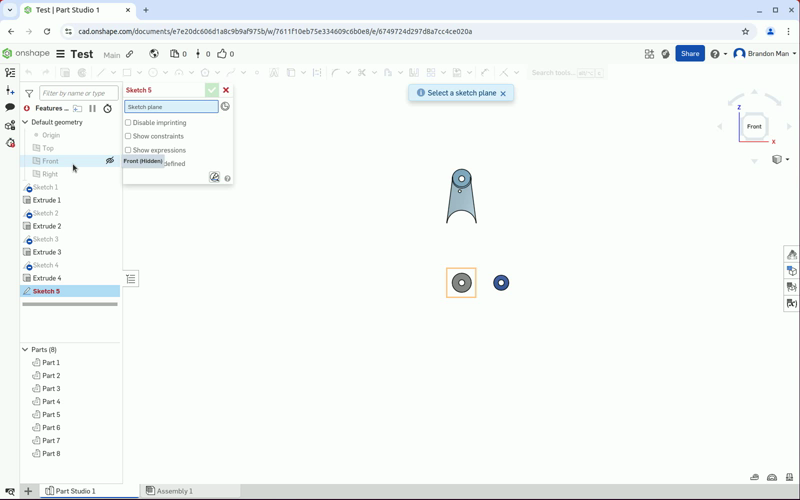
click(73, 163)
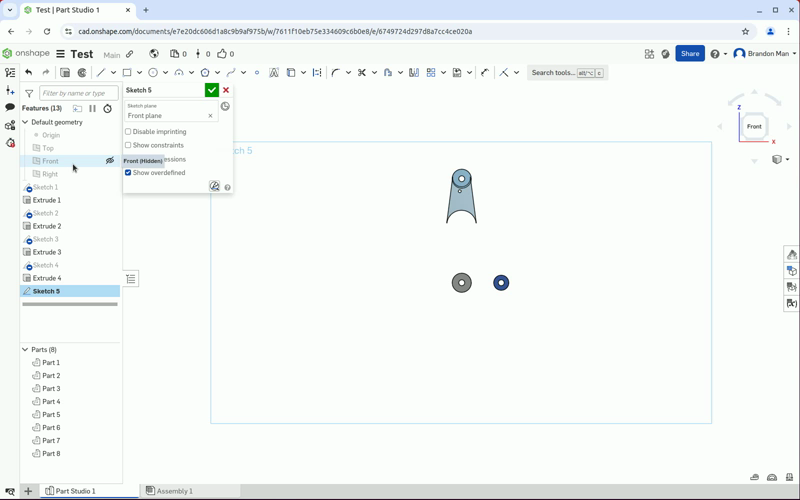
mouse_move(73, 352)
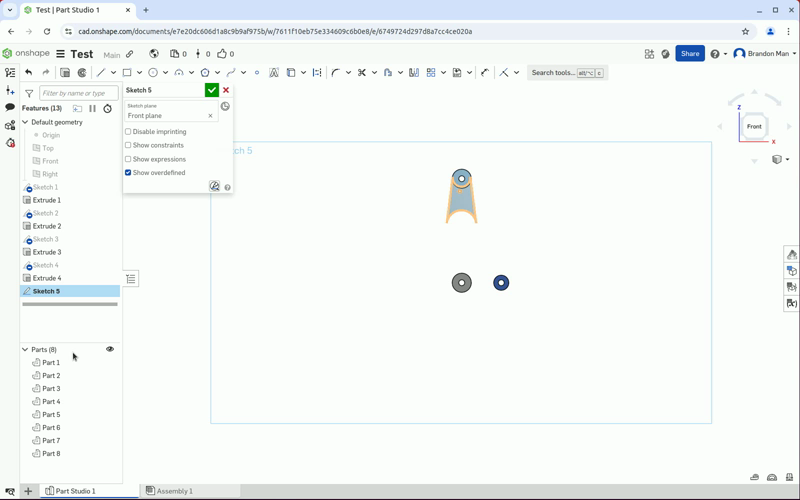
key(y)
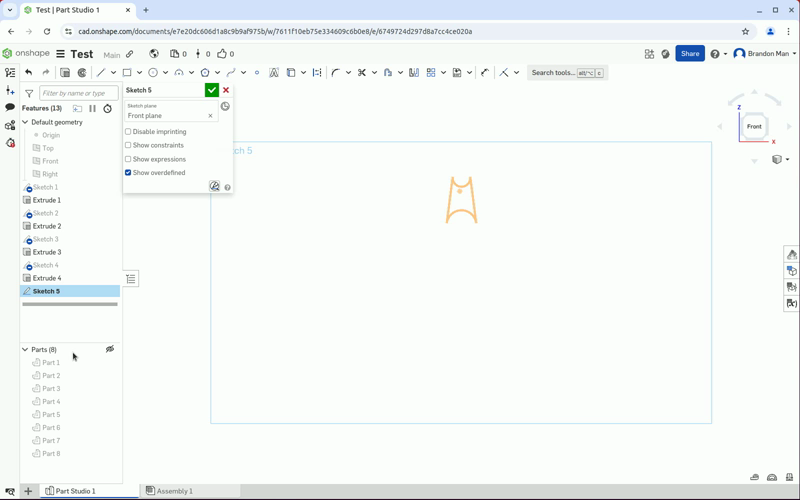
key(c)
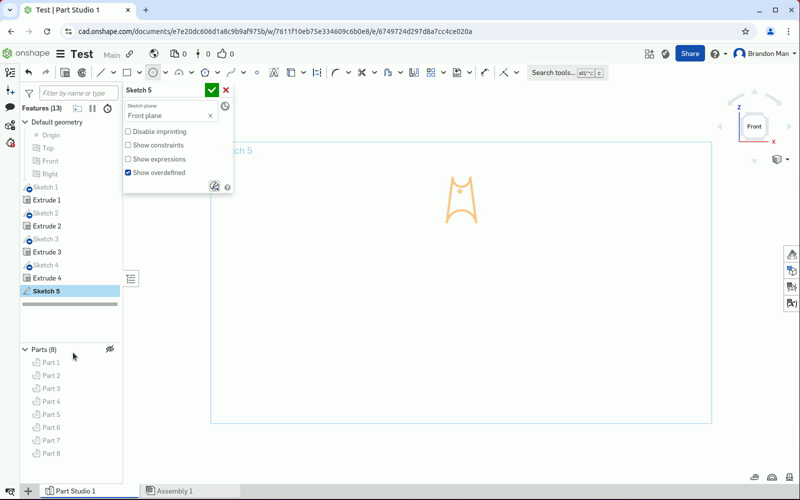
key_down(shift)
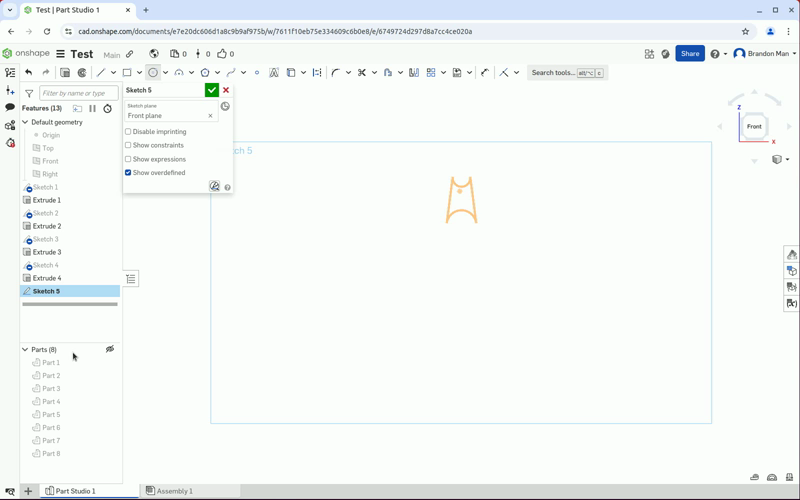
mouse_move(461, 225)
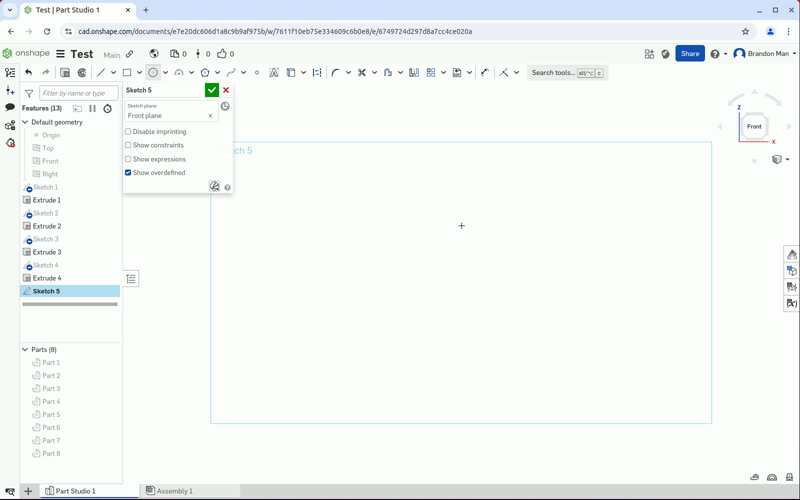
click(461, 225)
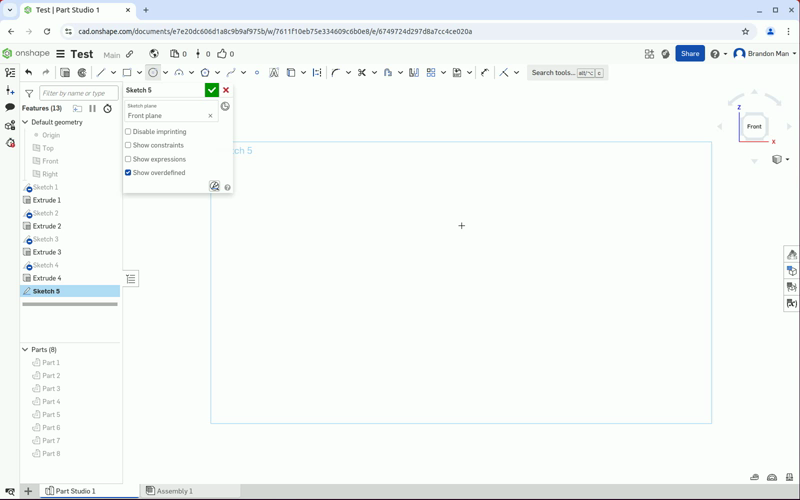
key_up(shift)
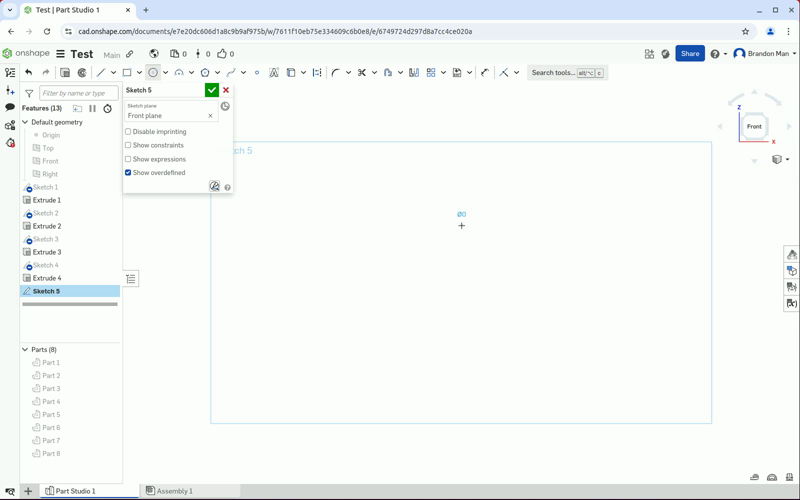
mouse_move(477, 225)
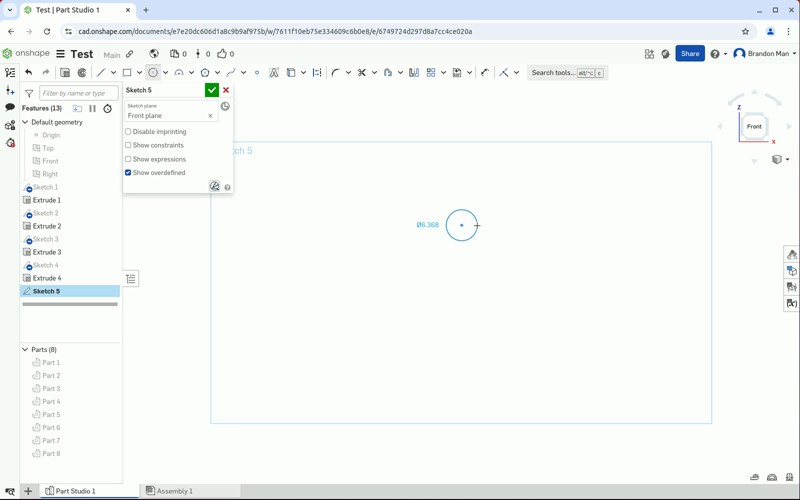
click(477, 225)
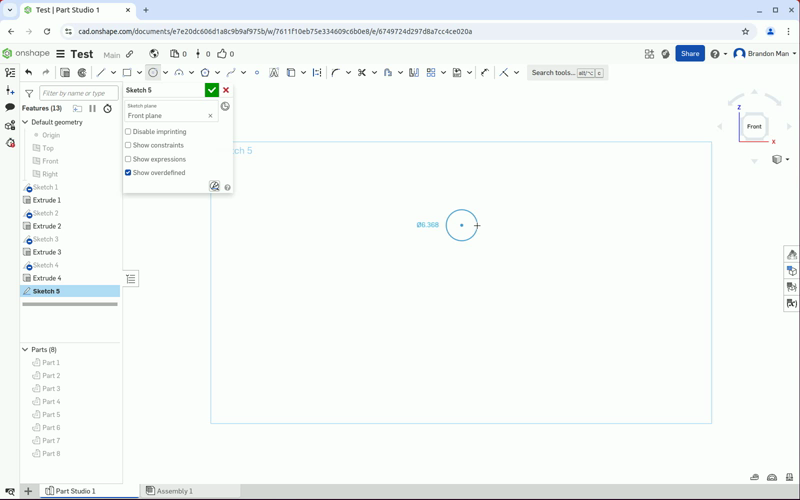
key(esc)
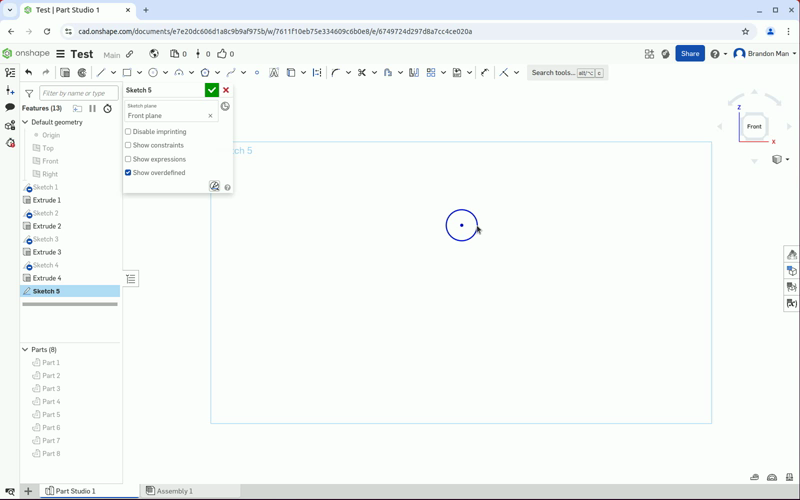
key(c)
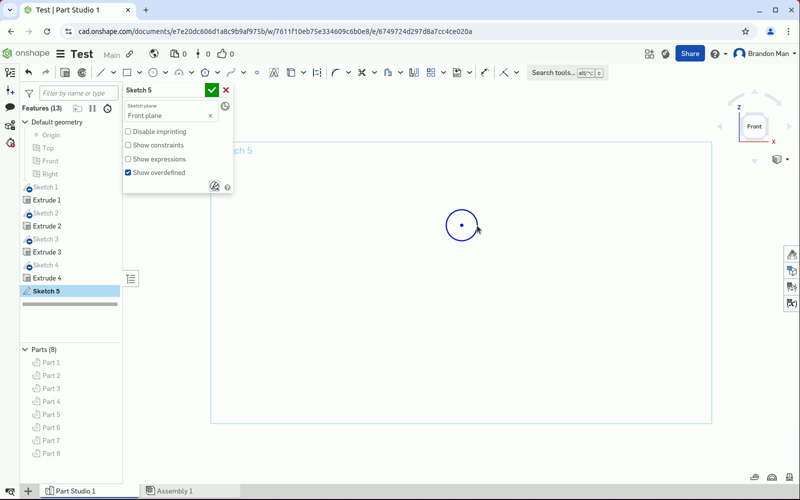
key_down(shift)
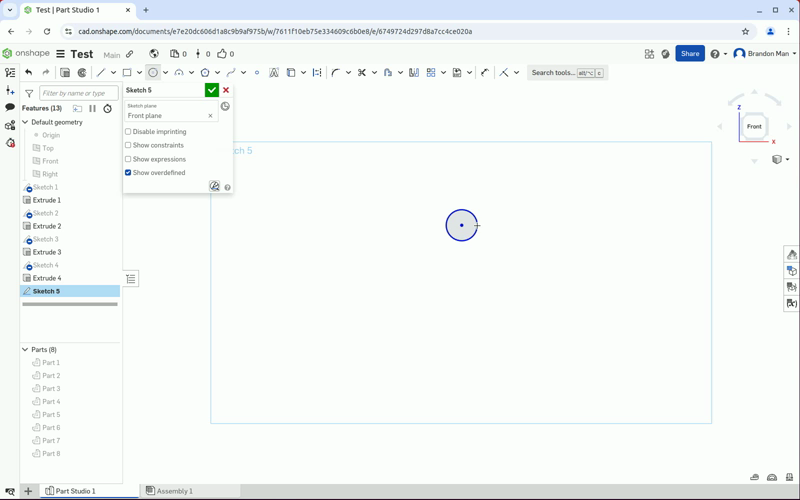
mouse_move(461, 225)
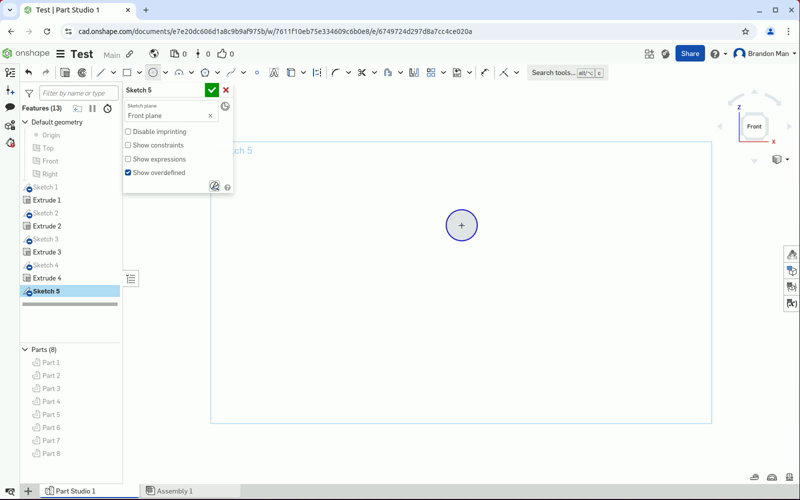
click(461, 225)
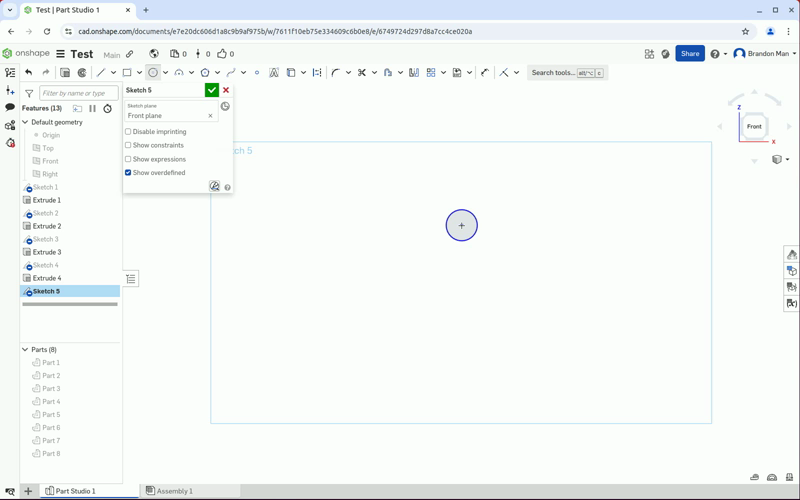
key_up(shift)
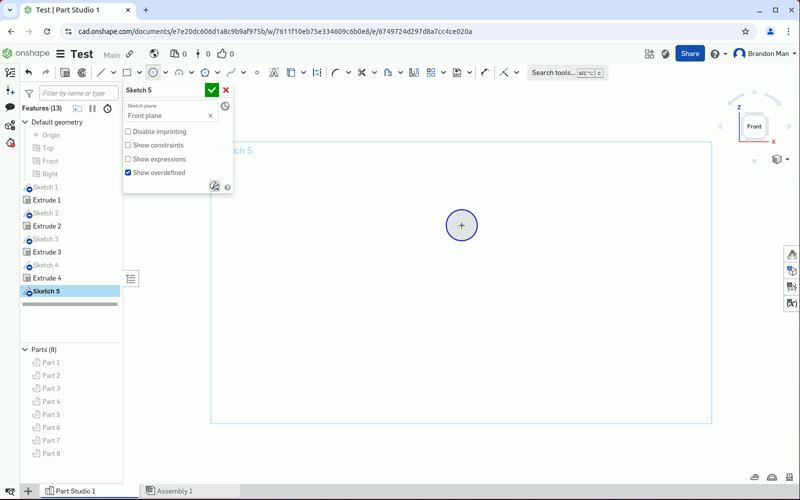
mouse_move(465, 225)
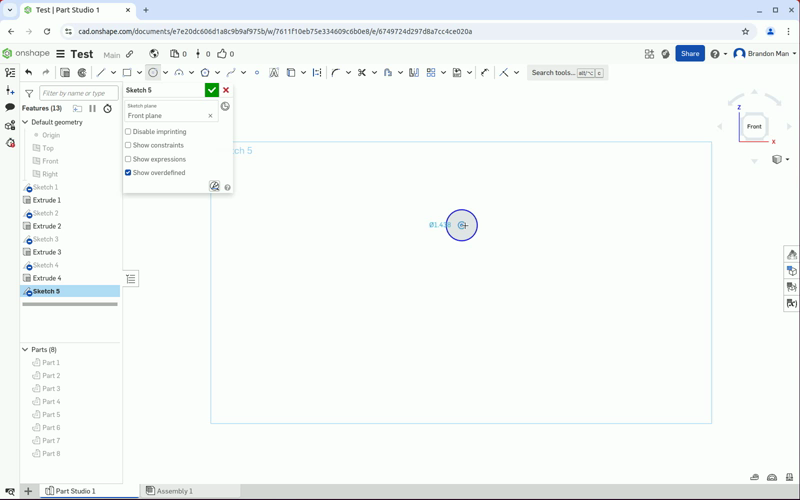
scroll(6)
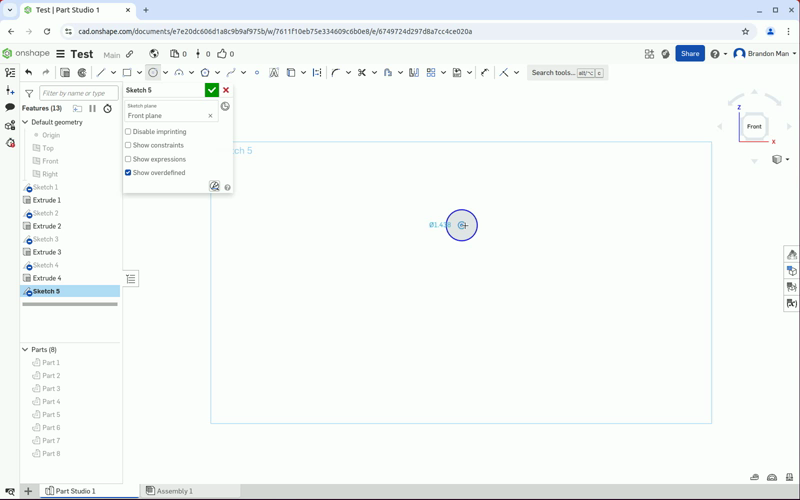
scroll(6)
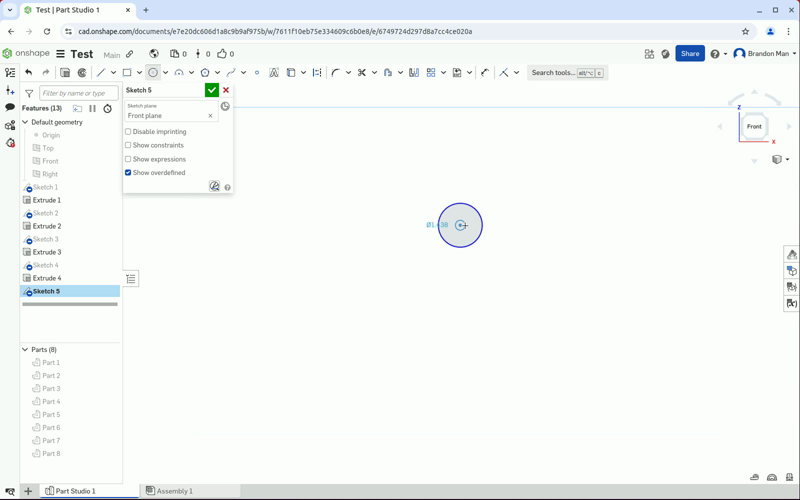
scroll(6)
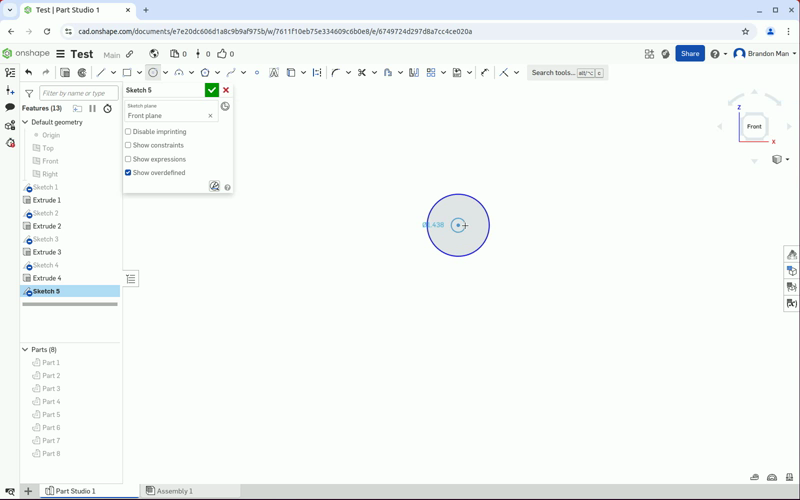
scroll(6)
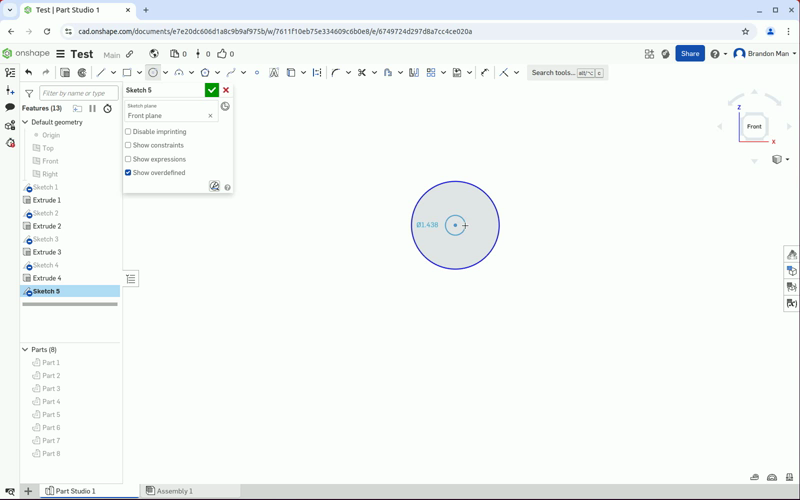
scroll(6)
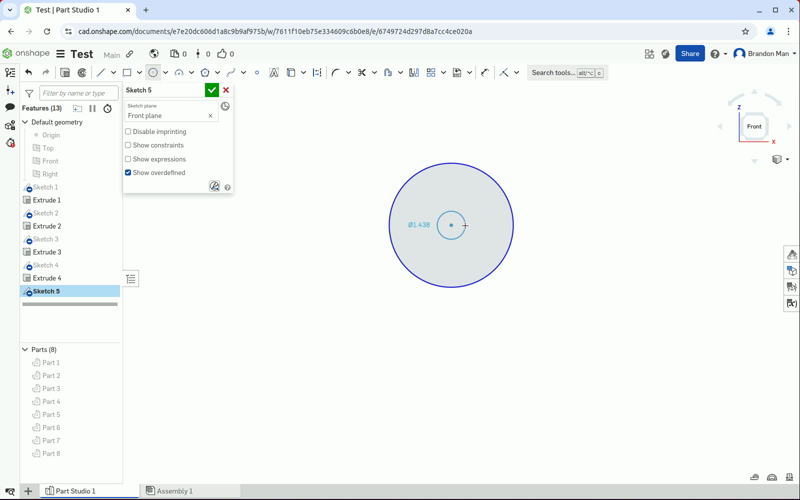
scroll(6)
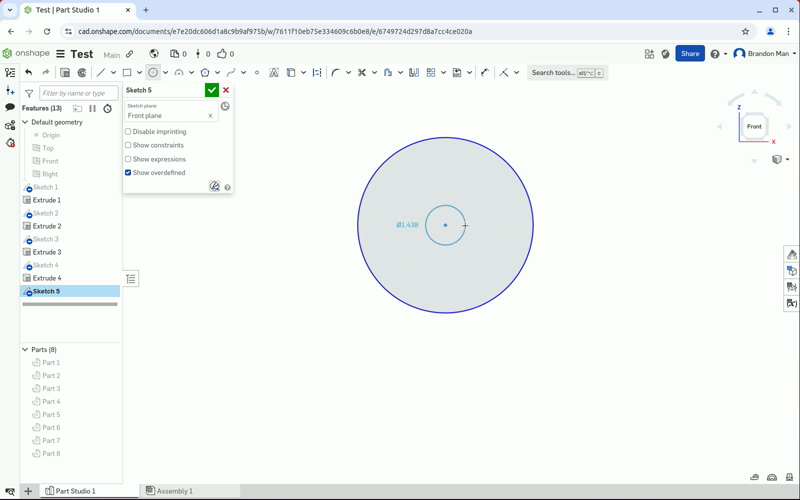
scroll(6)
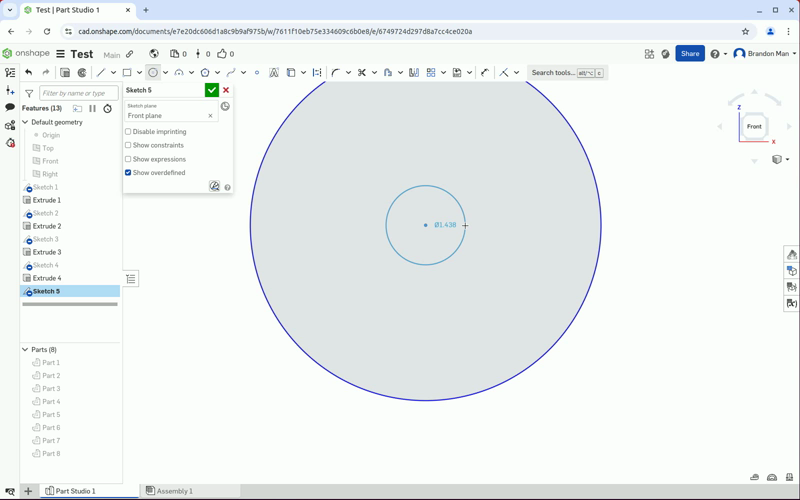
click(465, 225)
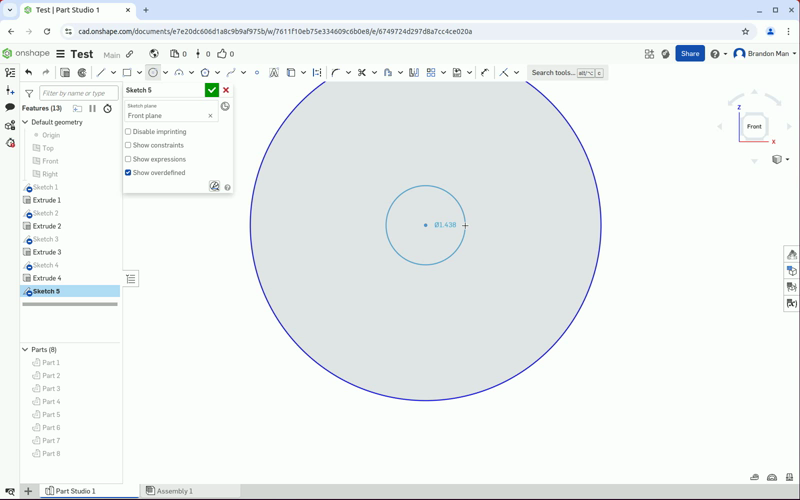
scroll(-6)
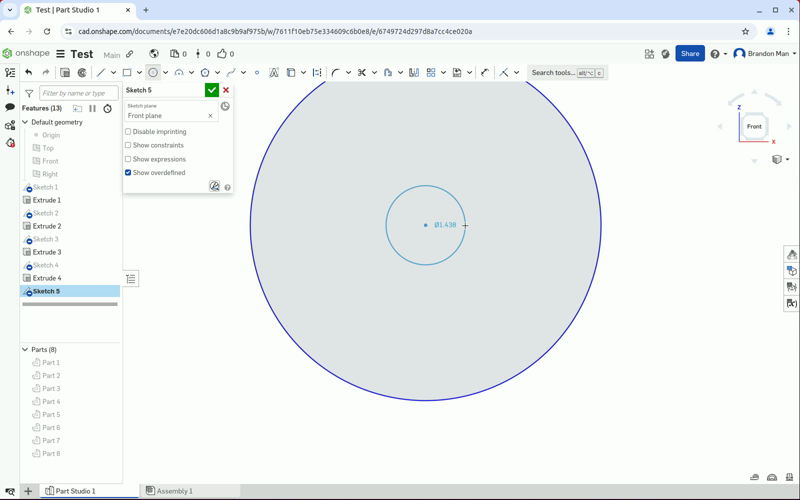
scroll(-6)
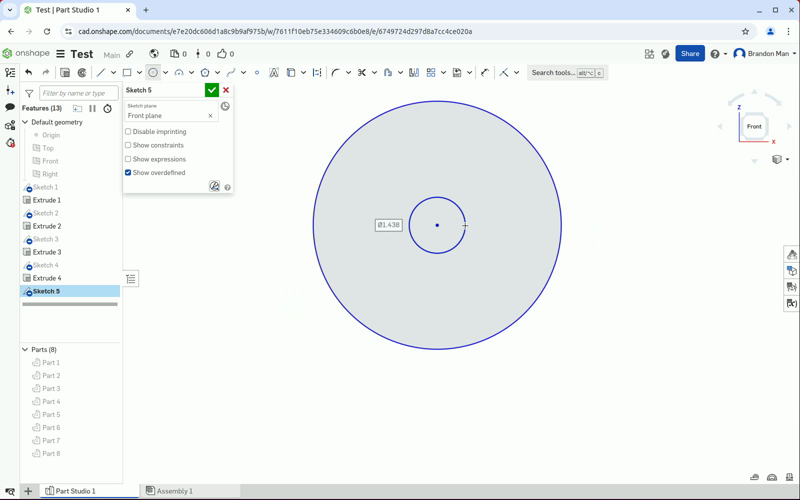
scroll(-6)
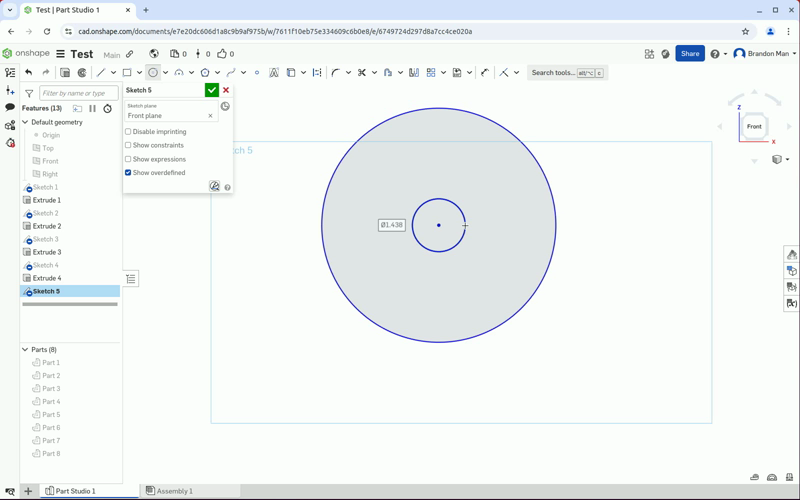
scroll(-6)
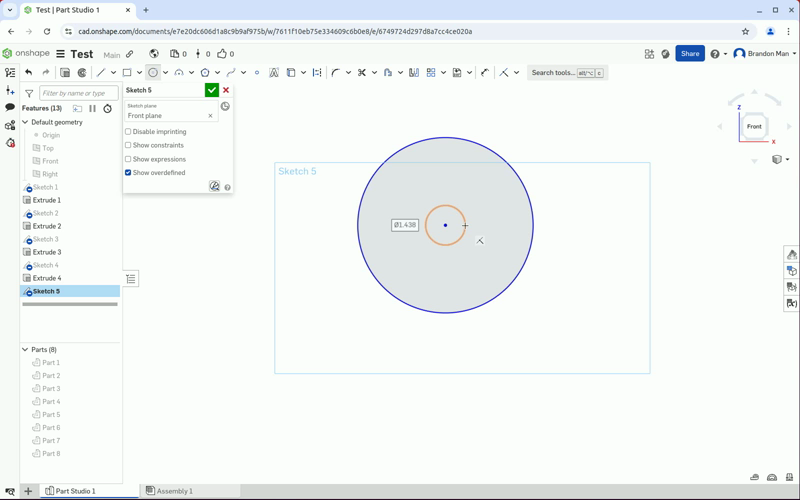
scroll(-6)
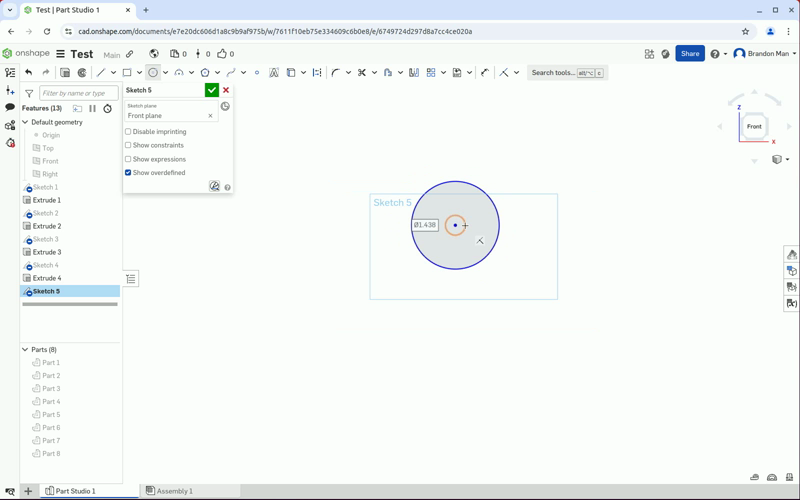
scroll(-6)
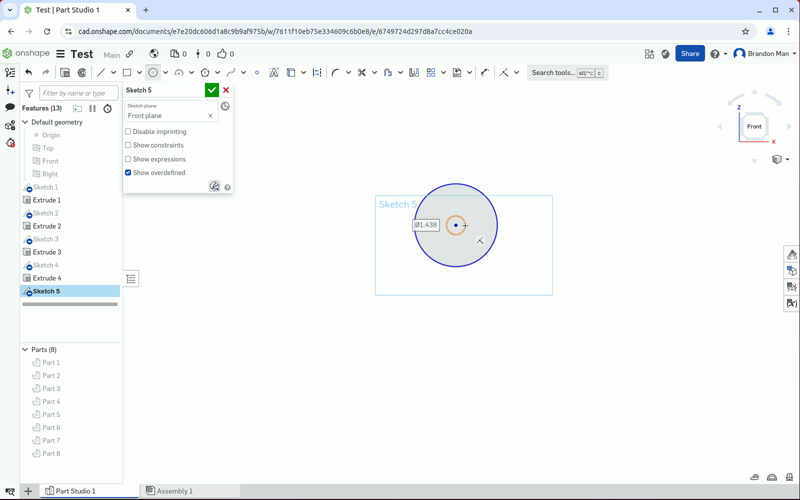
scroll(-6)
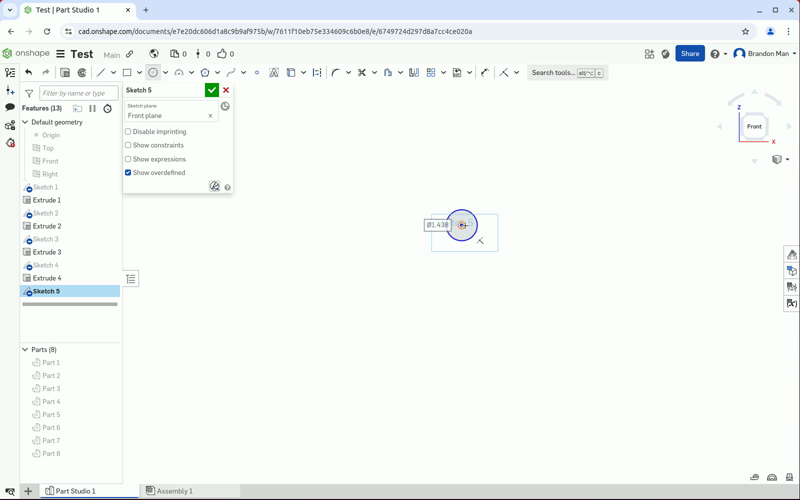
key(esc)
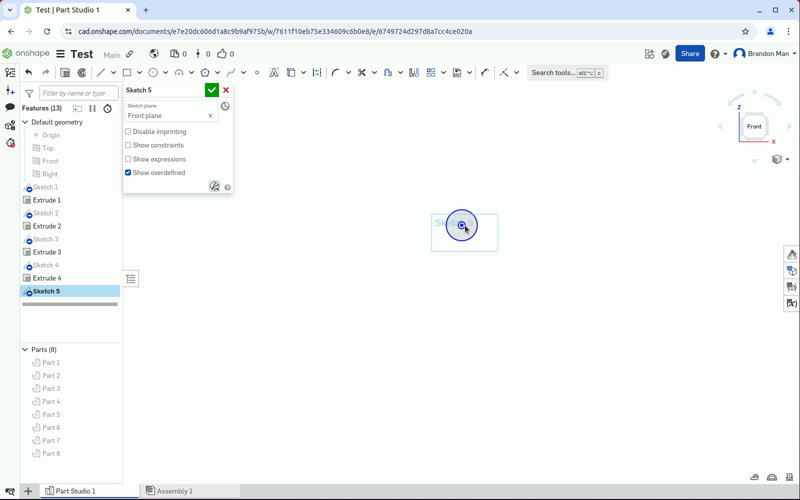
mouse_move(471, 216)
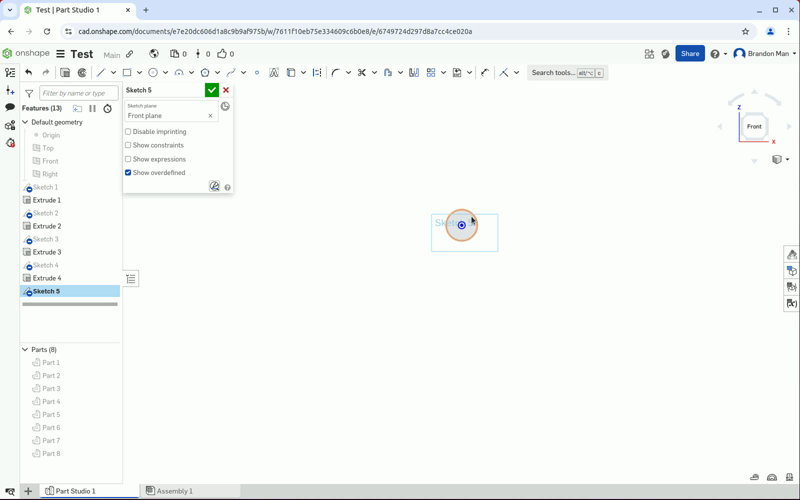
scroll(6)
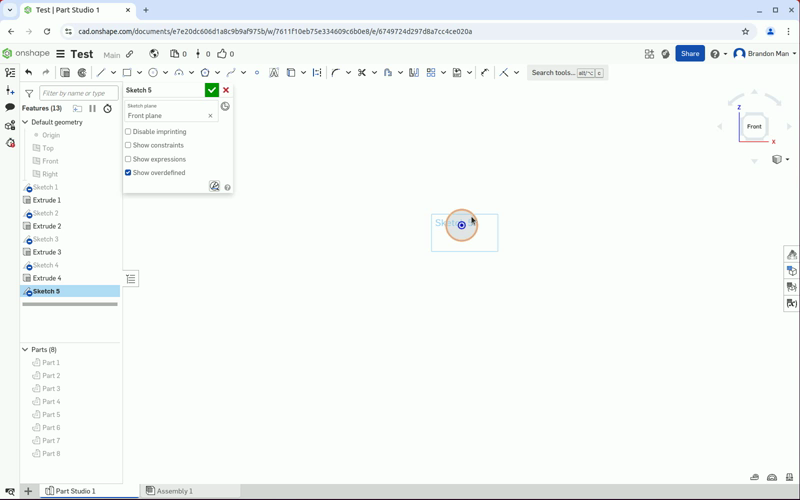
scroll(6)
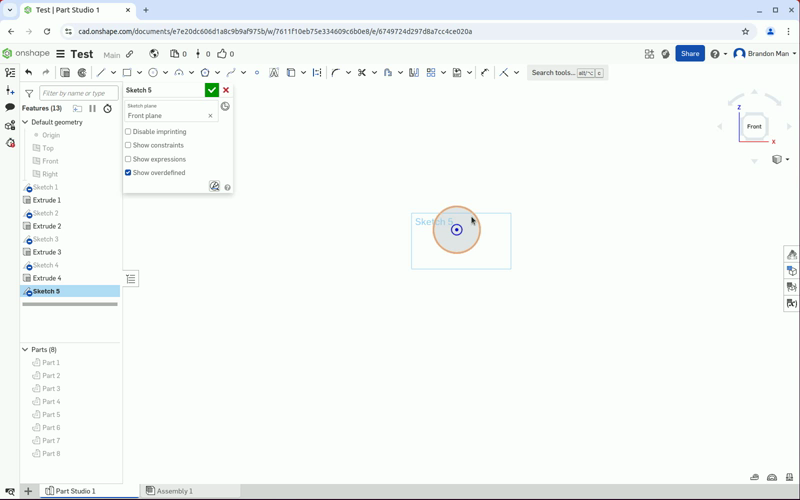
scroll(6)
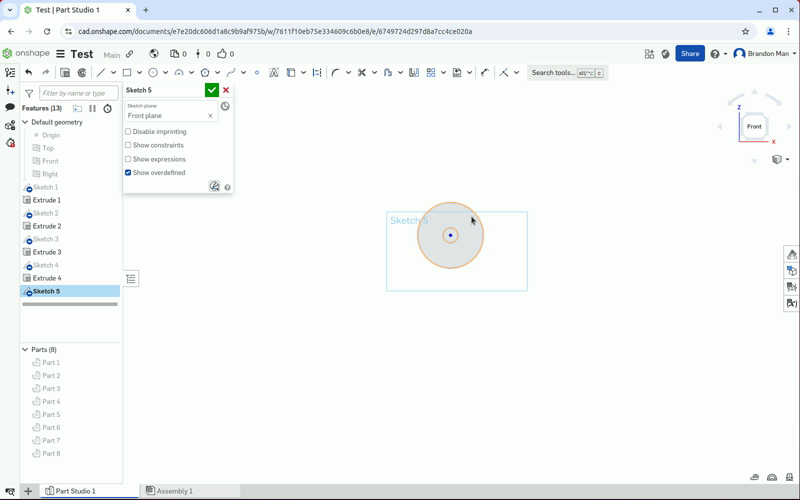
scroll(6)
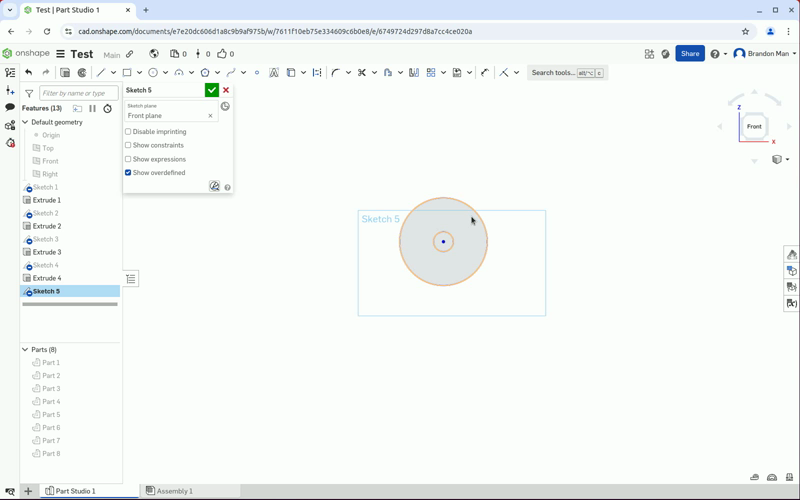
scroll(6)
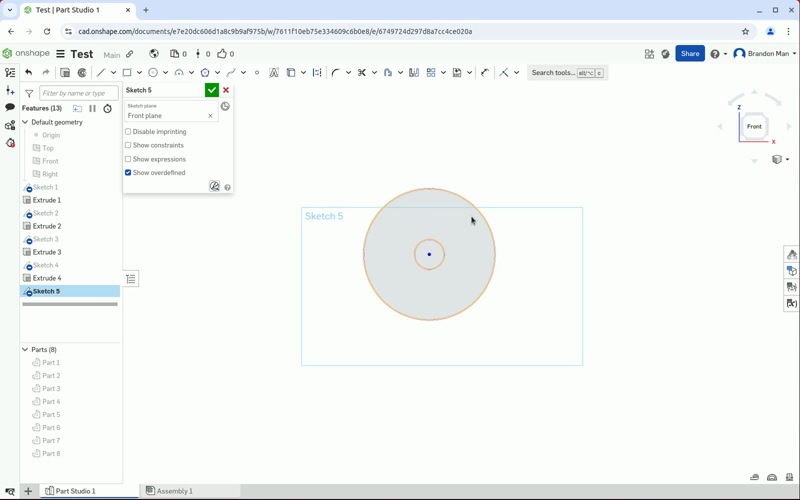
scroll(6)
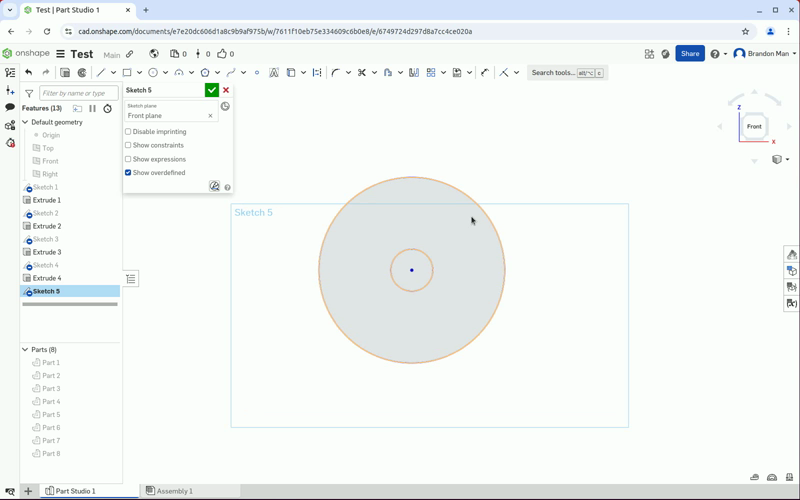
scroll(6)
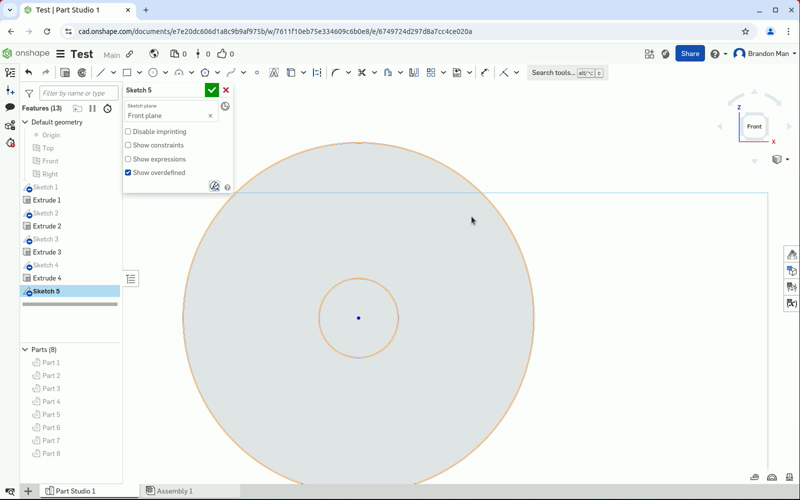
click(471, 216)
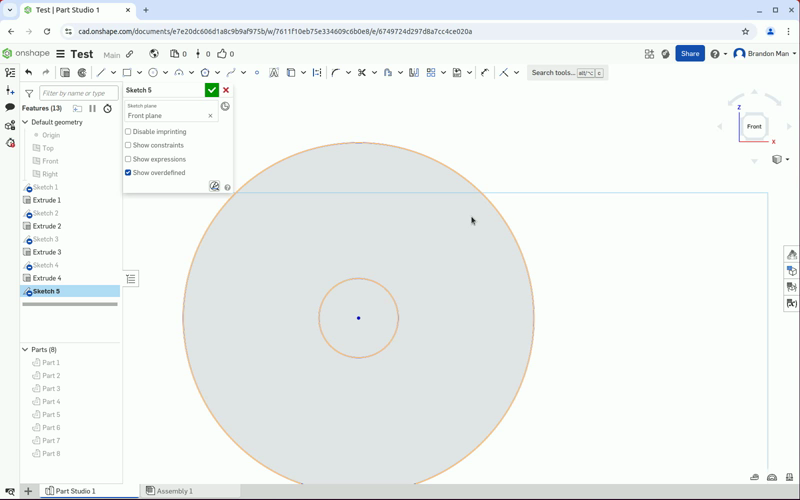
scroll(-6)
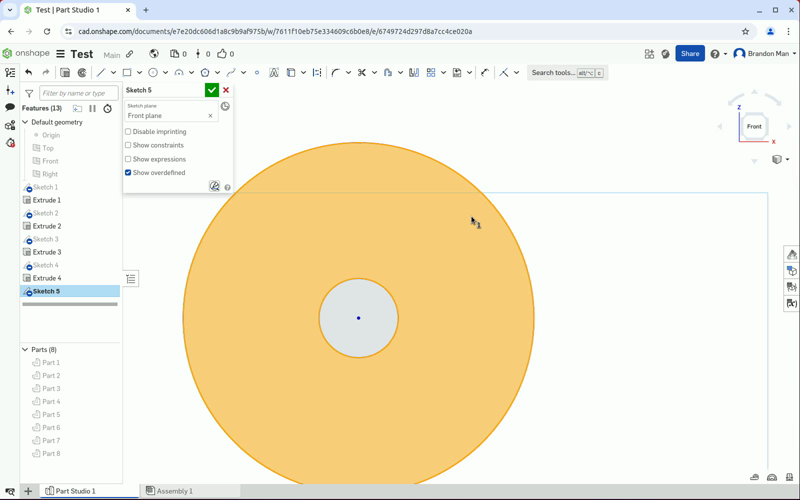
scroll(-6)
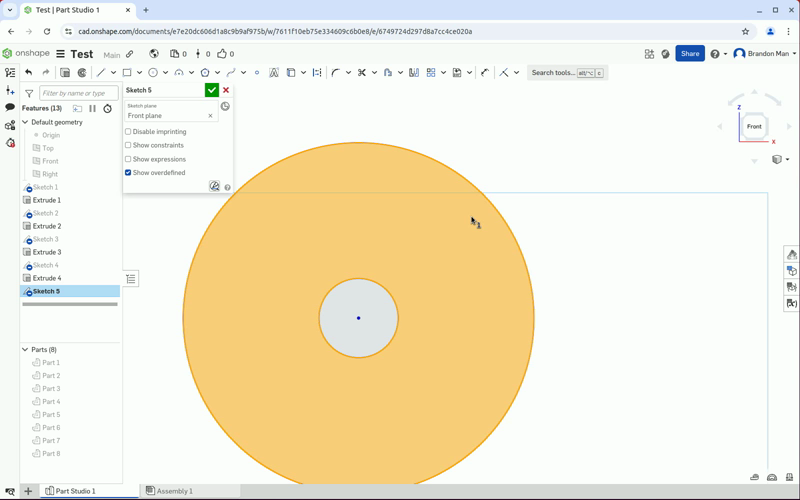
scroll(-6)
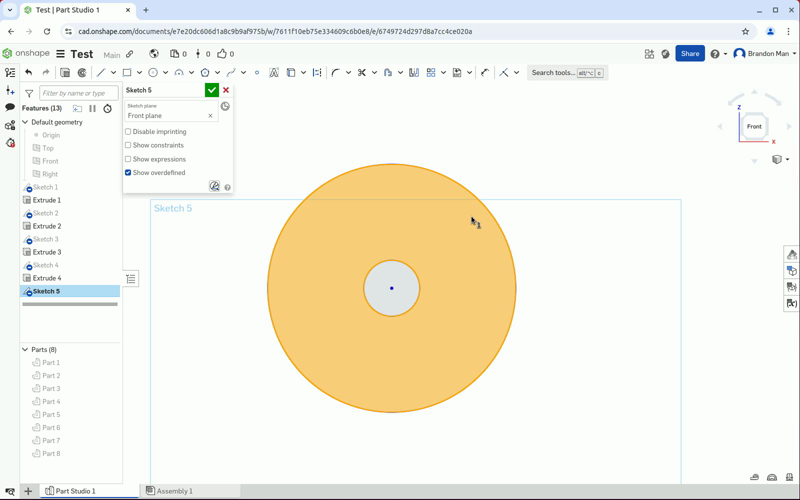
scroll(-6)
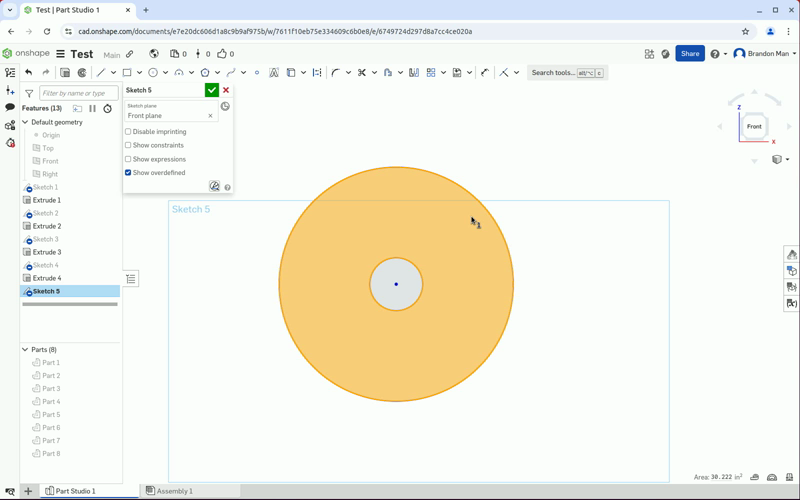
scroll(-6)
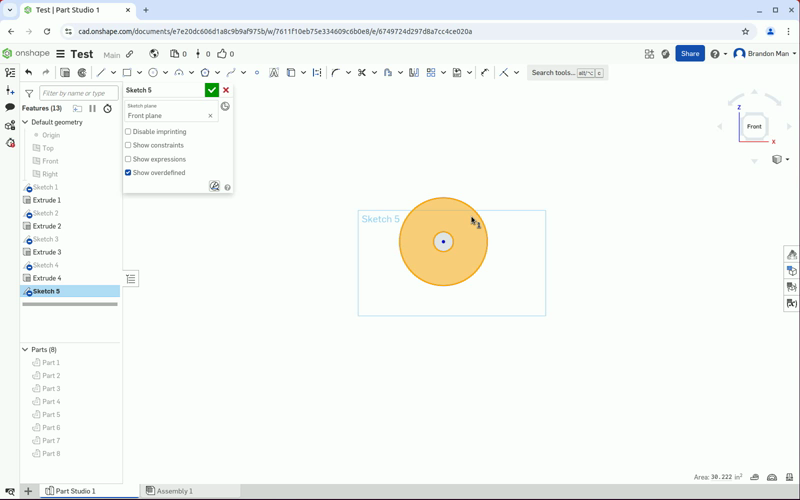
scroll(-6)
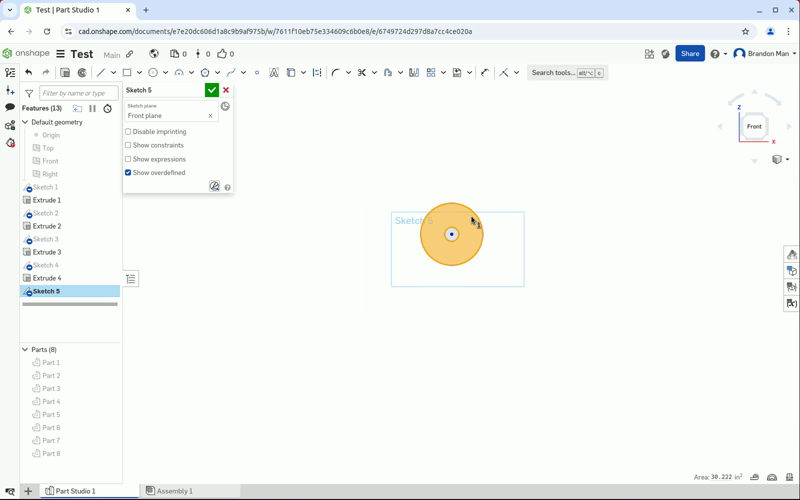
scroll(-6)
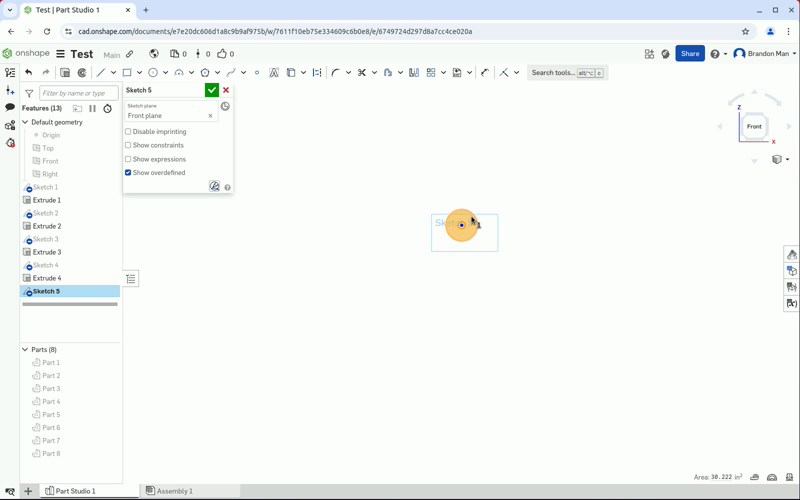
mouse_move(73, 352)
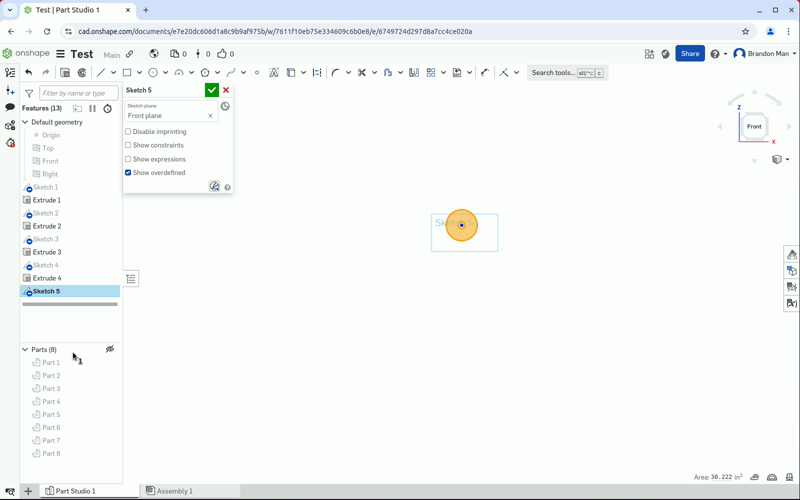
key(shift+y)
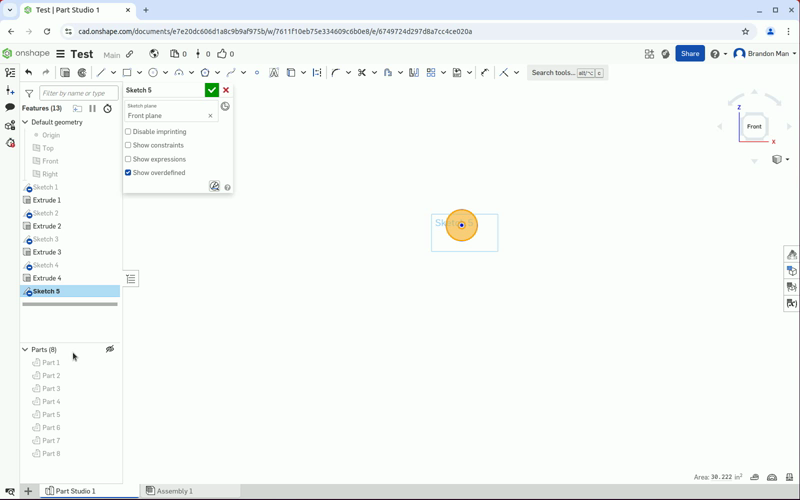
key(shift+e)
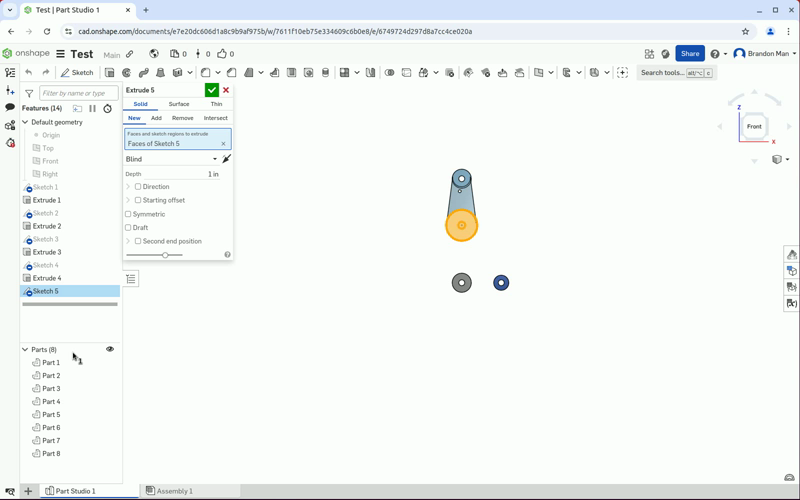
mouse_move(143, 106)
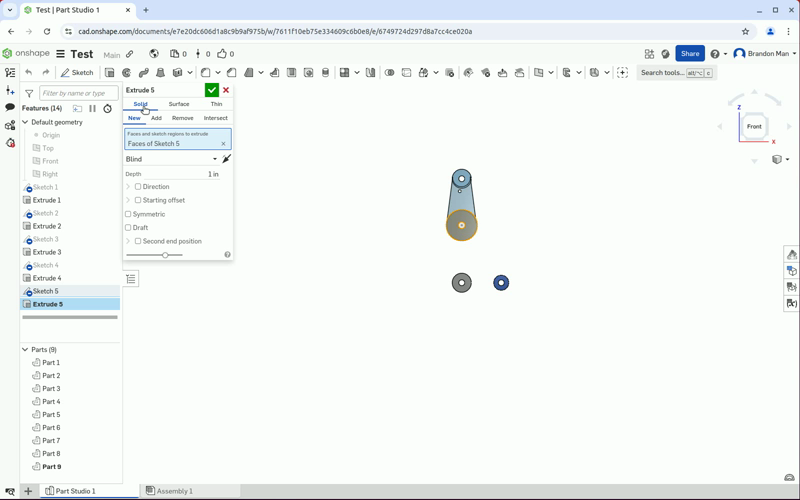
click(143, 106)
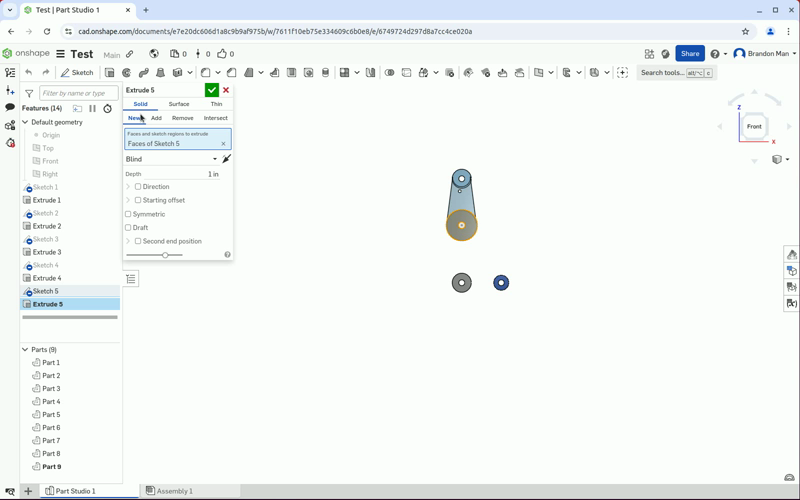
mouse_move(137, 120)
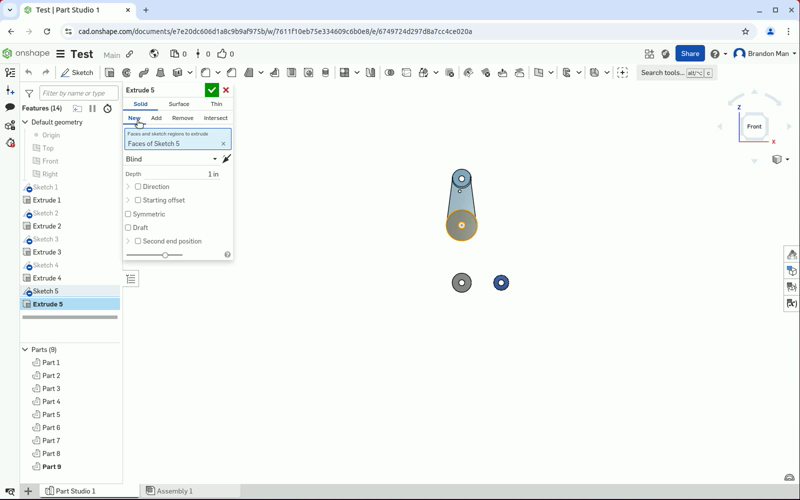
click(137, 120)
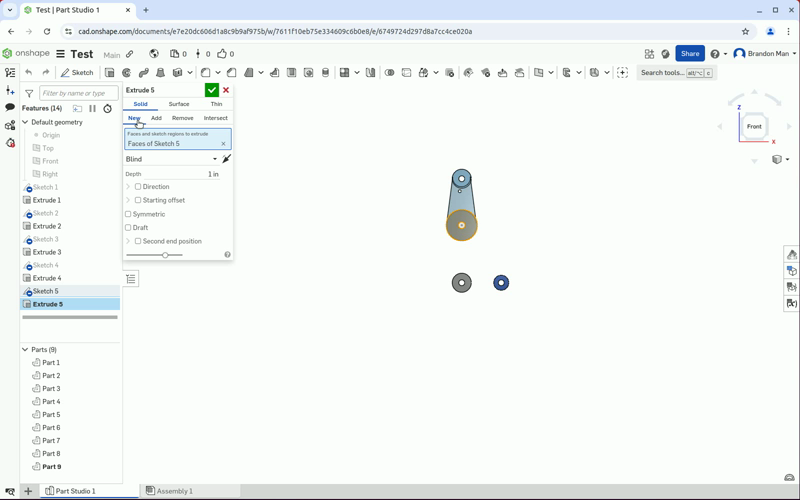
key(tab, 4)
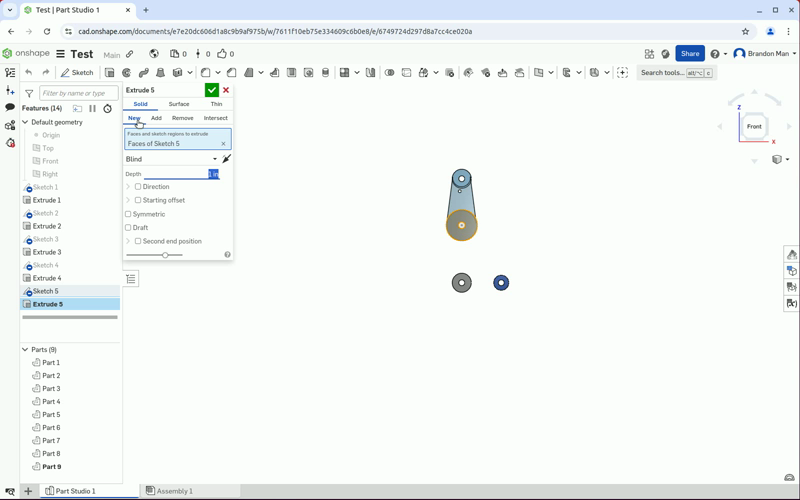
text(0.481)
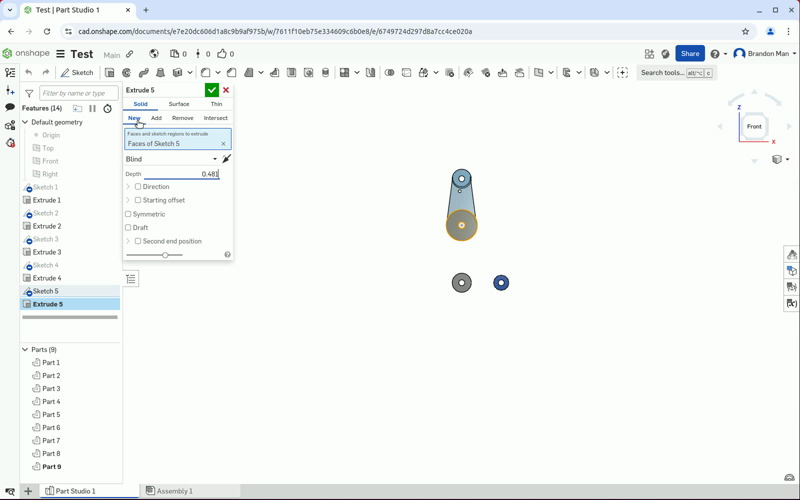
key(enter)
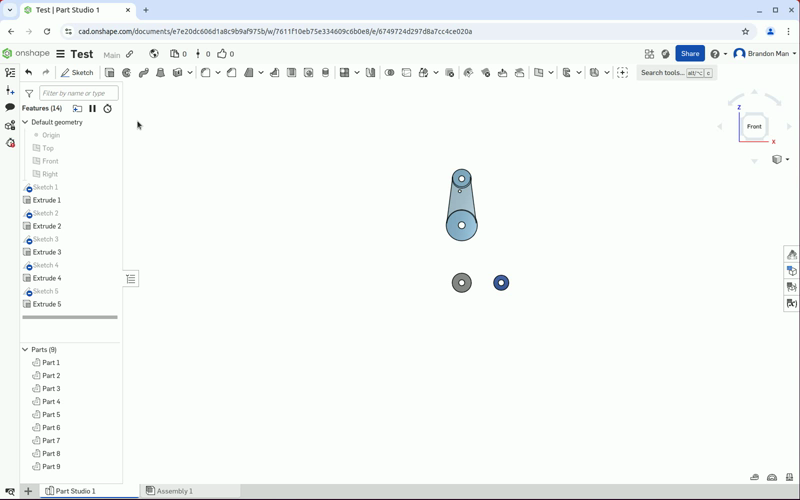
key(shift+h)
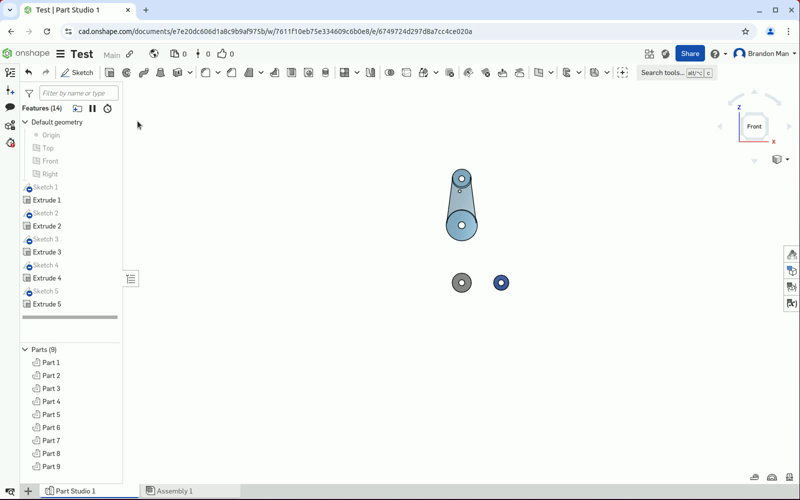
key(shift+h)
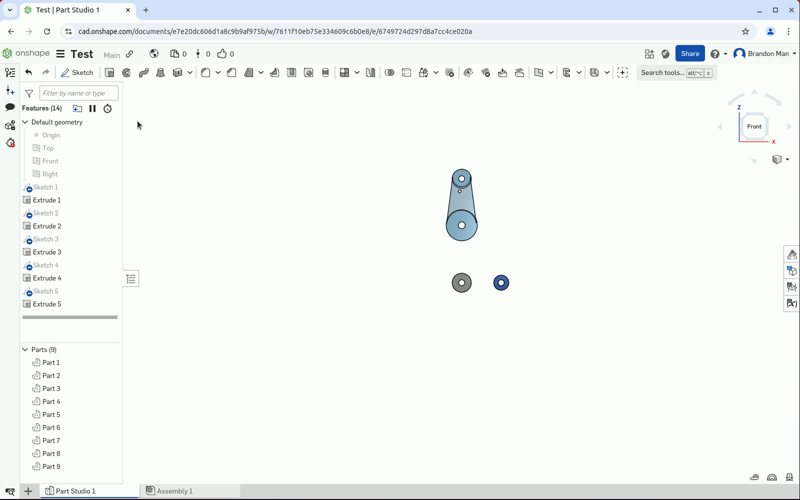
mouse_move(73, 189)
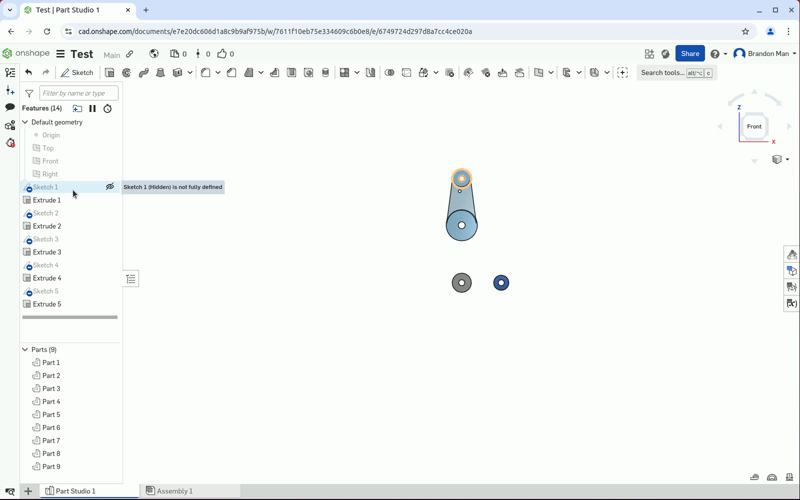
click(73, 189)
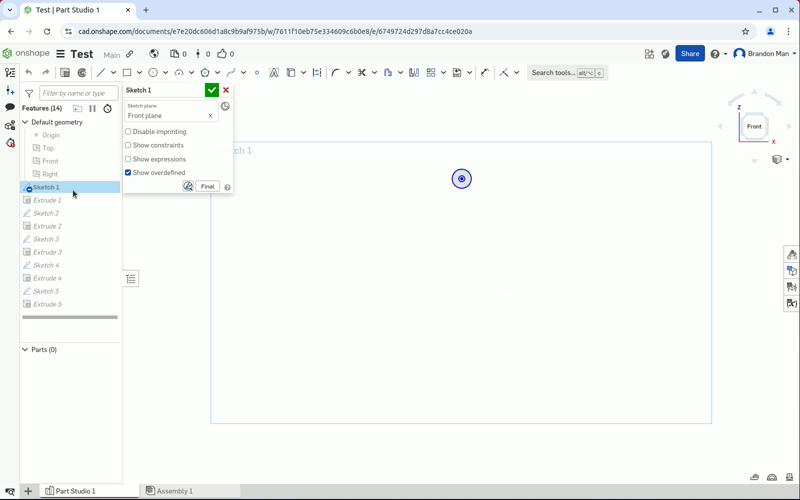
mouse_move(229, 92)
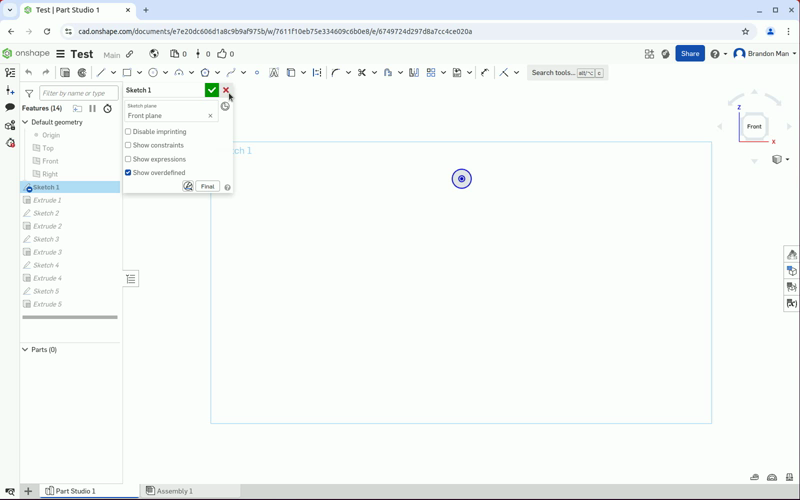
click(229, 92)
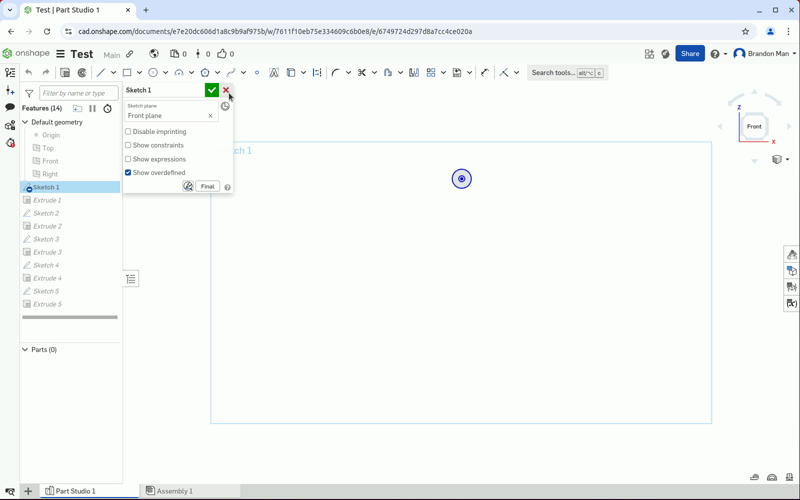
key(shift+s)
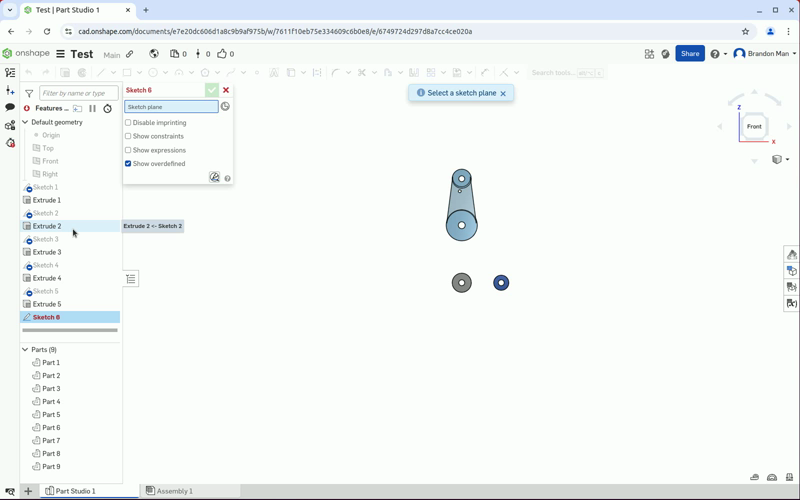
scroll(3)
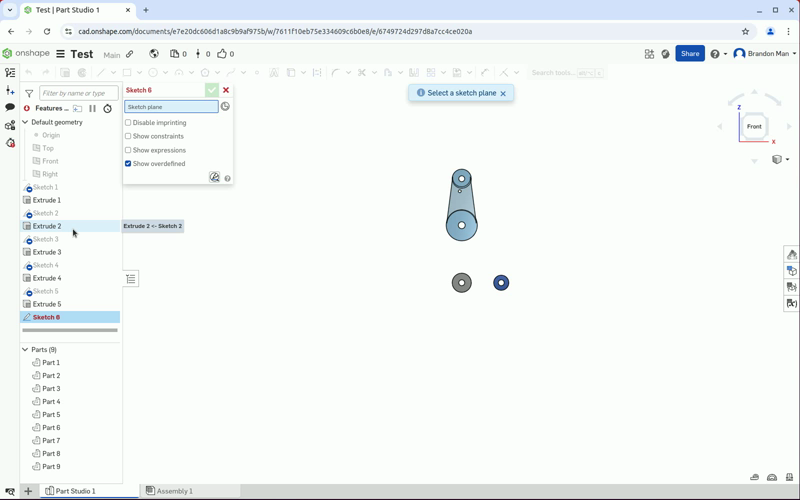
mouse_move(73, 163)
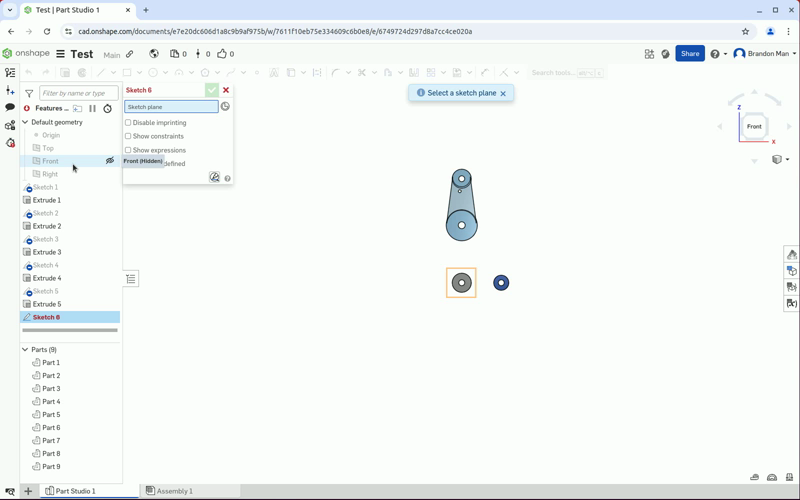
click(73, 163)
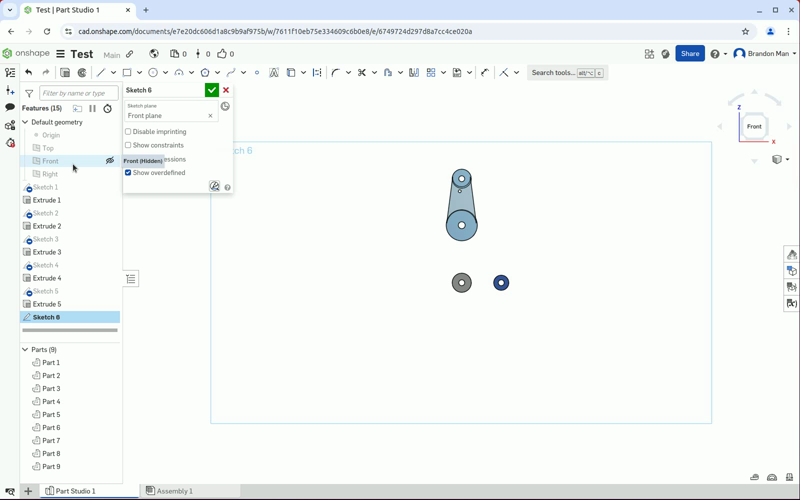
mouse_move(73, 352)
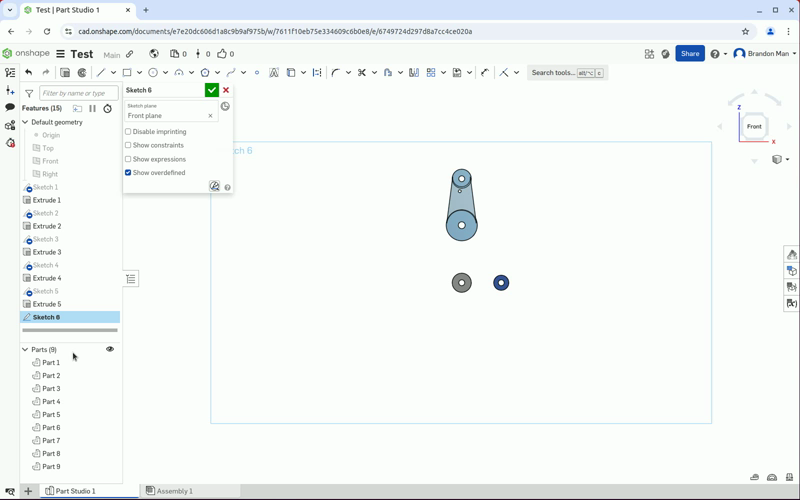
key(y)
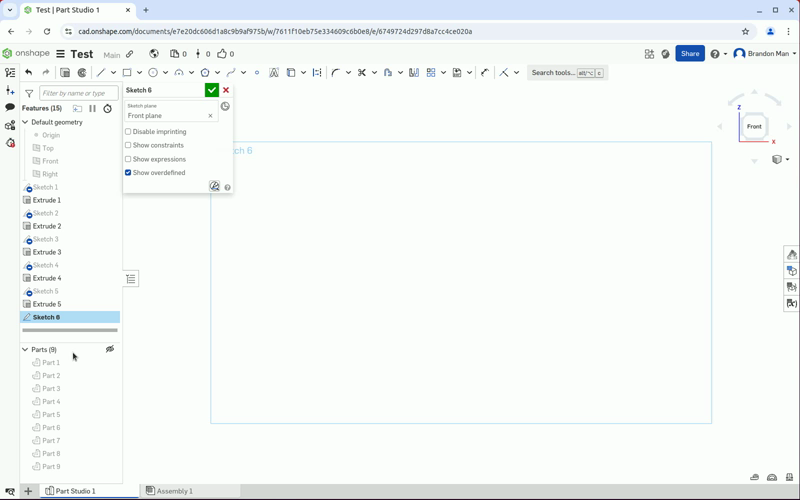
key(l)
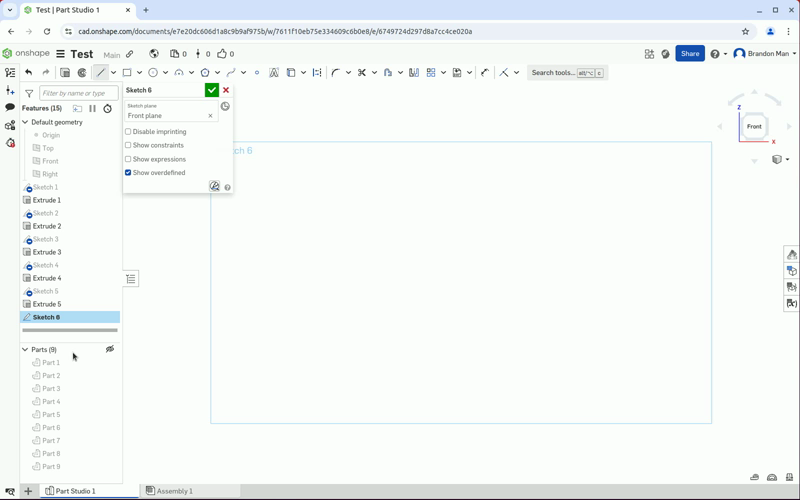
key_down(shift)
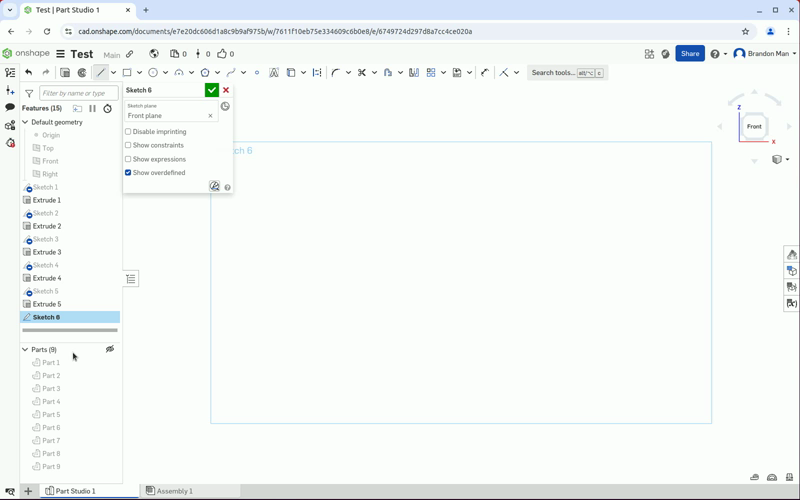
mouse_move(446, 226)
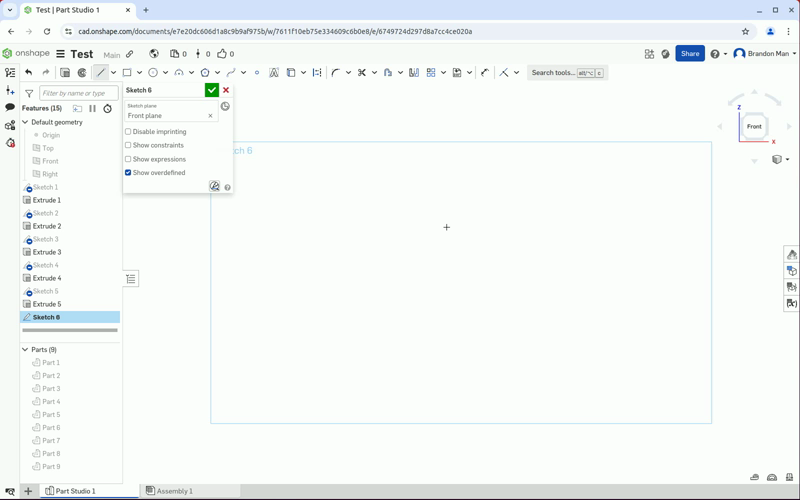
click(446, 226)
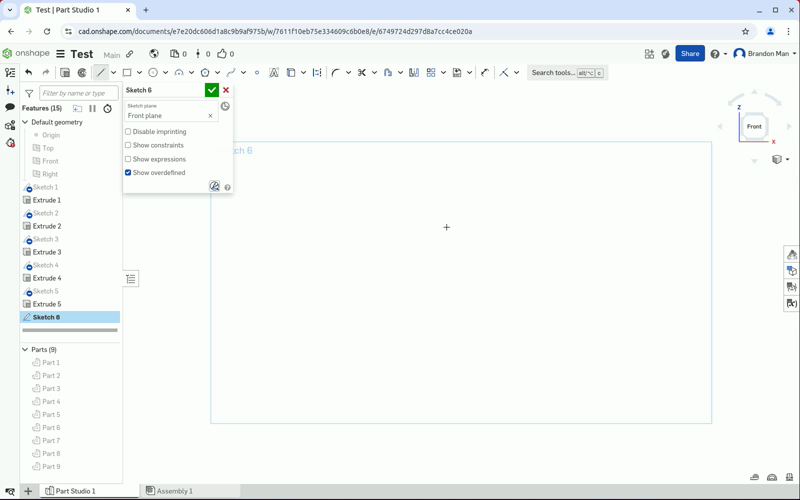
key_up(shift)
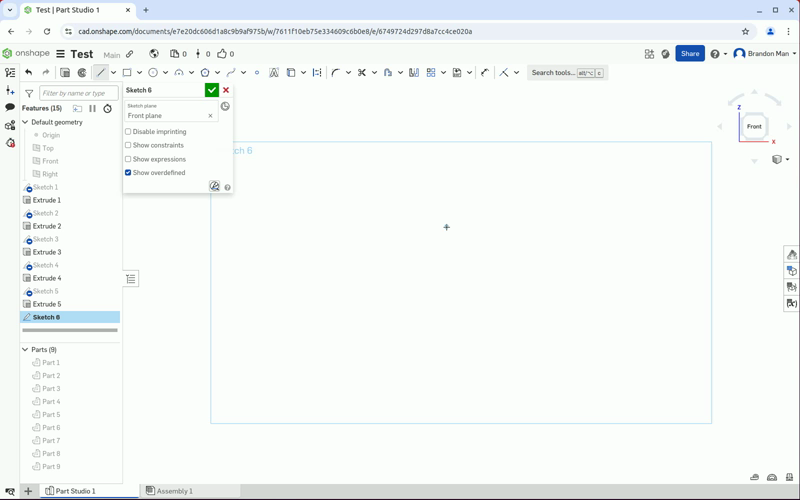
key_down(shift)
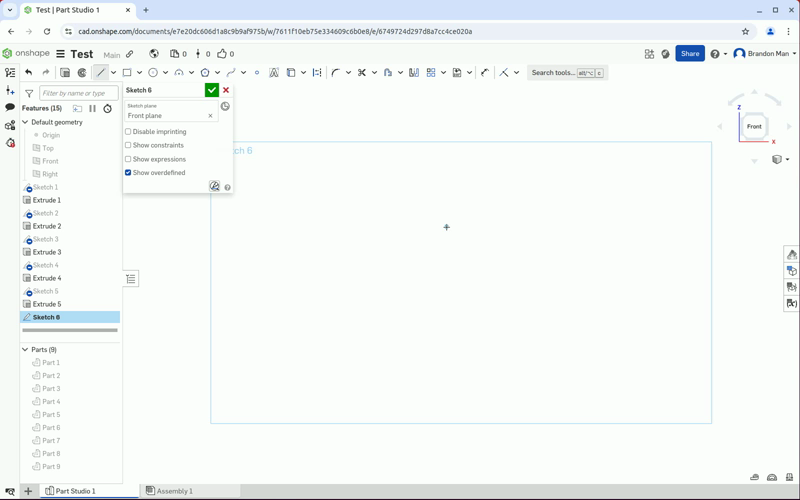
mouse_move(476, 226)
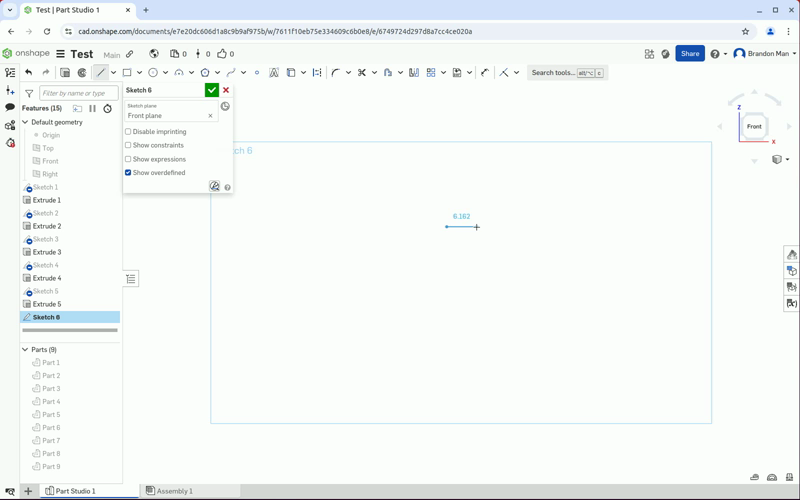
mouse_move(452, 284)
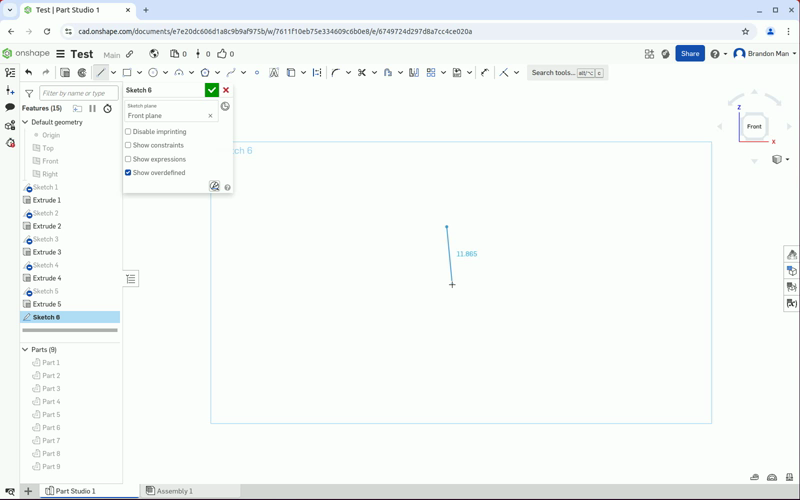
click(452, 284)
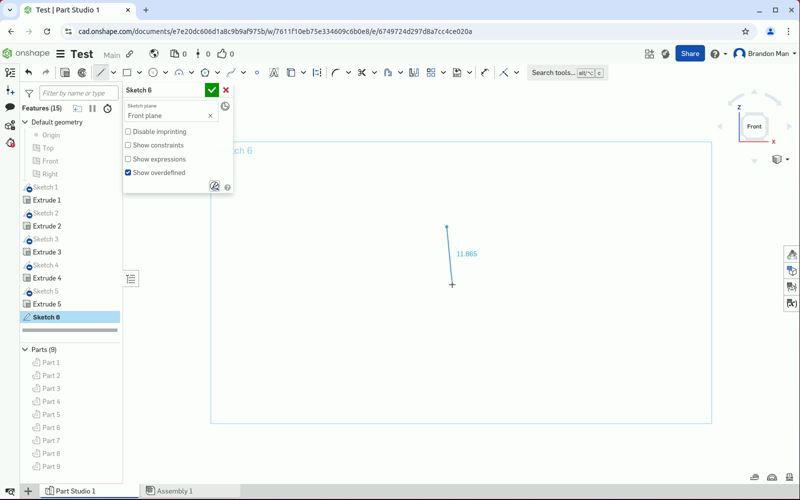
key_up(shift)
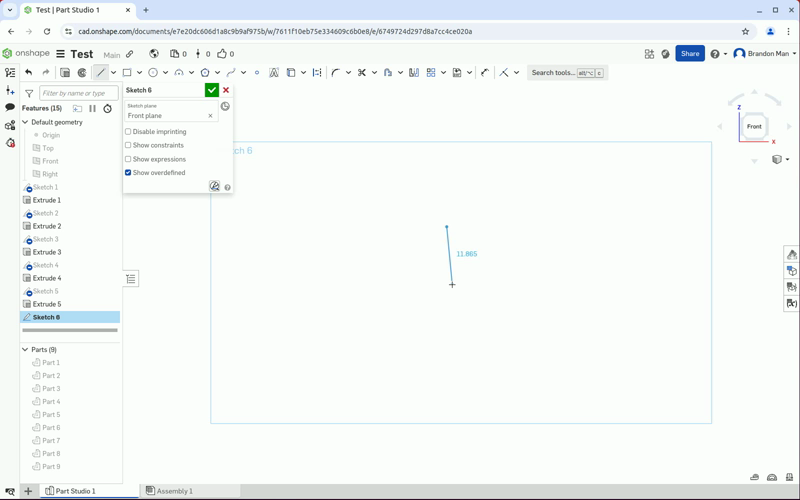
key(esc)
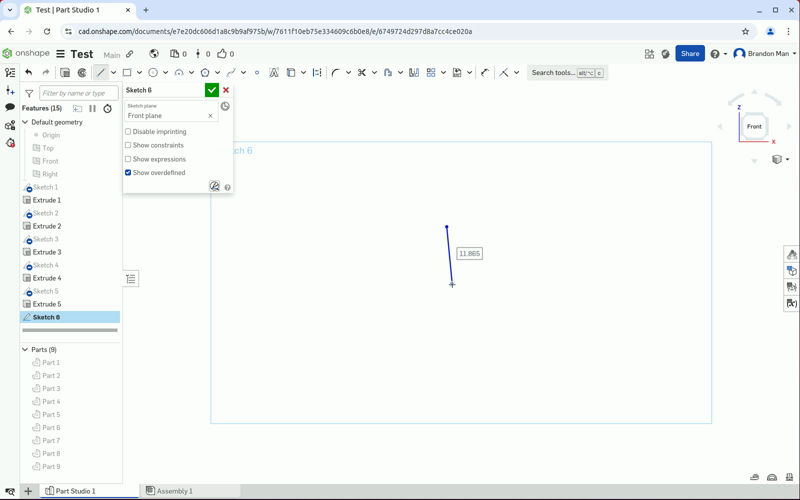
key(a)
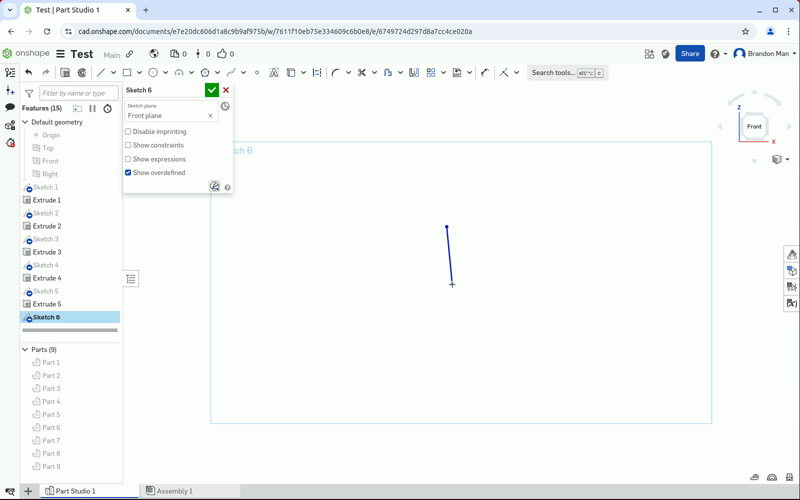
mouse_move(452, 284)
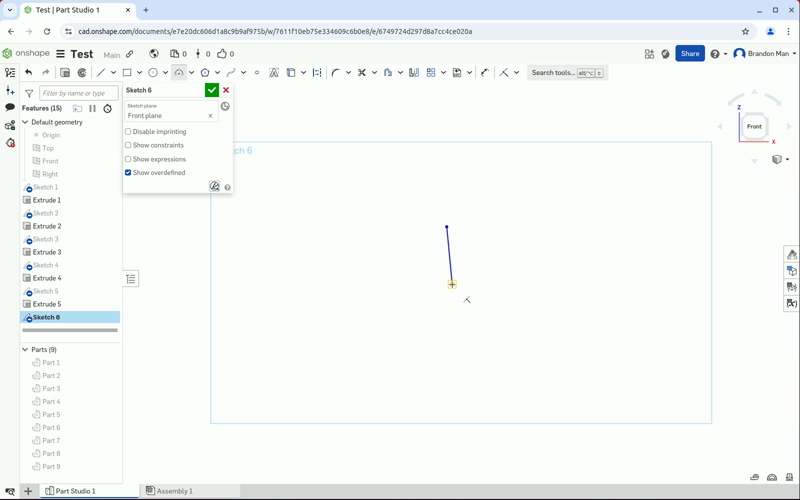
click(452, 284)
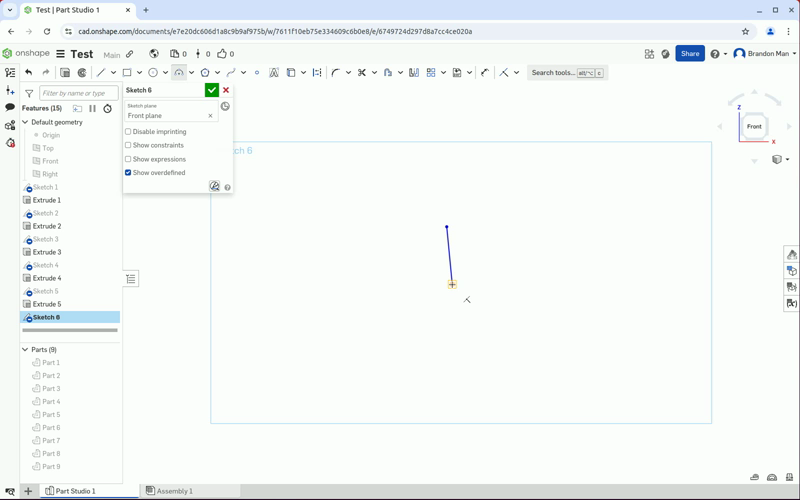
key_down(shift)
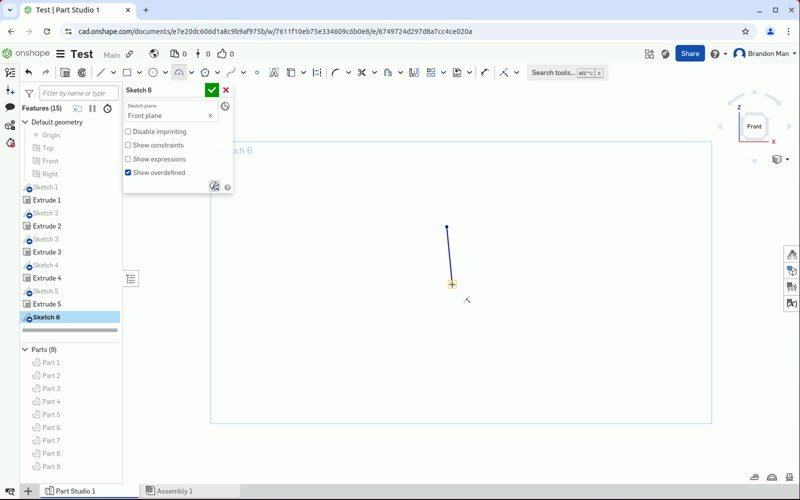
mouse_move(461, 291)
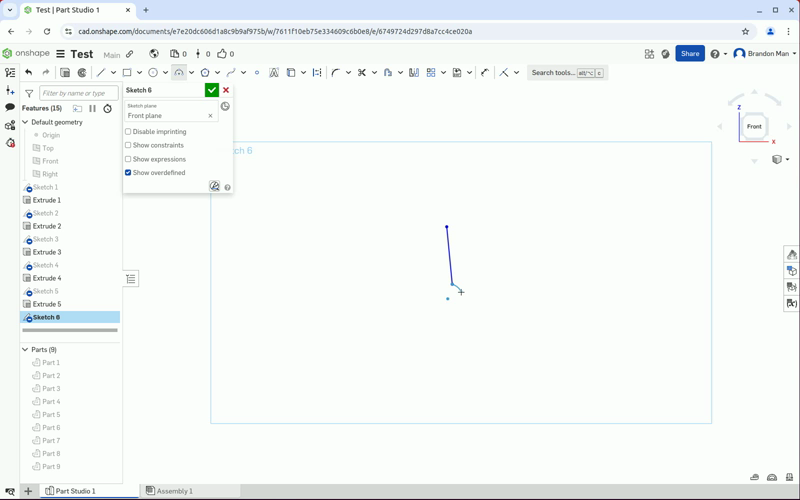
click(461, 291)
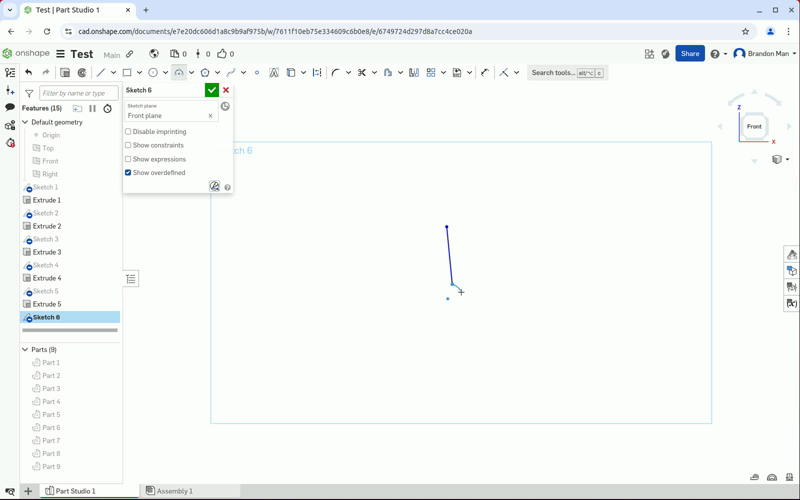
mouse_move(466, 276)
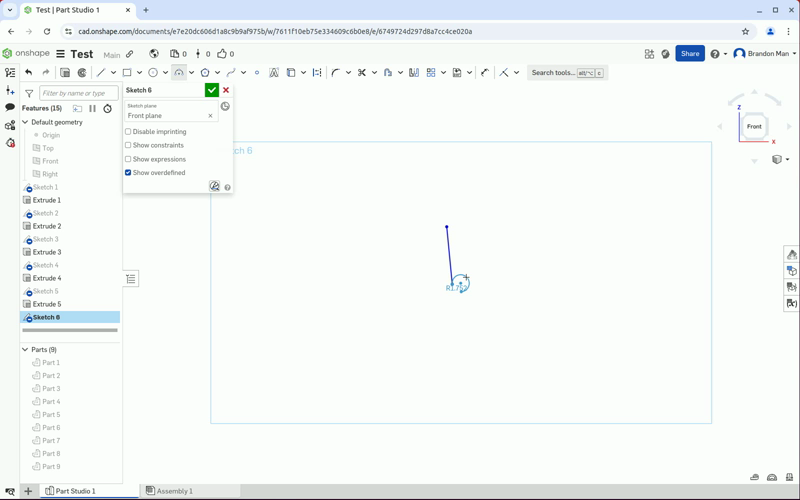
click(466, 276)
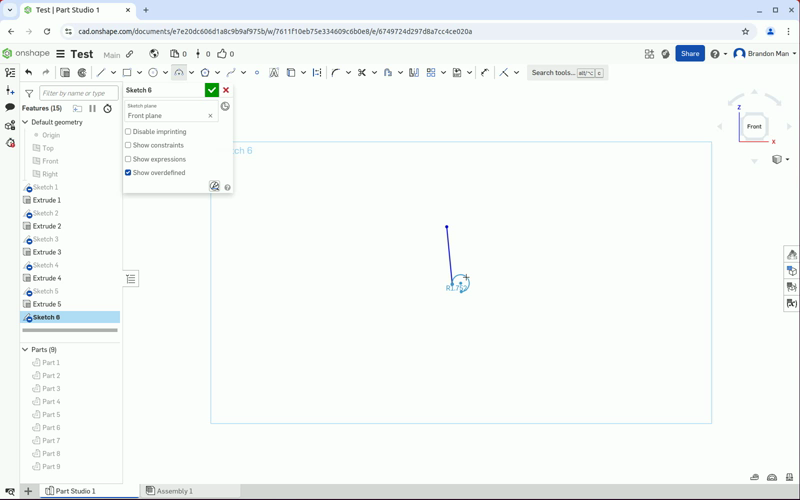
key_up(shift)
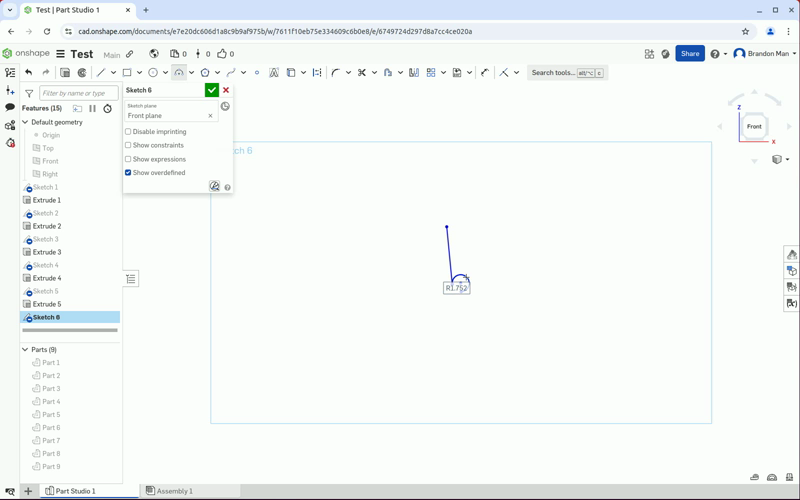
key(esc)
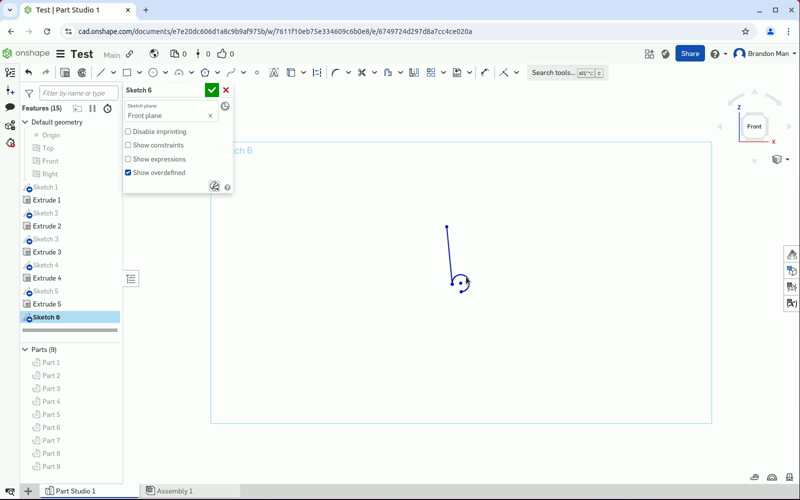
key(l)
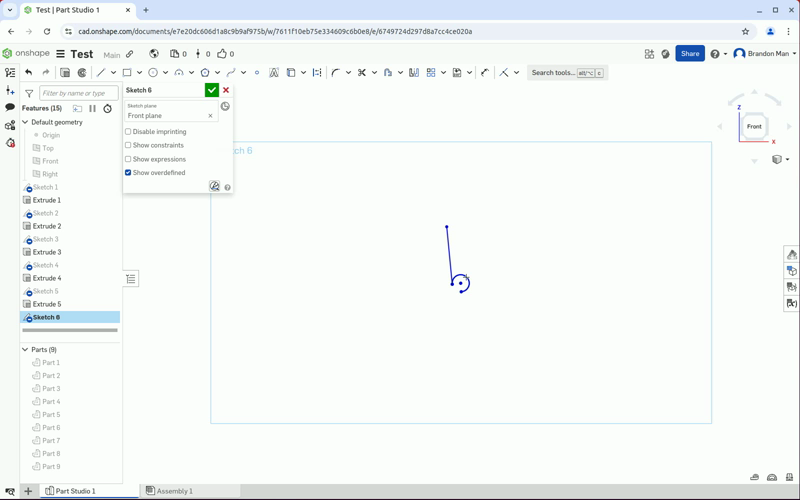
mouse_move(461, 291)
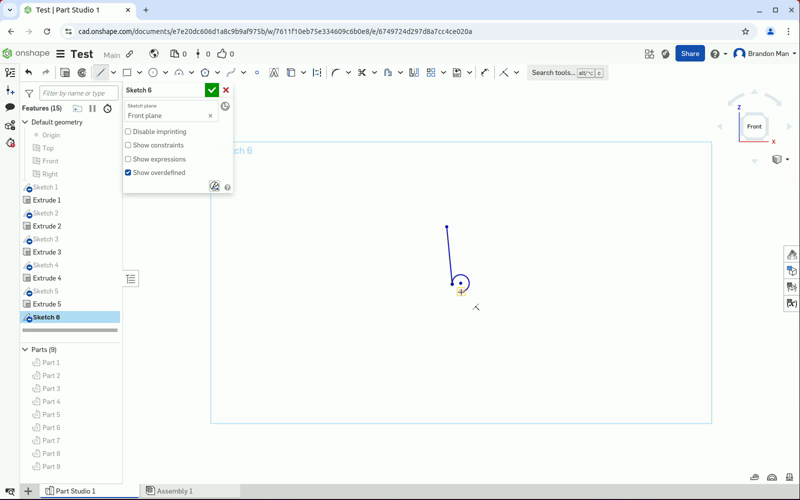
click(461, 291)
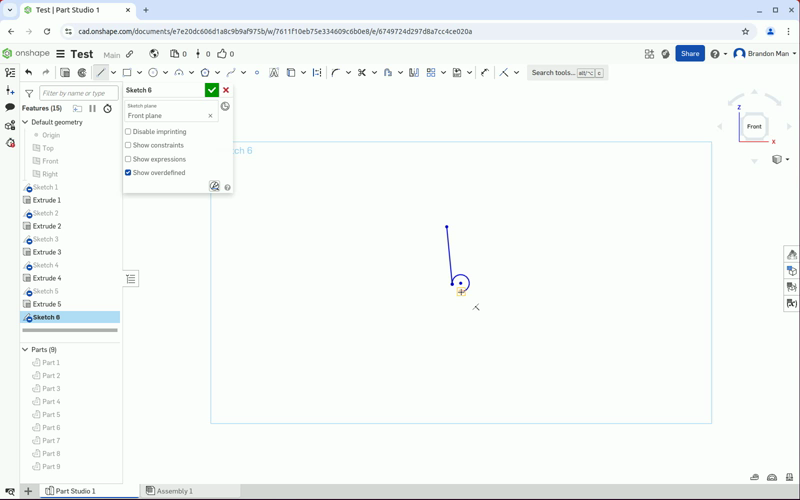
key_down(shift)
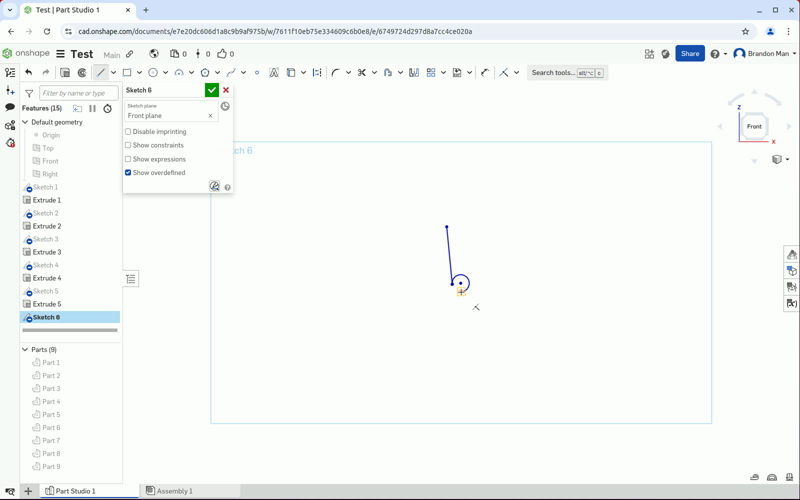
mouse_move(491, 291)
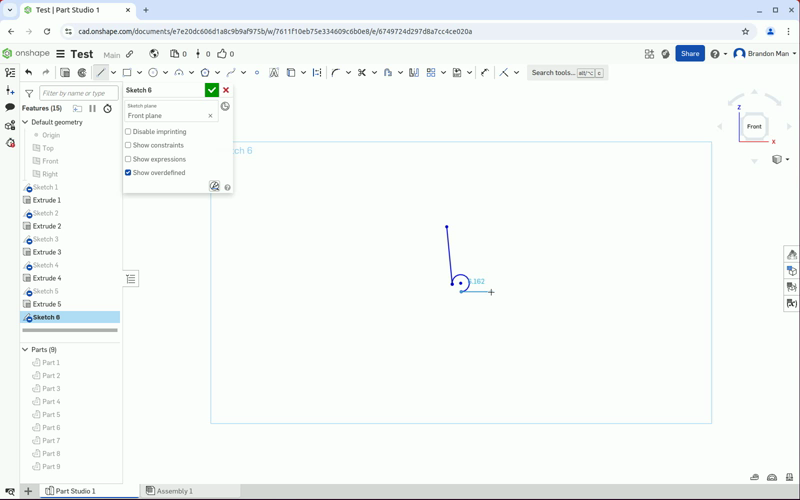
mouse_move(502, 290)
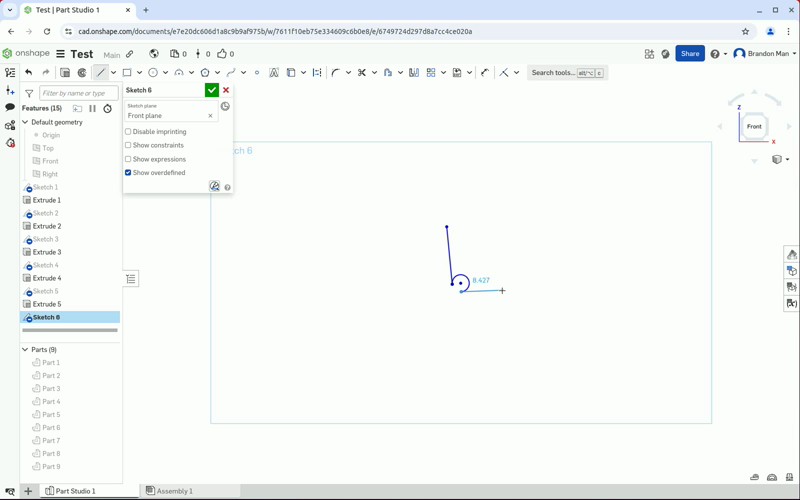
click(502, 290)
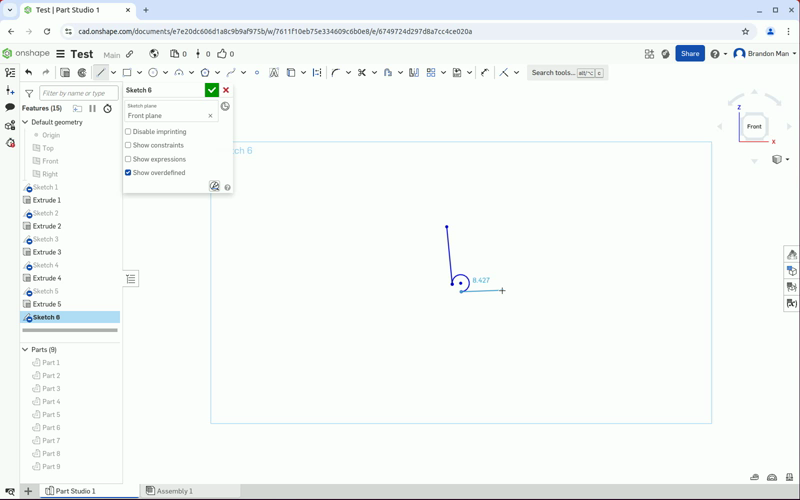
key_up(shift)
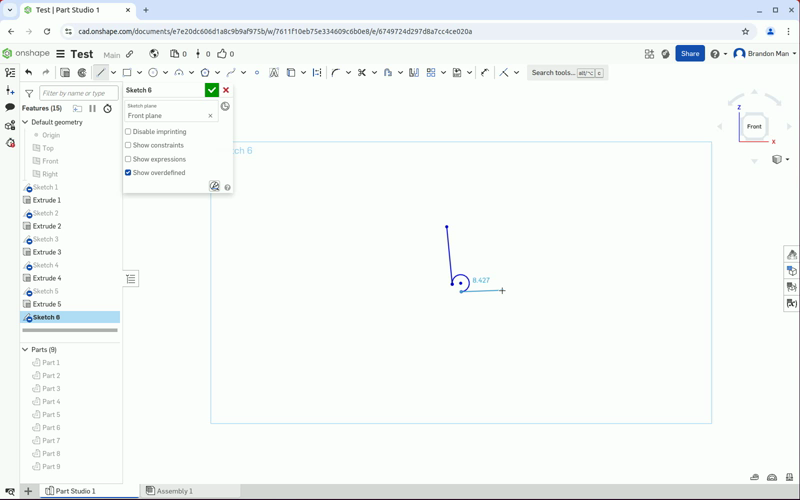
key(esc)
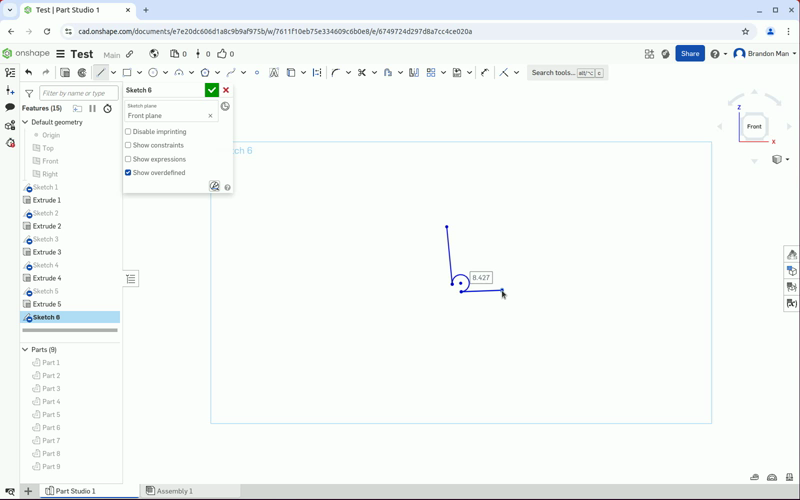
key(a)
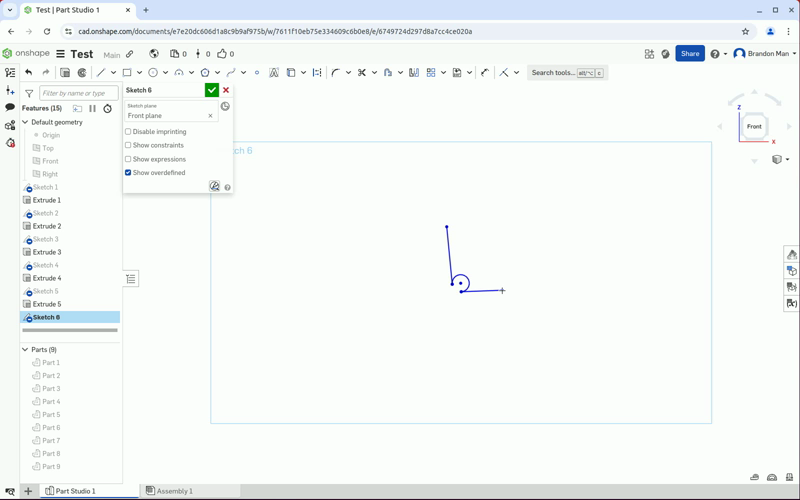
mouse_move(502, 290)
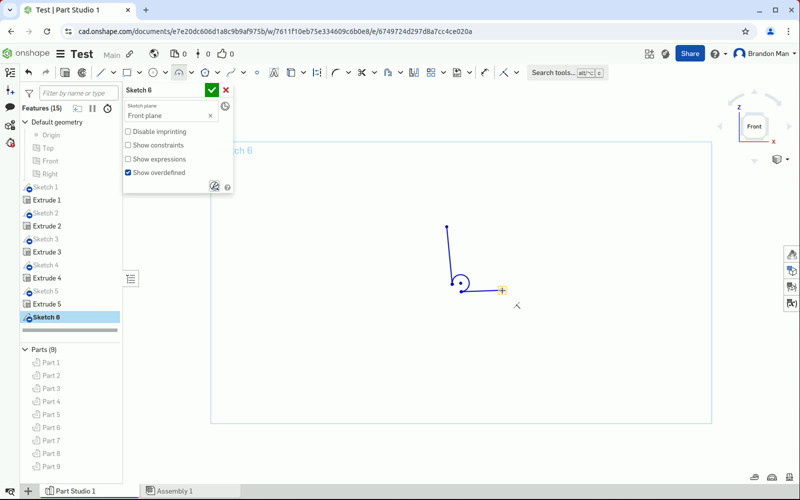
click(502, 290)
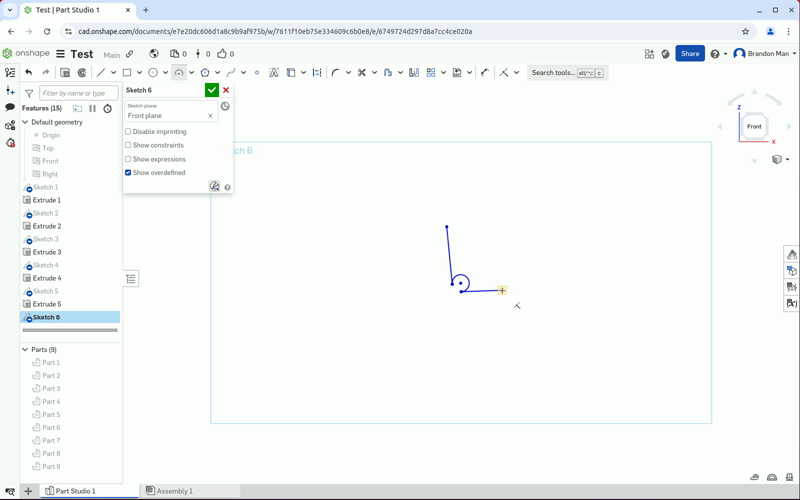
key_down(shift)
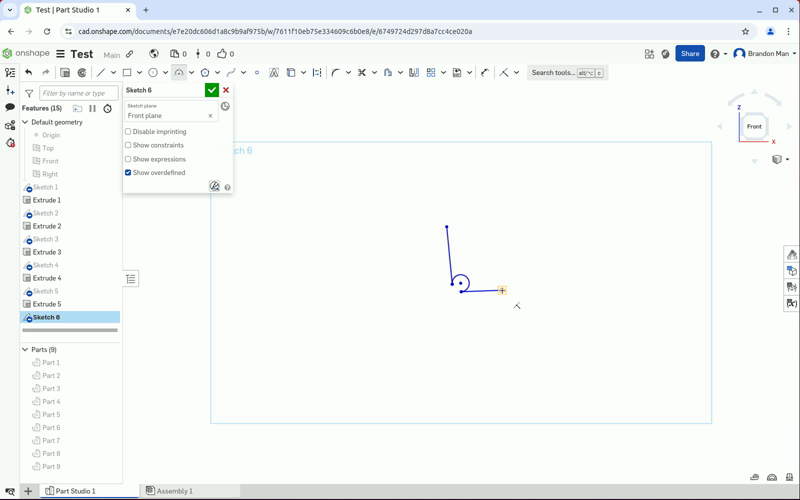
mouse_move(501, 276)
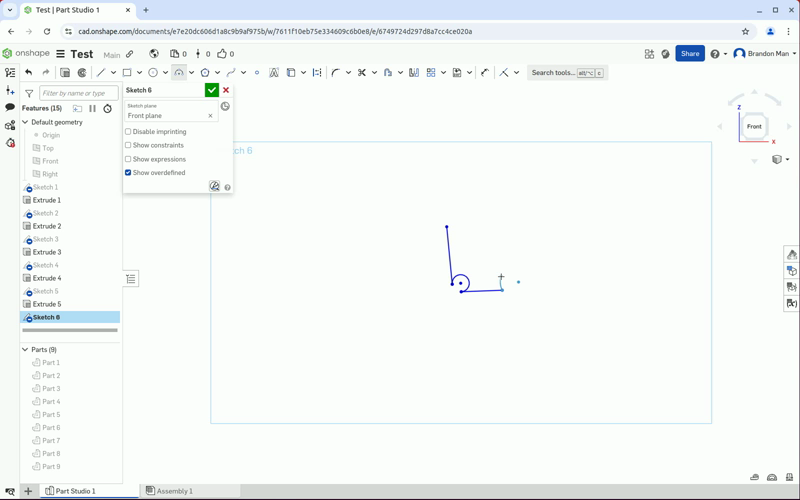
click(501, 276)
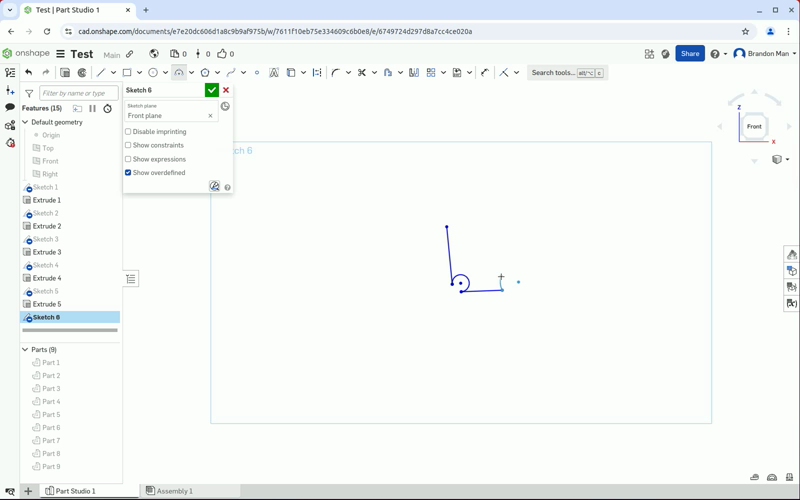
mouse_move(494, 283)
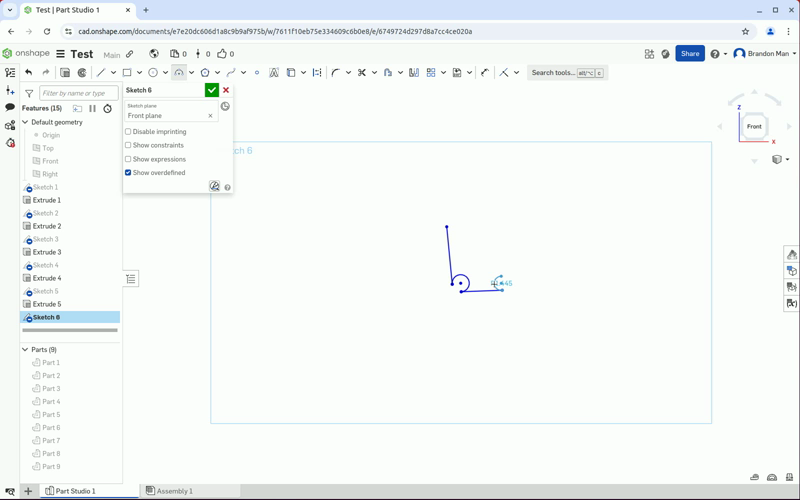
click(494, 283)
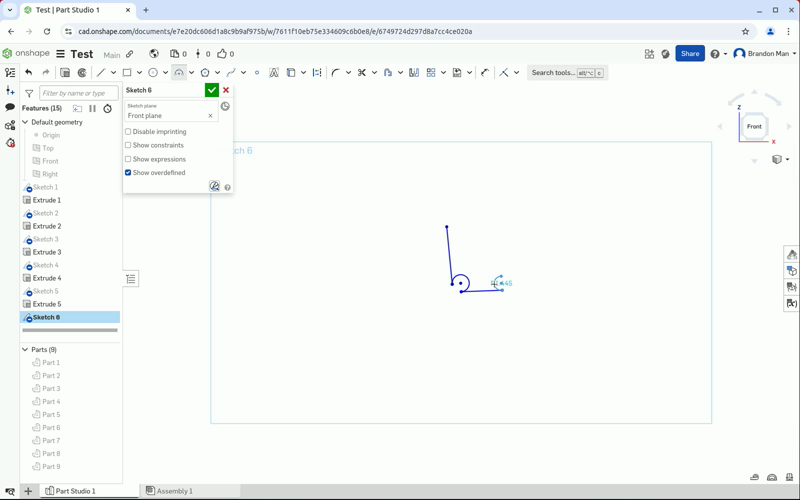
key_up(shift)
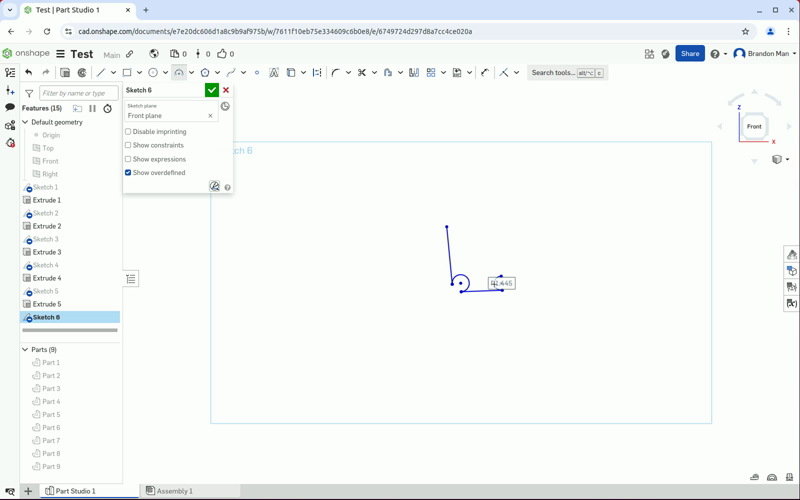
key(esc)
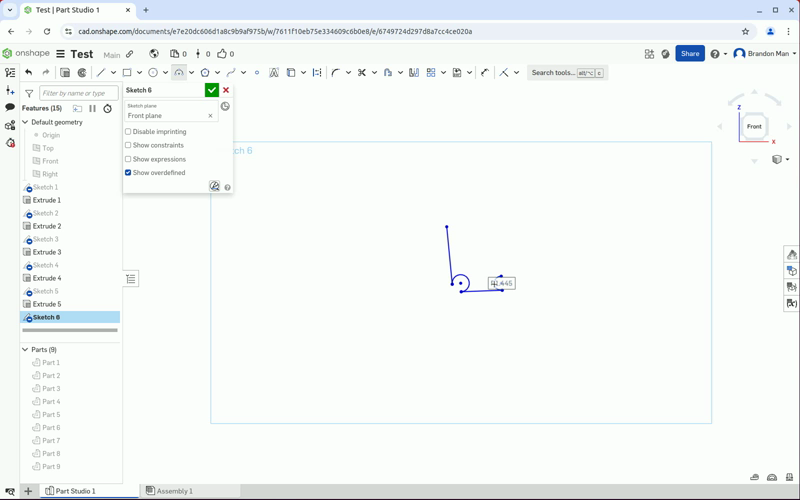
key(l)
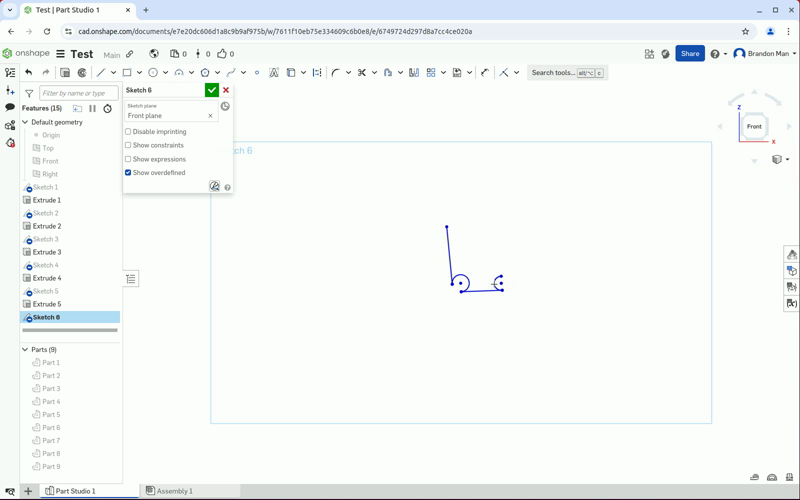
mouse_move(501, 276)
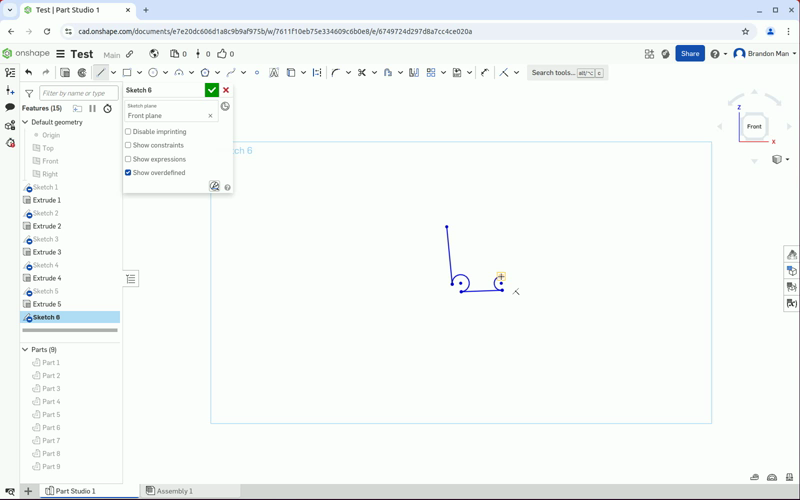
click(501, 276)
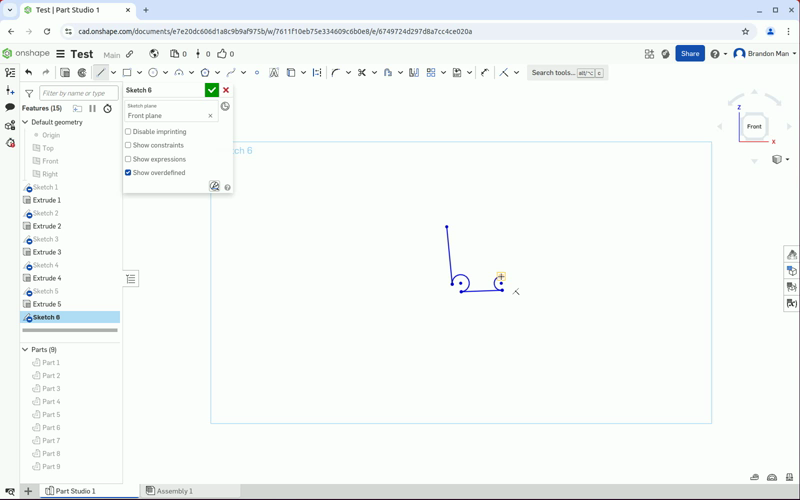
key_down(shift)
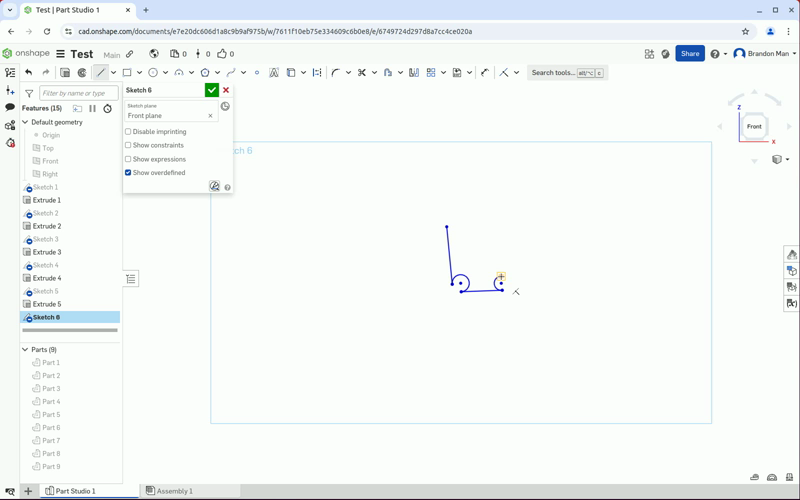
mouse_move(531, 276)
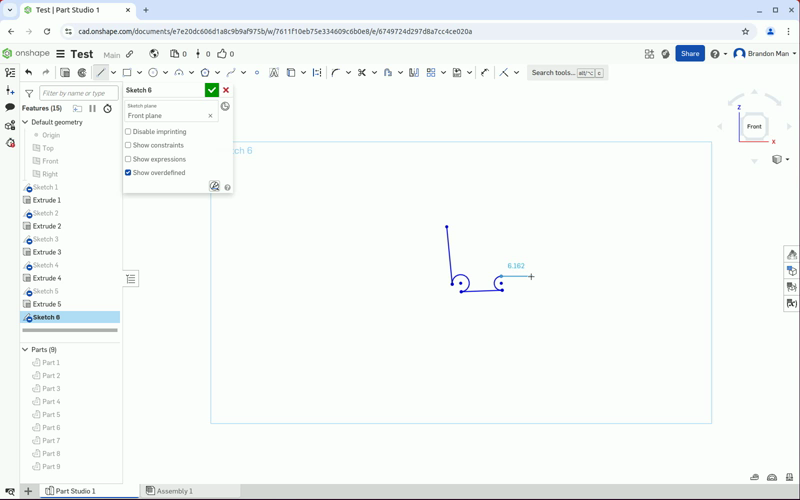
mouse_move(478, 275)
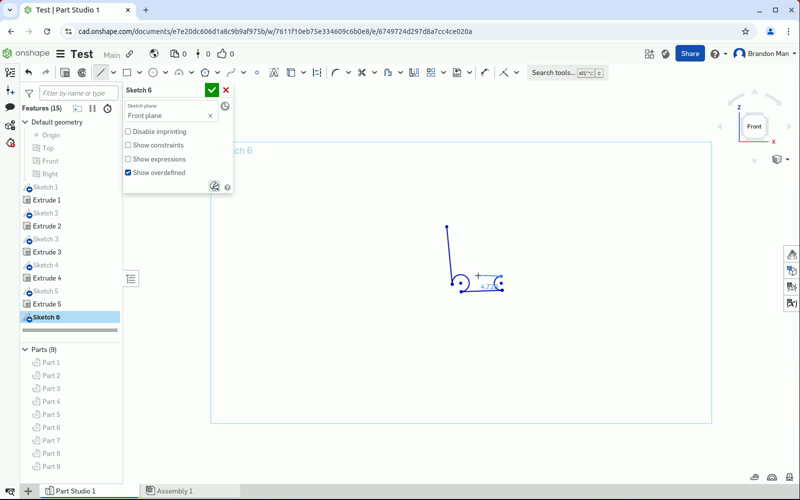
click(478, 275)
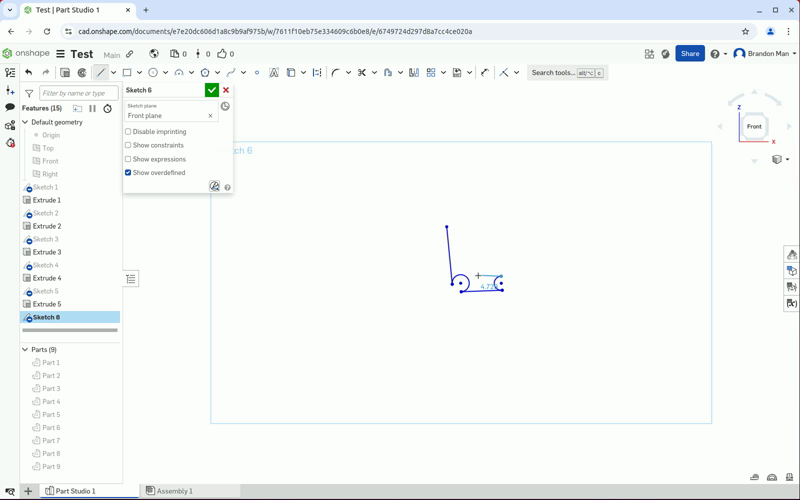
key_up(shift)
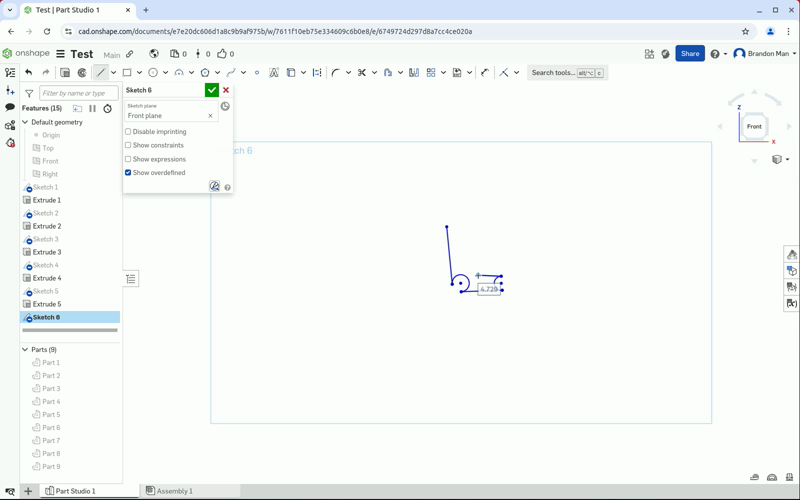
key(esc)
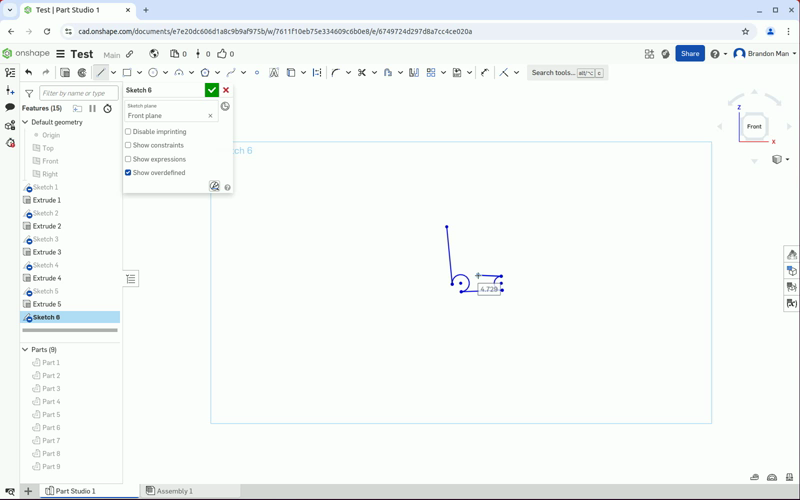
key(a)
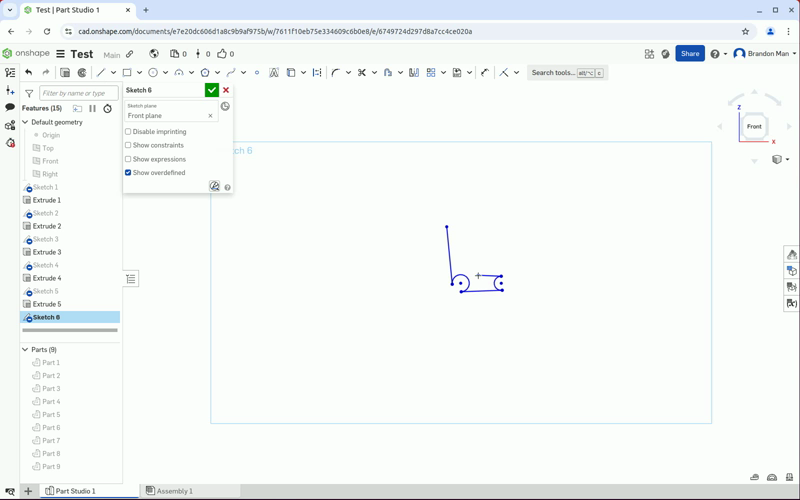
mouse_move(478, 275)
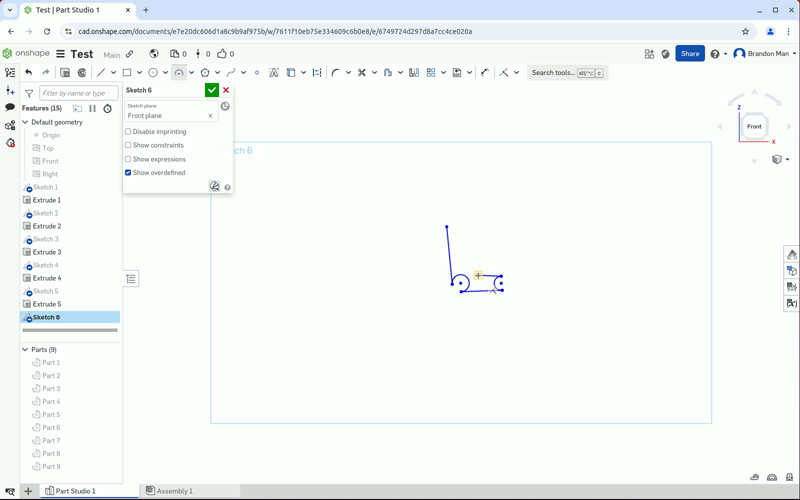
click(478, 275)
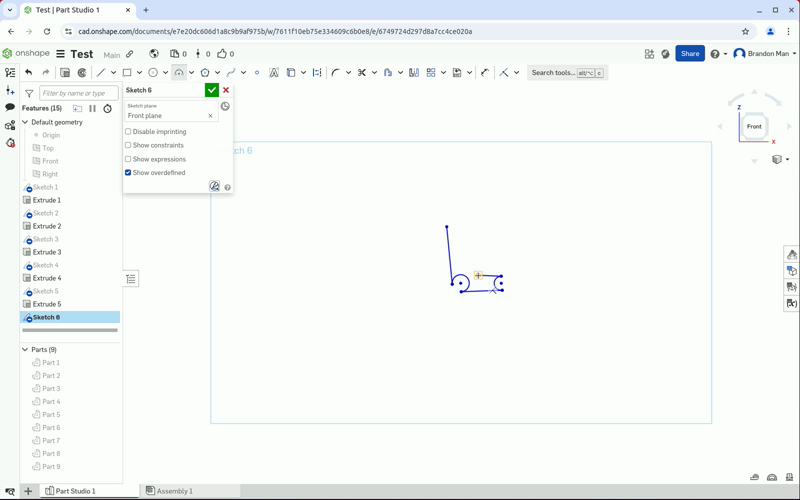
key_down(shift)
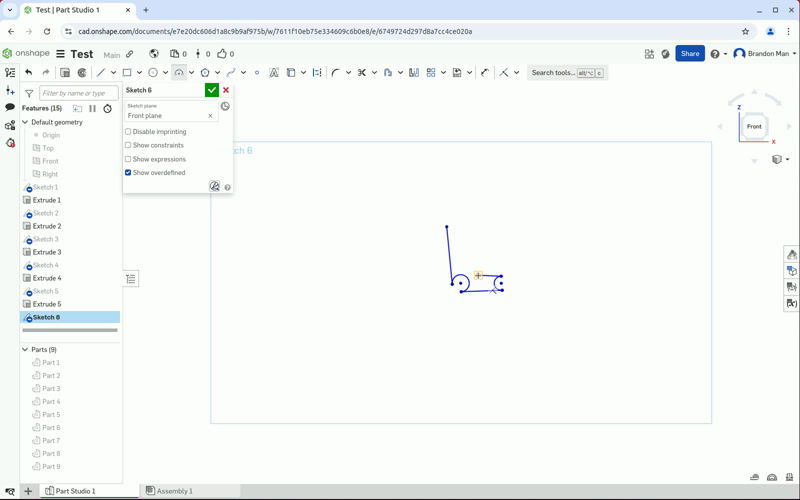
mouse_move(471, 267)
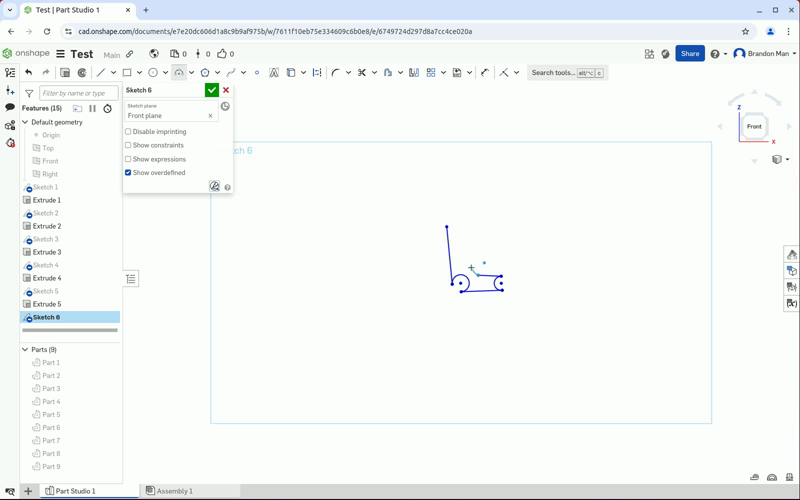
click(471, 267)
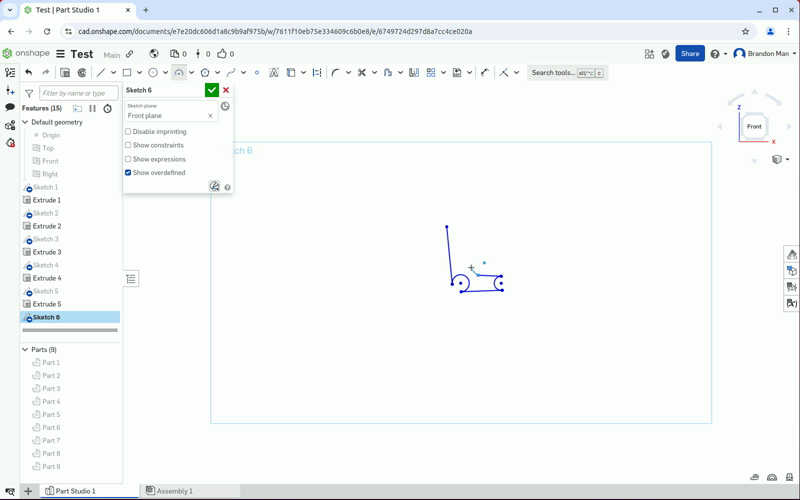
mouse_move(472, 272)
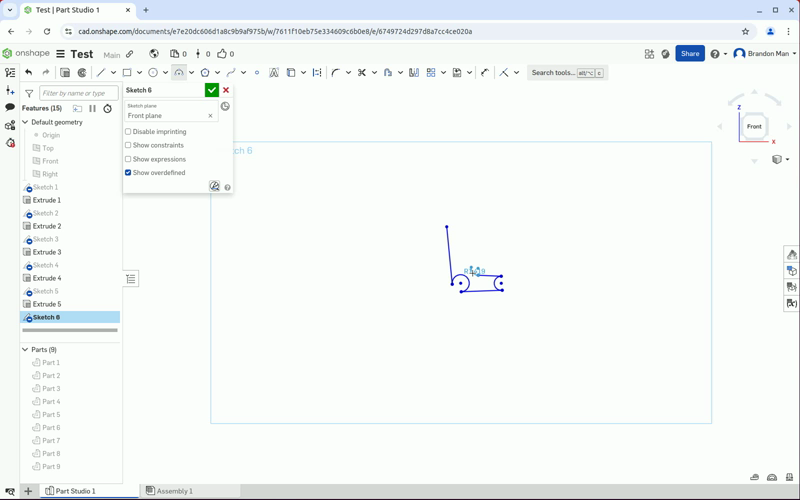
click(472, 272)
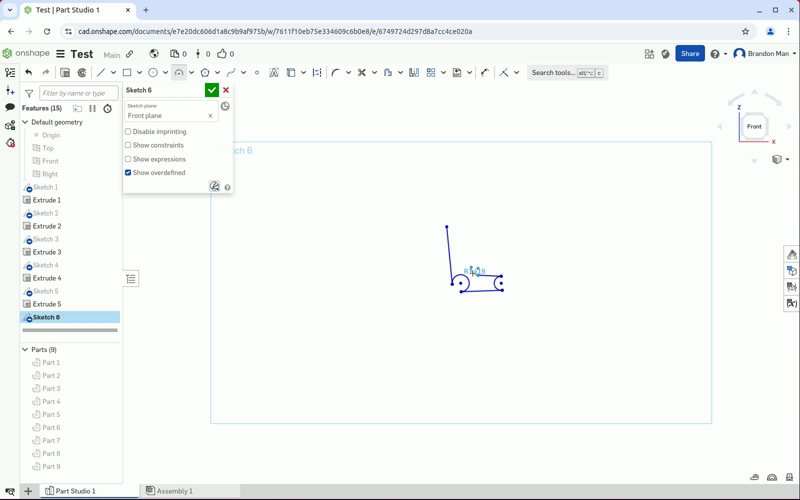
key_up(shift)
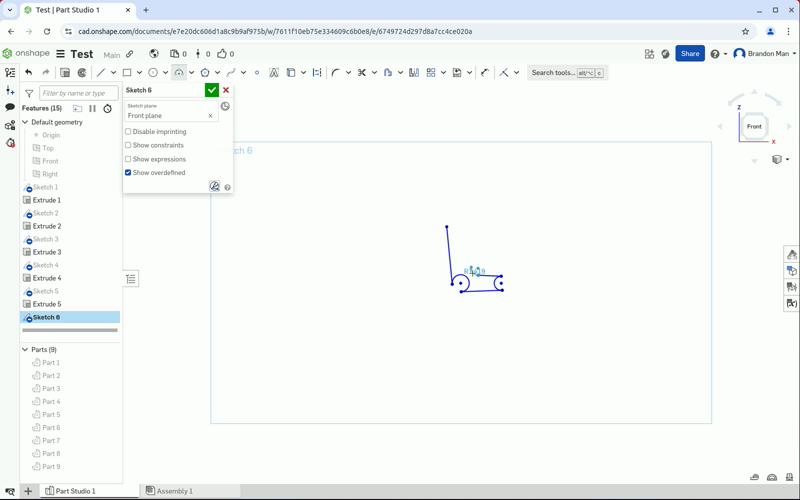
key(esc)
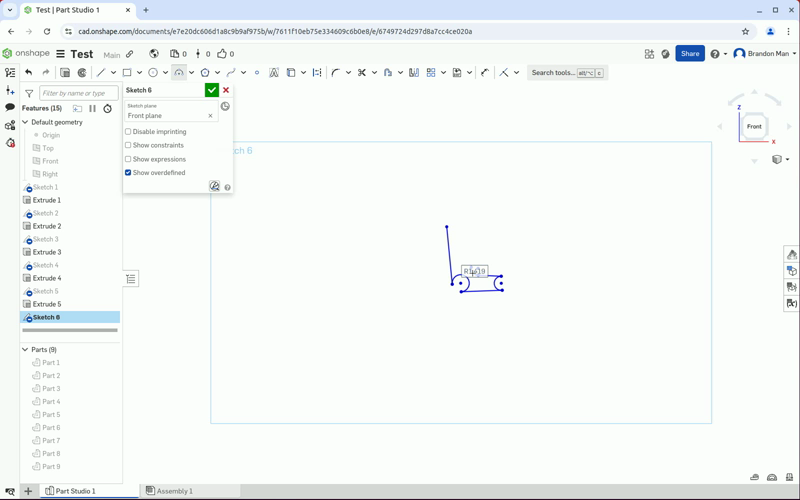
key(l)
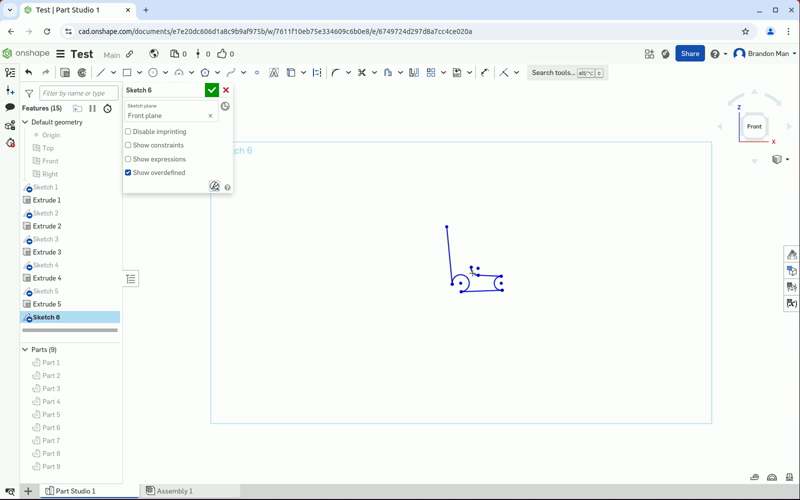
mouse_move(471, 267)
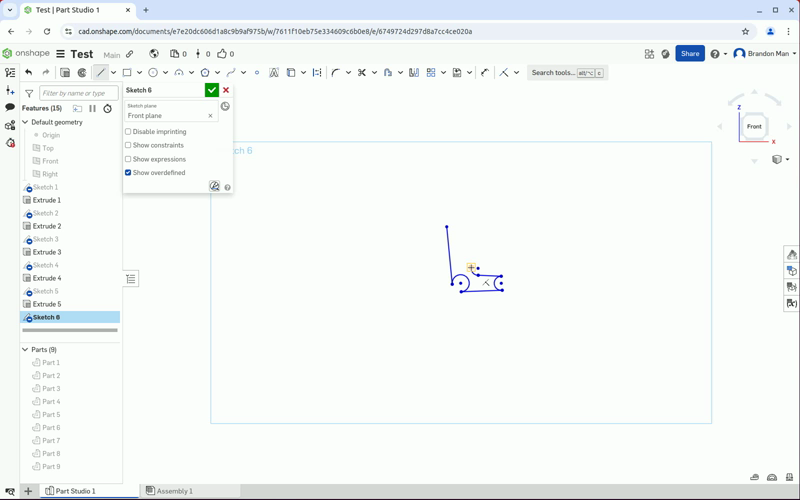
click(471, 267)
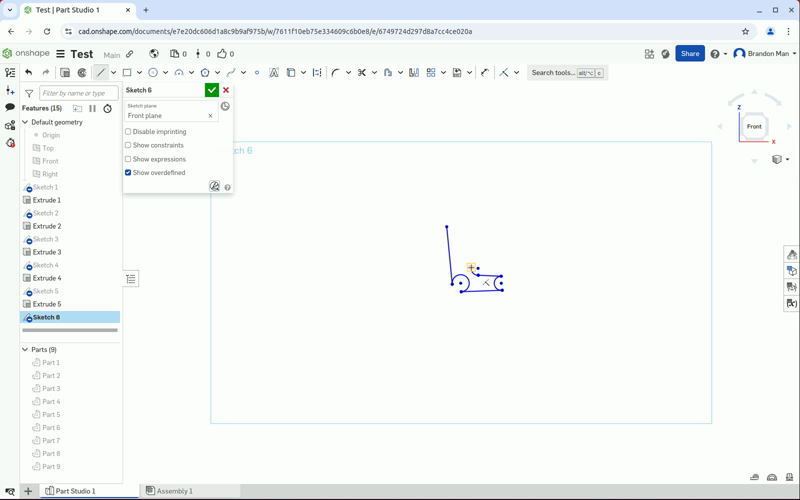
key_down(shift)
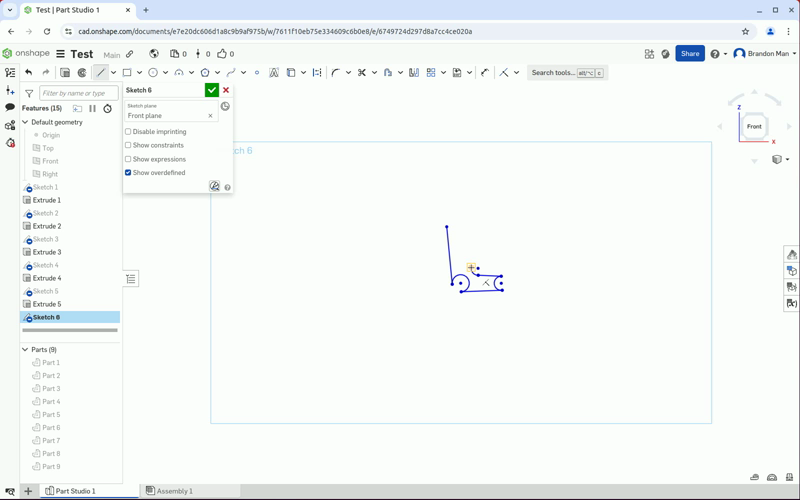
mouse_move(501, 267)
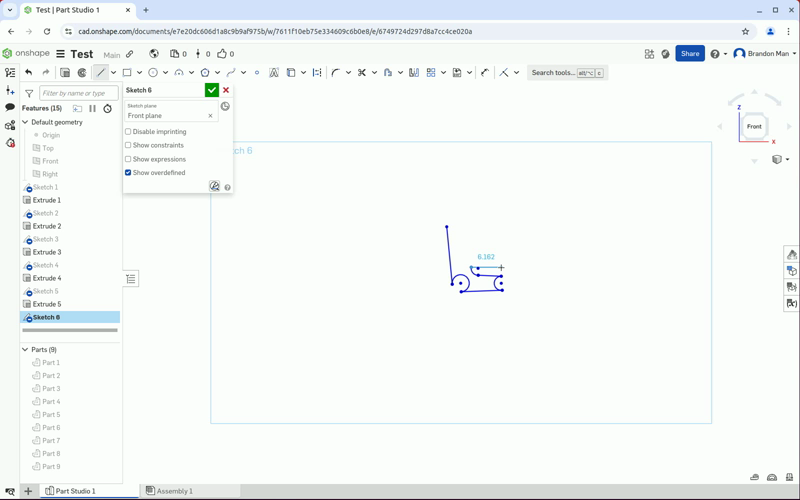
mouse_move(475, 226)
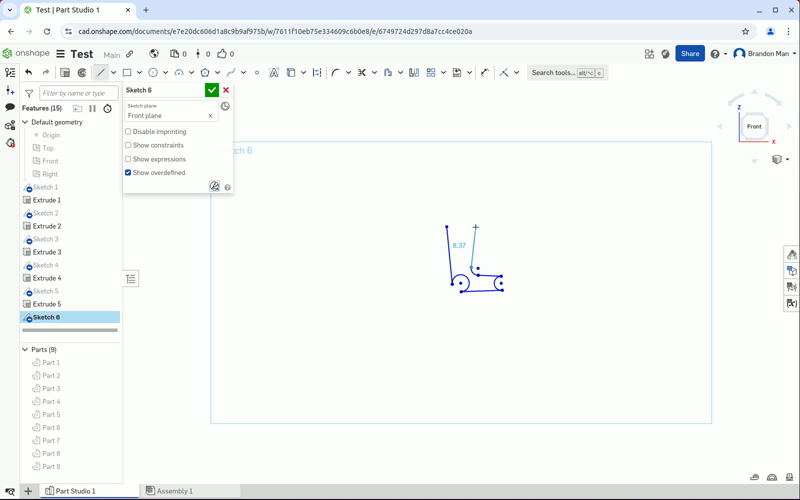
click(475, 226)
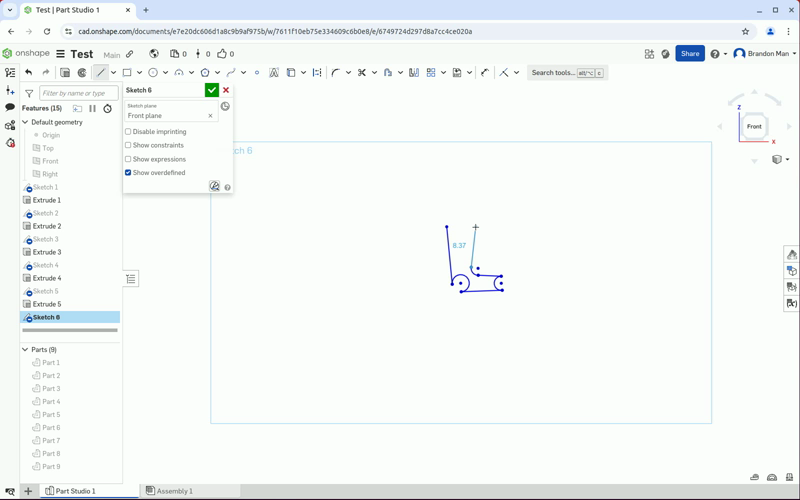
key_up(shift)
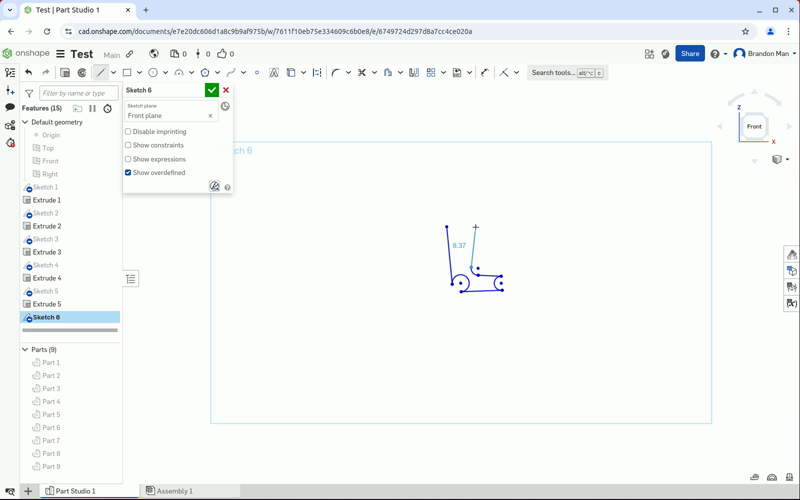
key(esc)
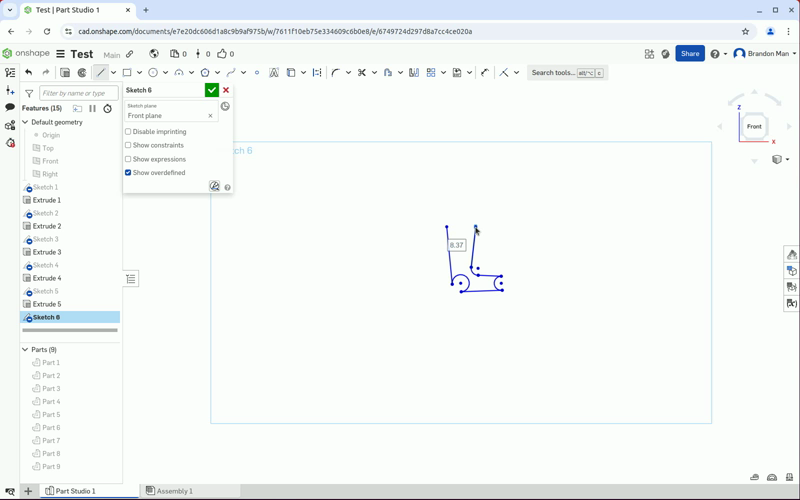
key(a)
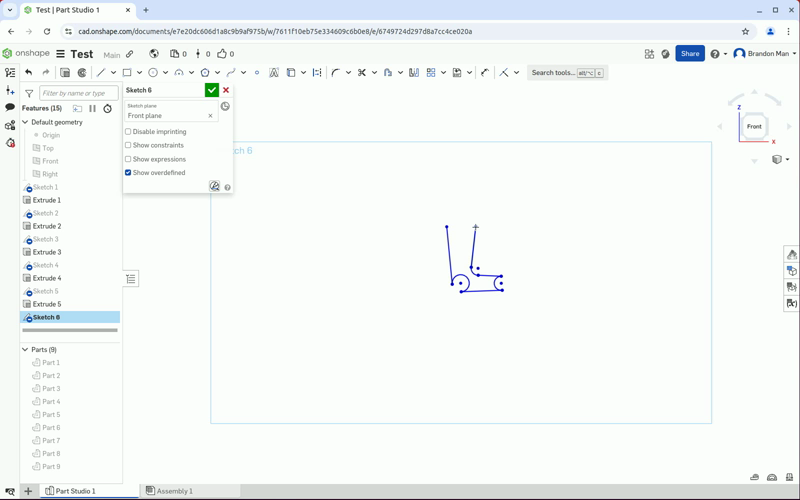
mouse_move(475, 226)
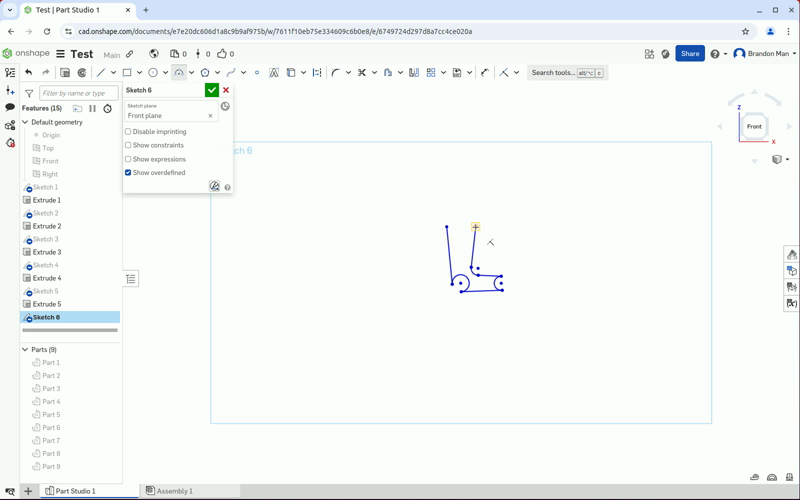
click(475, 226)
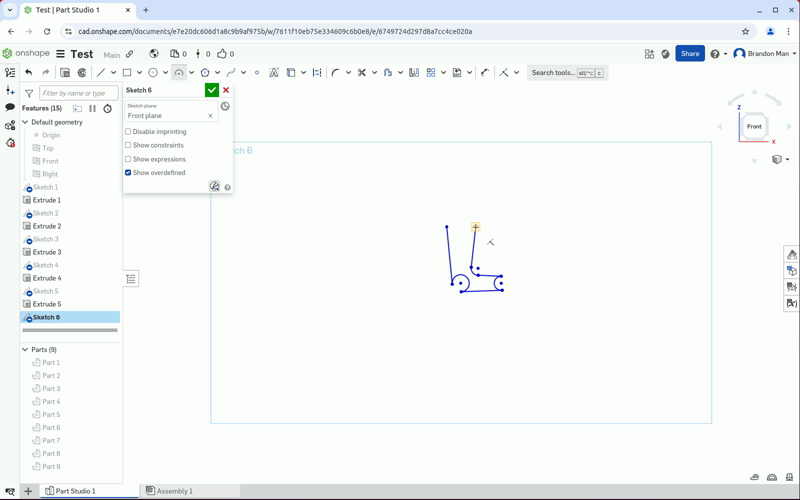
mouse_move(446, 226)
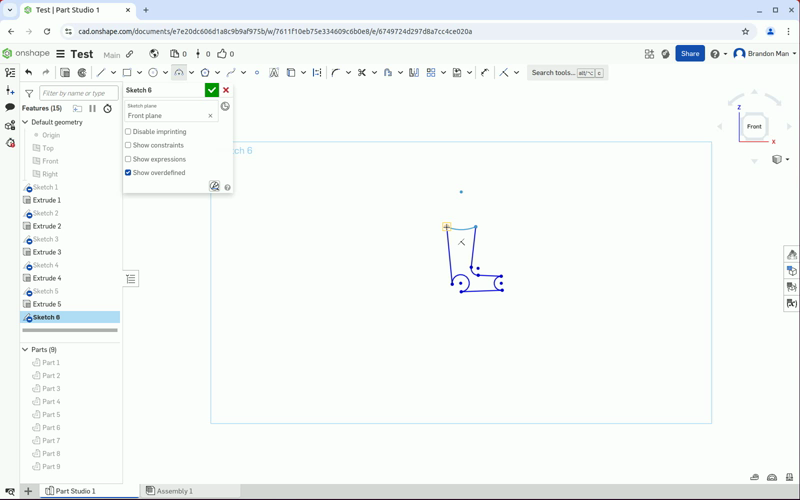
click(446, 226)
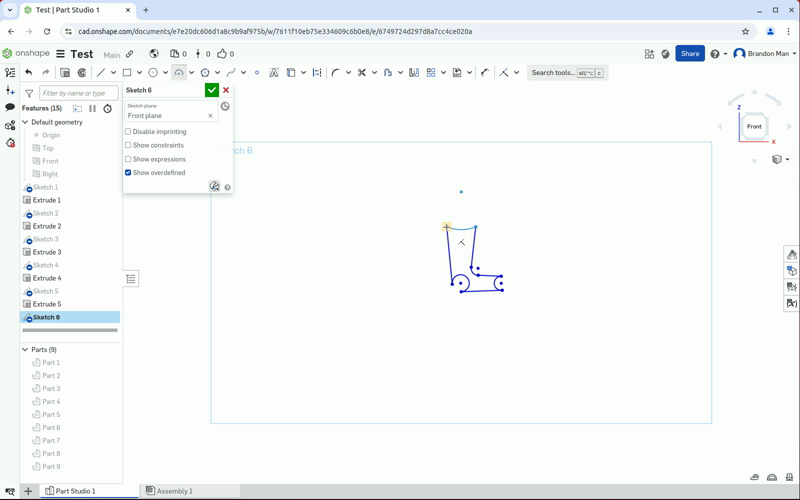
key_down(shift)
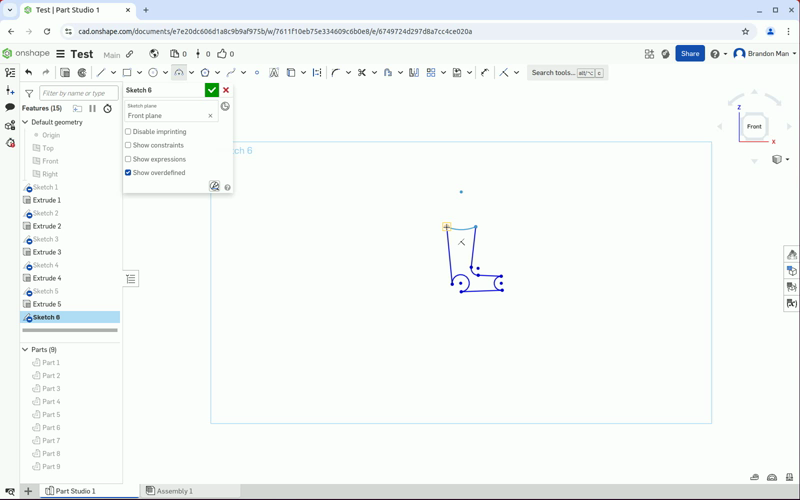
mouse_move(461, 239)
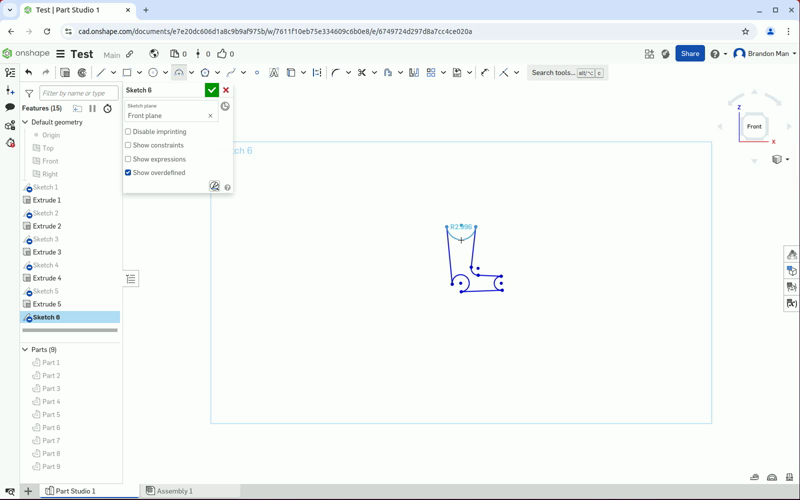
click(461, 239)
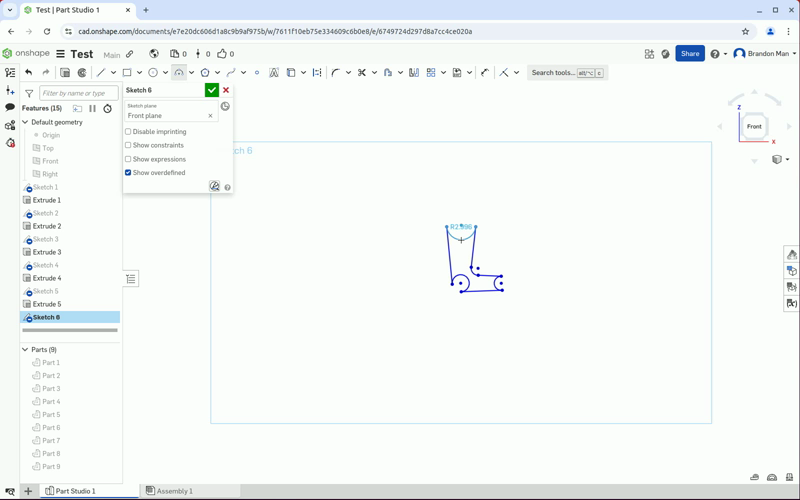
key_up(shift)
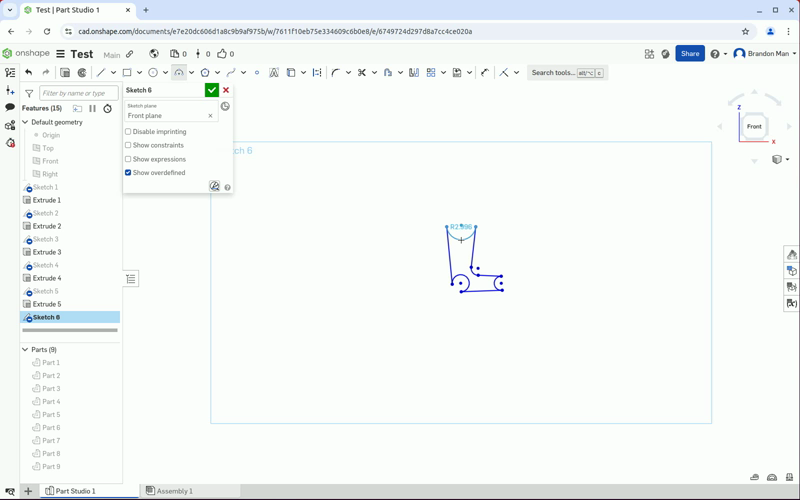
key(esc)
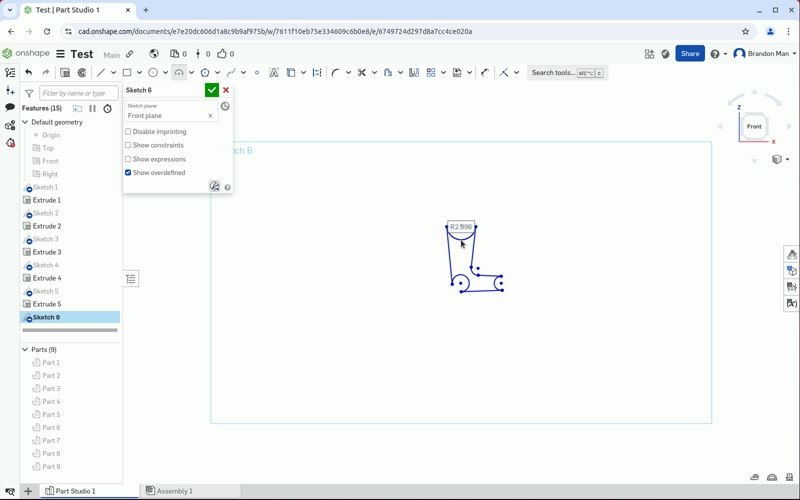
mouse_move(468, 268)
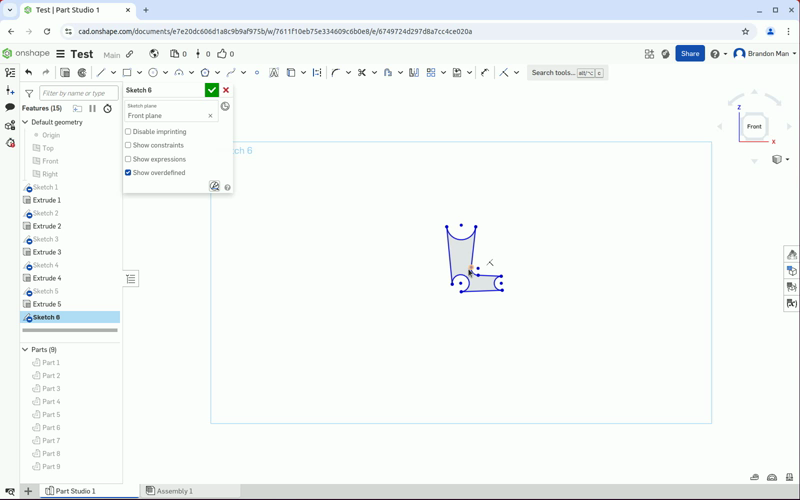
scroll(6)
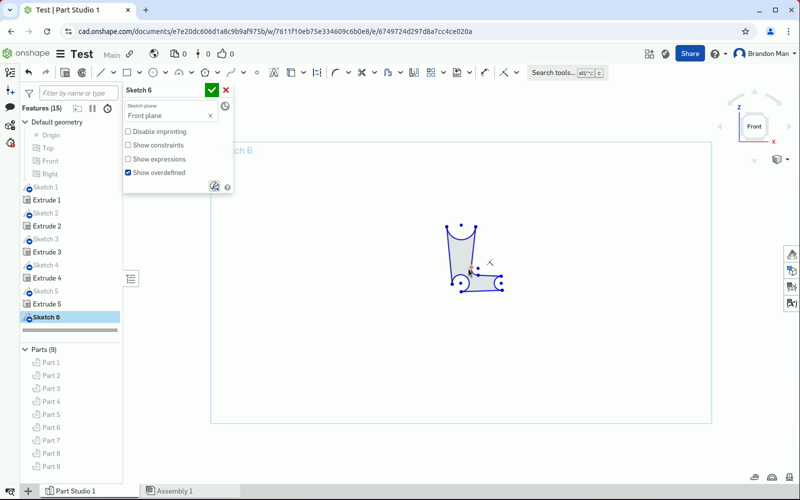
scroll(6)
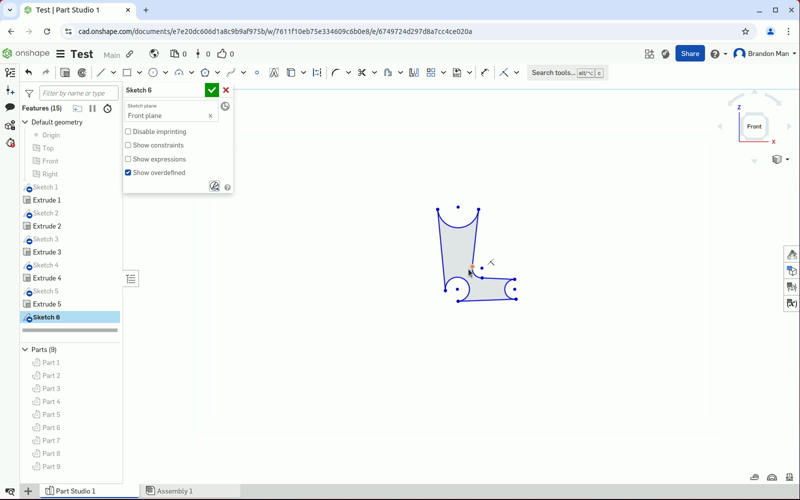
scroll(6)
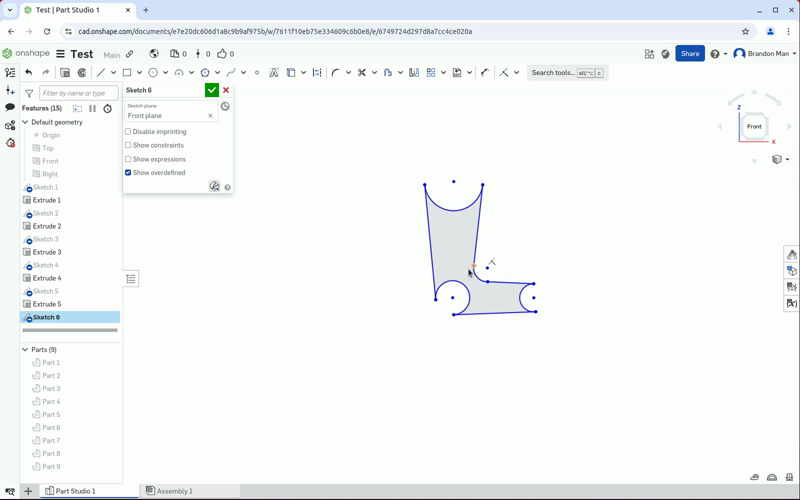
scroll(6)
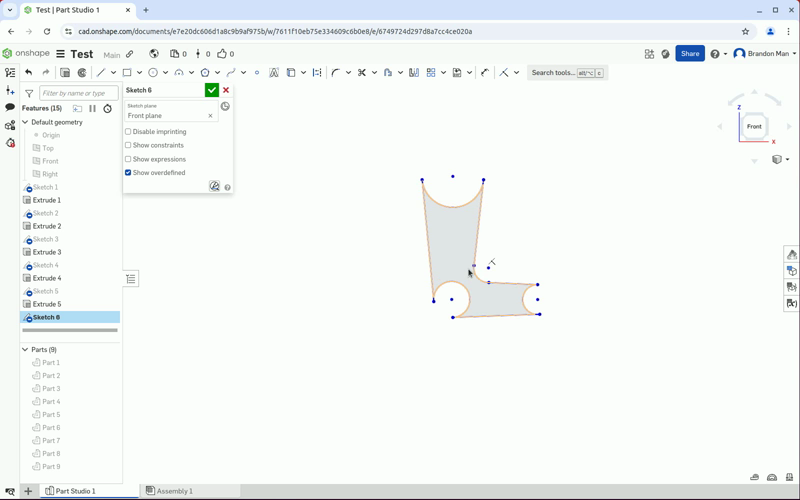
scroll(6)
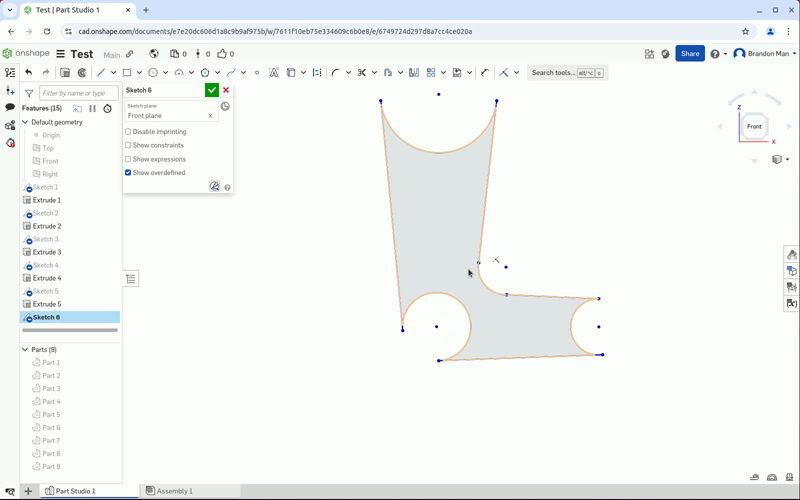
scroll(6)
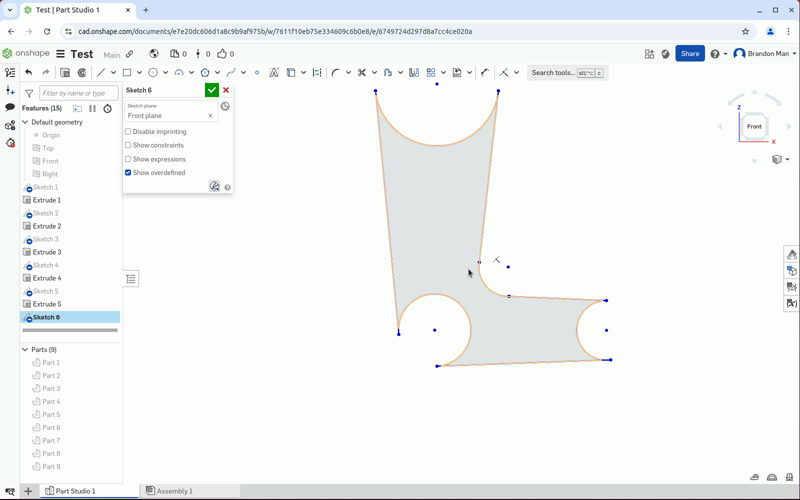
scroll(6)
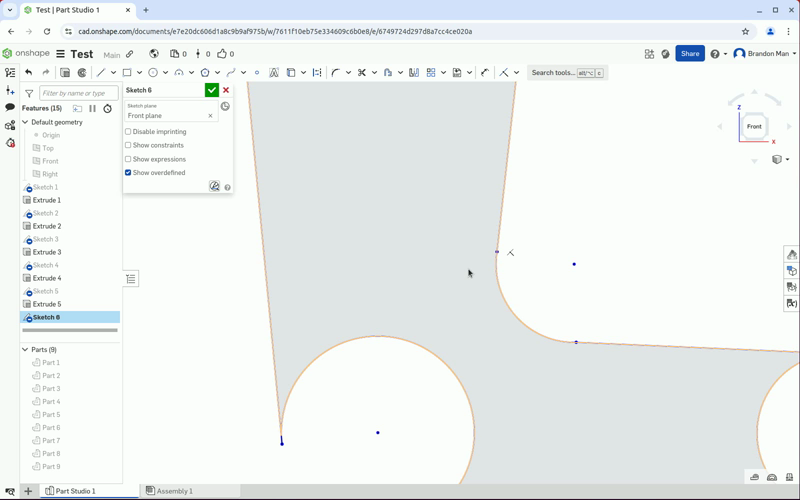
click(468, 268)
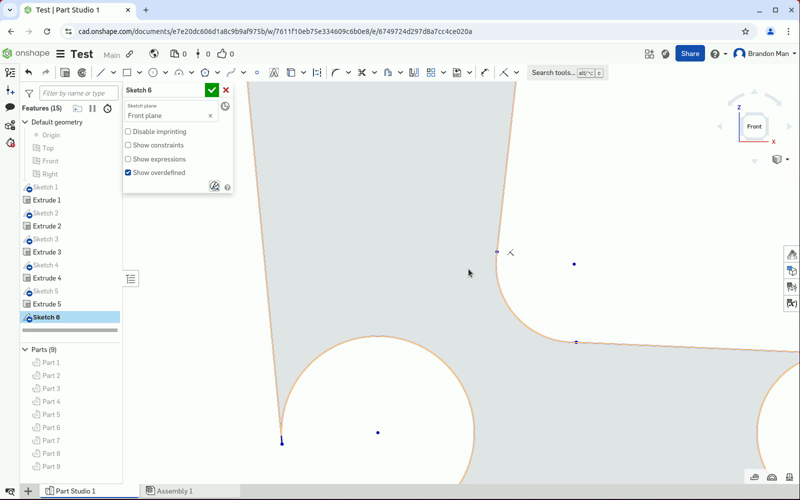
scroll(-6)
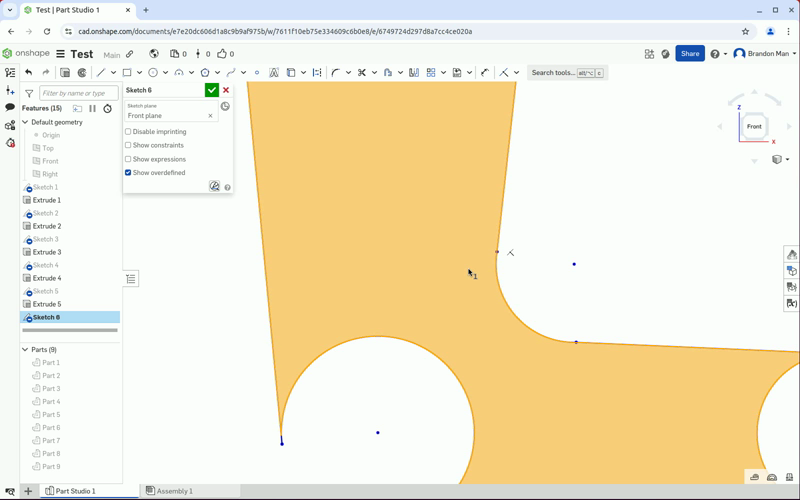
scroll(-6)
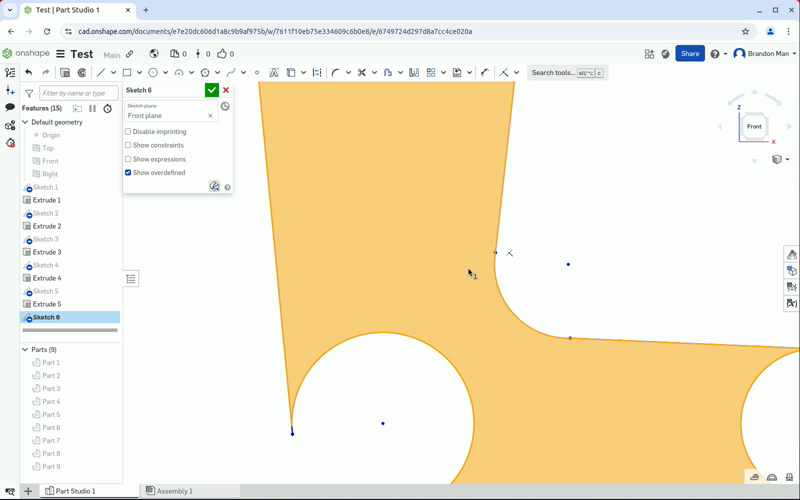
scroll(-6)
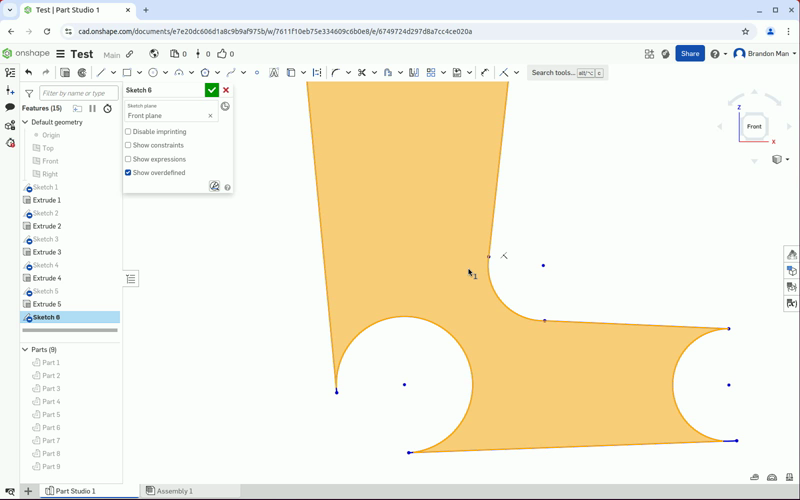
scroll(-6)
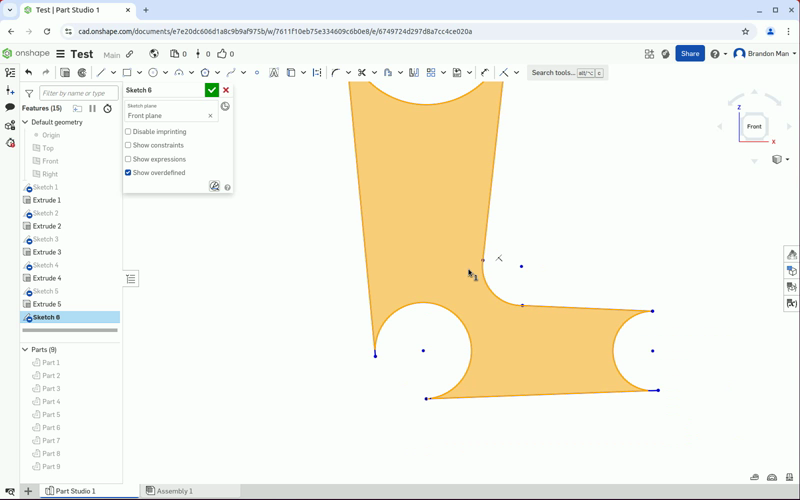
scroll(-6)
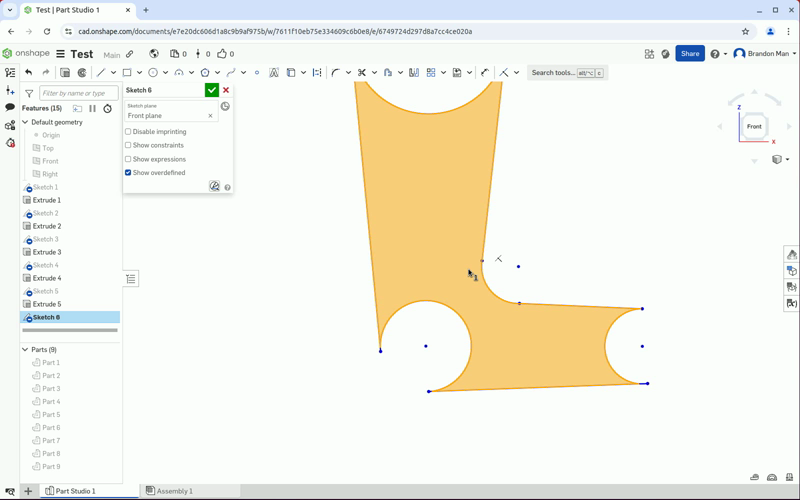
scroll(-6)
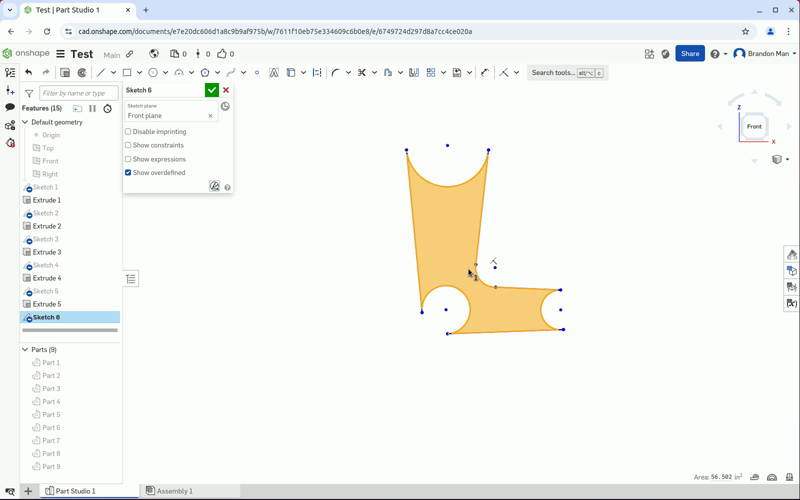
scroll(-6)
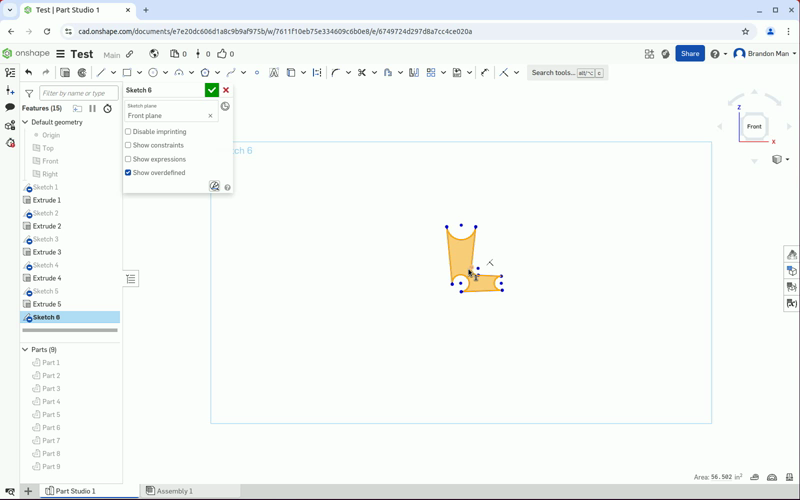
mouse_move(73, 352)
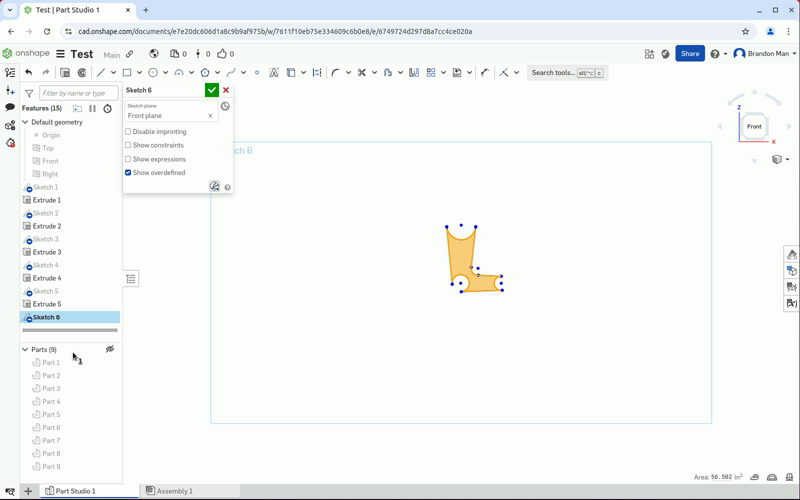
key(shift+y)
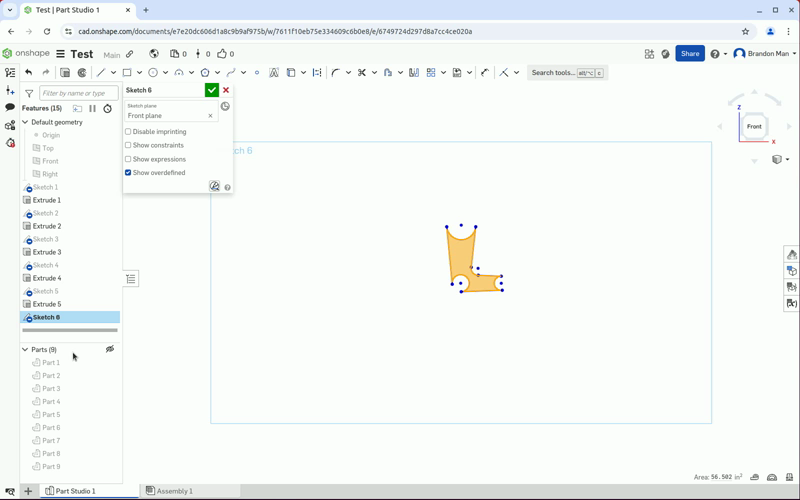
key(shift+e)
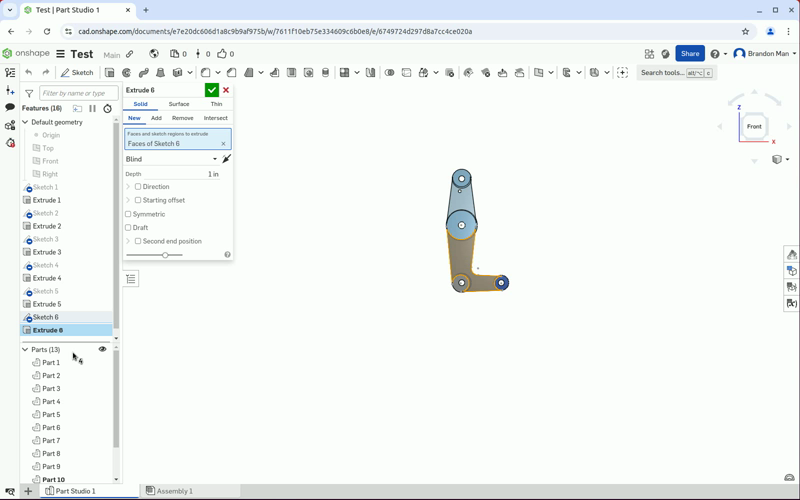
mouse_move(143, 106)
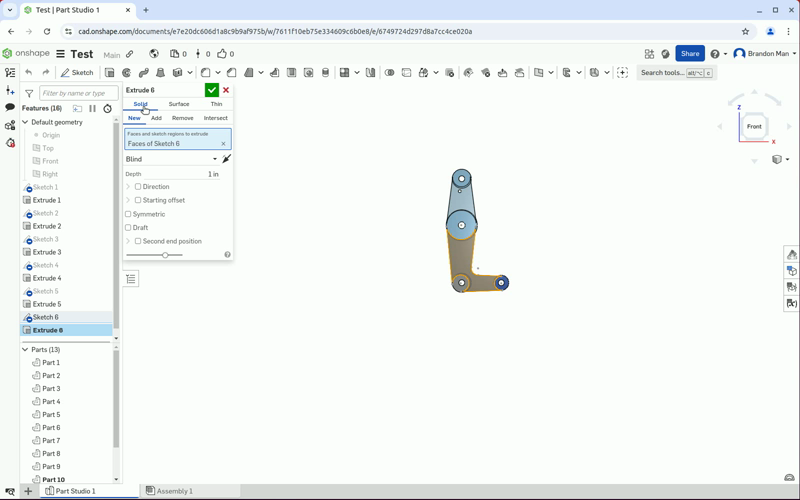
click(143, 106)
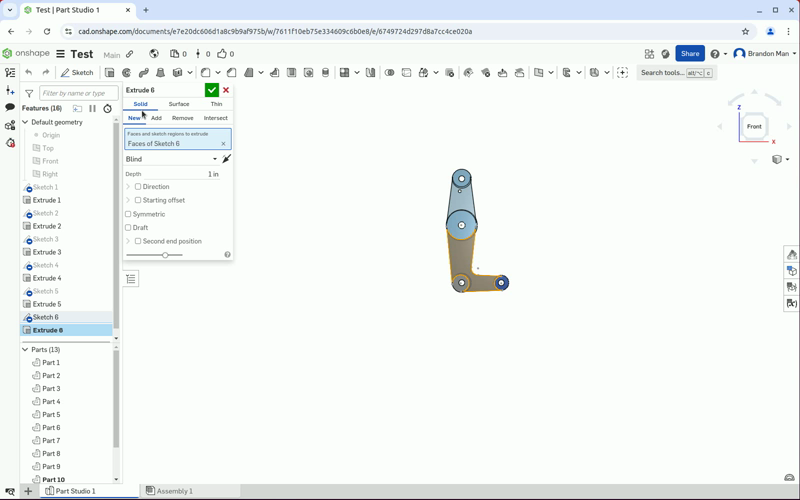
mouse_move(137, 120)
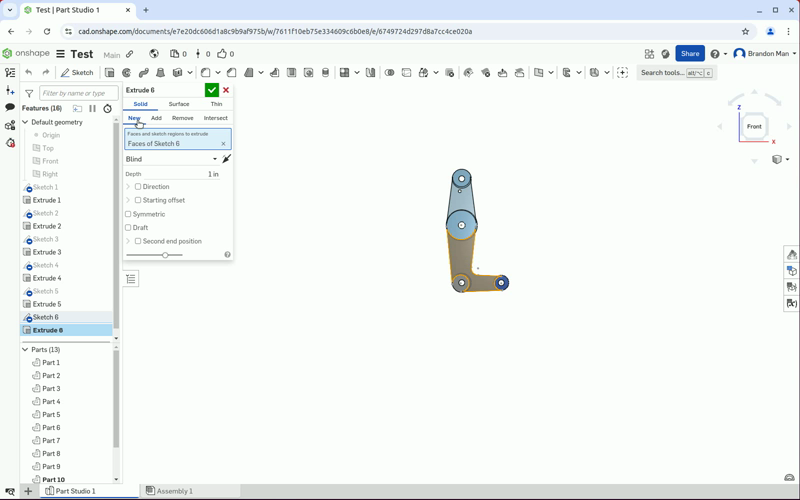
click(137, 120)
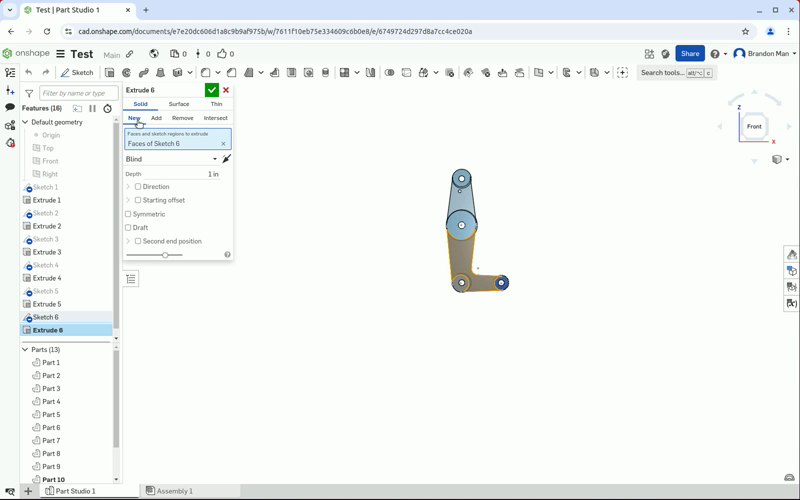
key(tab, 4)
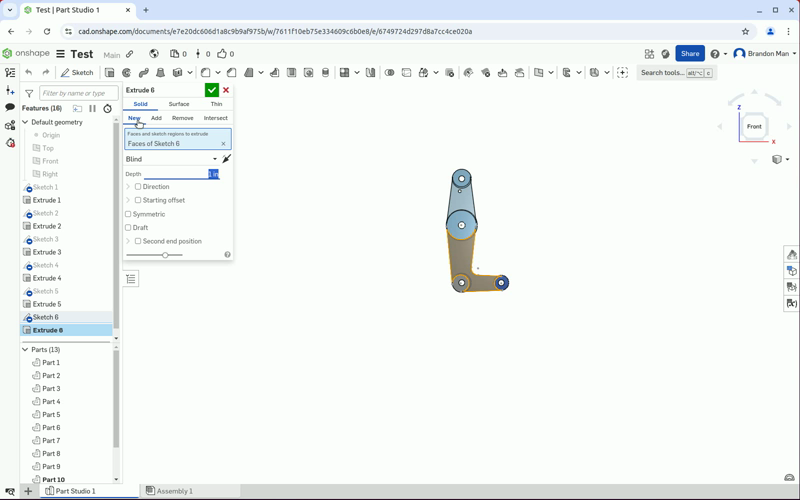
text(0.481)
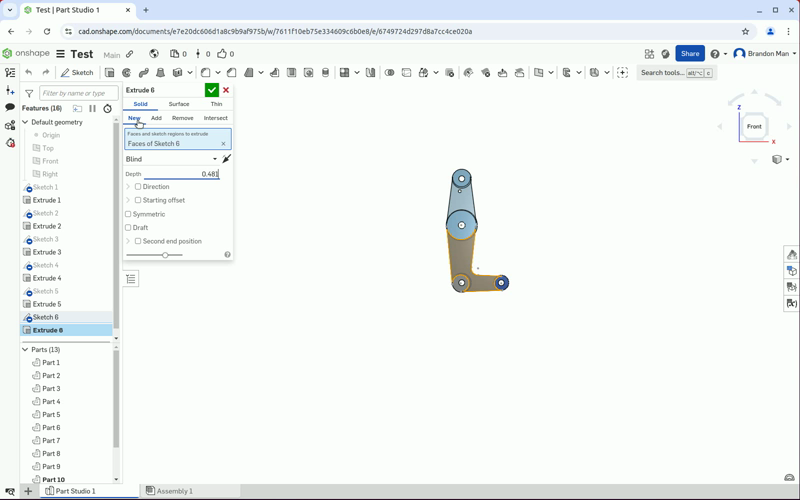
key(enter)
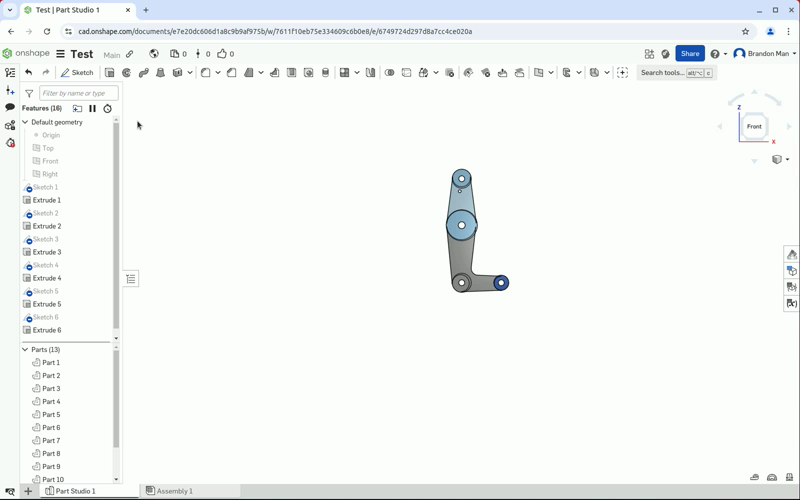
key(shift+h)
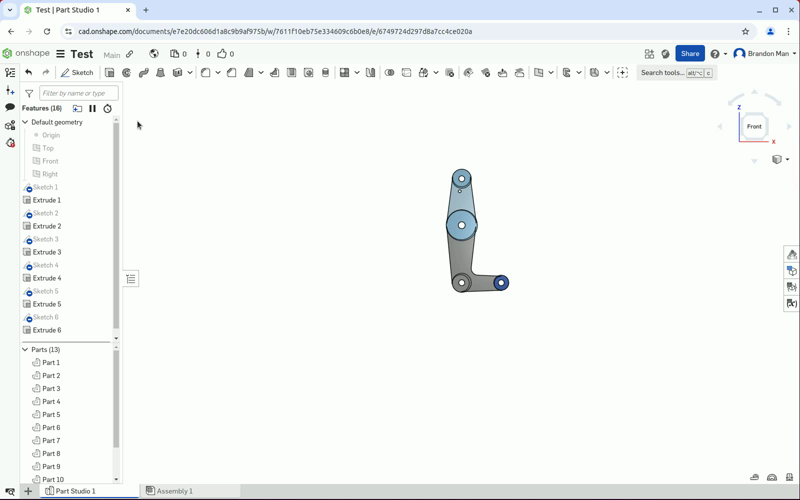
key(shift+h)
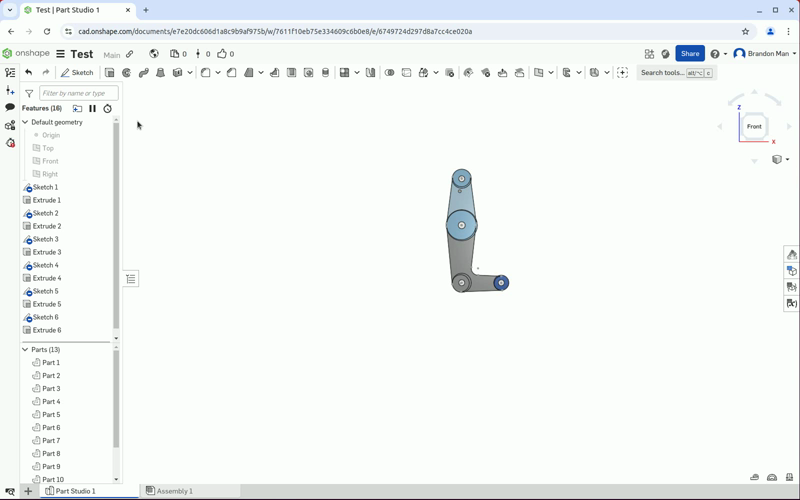
key(shift+7)
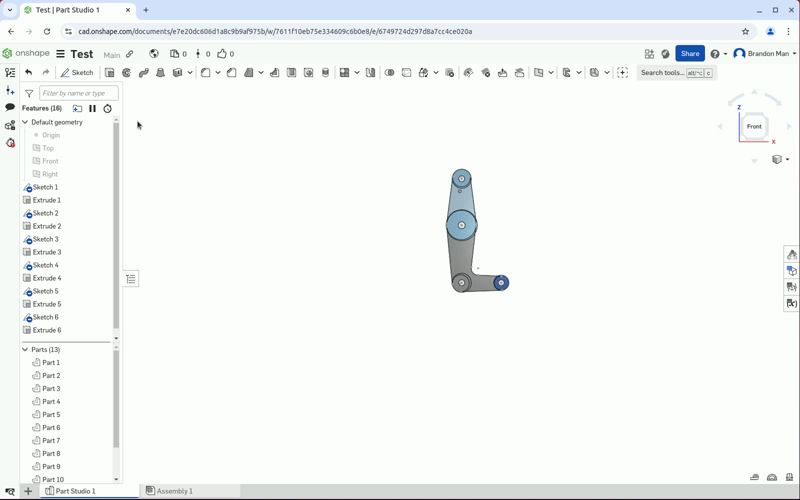
key(left, 2)
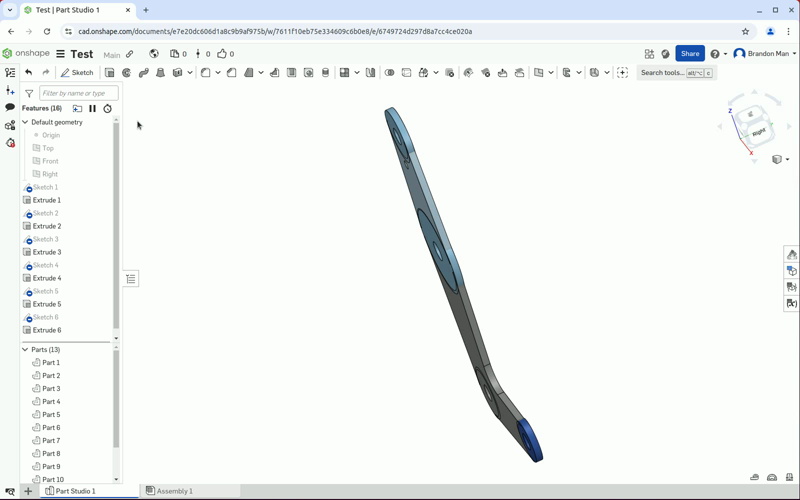
key(down, 2)
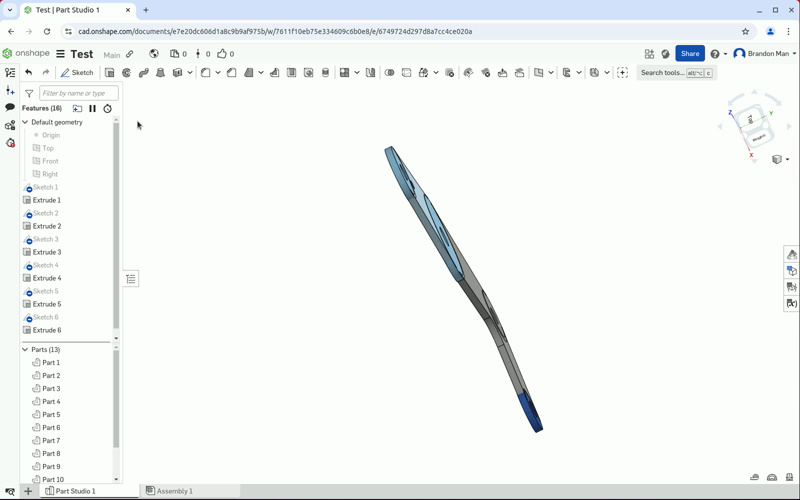
key(up, 2)
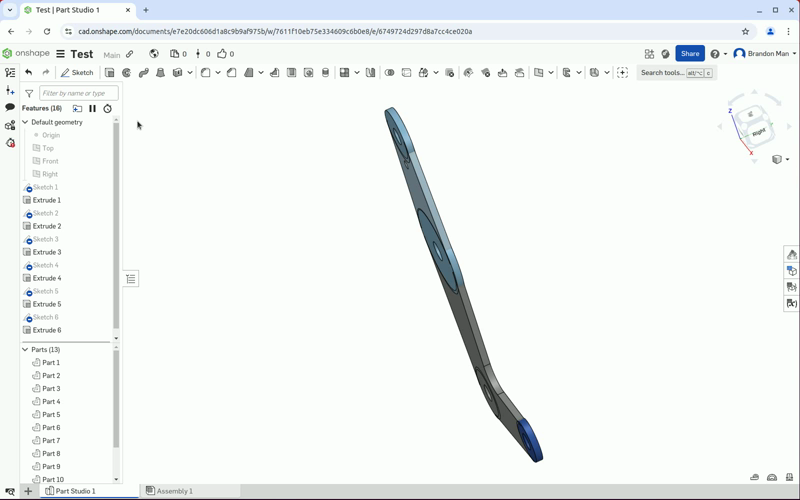
key(right, 2)
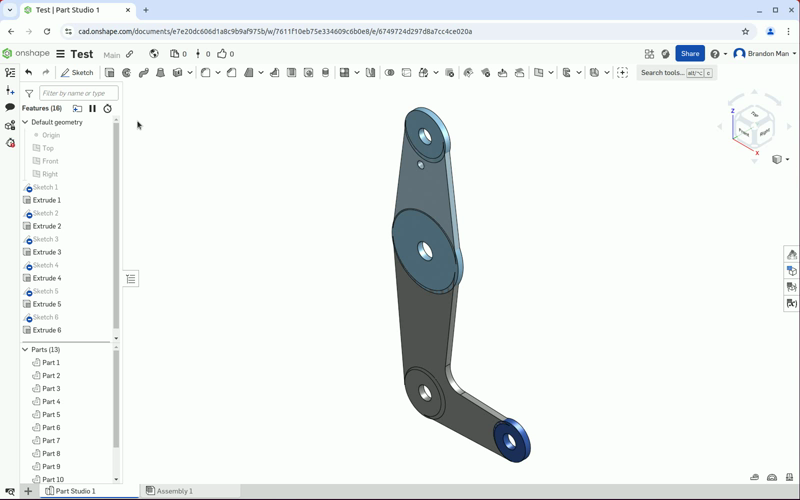
mouse_move(69, 189)
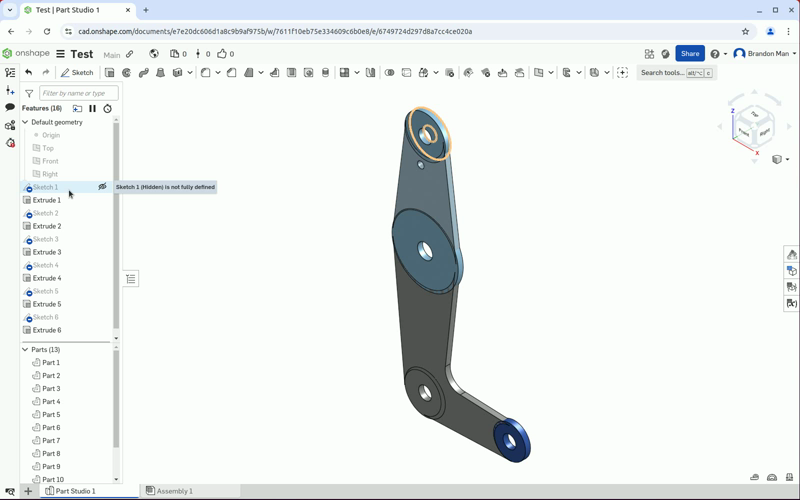
click(69, 189)